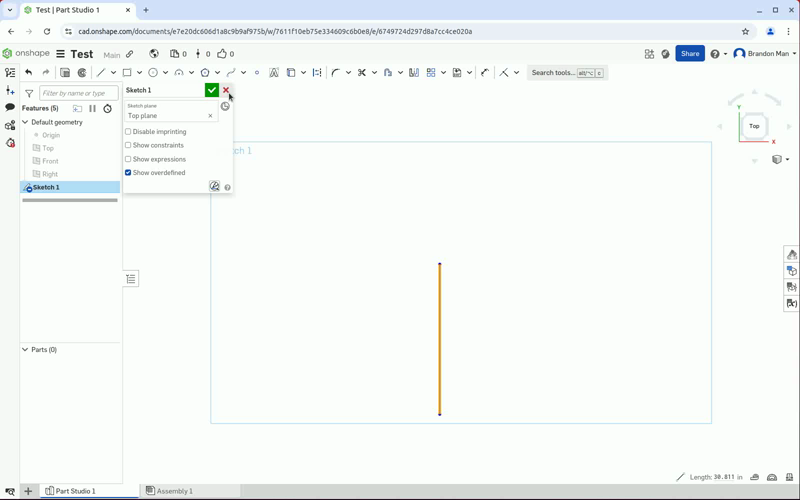
key(shift+h)
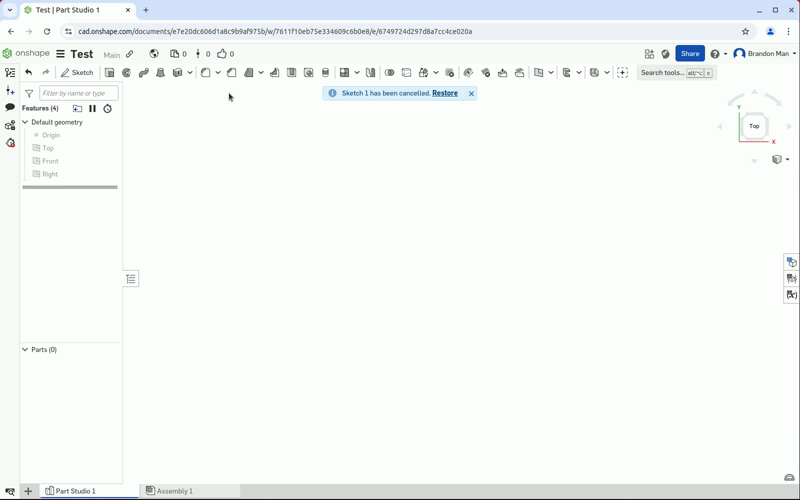
mouse_move(73, 352)
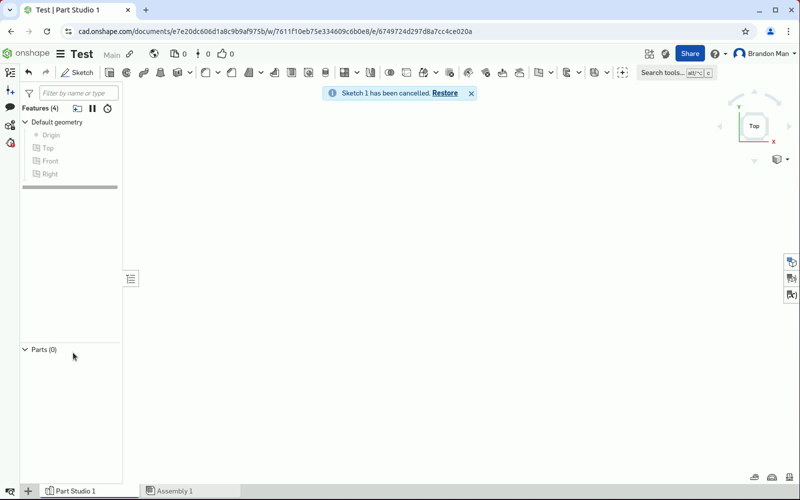
key(y)
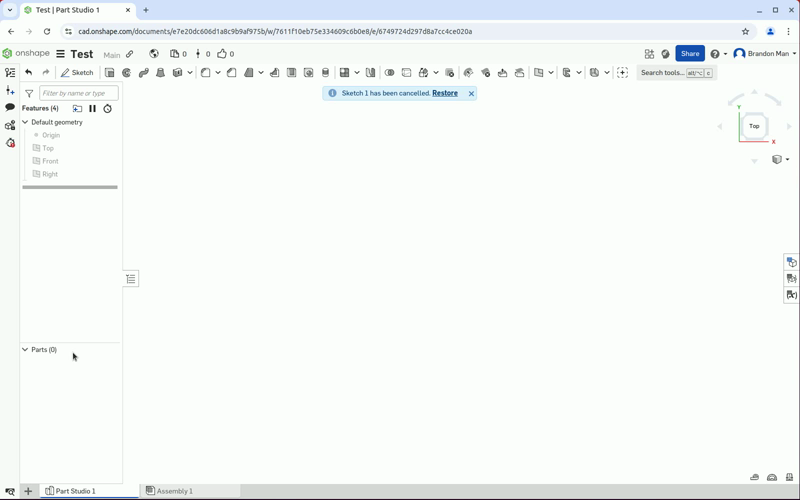
key(shift+p)
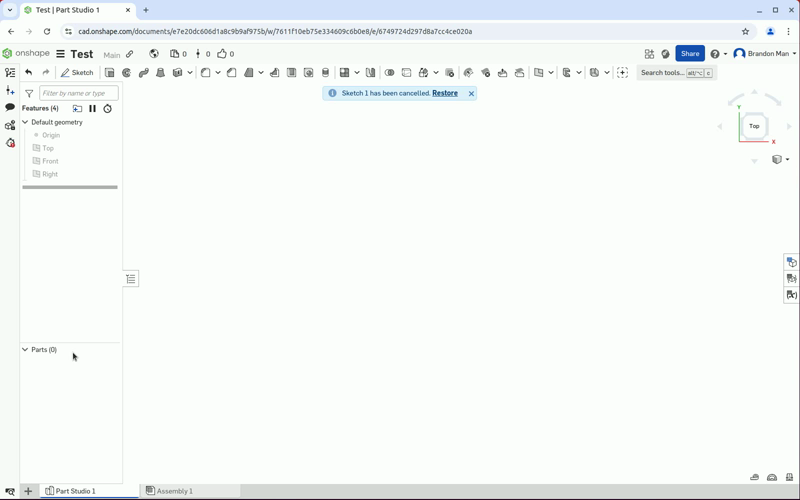
key(space)
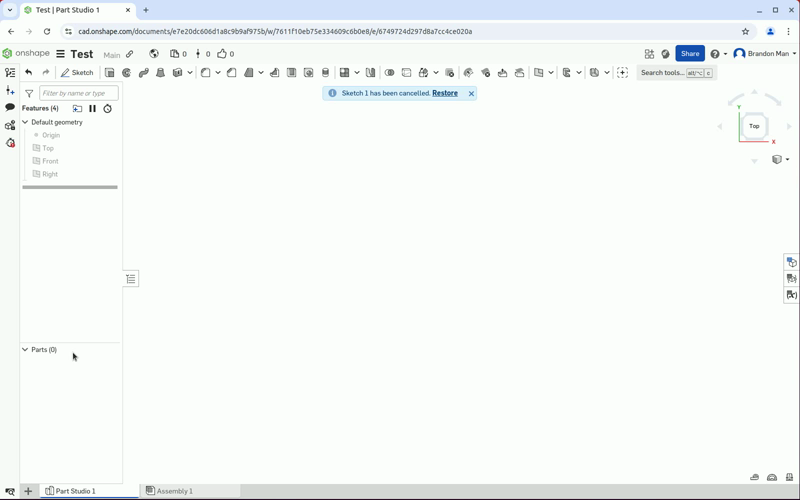
key_down(shift)
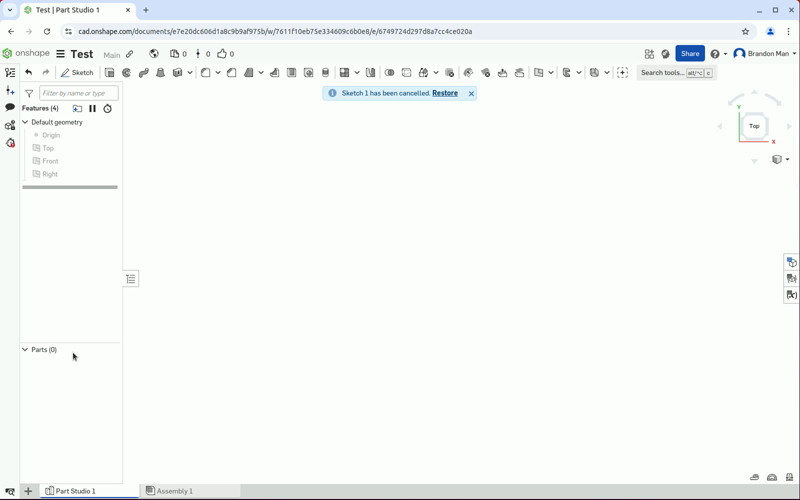
key(up)
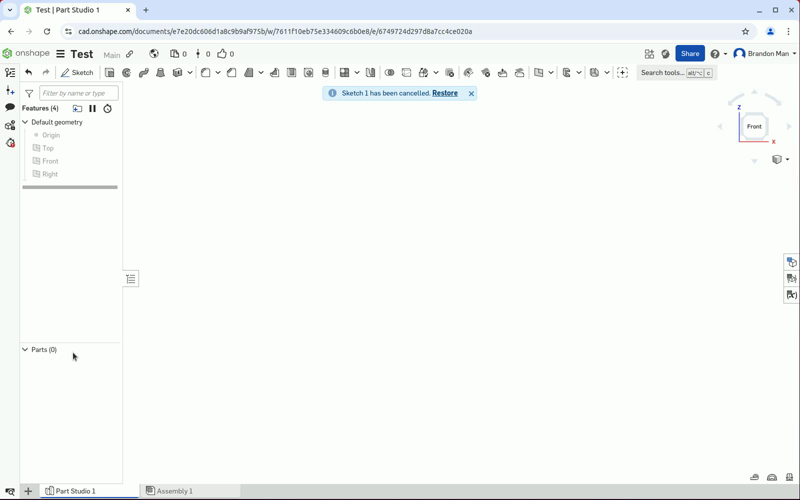
key_up(shift)
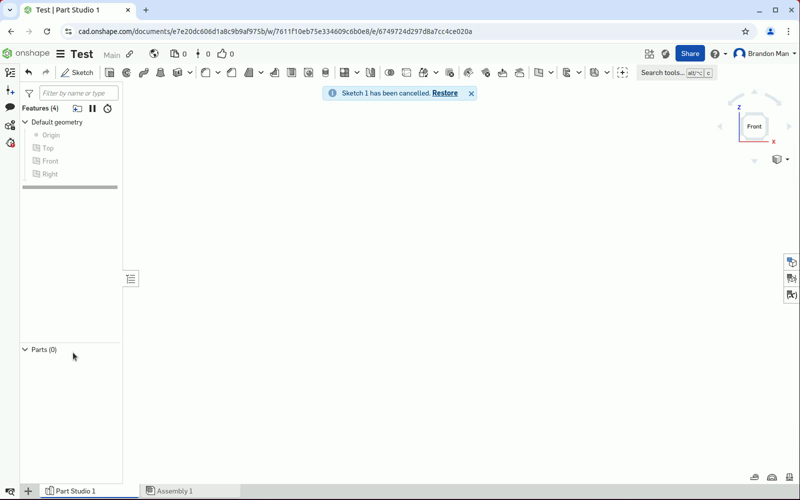
mouse_move(73, 352)
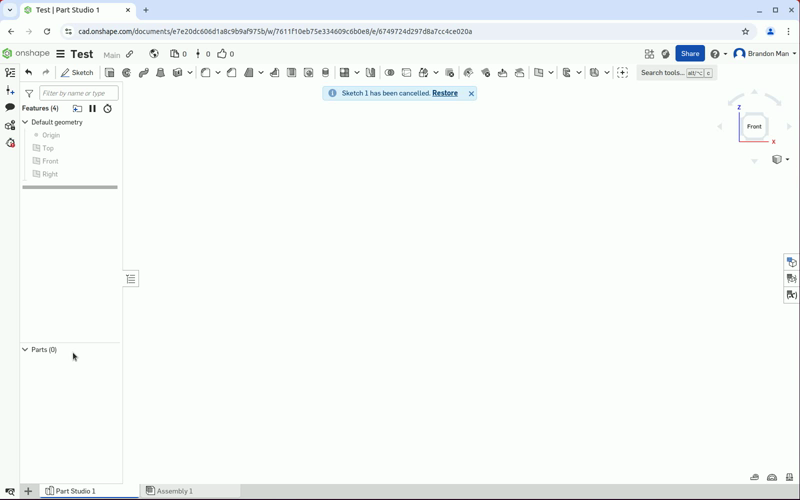
key(shift+y)
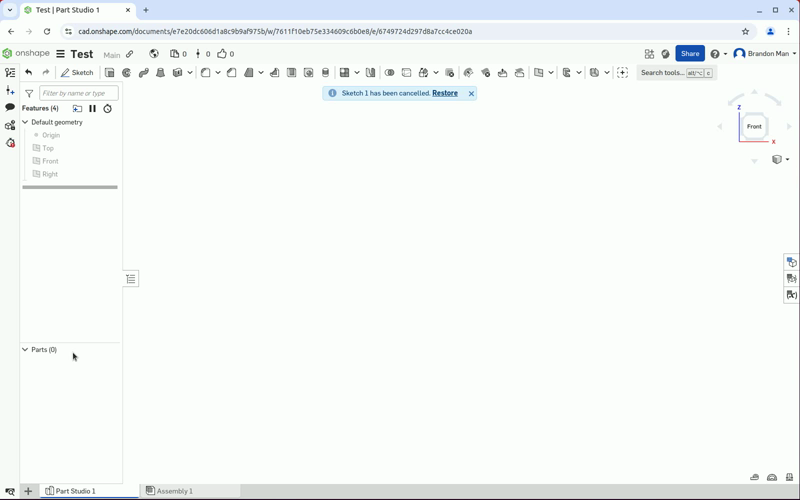
key(shift+s)
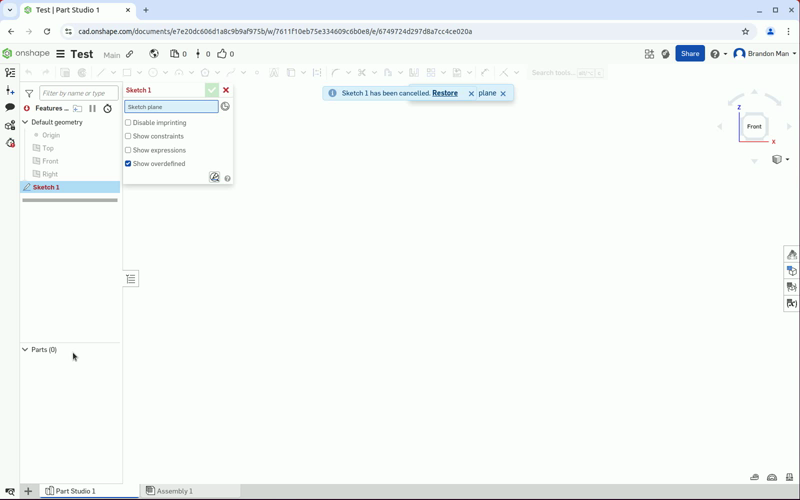
mouse_move(73, 163)
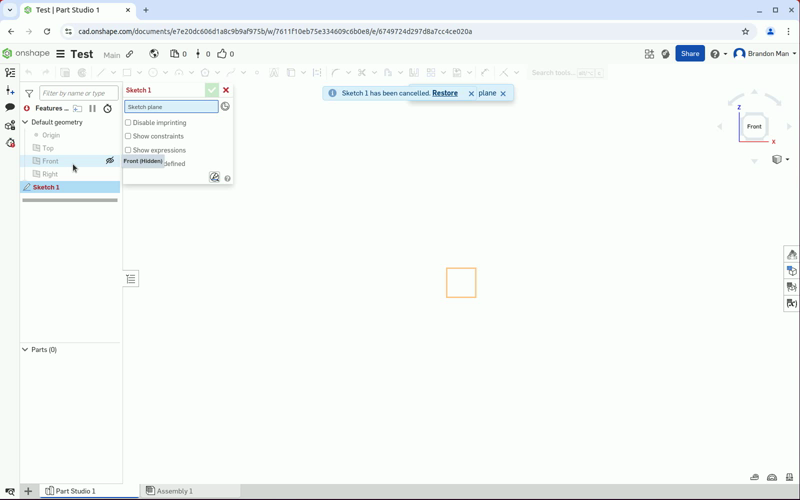
click(73, 163)
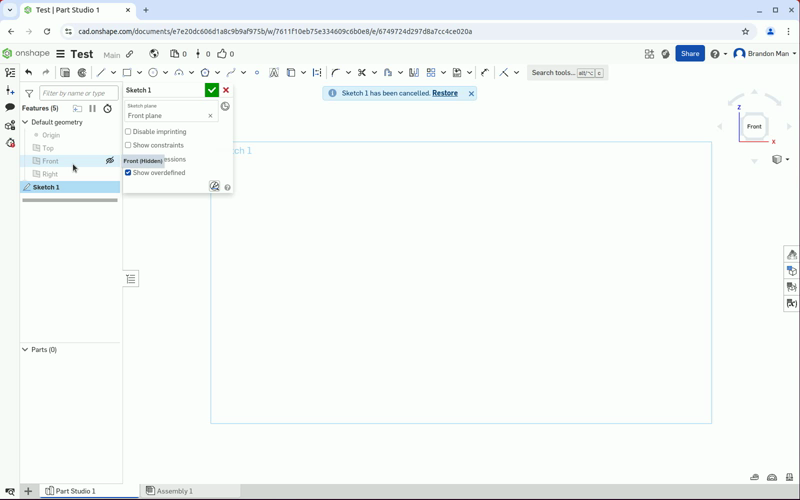
mouse_move(73, 352)
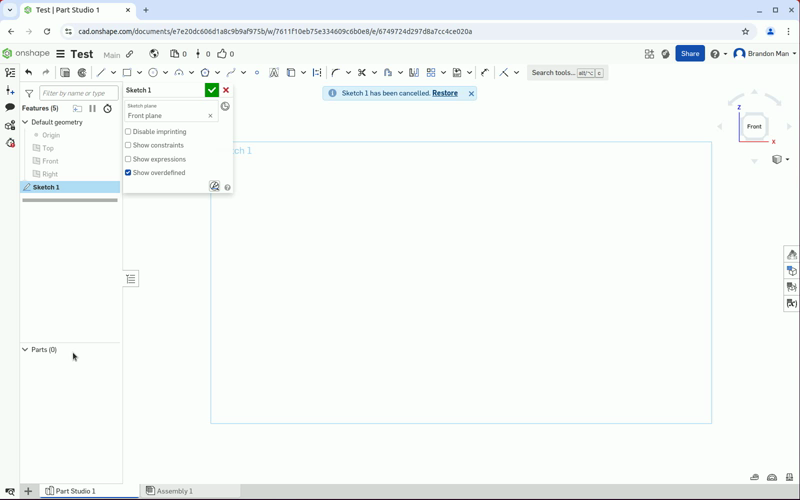
key(y)
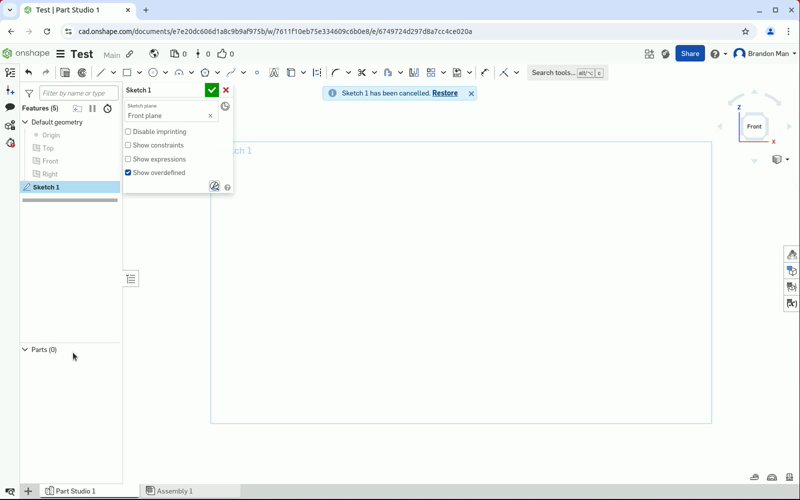
key(l)
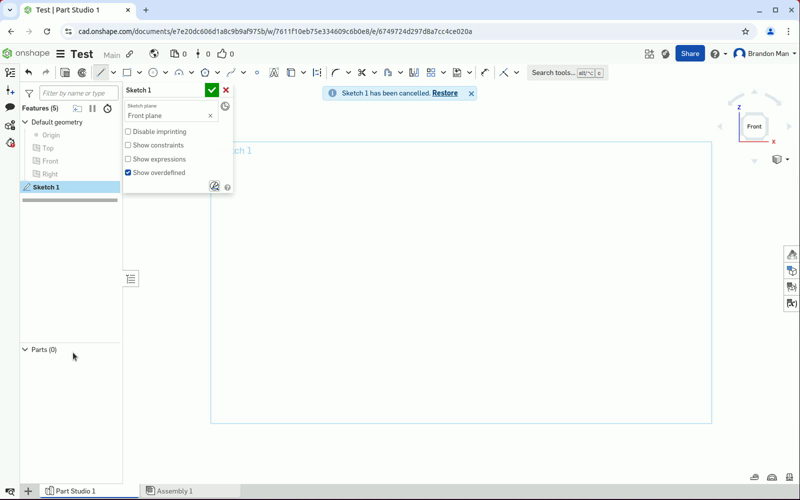
key_down(shift)
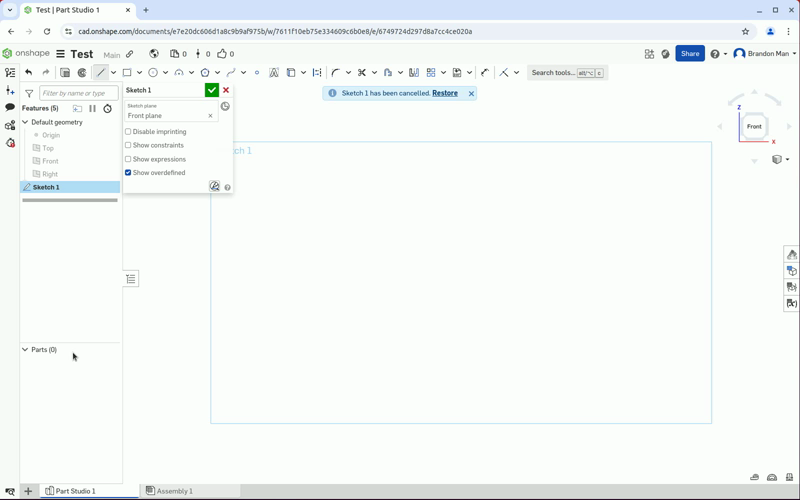
mouse_move(554, 247)
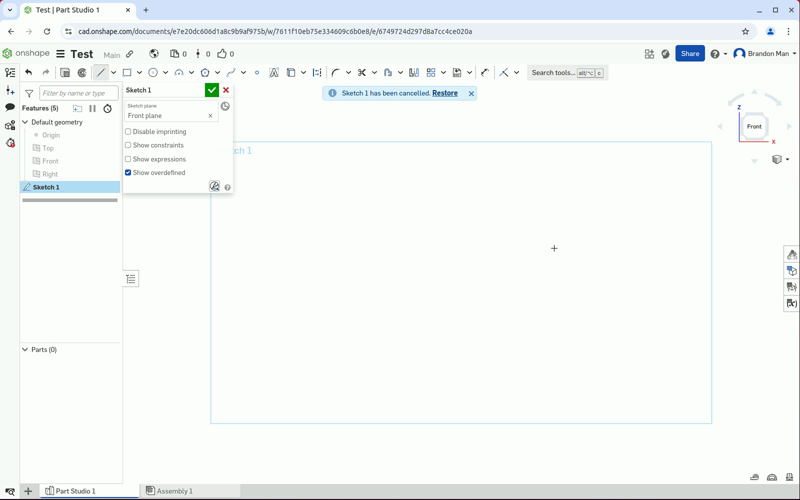
click(554, 247)
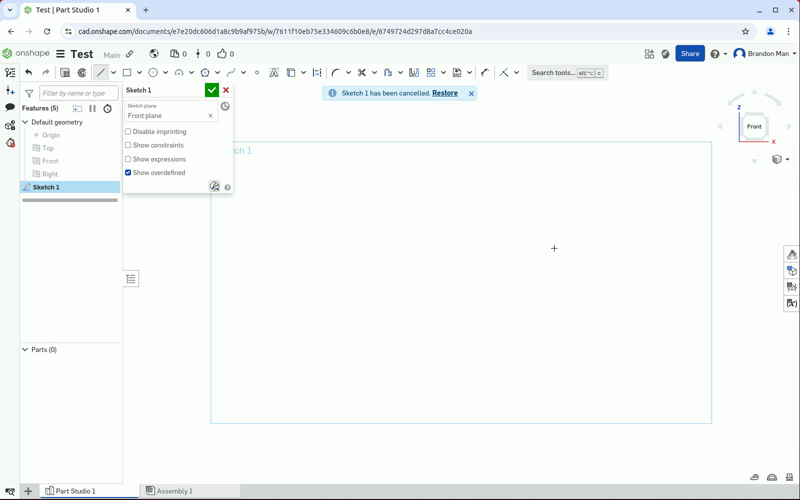
key_up(shift)
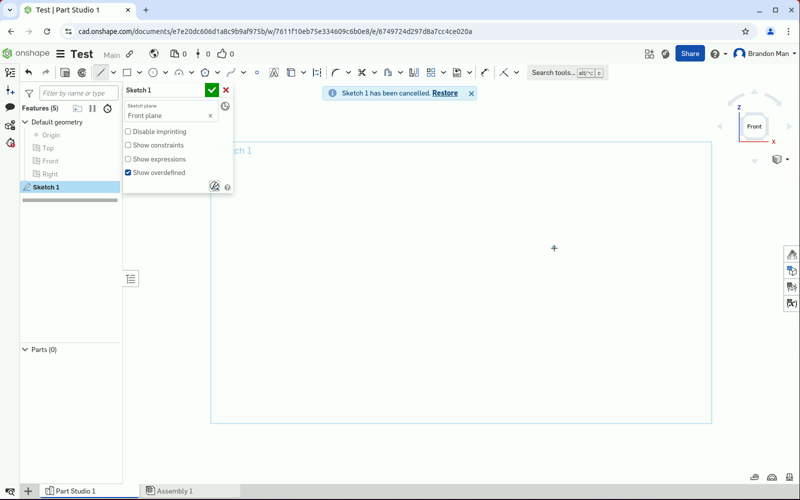
key_down(shift)
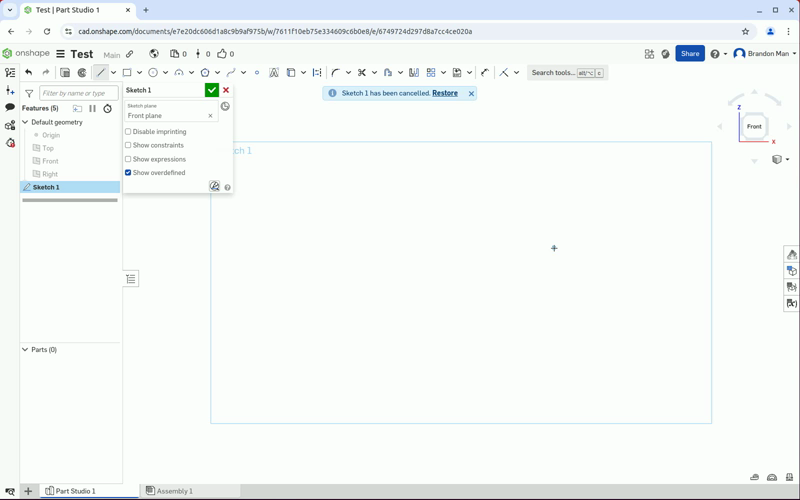
mouse_move(555, 326)
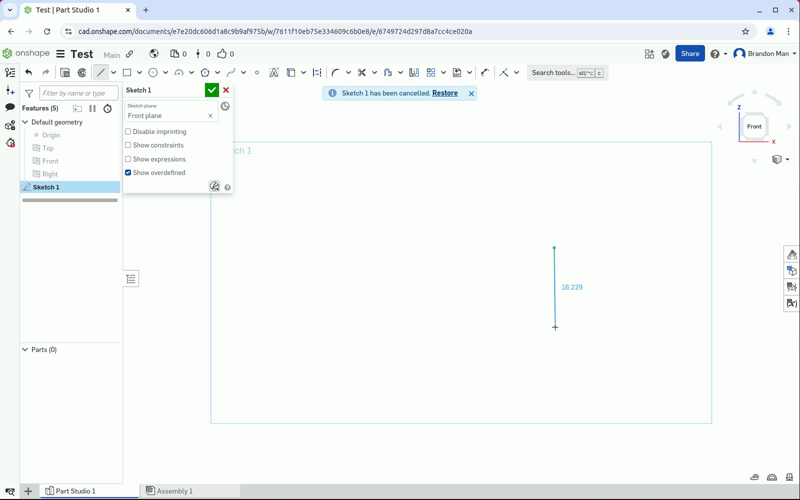
click(555, 326)
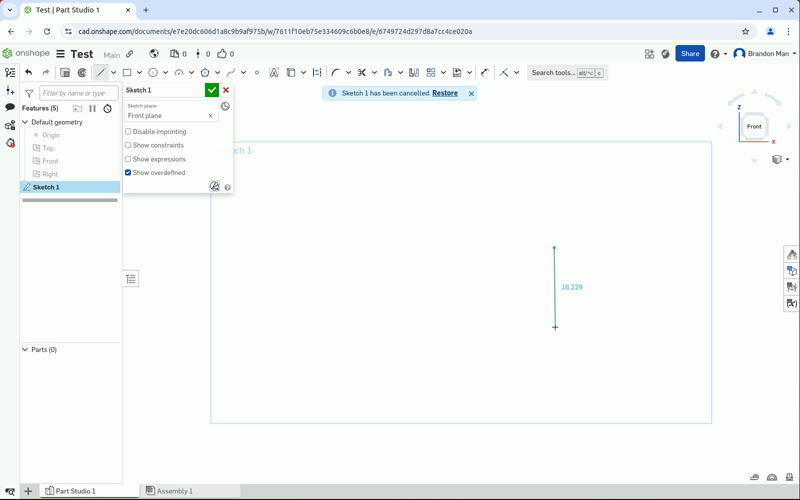
key_up(shift)
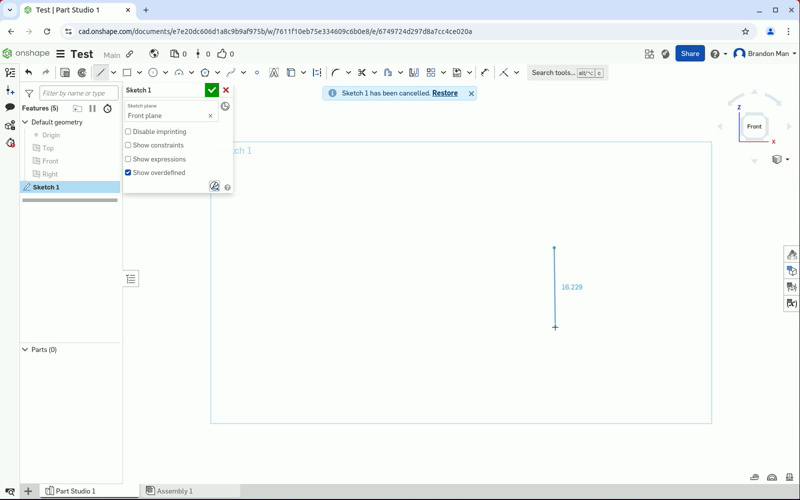
key_down(shift)
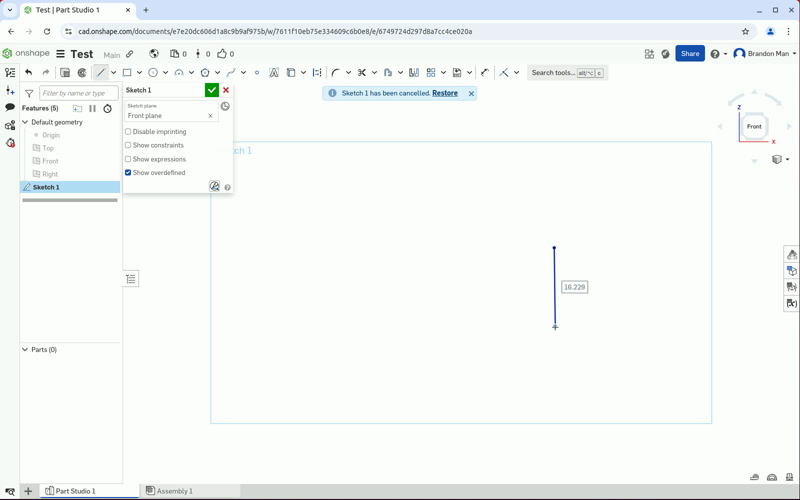
mouse_move(585, 326)
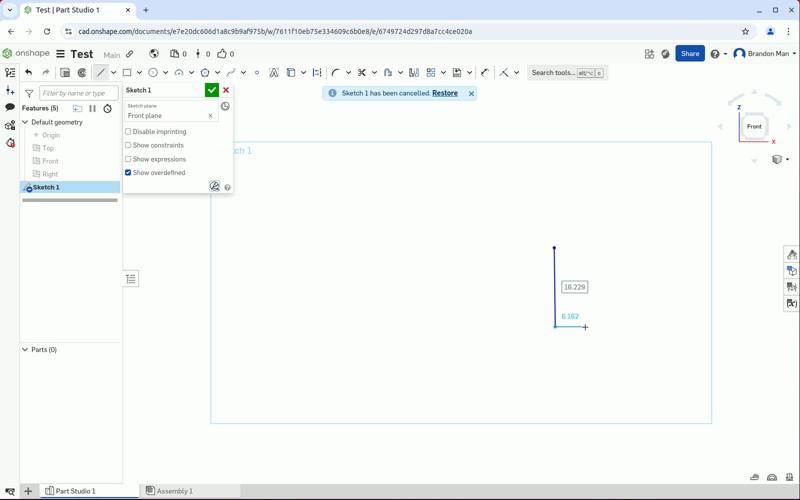
mouse_move(570, 326)
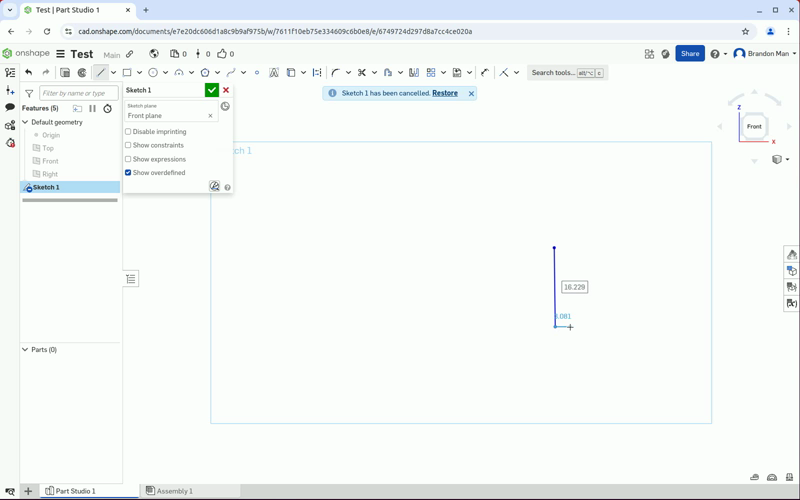
click(570, 326)
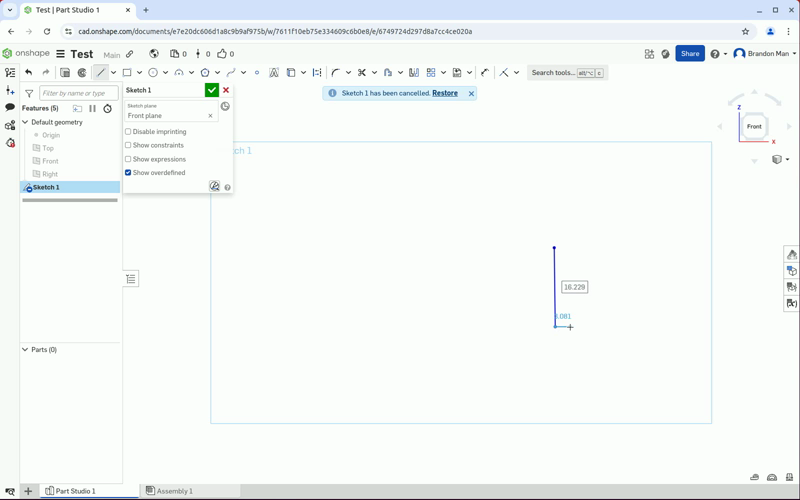
key_up(shift)
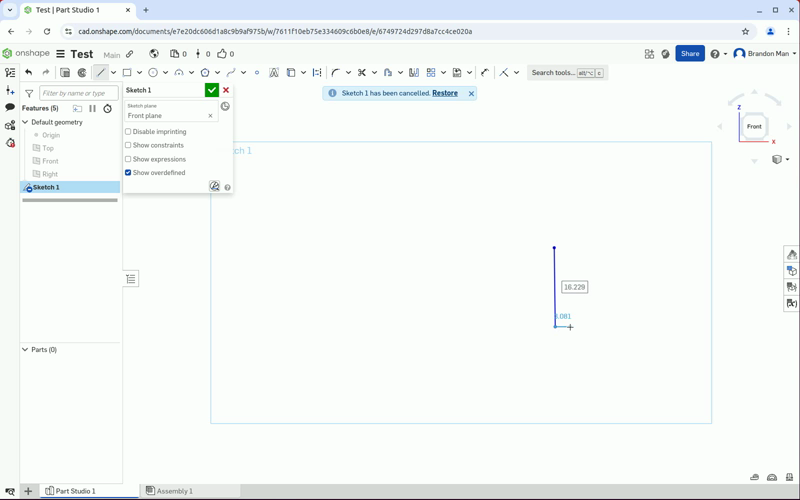
key_down(shift)
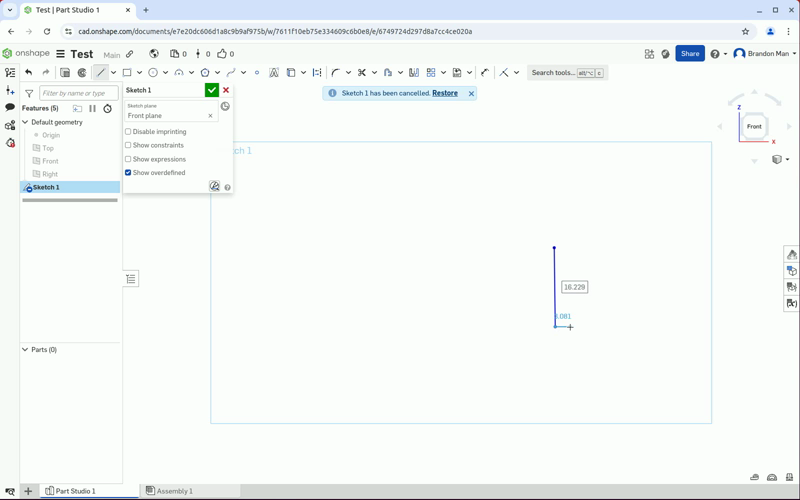
mouse_move(570, 247)
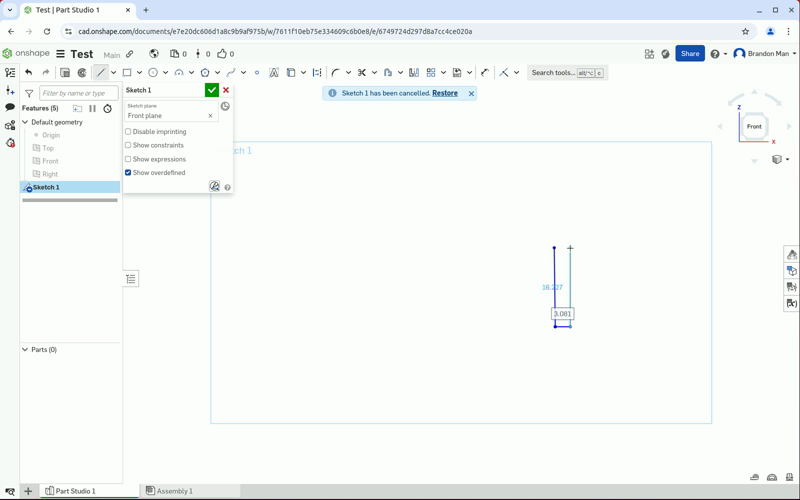
click(570, 247)
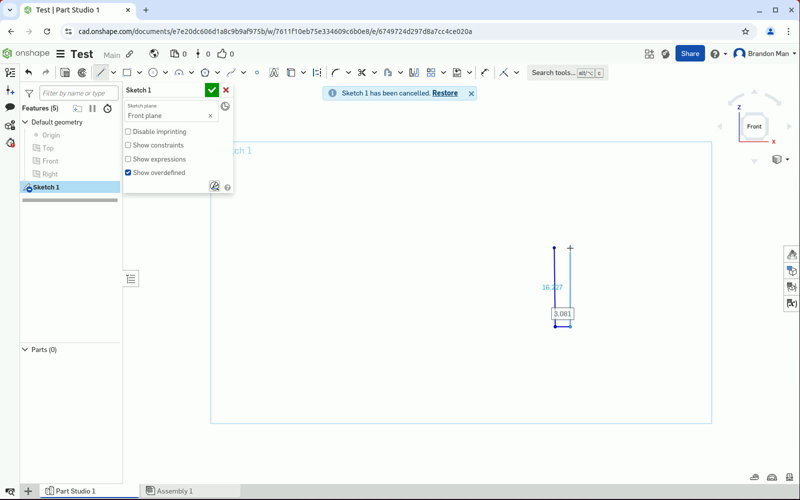
key_up(shift)
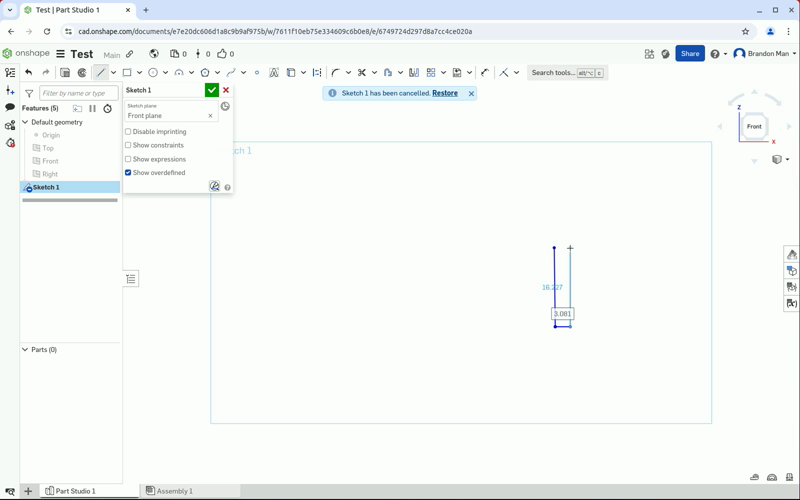
mouse_move(589, 247)
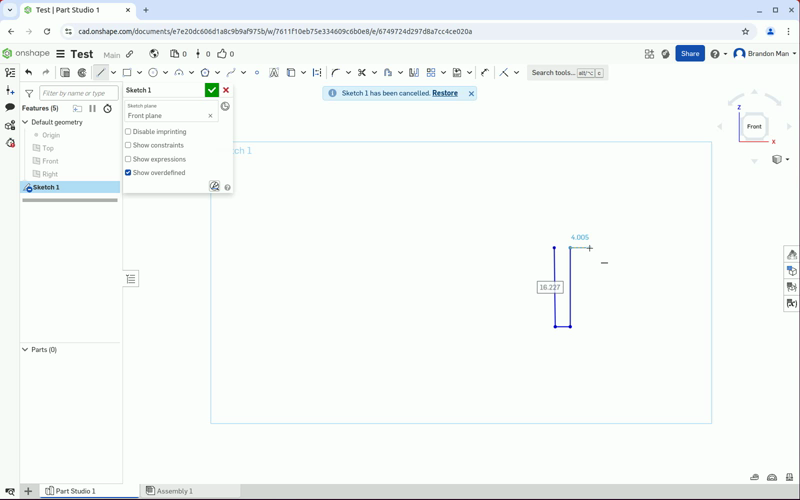
key_down(shift)
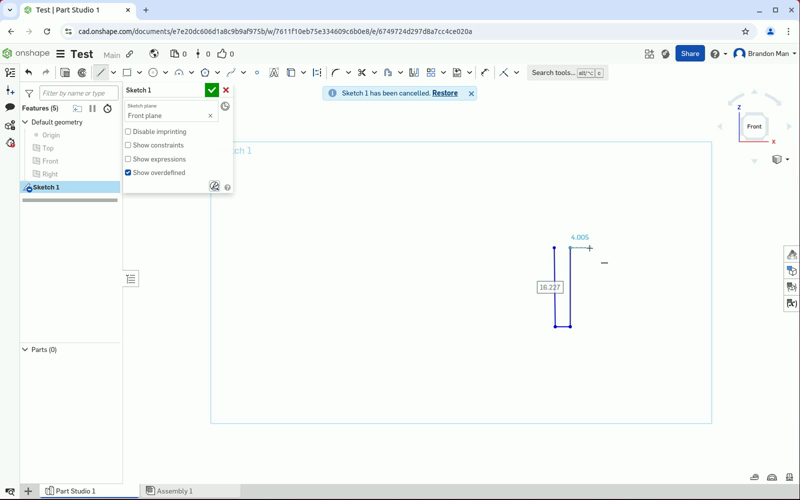
mouse_move(554, 247)
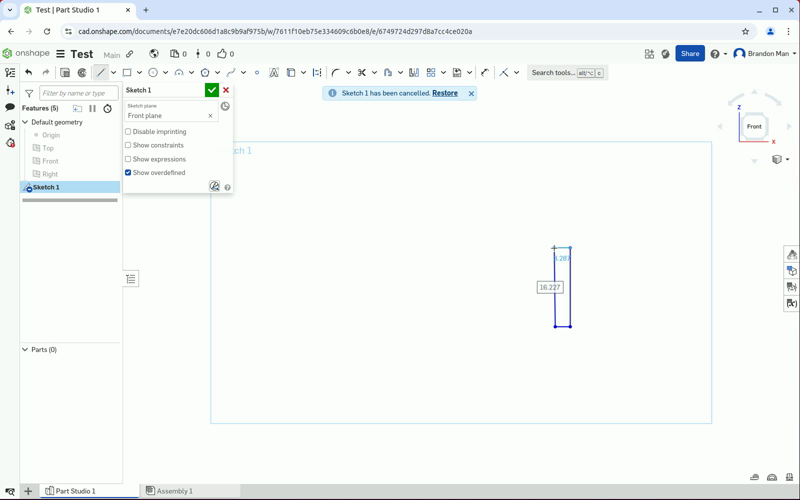
key_up(shift)
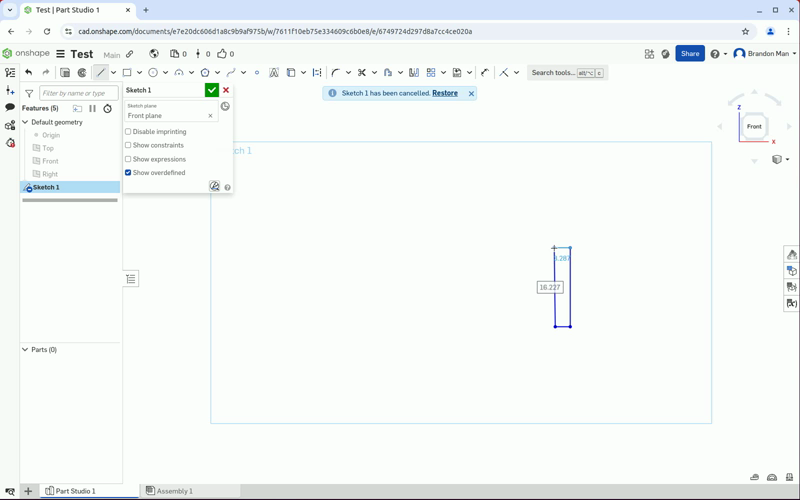
click(554, 247)
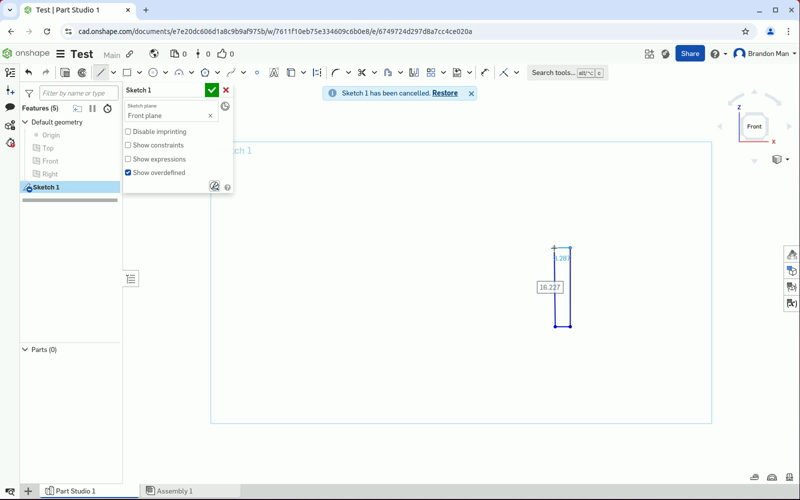
key(esc)
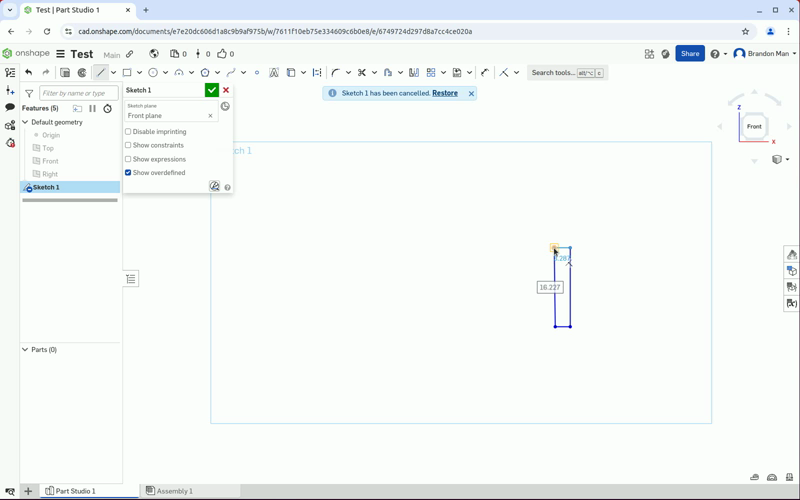
mouse_move(564, 277)
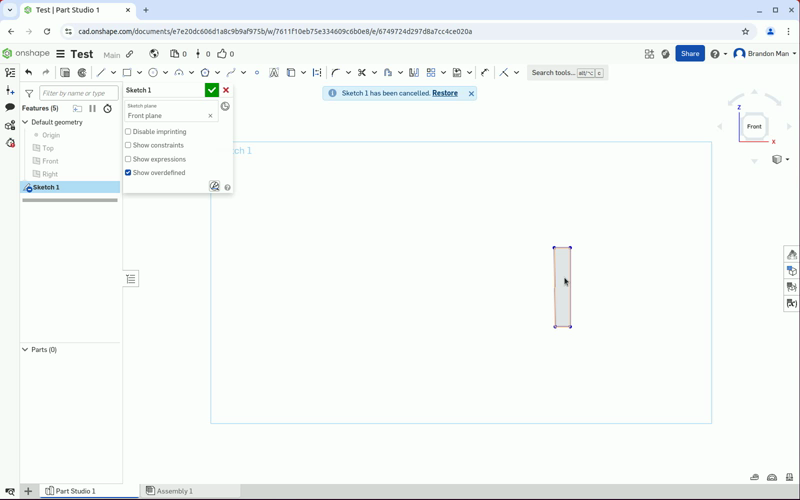
scroll(6)
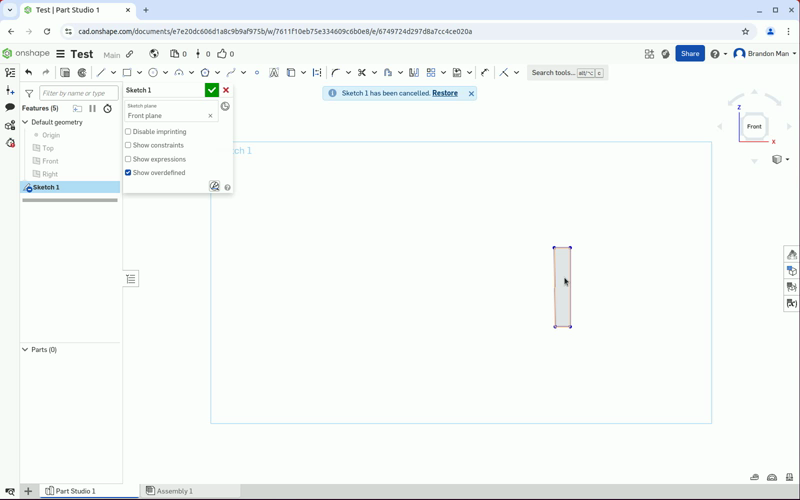
scroll(6)
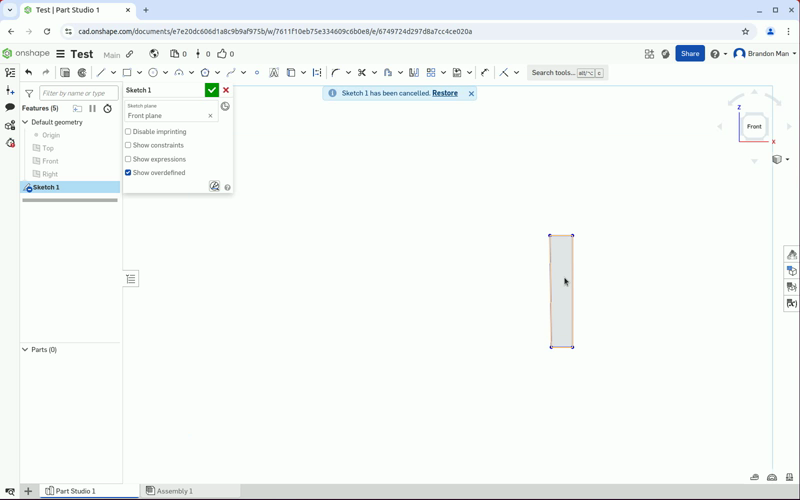
scroll(6)
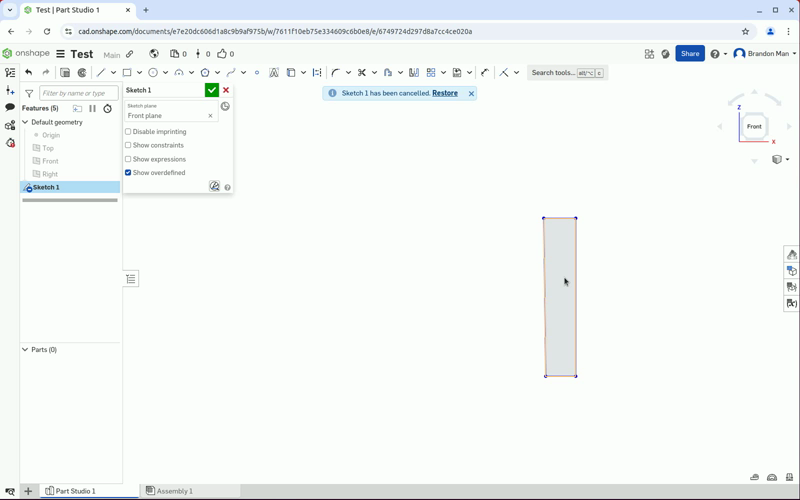
scroll(6)
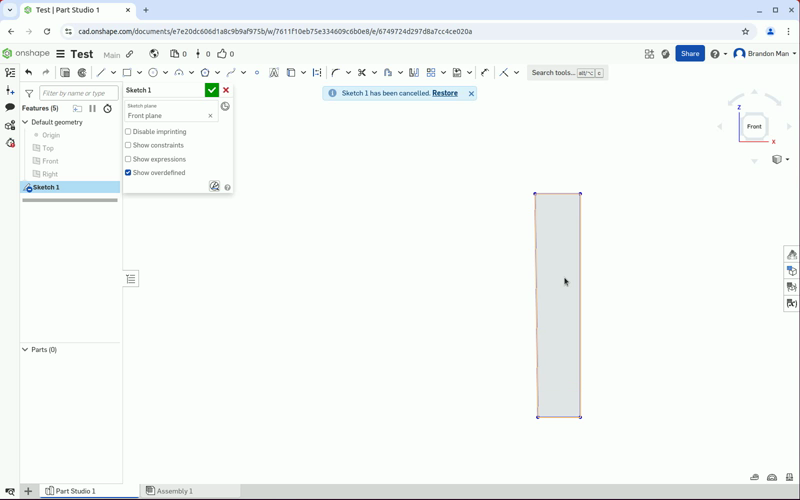
scroll(6)
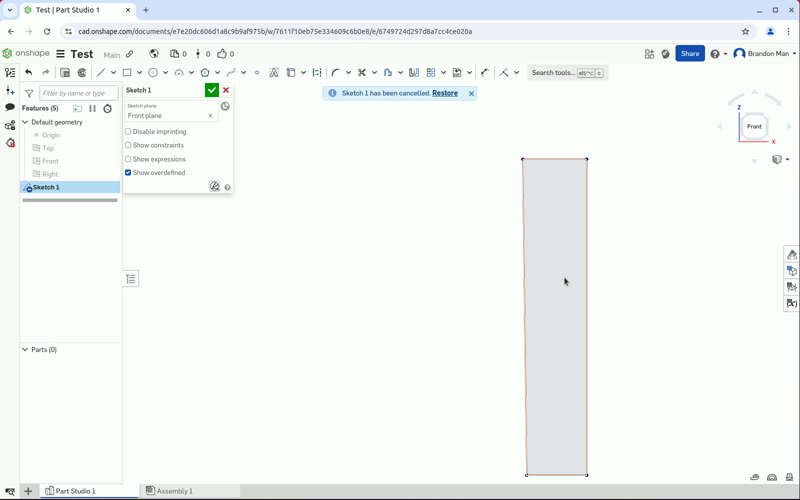
scroll(6)
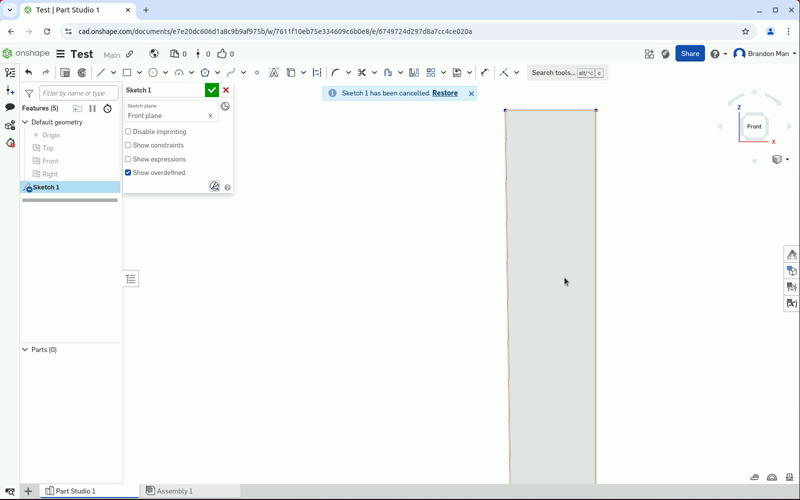
scroll(6)
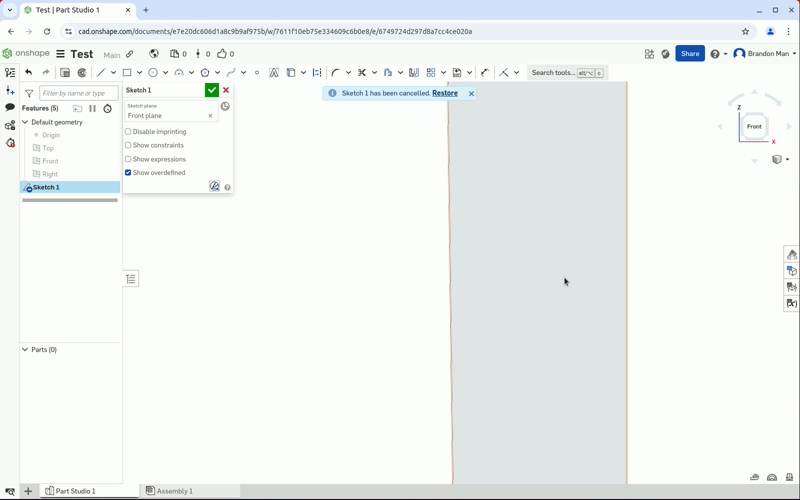
click(564, 277)
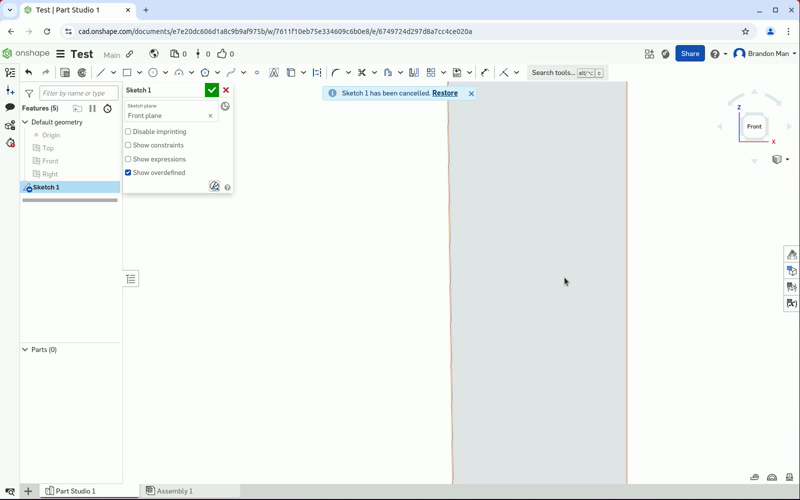
scroll(-6)
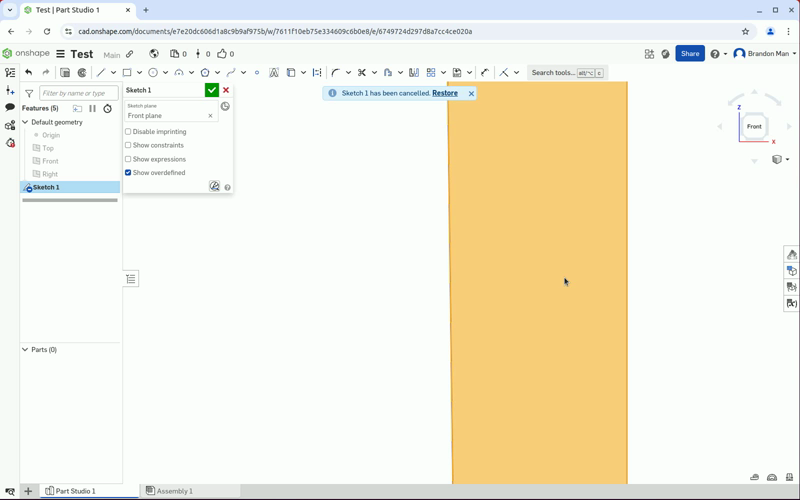
scroll(-6)
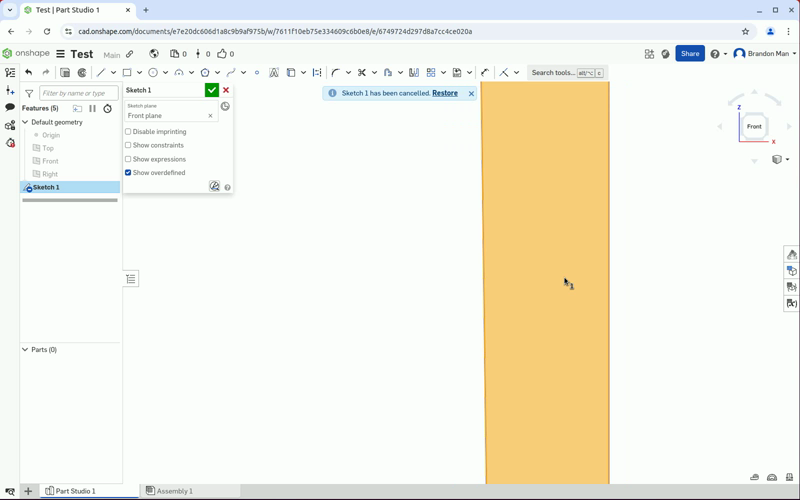
scroll(-6)
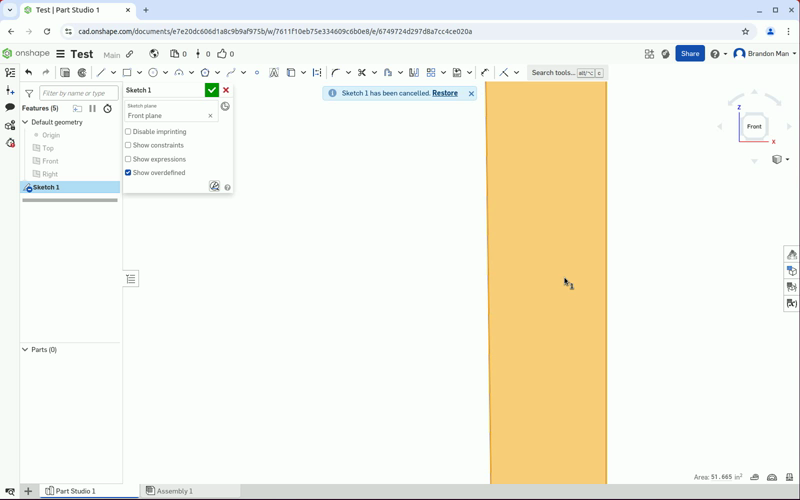
scroll(-6)
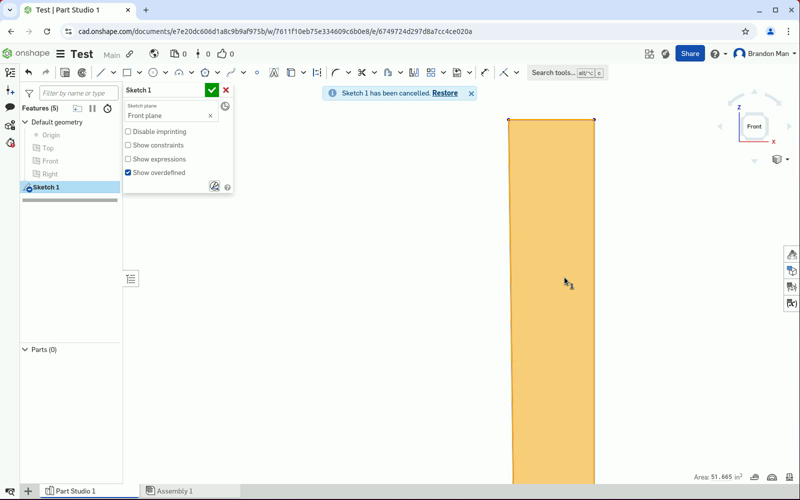
scroll(-6)
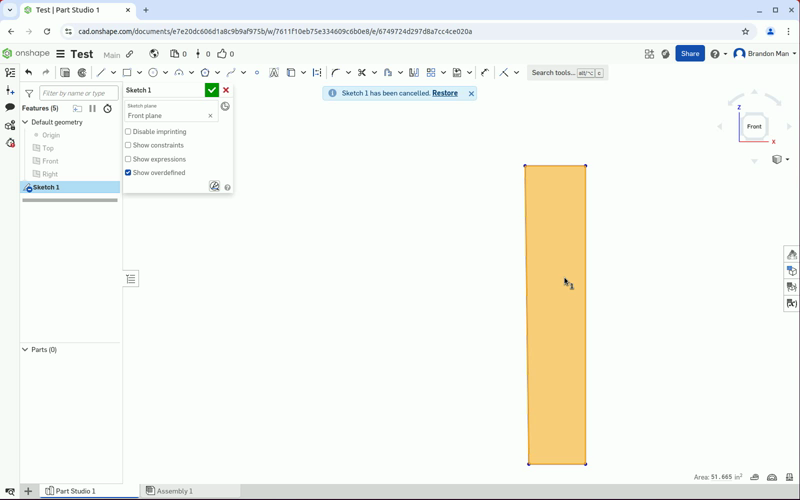
scroll(-6)
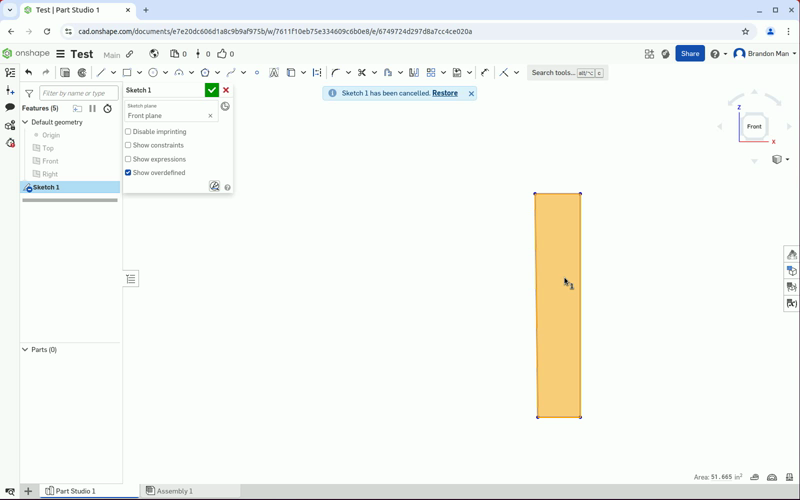
scroll(-6)
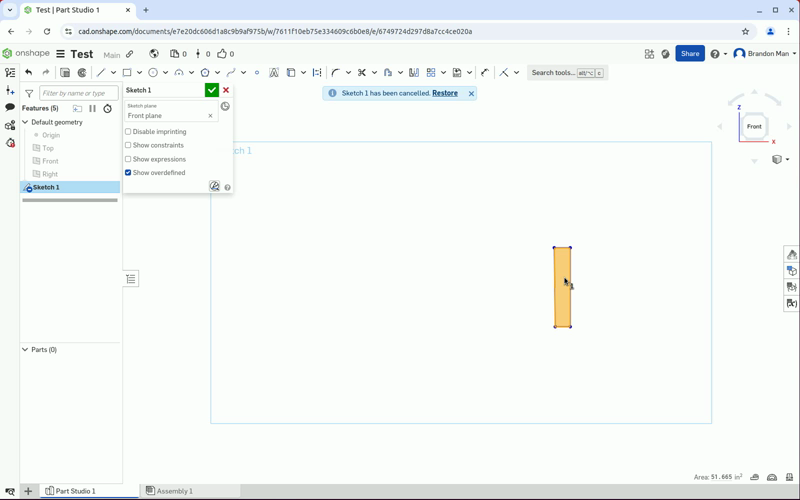
mouse_move(73, 352)
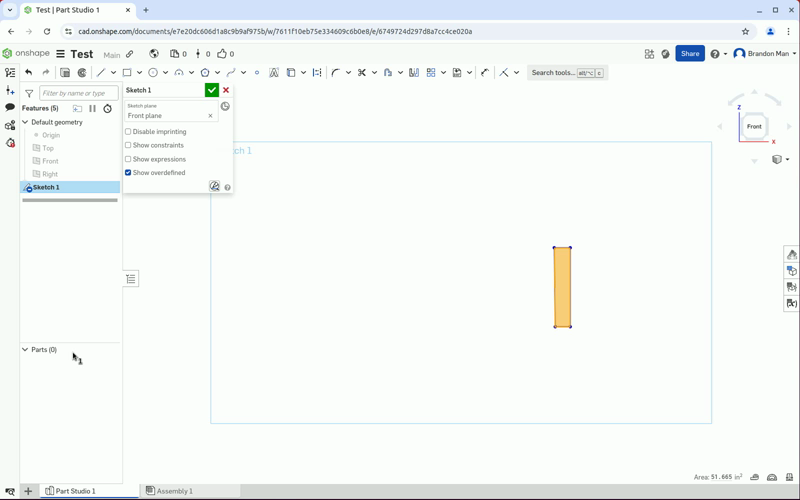
key(shift+y)
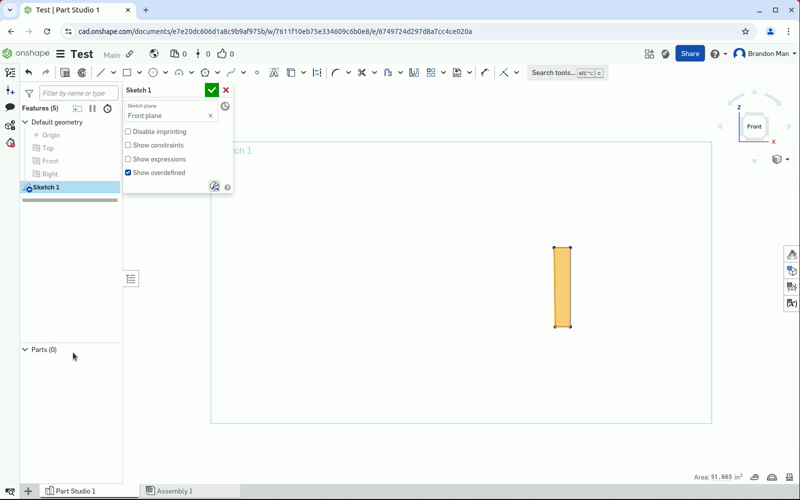
key(shift+e)
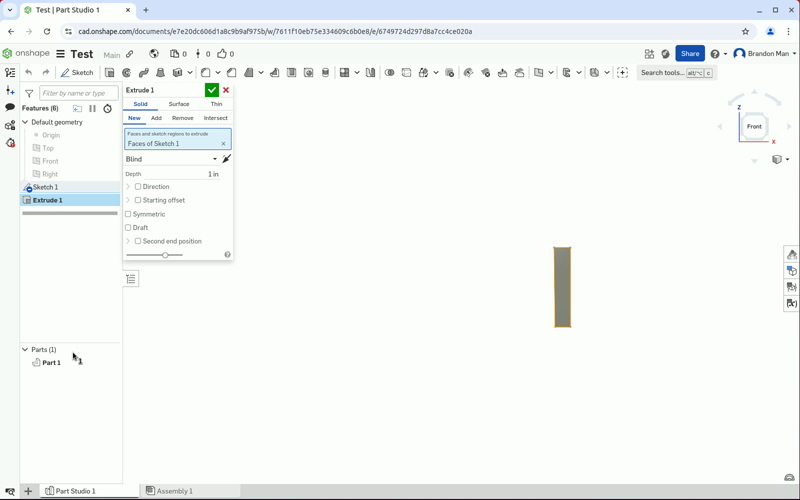
mouse_move(143, 106)
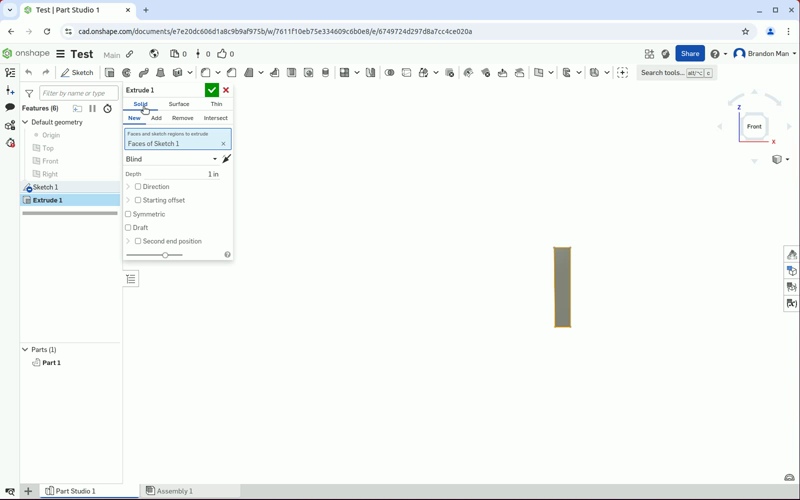
click(143, 106)
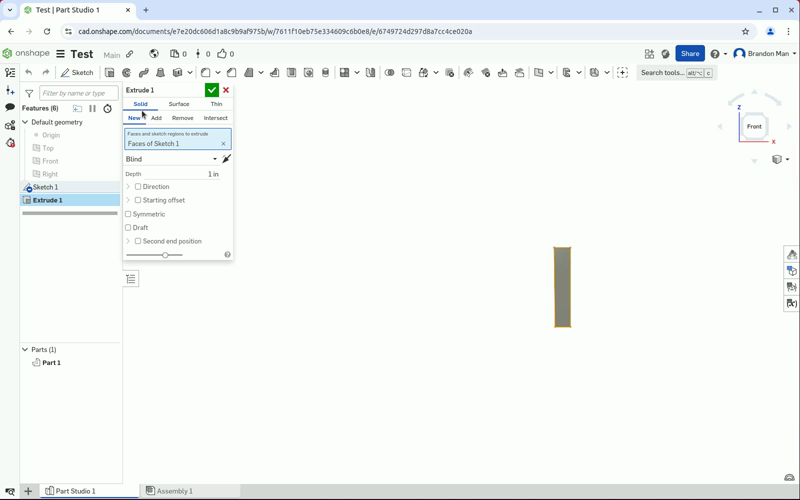
mouse_move(137, 120)
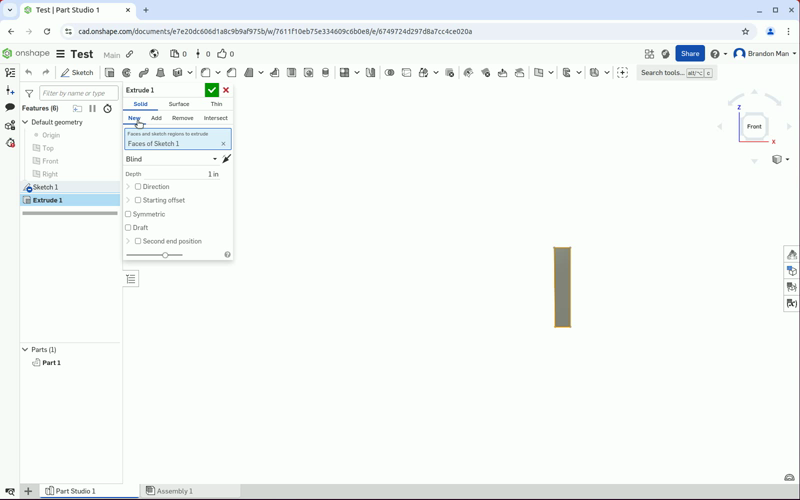
click(137, 120)
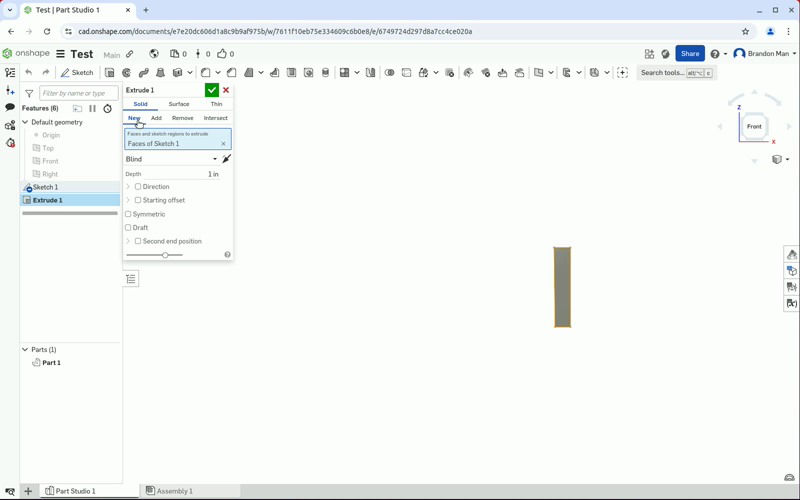
key(tab, 4)
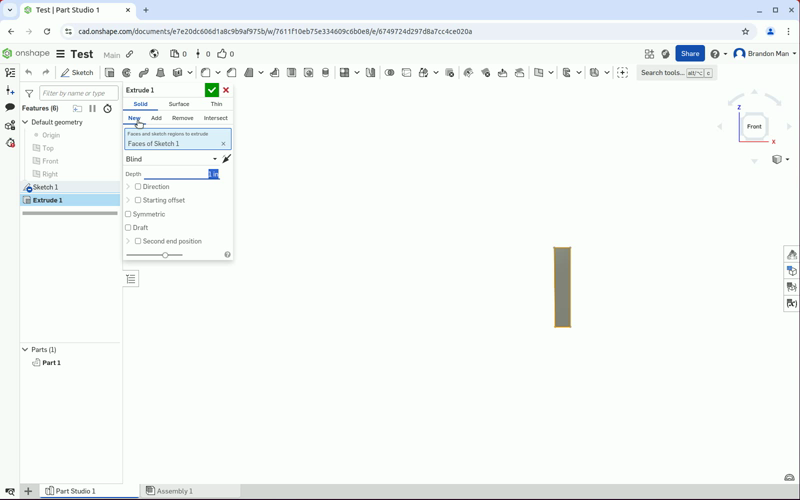
text(4.333)
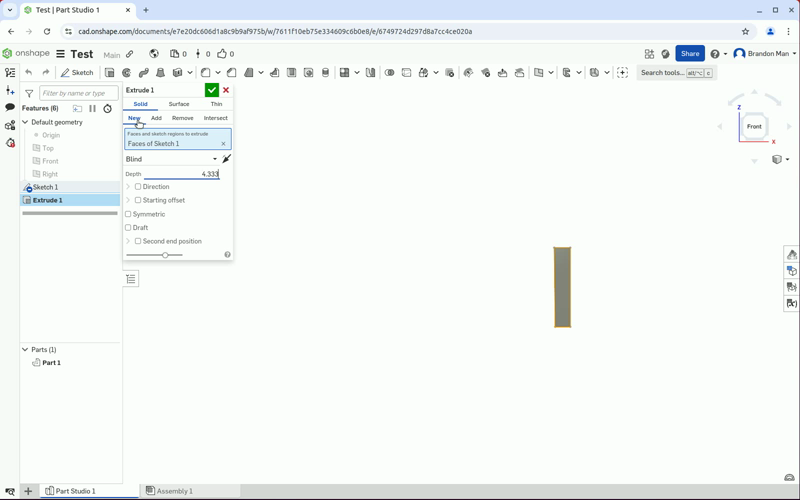
key(enter)
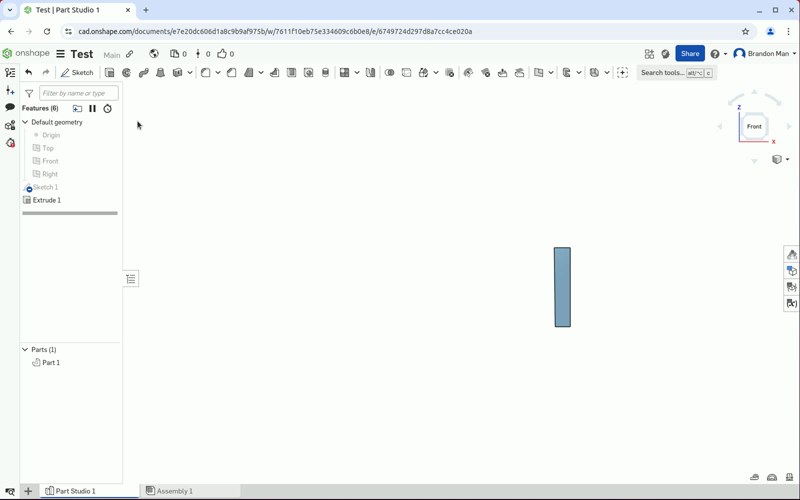
key(shift+h)
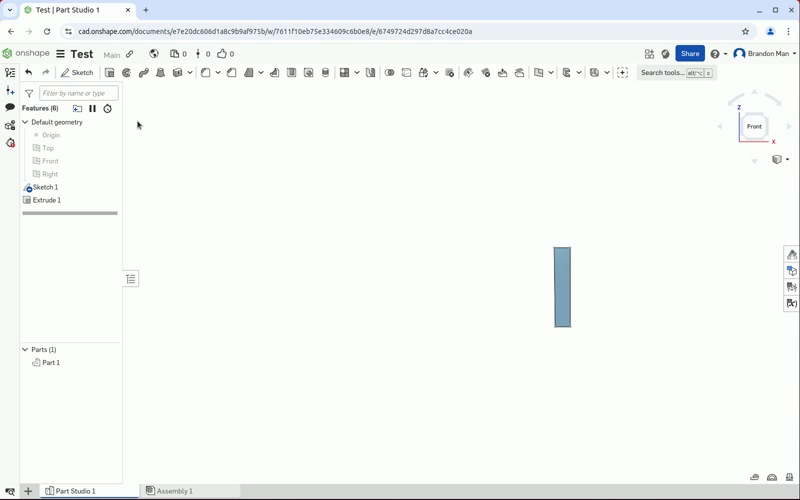
key(shift+h)
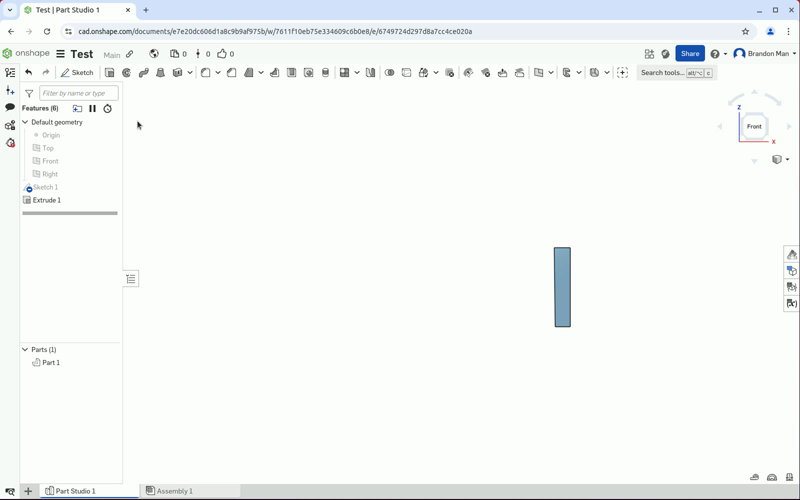
mouse_move(73, 189)
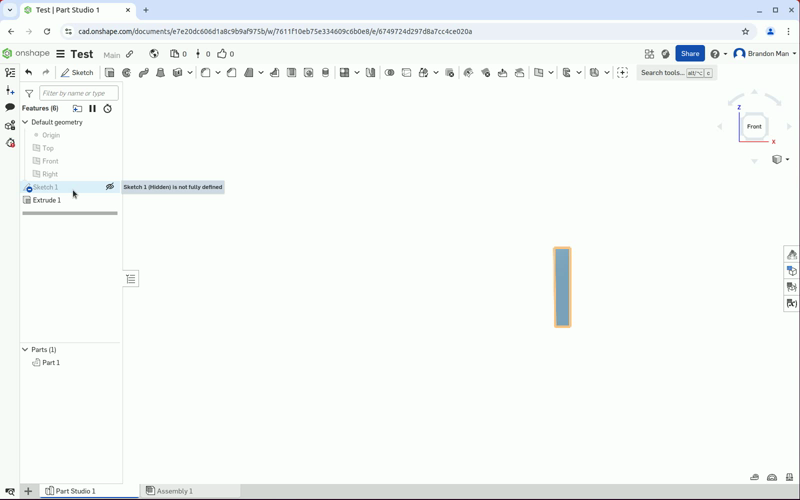
click(73, 189)
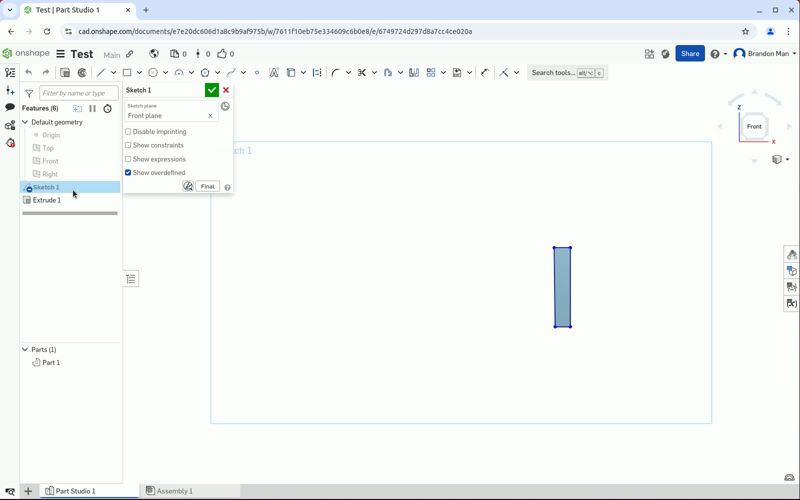
mouse_move(229, 92)
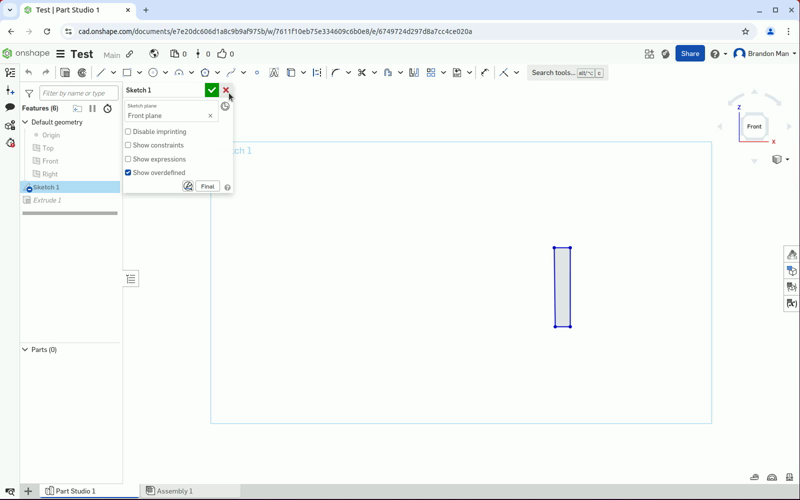
click(229, 92)
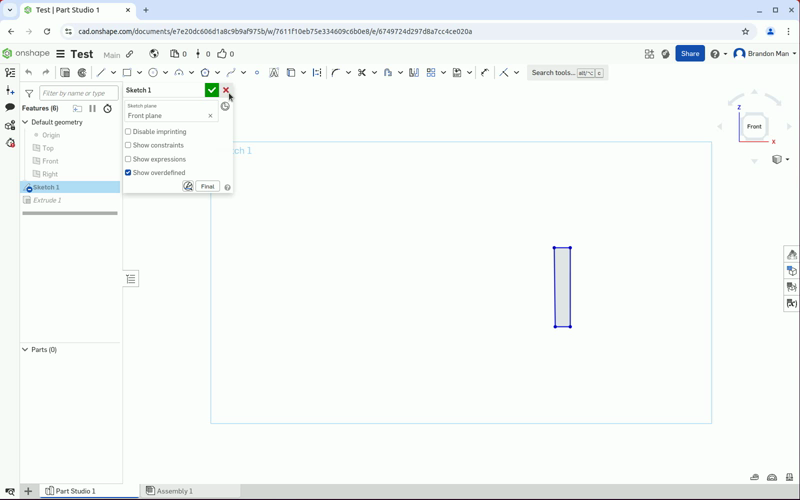
key(shift+s)
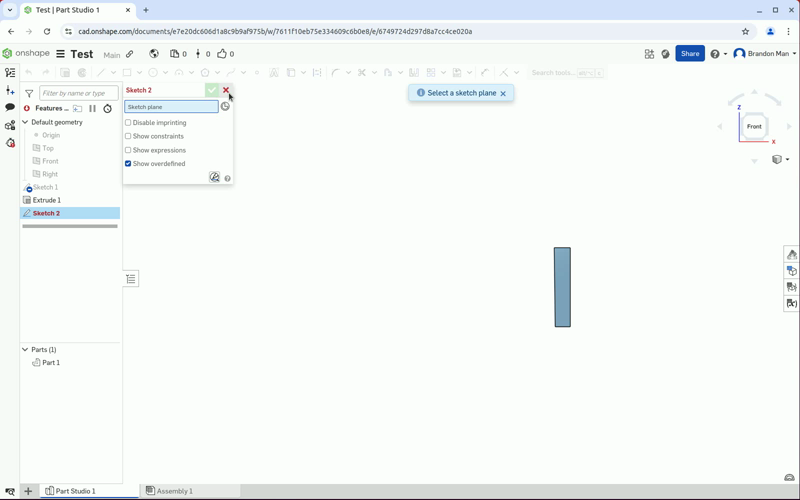
mouse_move(73, 163)
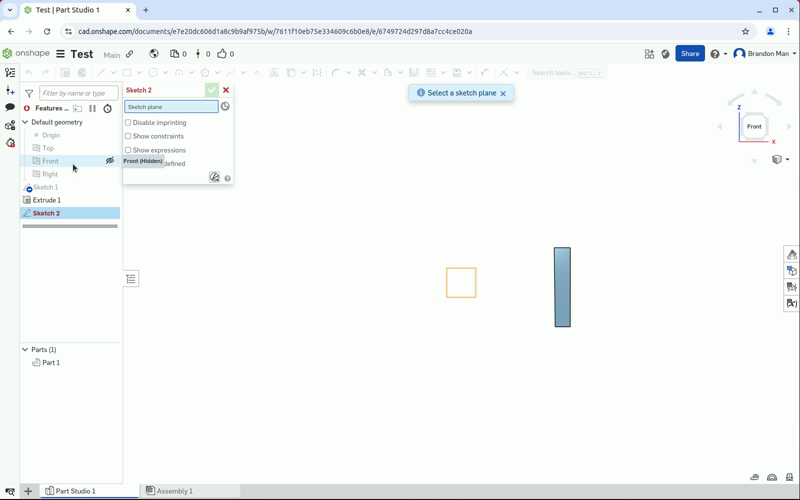
click(73, 163)
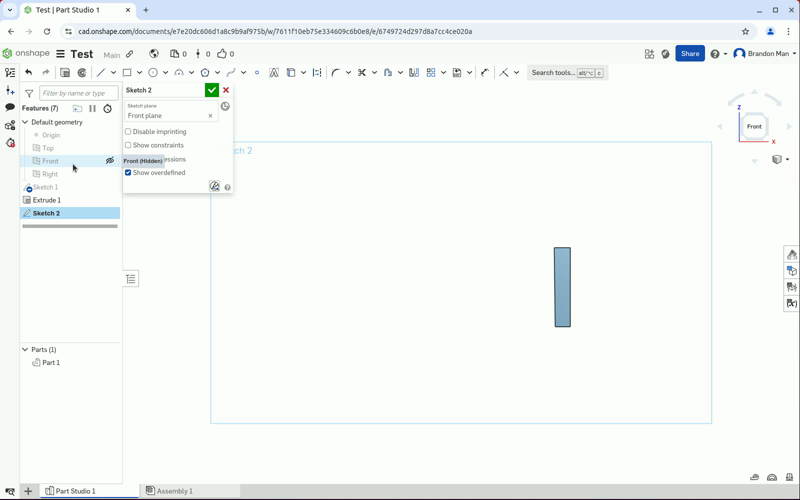
mouse_move(73, 352)
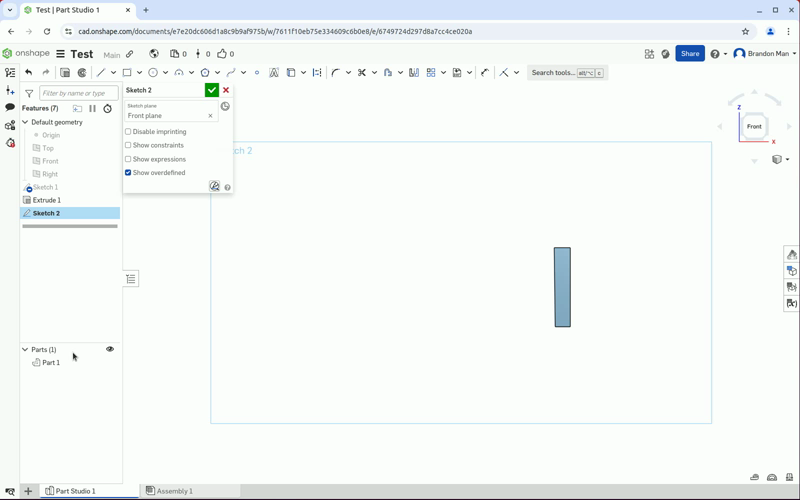
key(y)
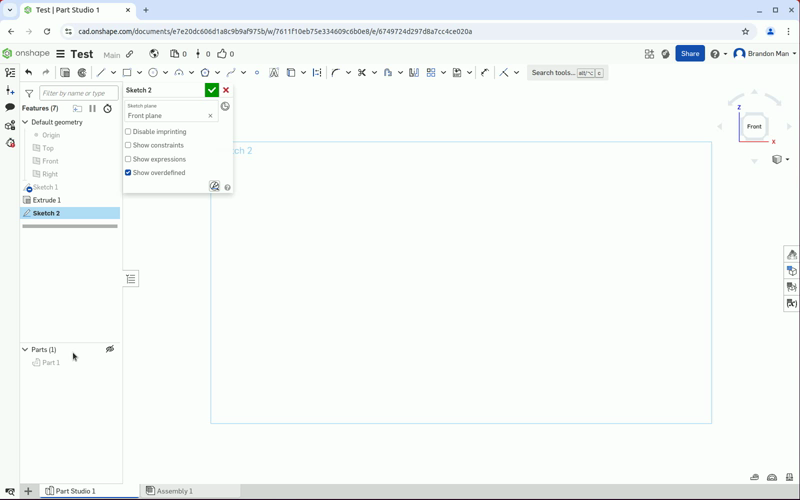
key(l)
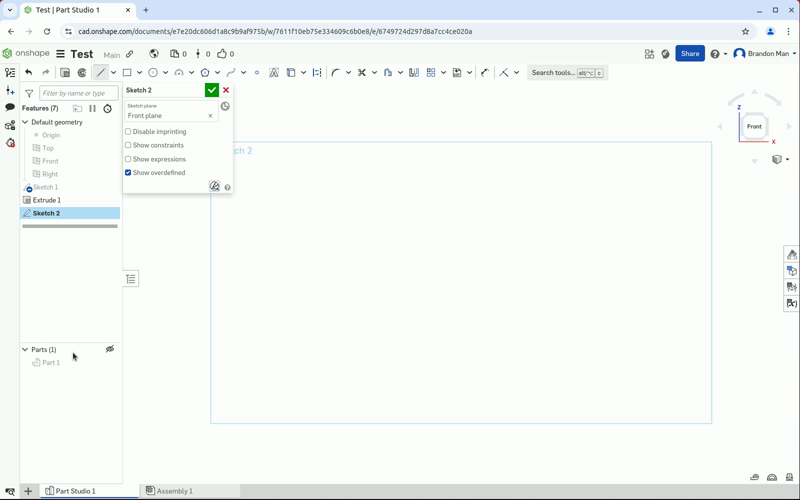
key_down(shift)
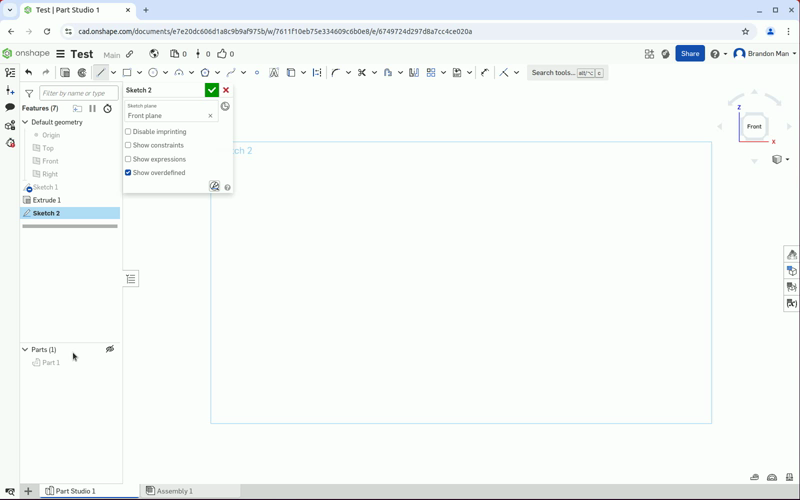
mouse_move(554, 233)
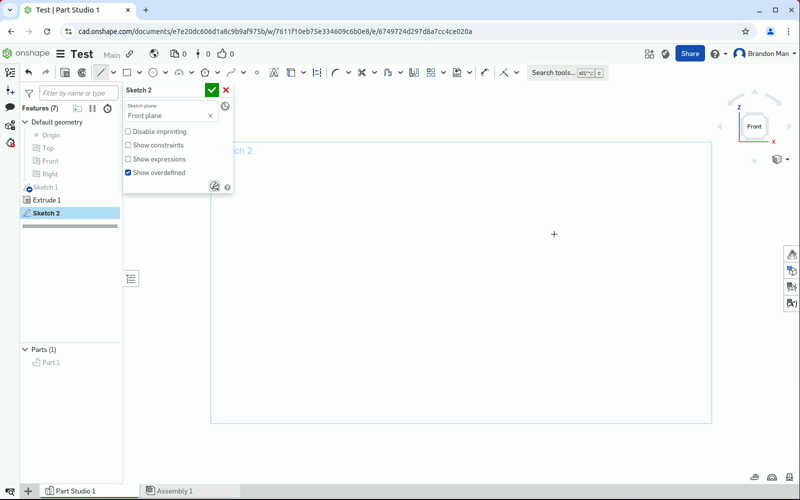
click(554, 233)
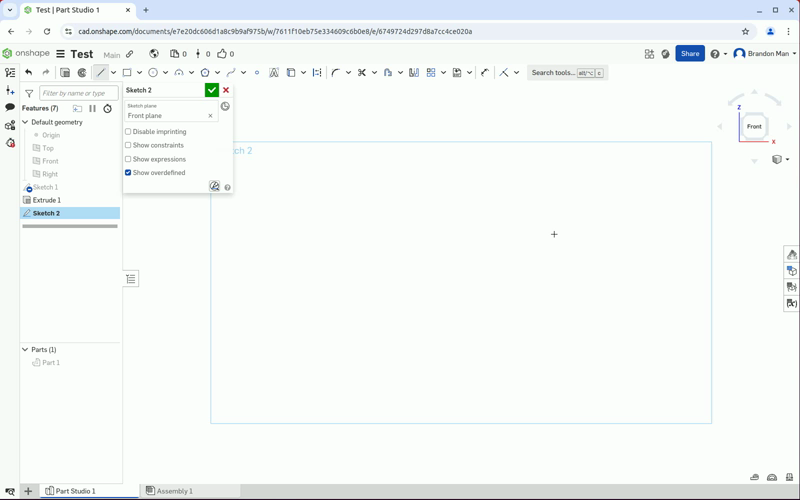
key_up(shift)
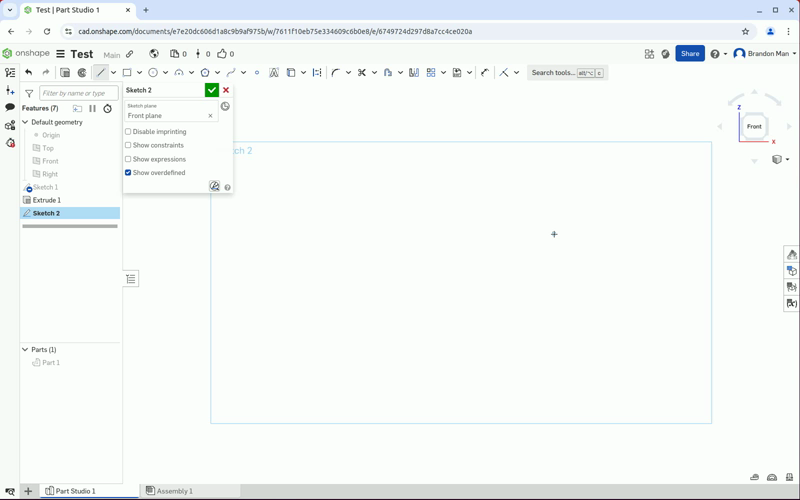
key_down(shift)
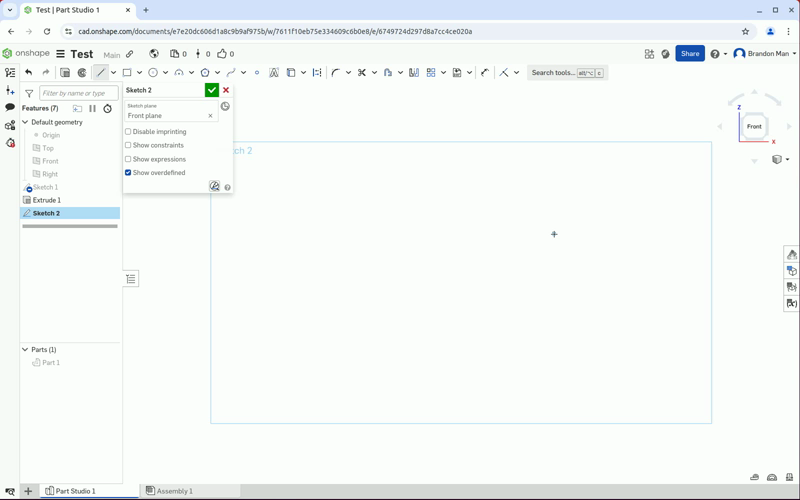
mouse_move(584, 233)
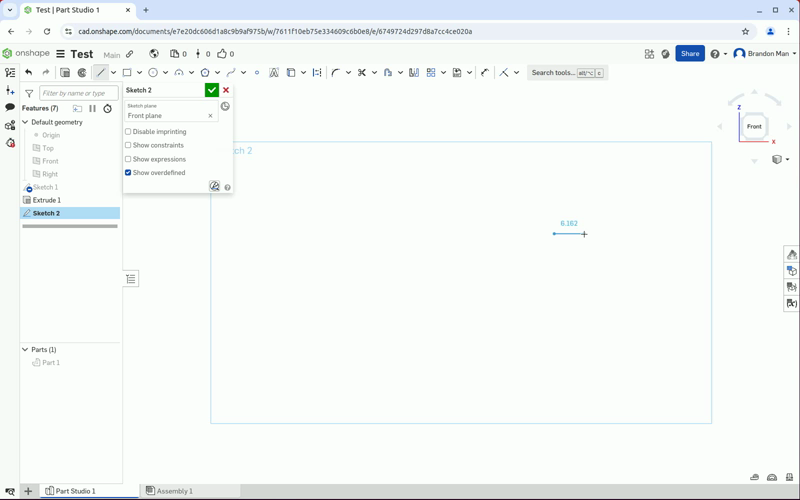
mouse_move(574, 233)
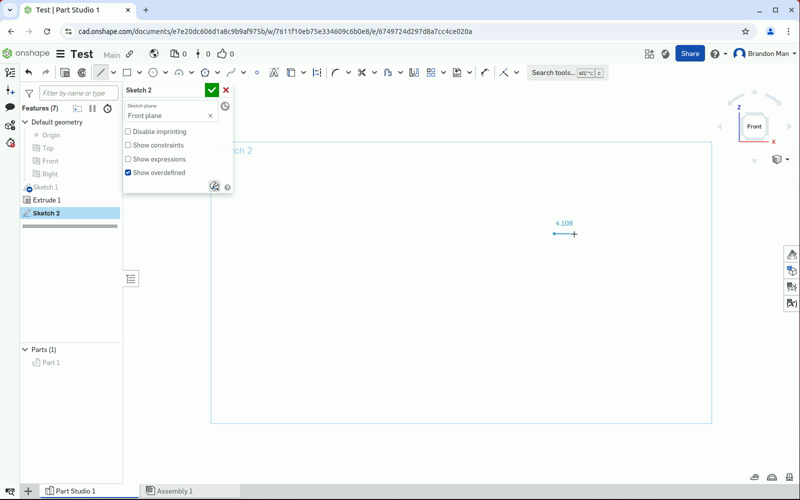
click(574, 233)
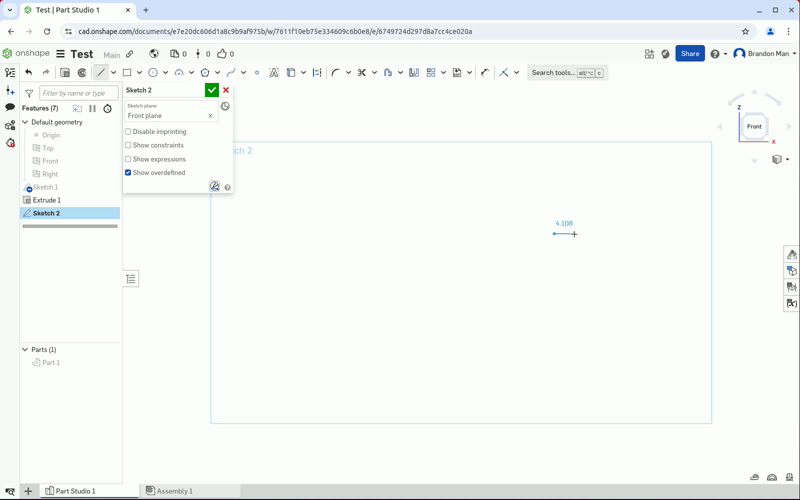
key_up(shift)
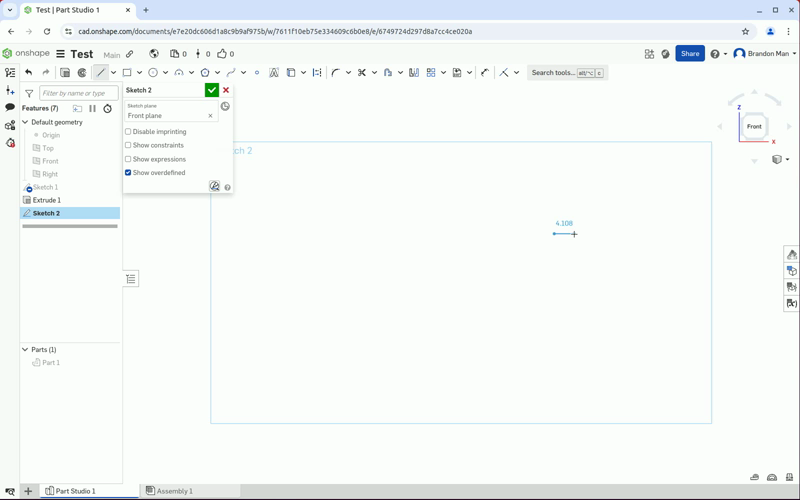
key_down(shift)
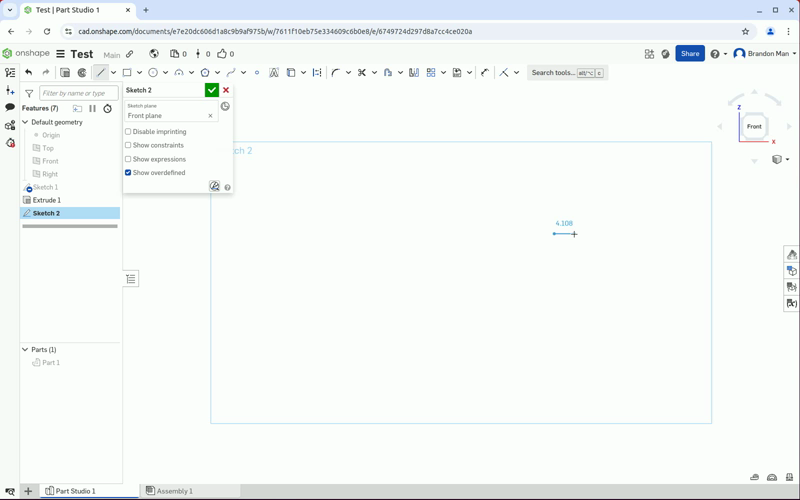
mouse_move(589, 233)
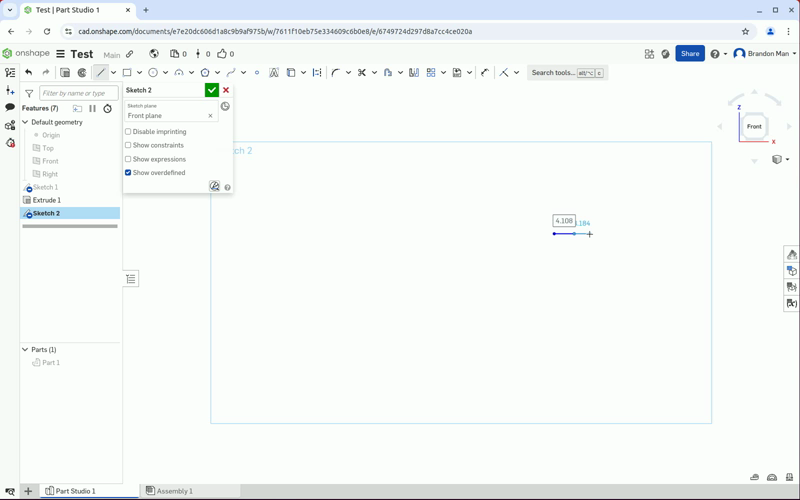
mouse_move(574, 220)
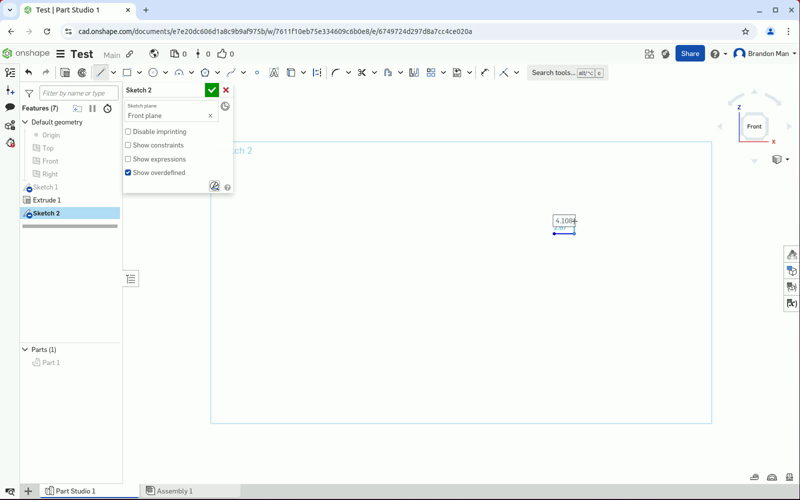
click(574, 220)
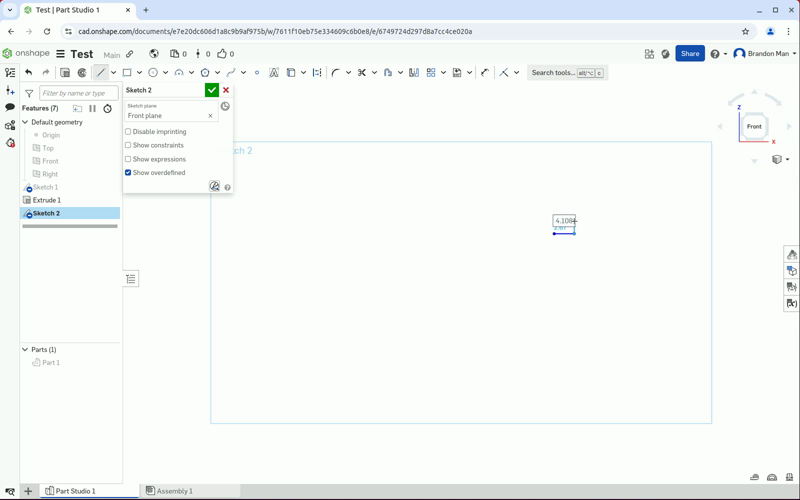
key_up(shift)
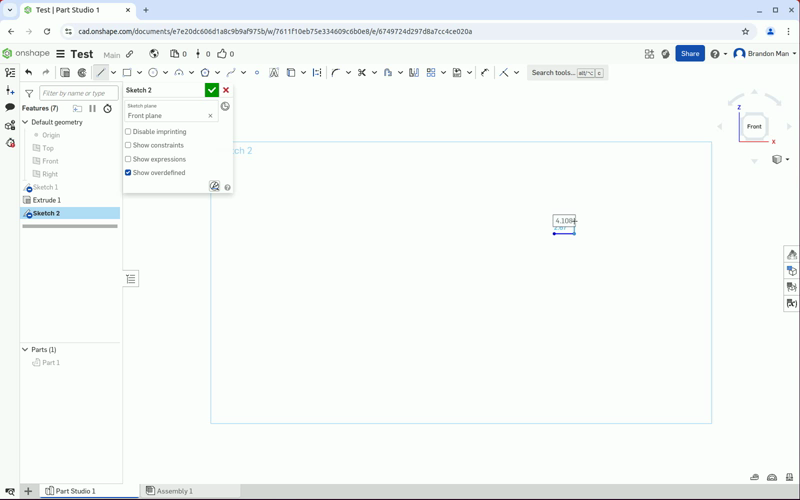
key_down(shift)
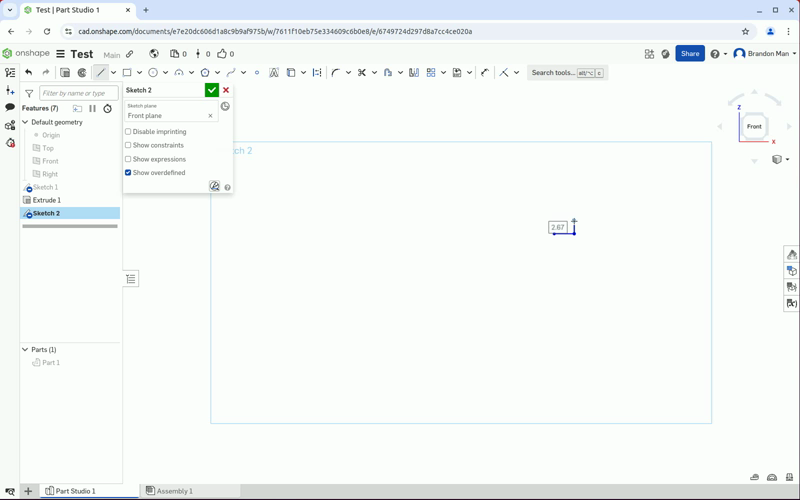
mouse_move(589, 220)
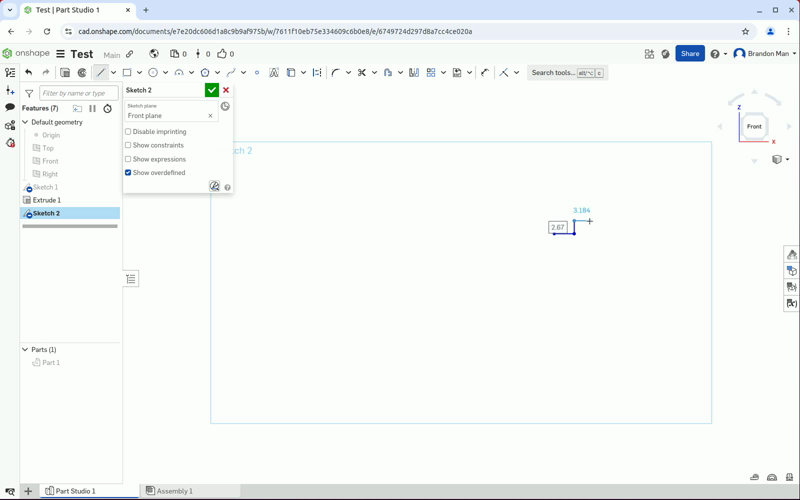
mouse_move(555, 220)
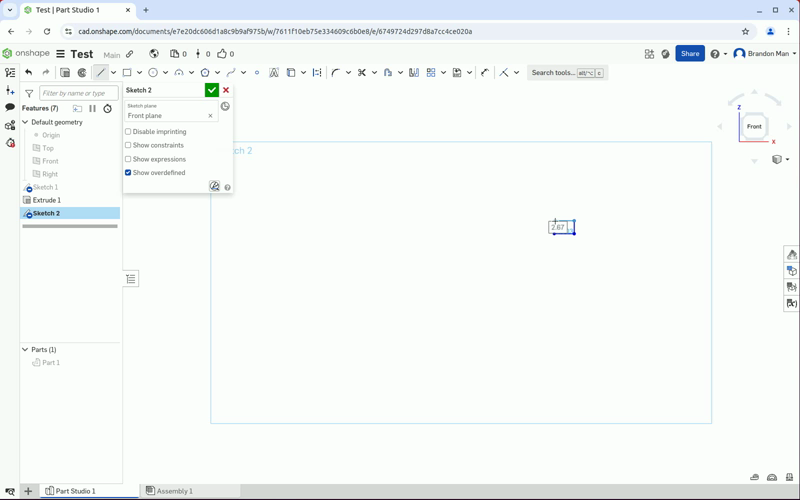
click(555, 220)
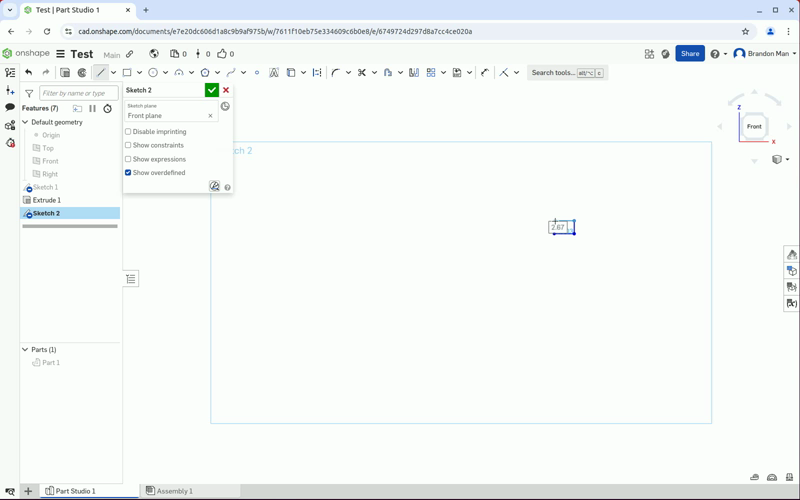
key_up(shift)
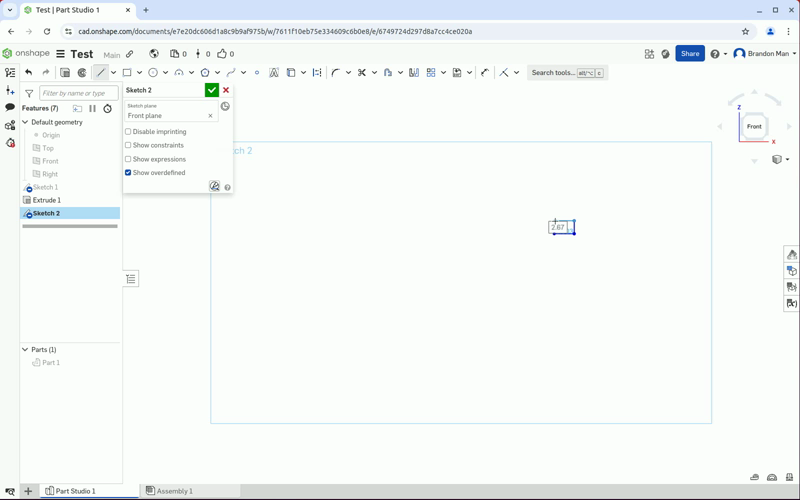
mouse_move(585, 220)
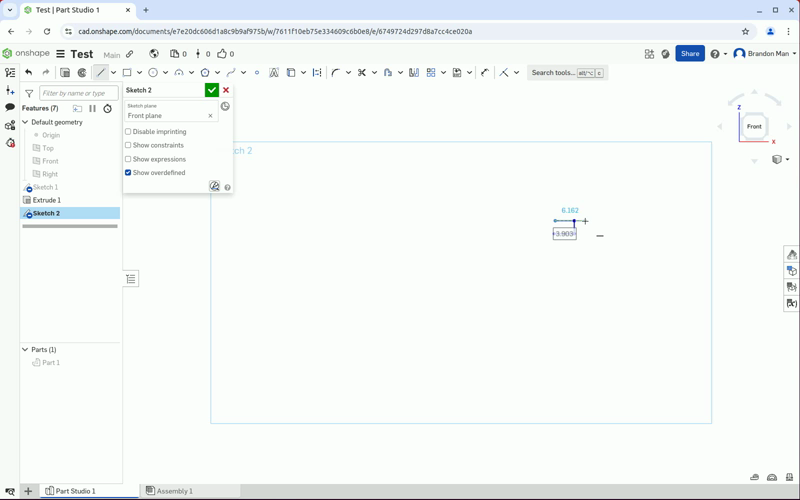
key_down(shift)
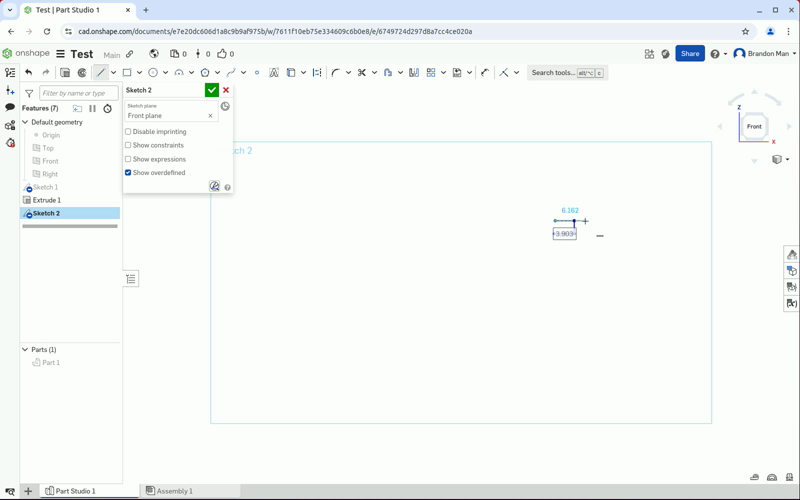
mouse_move(554, 233)
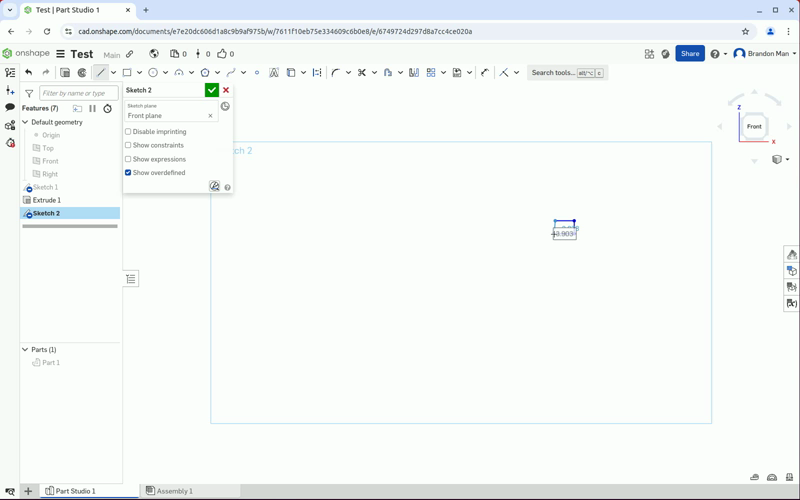
key_up(shift)
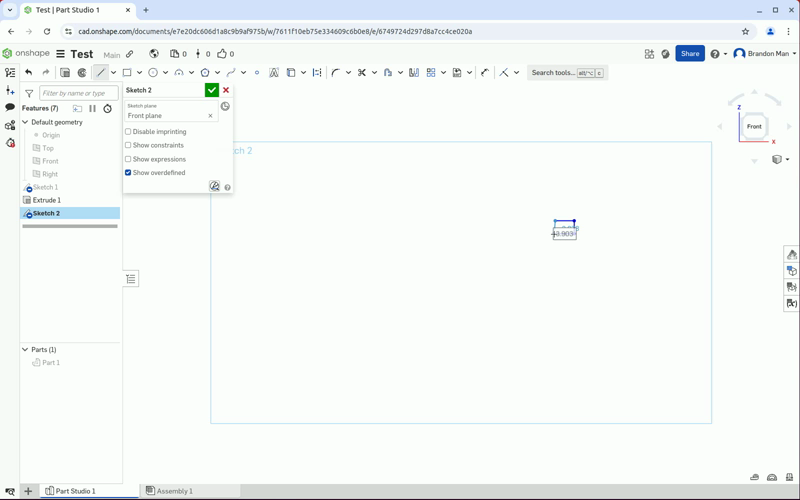
click(554, 233)
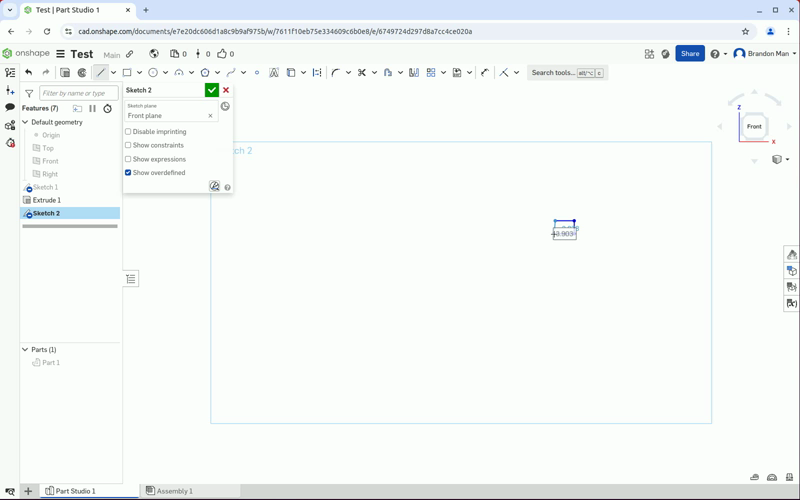
key(esc)
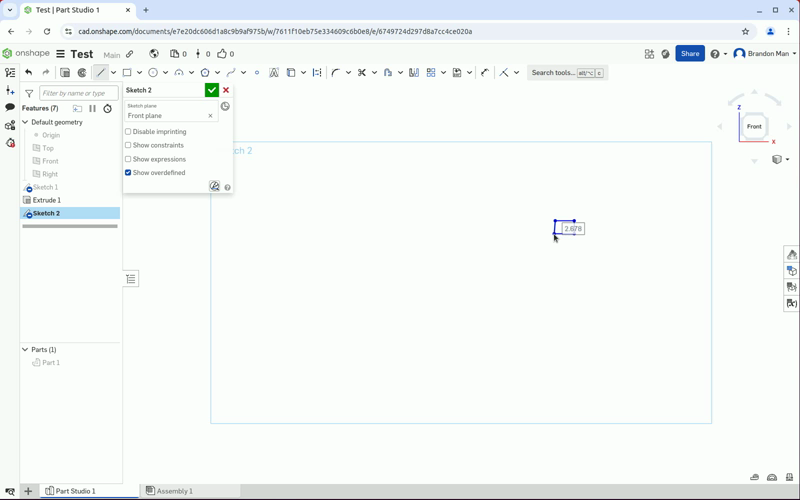
mouse_move(561, 226)
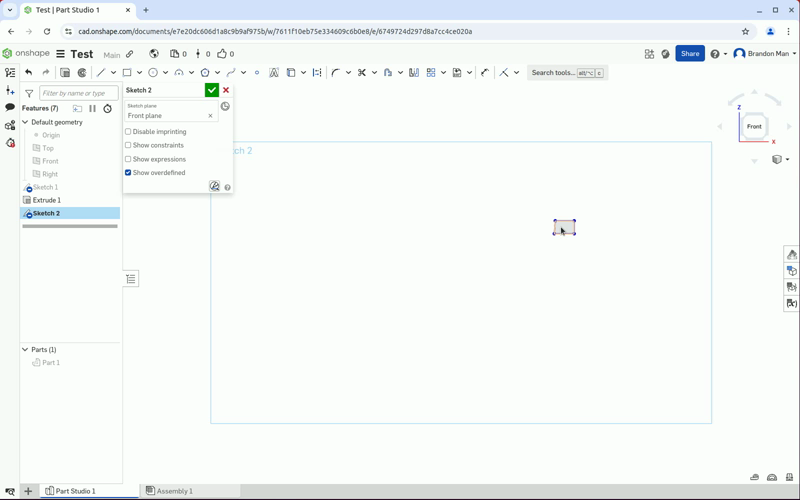
scroll(6)
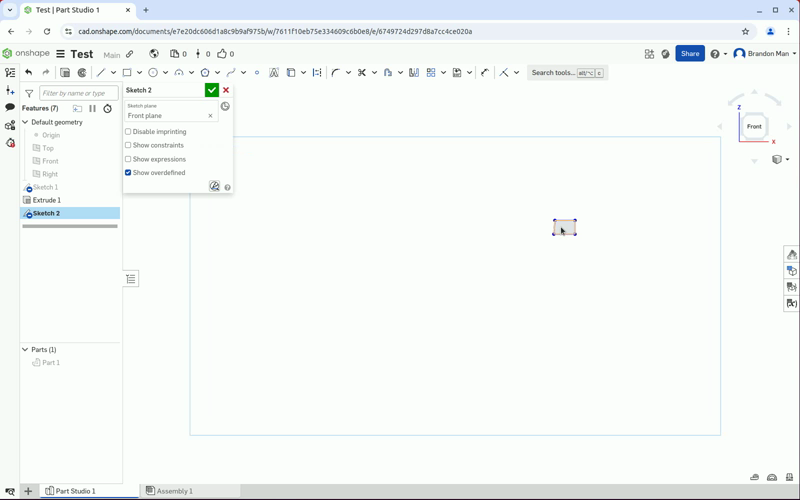
scroll(6)
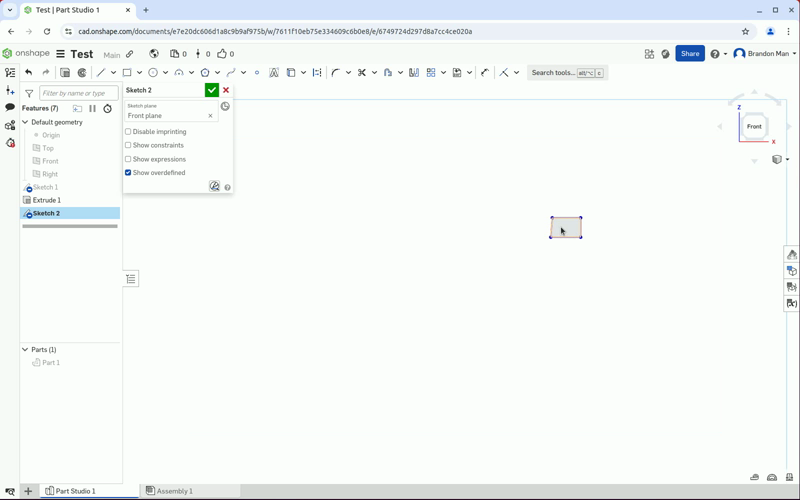
scroll(6)
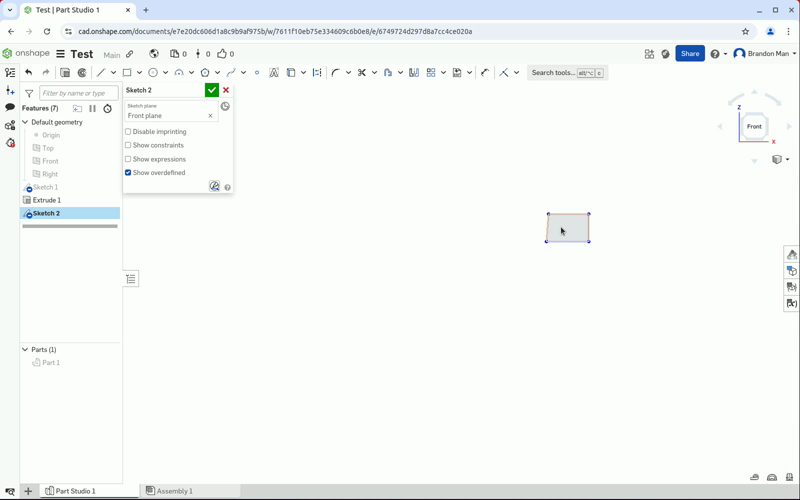
scroll(6)
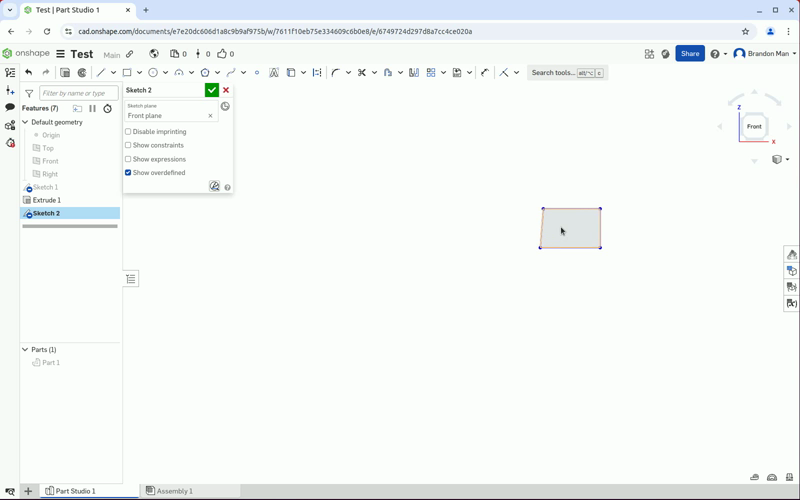
scroll(6)
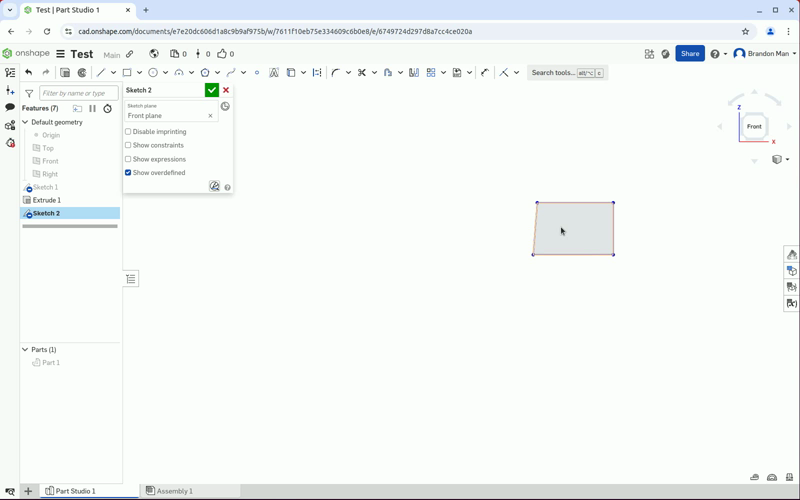
scroll(6)
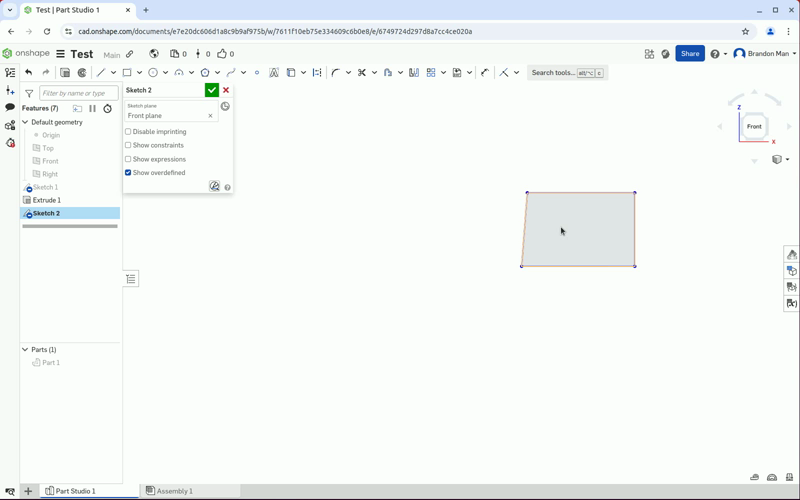
scroll(6)
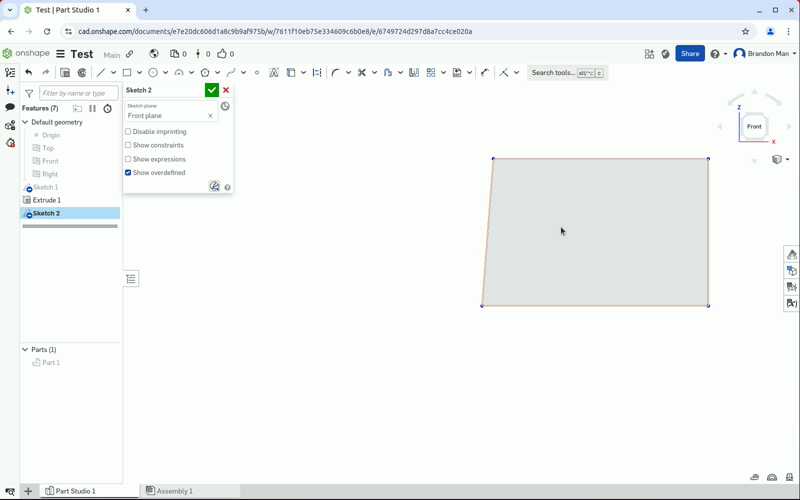
click(561, 226)
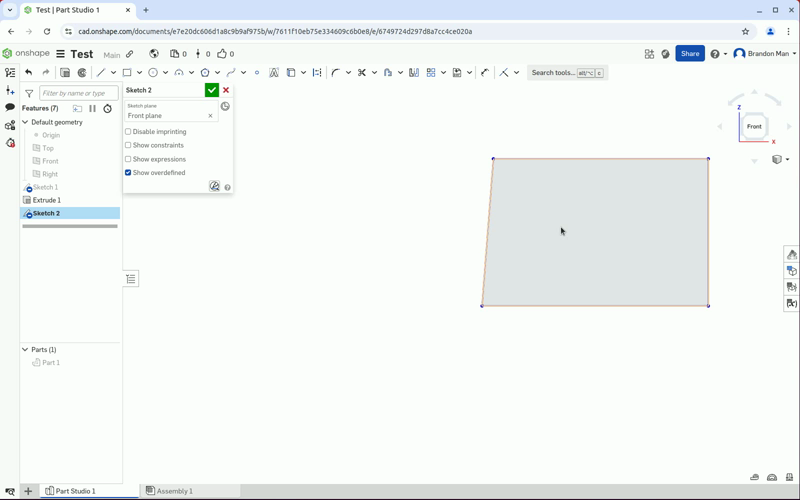
scroll(-6)
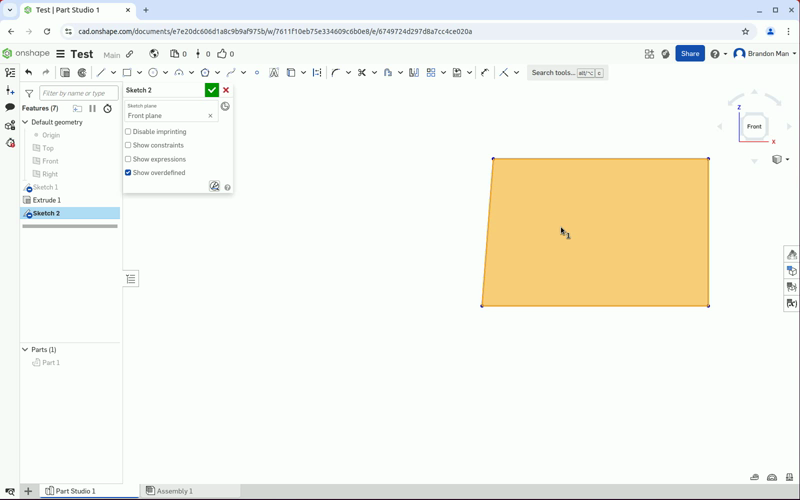
scroll(-6)
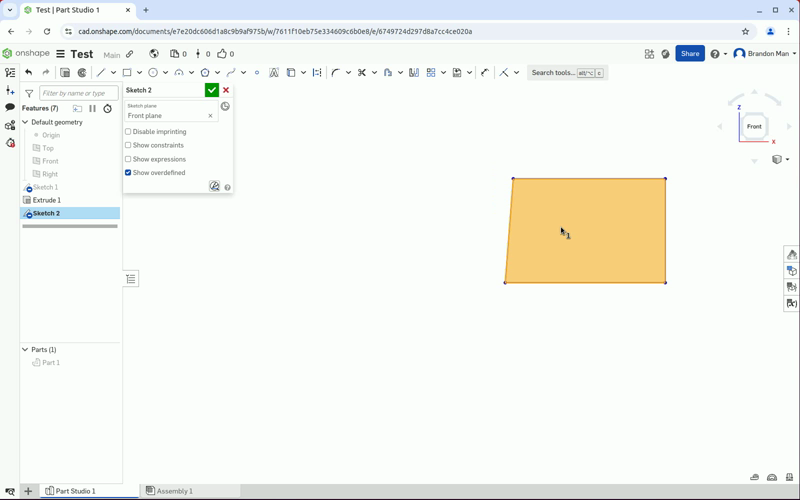
scroll(-6)
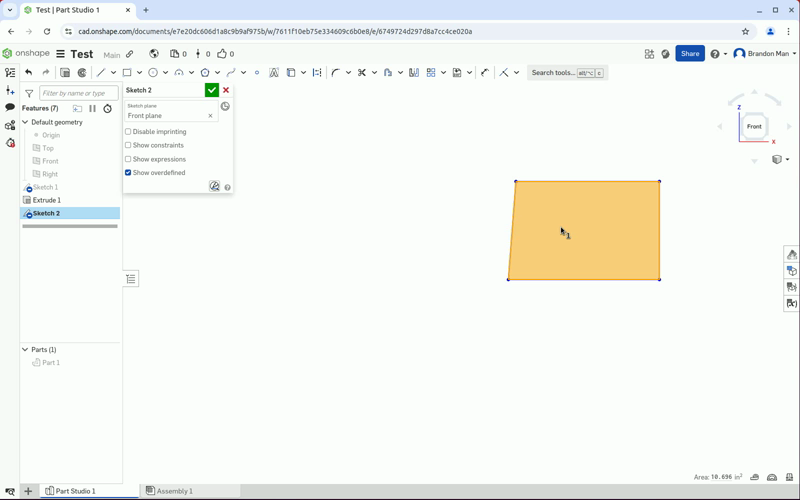
scroll(-6)
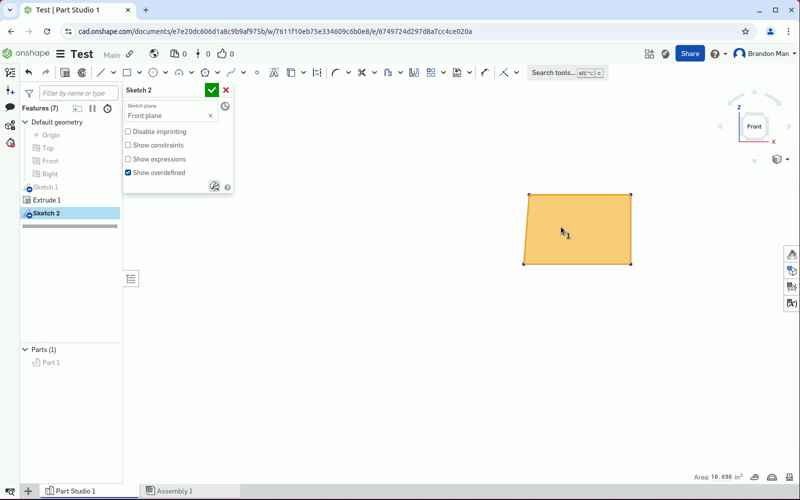
scroll(-6)
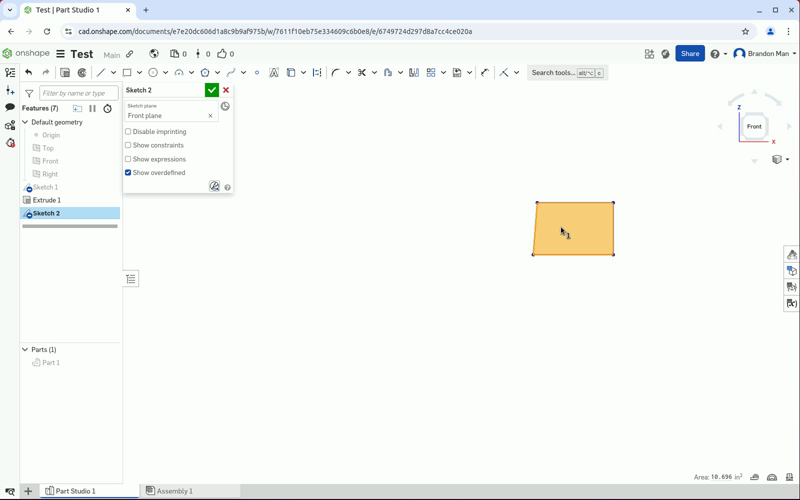
scroll(-6)
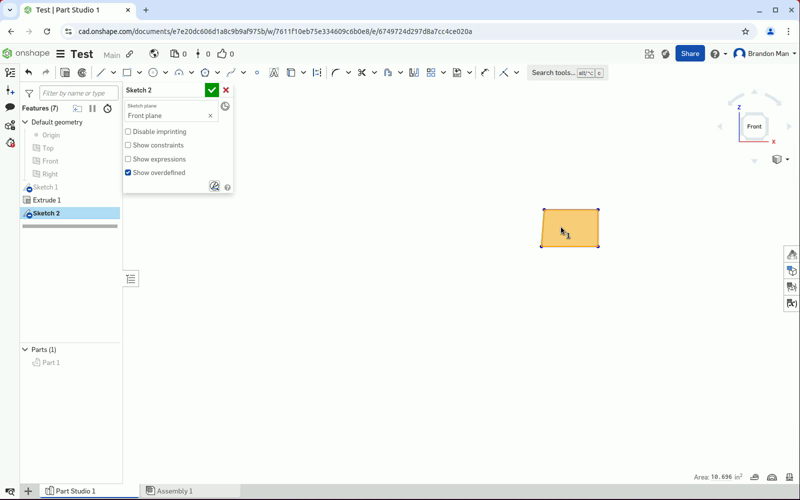
scroll(-6)
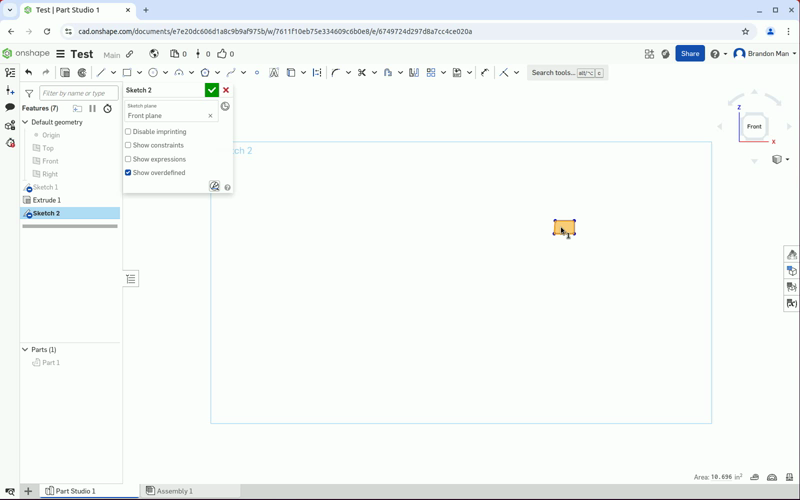
mouse_move(73, 352)
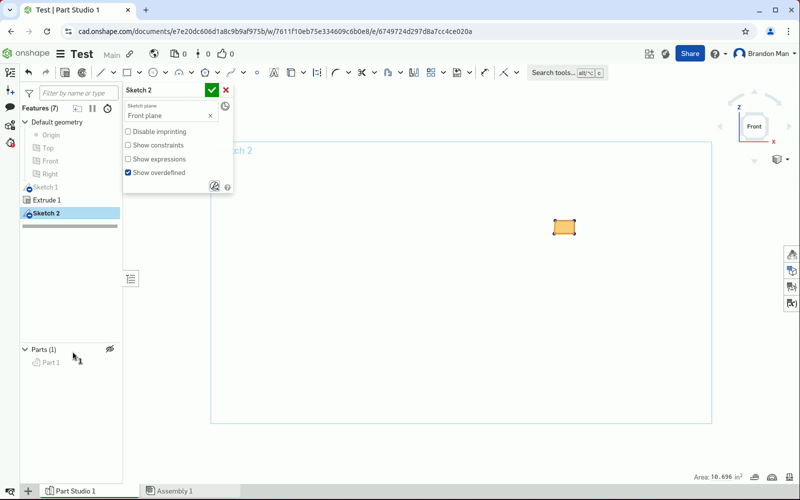
key(shift+y)
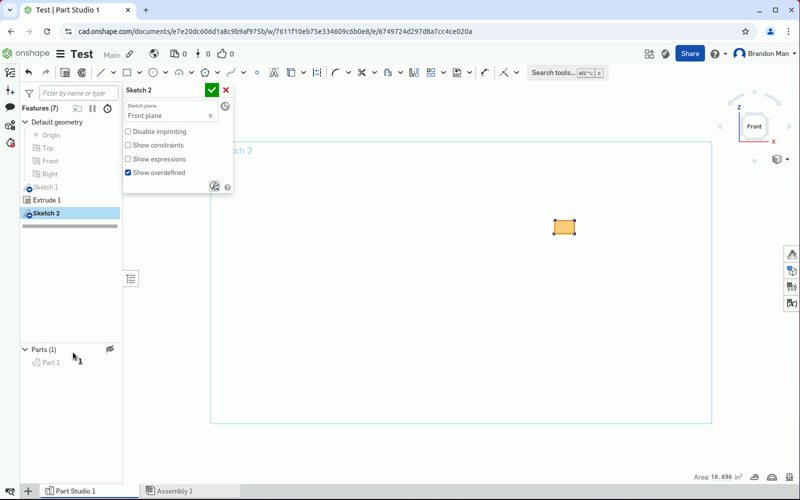
key(shift+e)
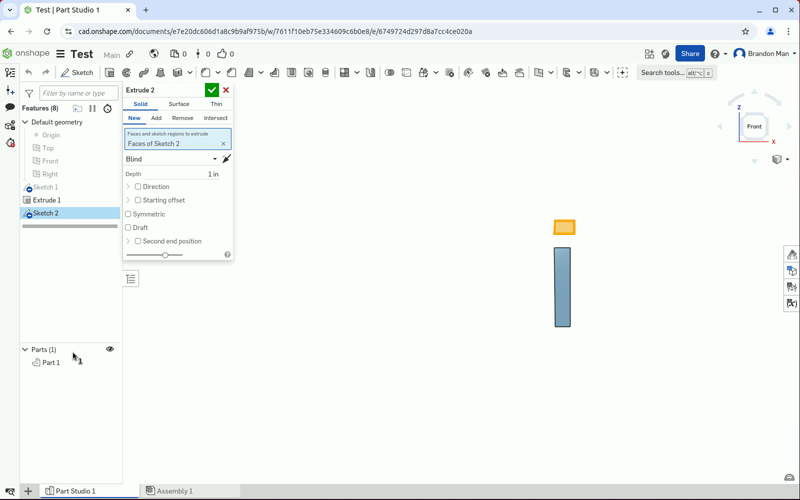
mouse_move(143, 106)
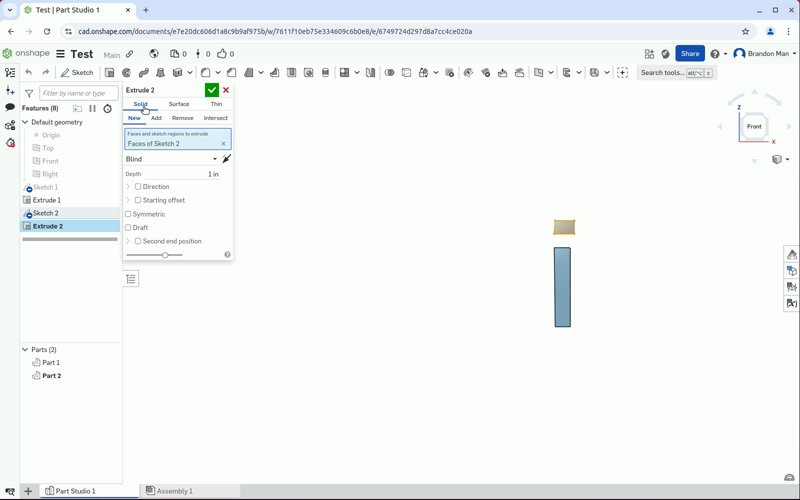
click(143, 106)
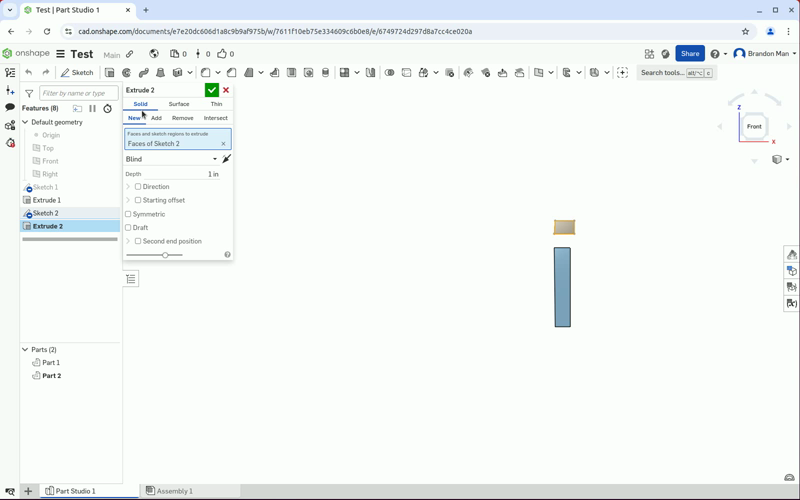
mouse_move(137, 120)
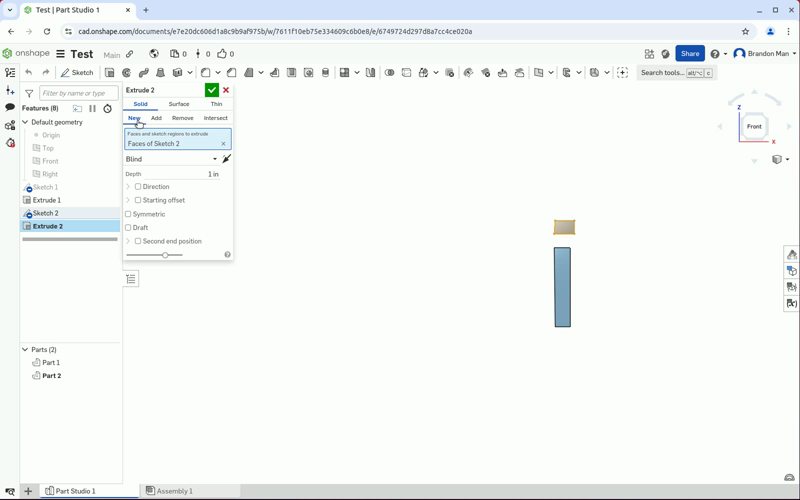
click(137, 120)
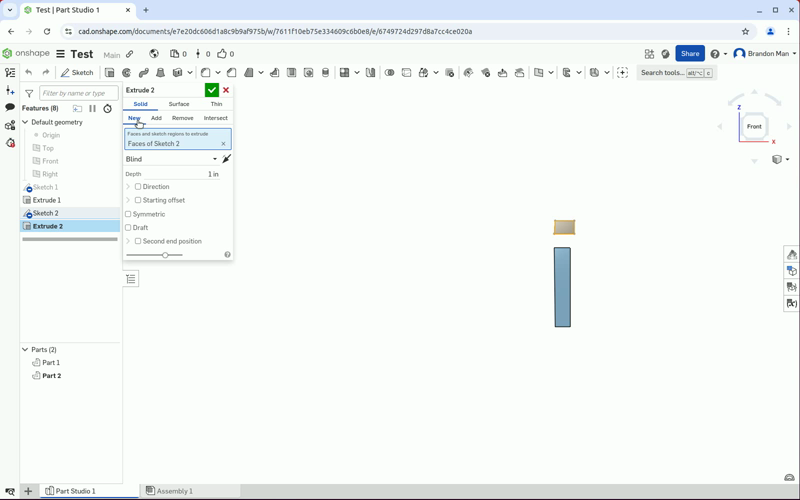
key(tab, 4)
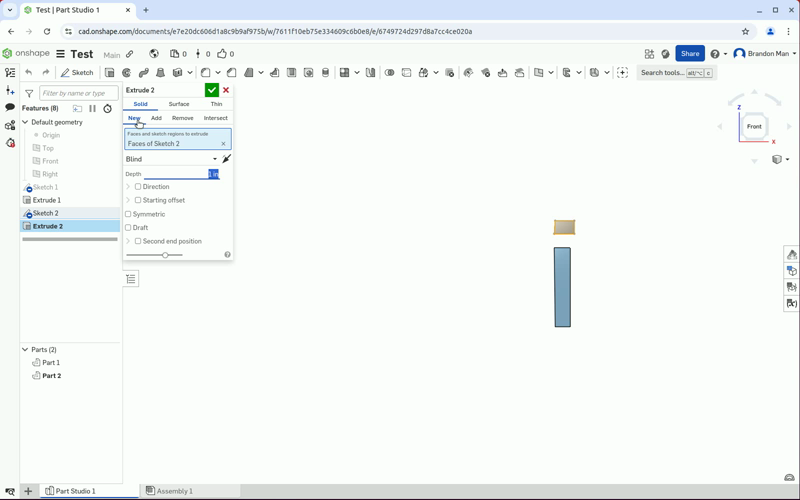
text(4.333)
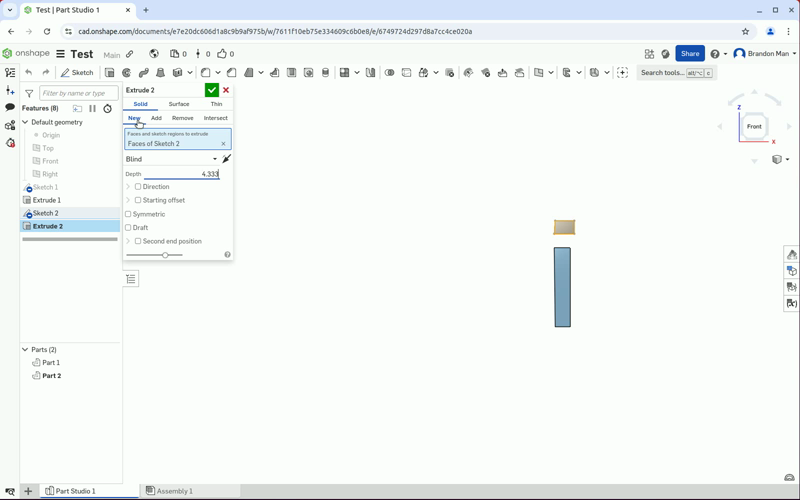
key(enter)
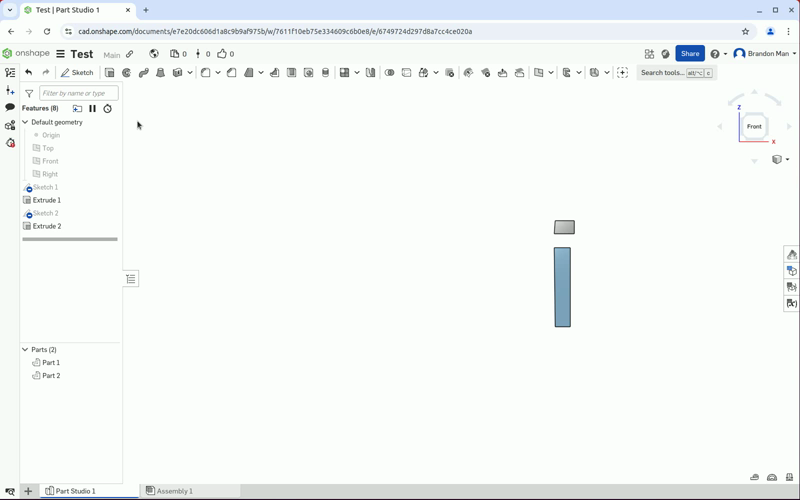
key(shift+h)
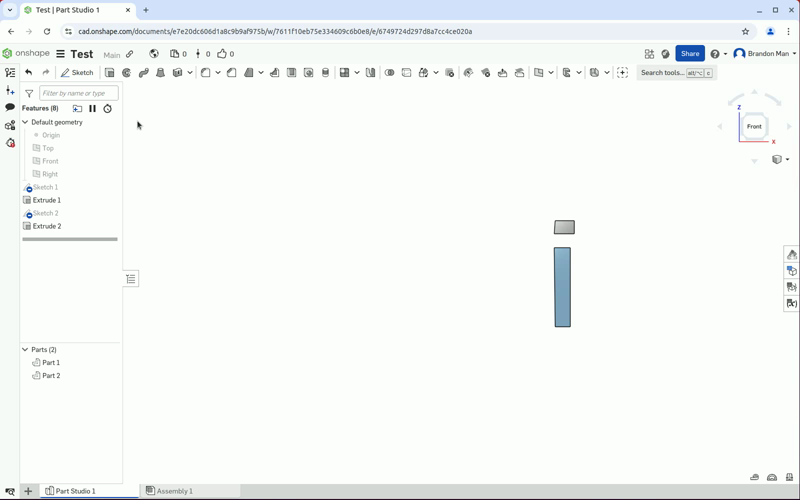
key(shift+h)
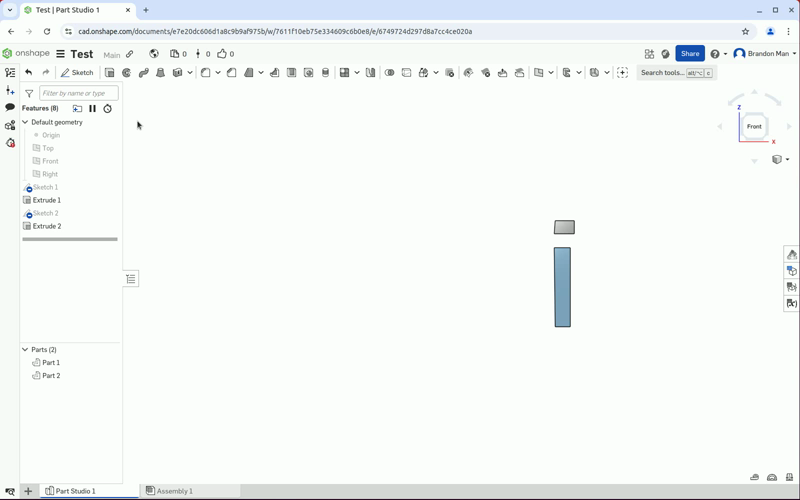
mouse_move(73, 189)
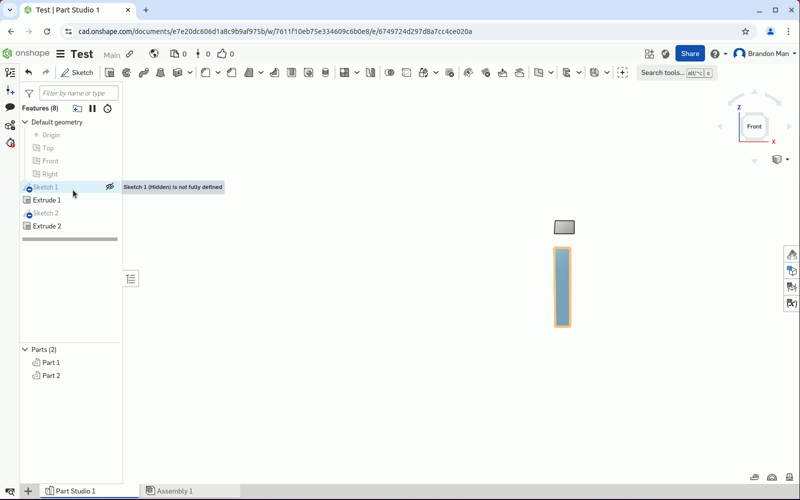
click(73, 189)
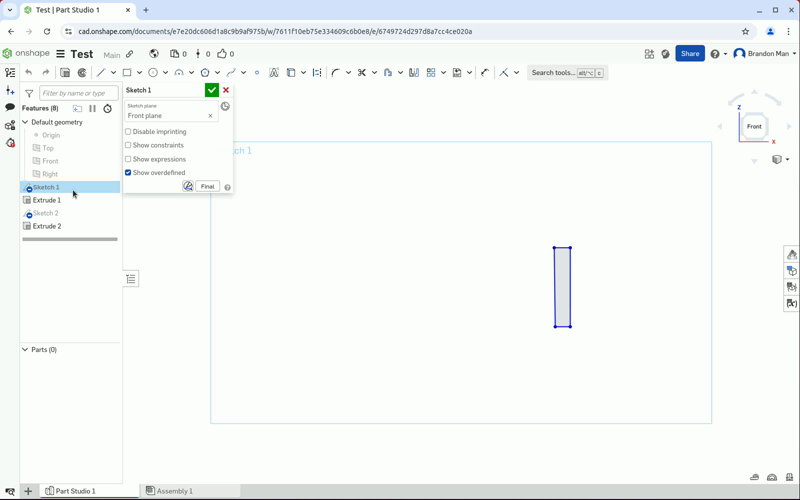
mouse_move(229, 92)
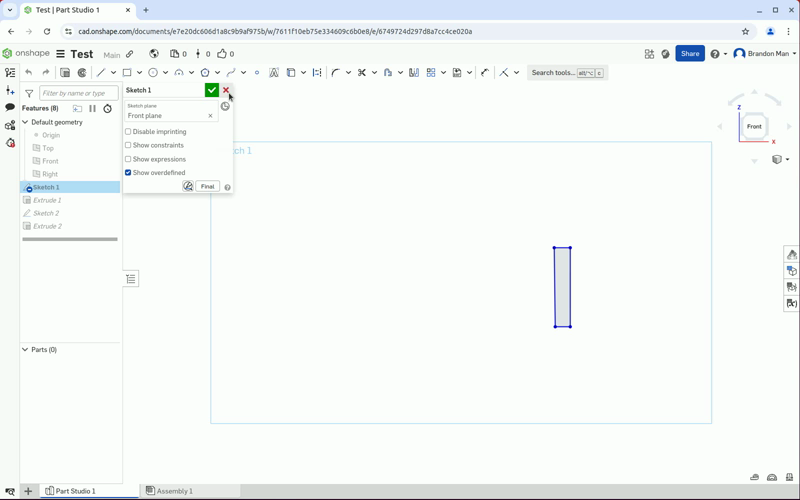
click(229, 92)
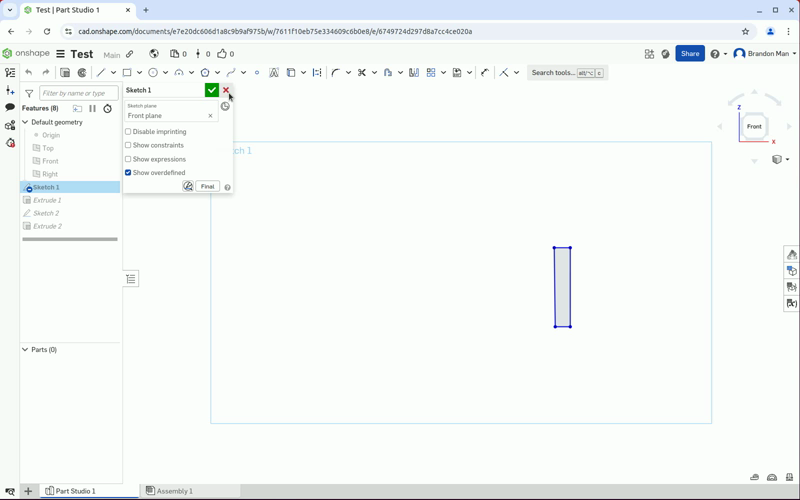
key(shift+s)
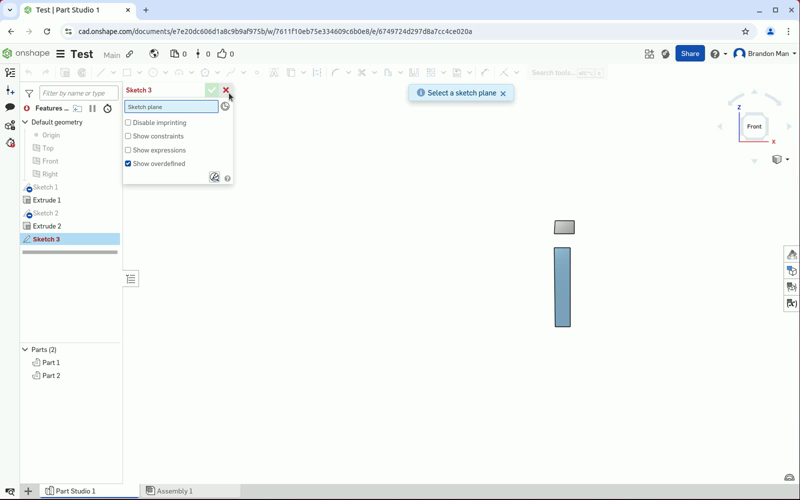
mouse_move(73, 163)
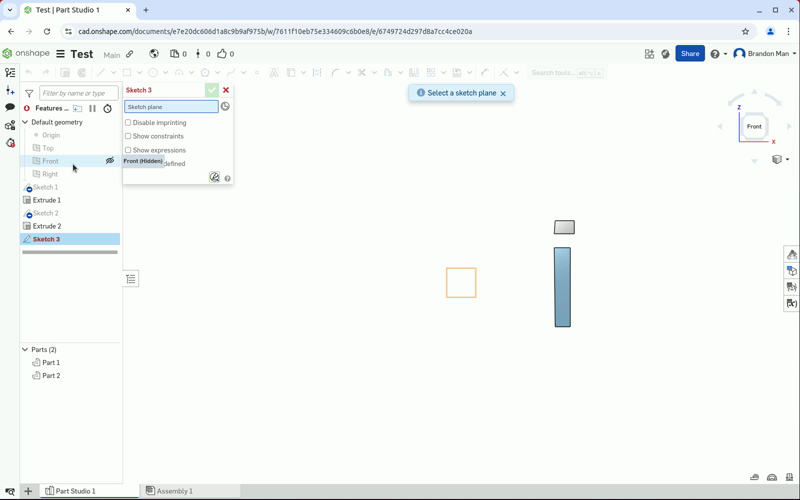
click(73, 163)
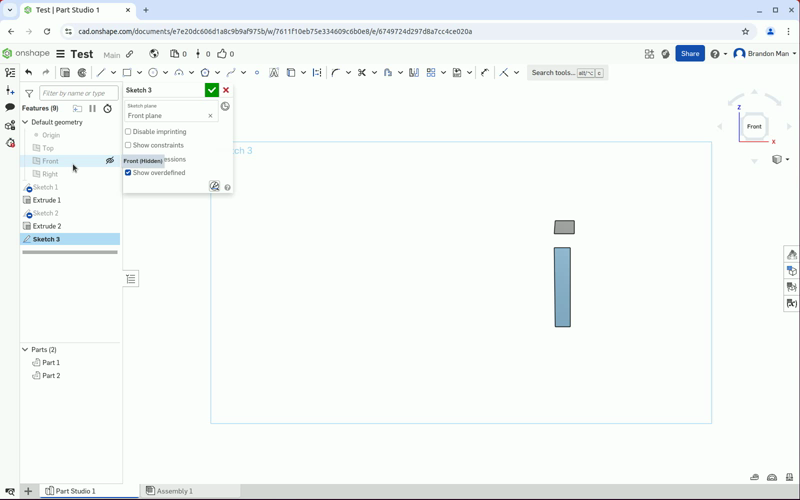
mouse_move(73, 352)
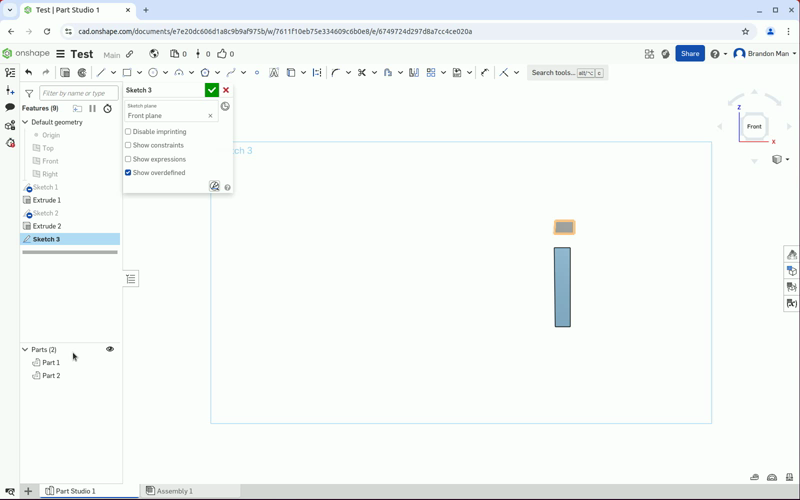
key(y)
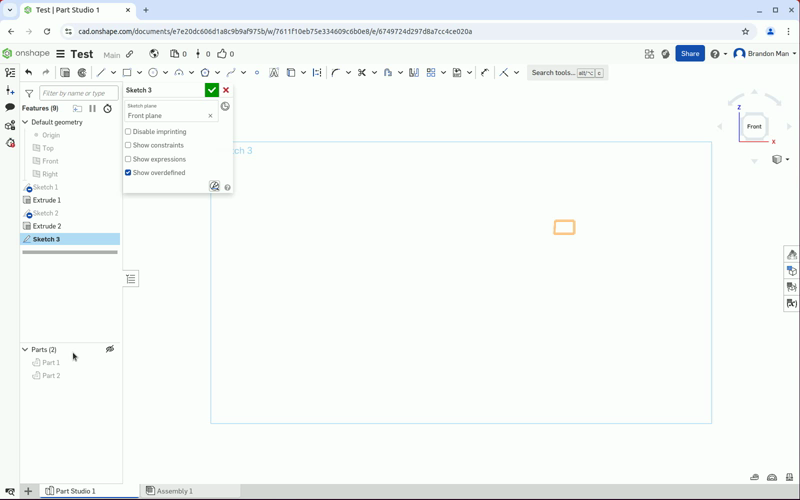
key(l)
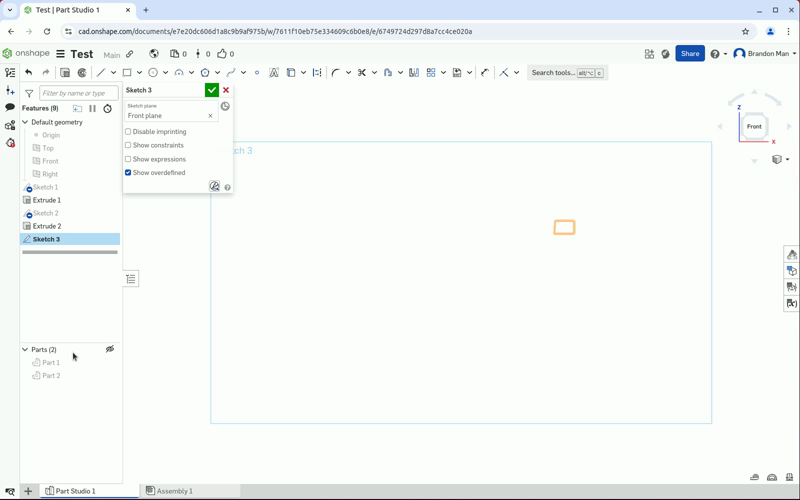
key_down(shift)
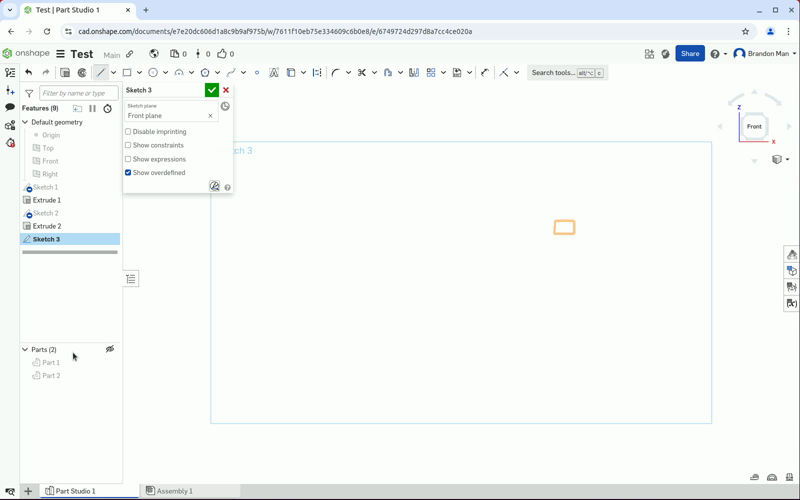
mouse_move(471, 297)
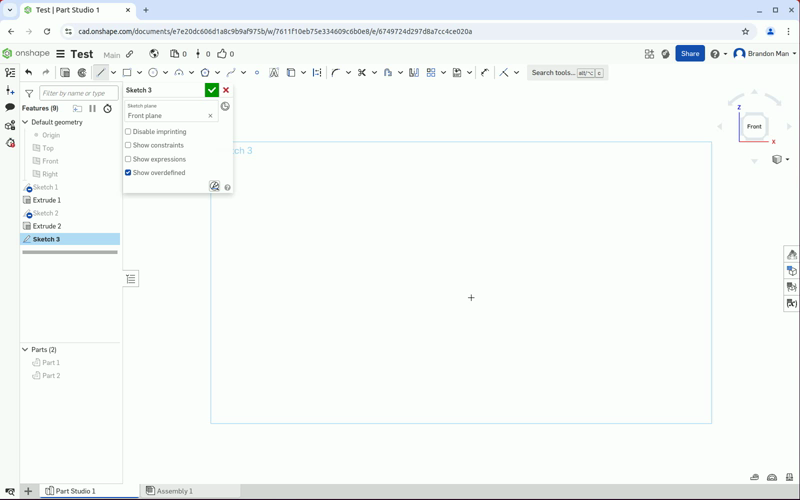
click(471, 297)
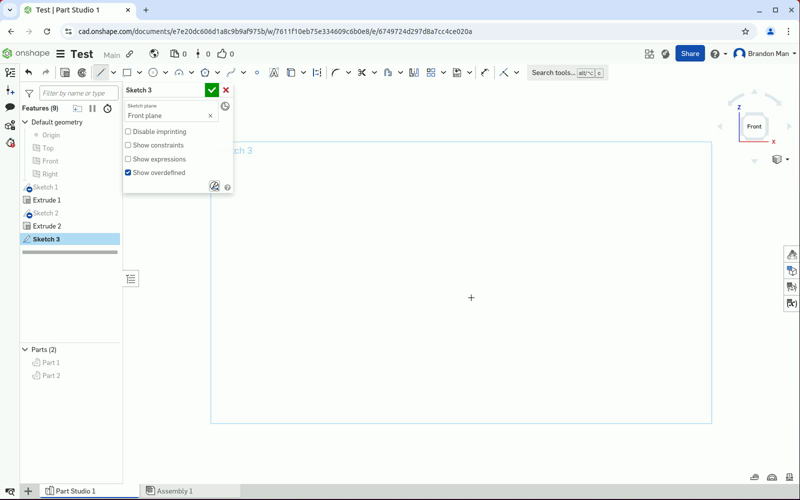
key_up(shift)
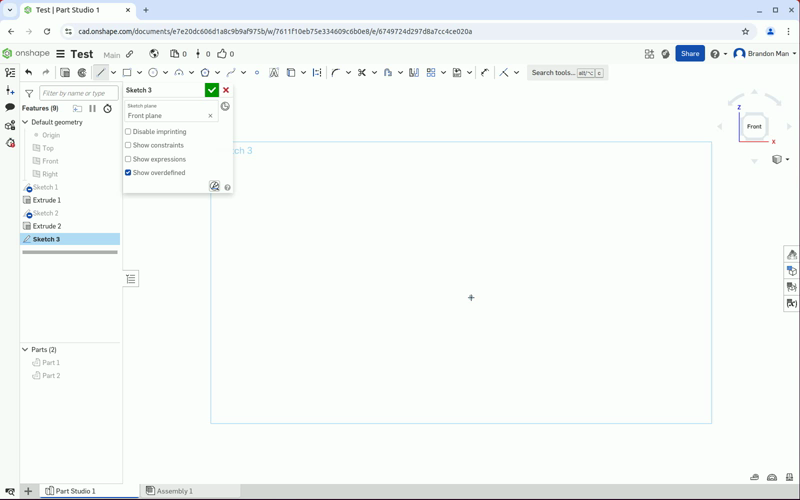
key_down(shift)
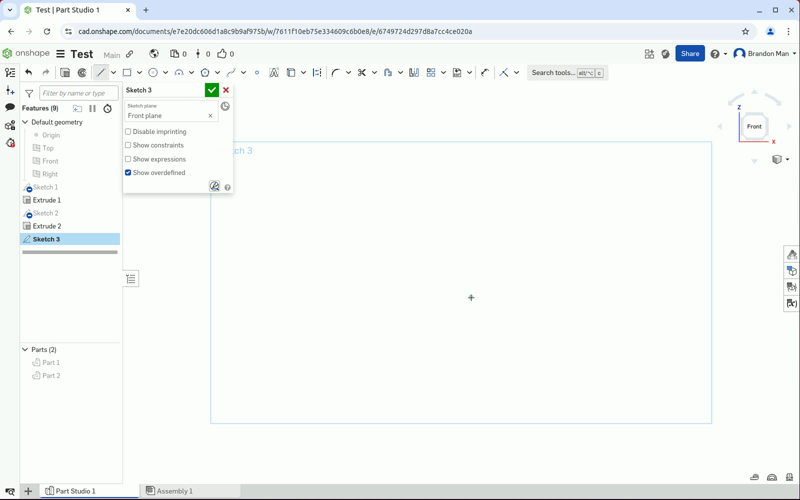
mouse_move(501, 297)
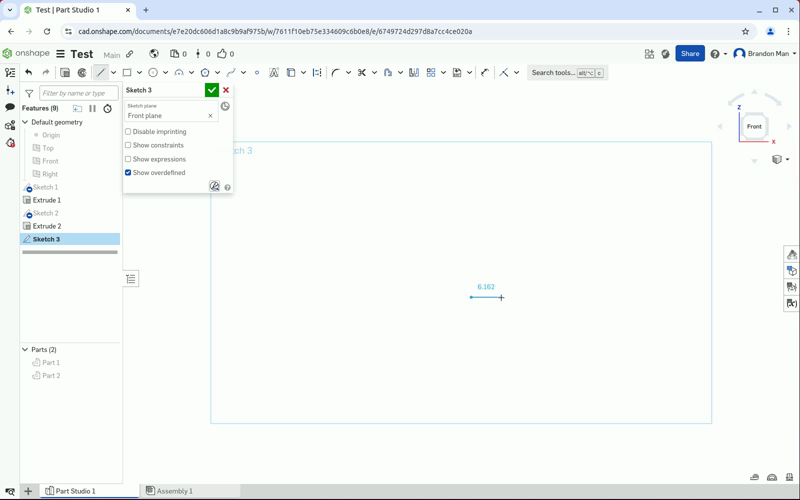
mouse_move(488, 313)
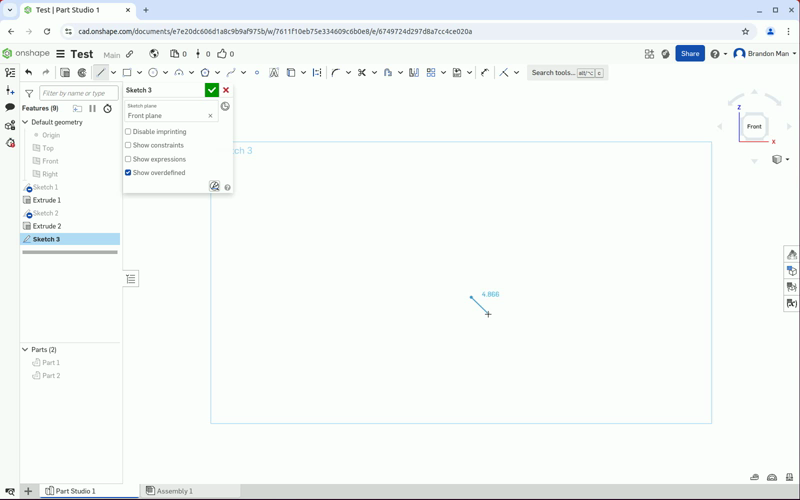
click(488, 313)
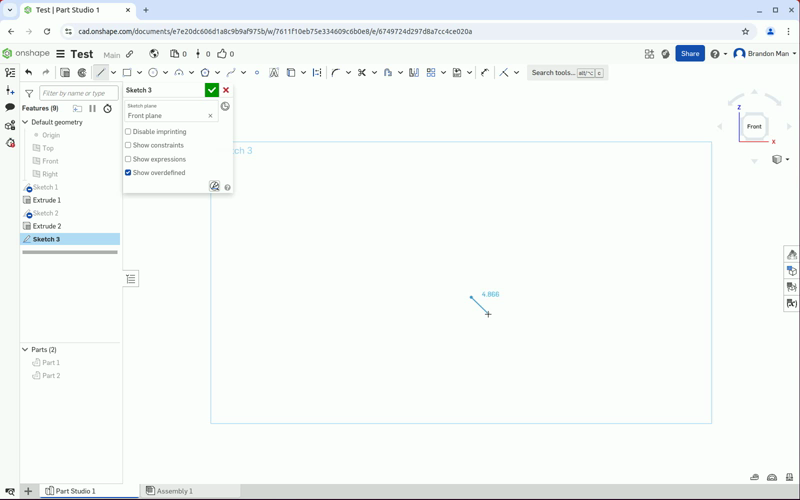
key_up(shift)
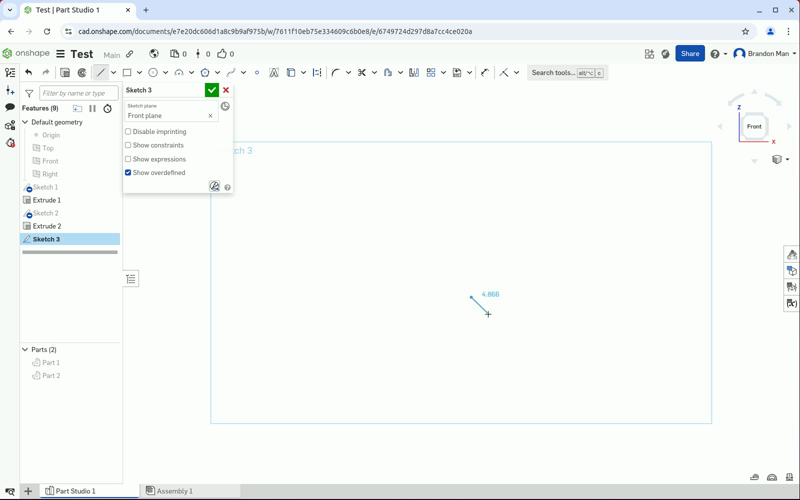
key_down(shift)
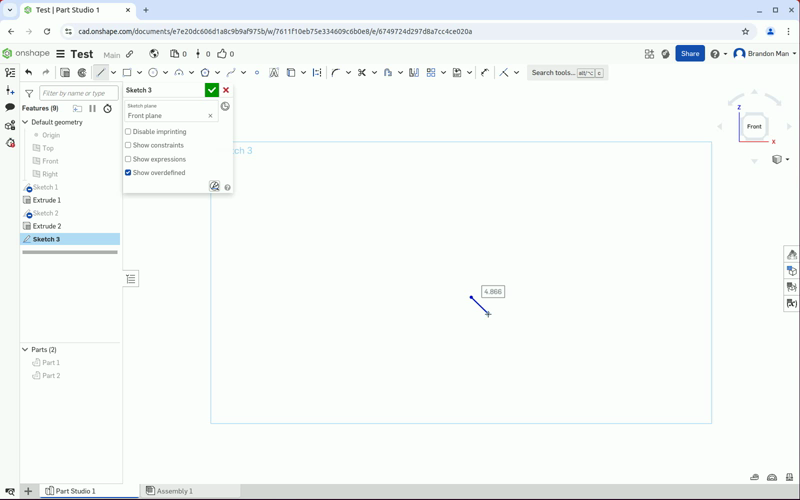
mouse_move(518, 313)
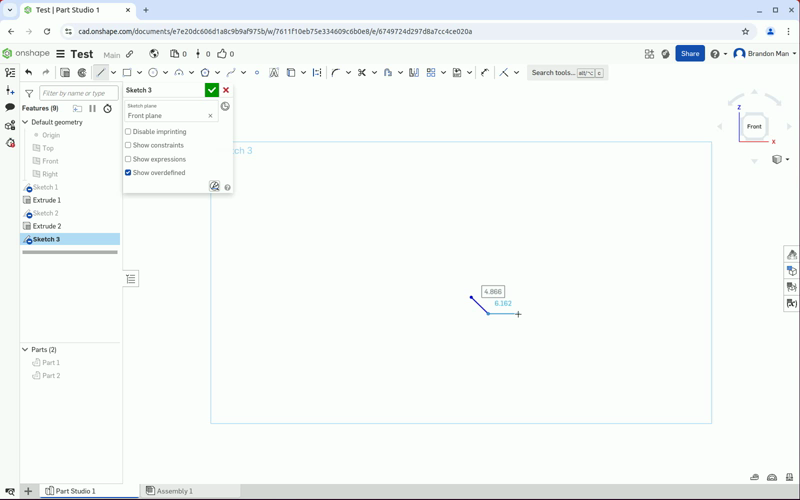
mouse_move(517, 313)
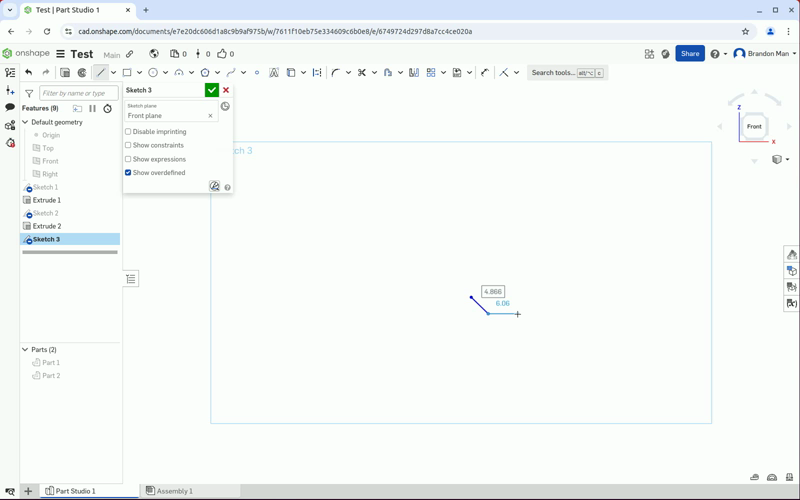
click(517, 313)
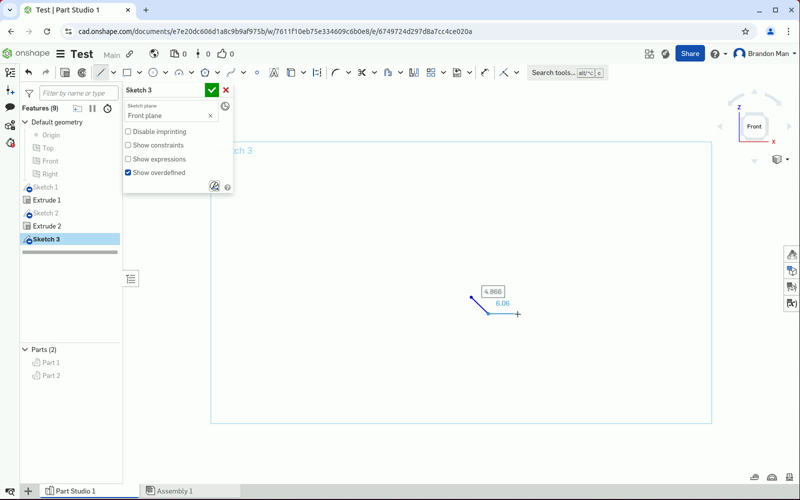
key_up(shift)
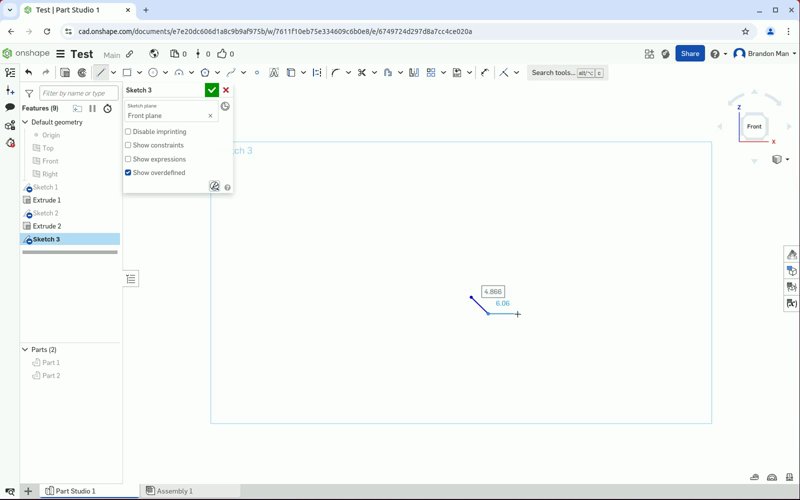
key_down(shift)
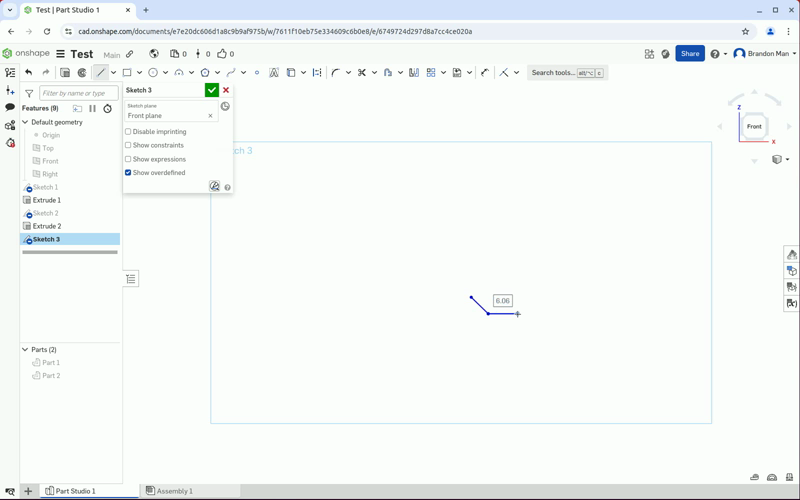
mouse_move(547, 313)
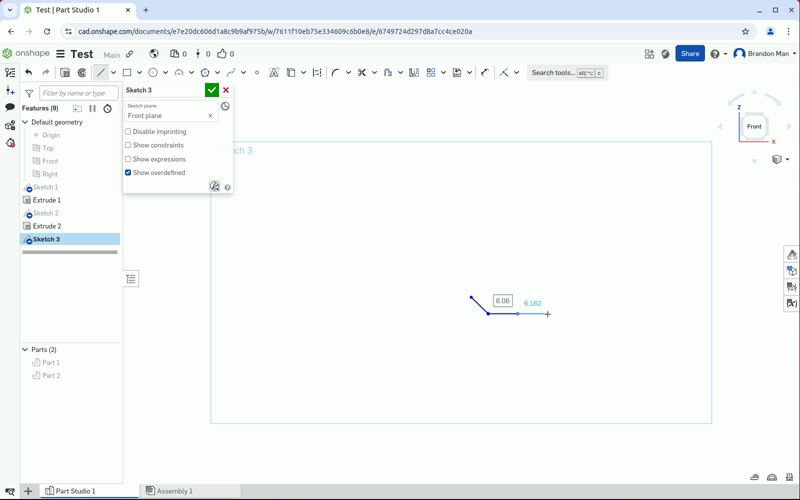
mouse_move(535, 295)
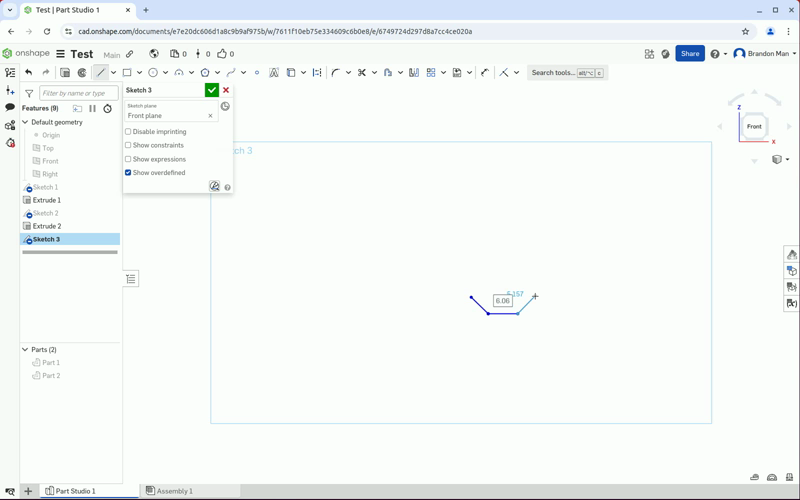
click(535, 295)
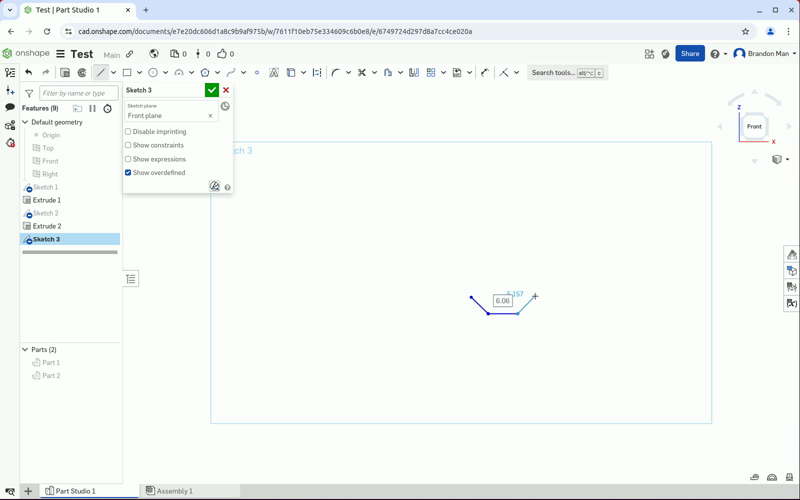
key_up(shift)
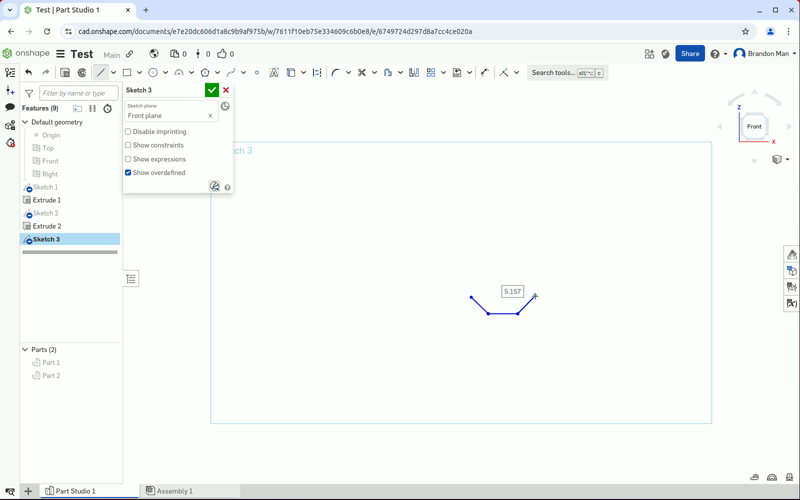
key_down(shift)
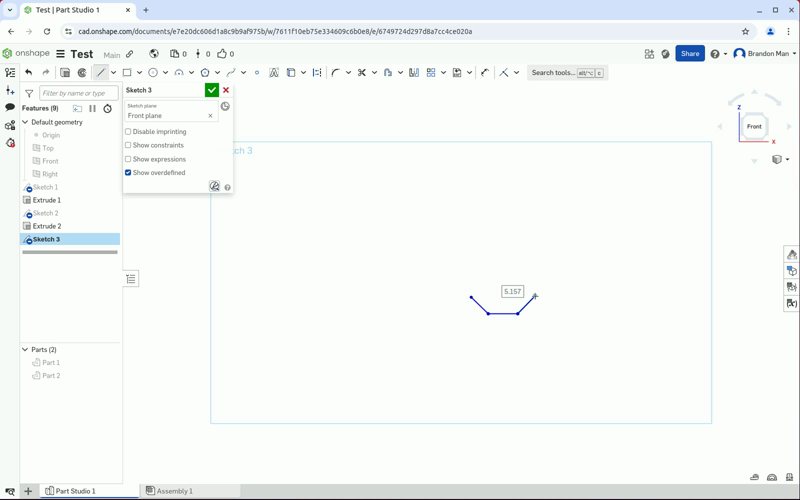
mouse_move(565, 295)
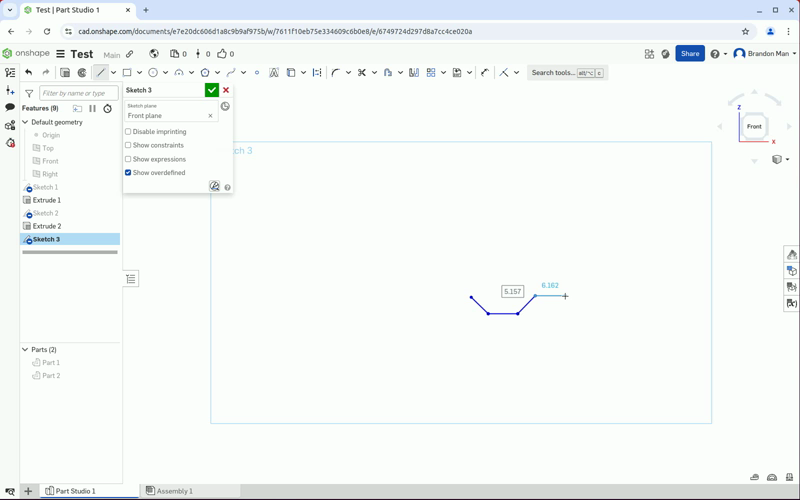
mouse_move(535, 274)
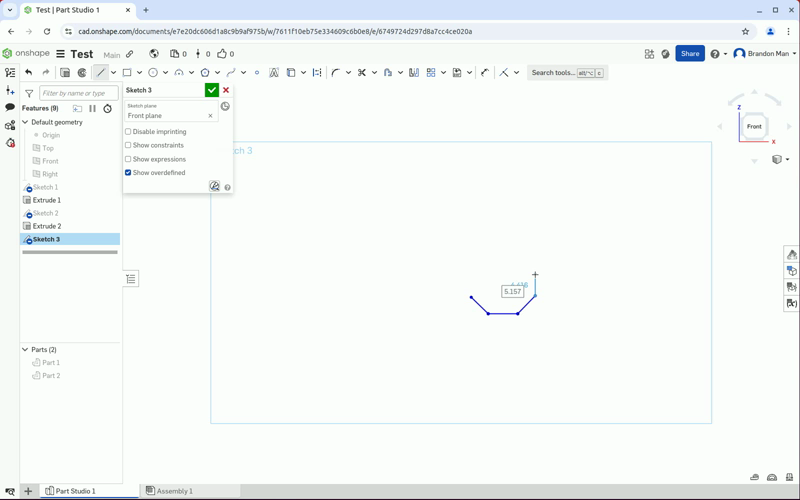
click(535, 274)
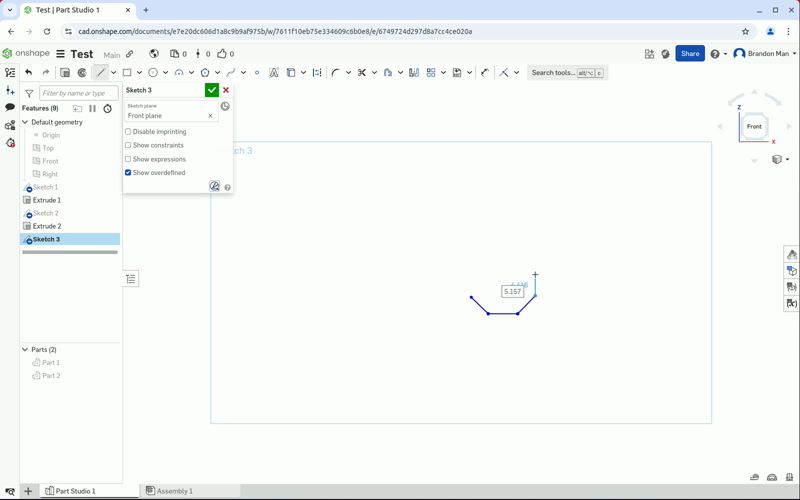
key_up(shift)
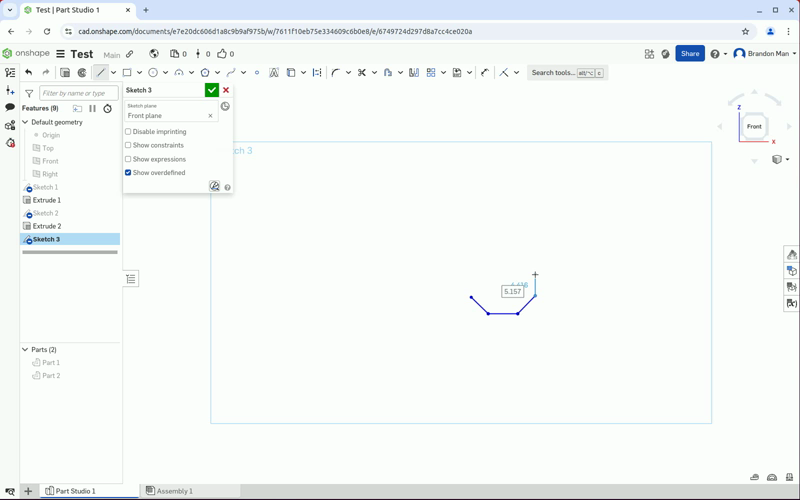
key_down(shift)
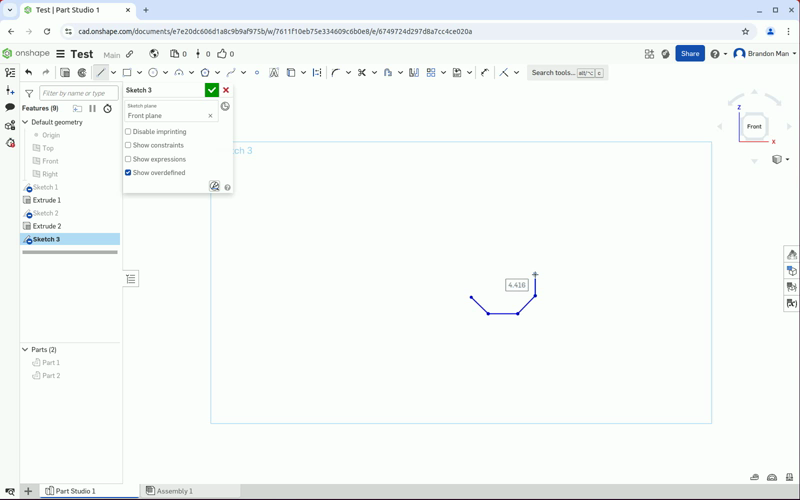
mouse_move(565, 274)
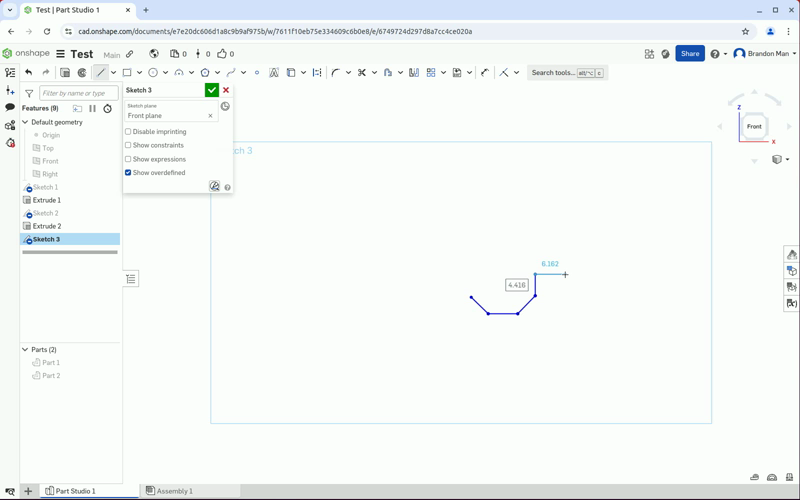
mouse_move(518, 256)
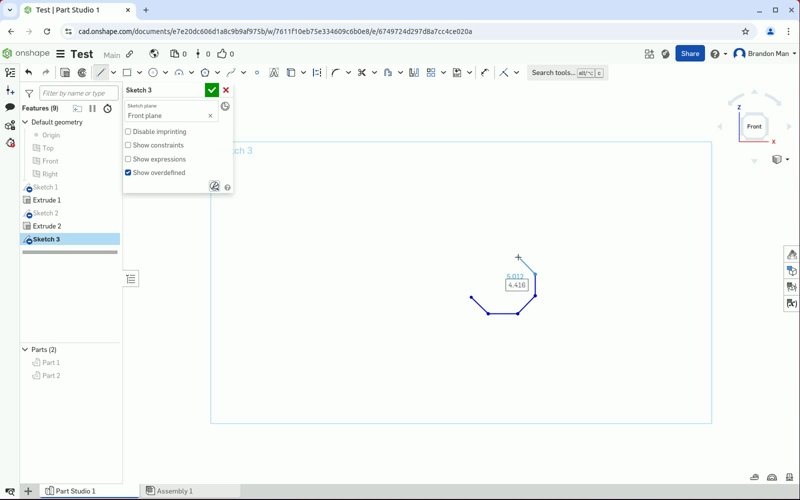
click(518, 256)
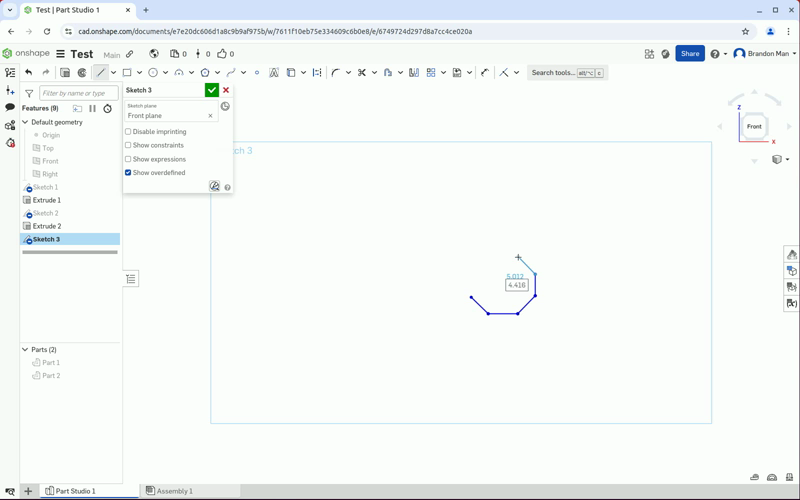
key_up(shift)
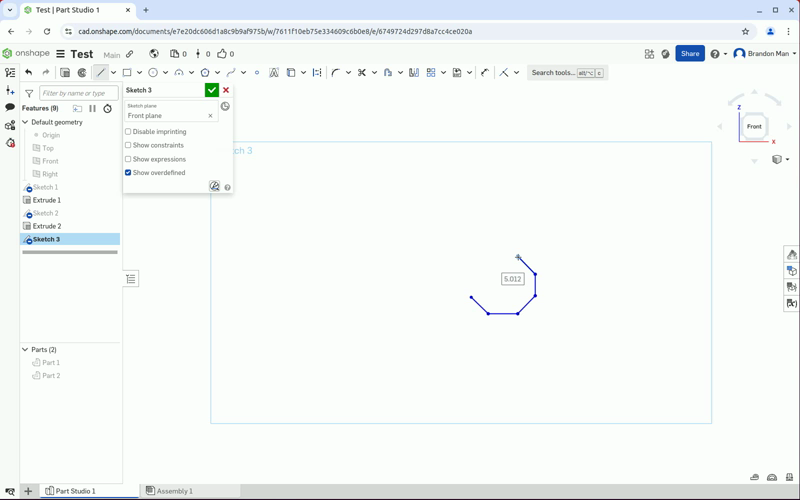
key_down(shift)
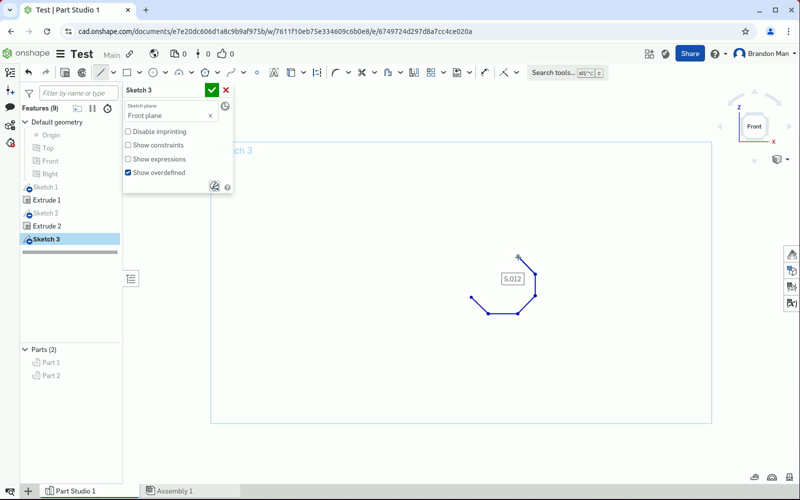
mouse_move(548, 256)
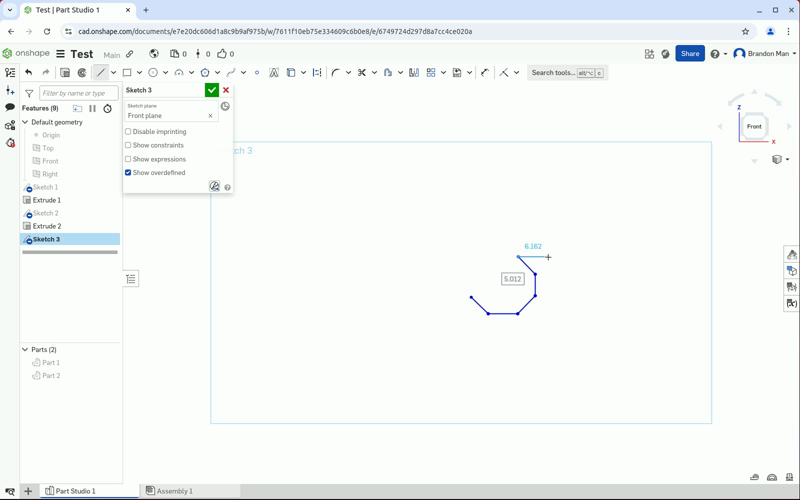
mouse_move(488, 256)
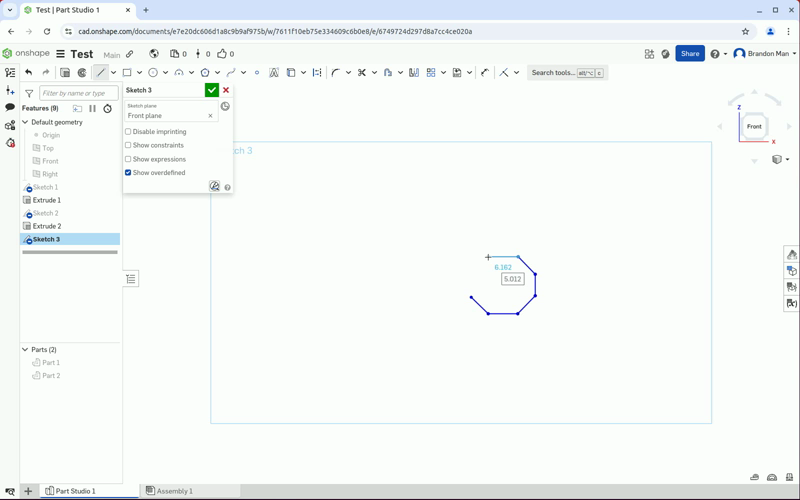
click(488, 256)
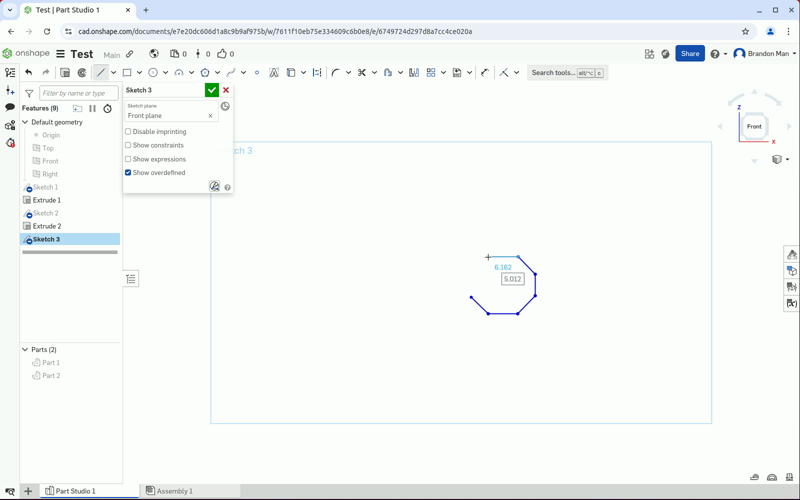
key_up(shift)
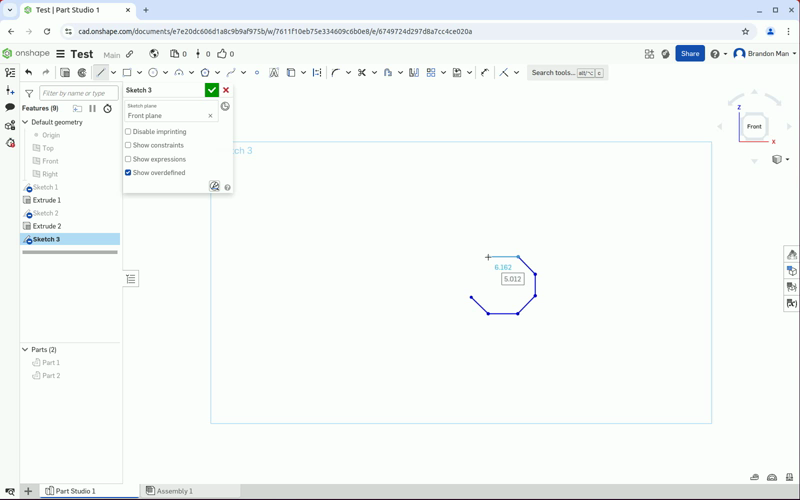
key_down(shift)
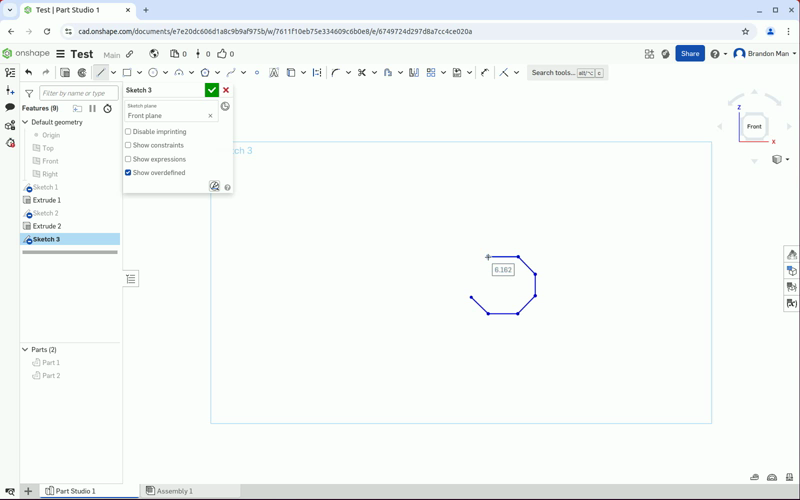
mouse_move(518, 256)
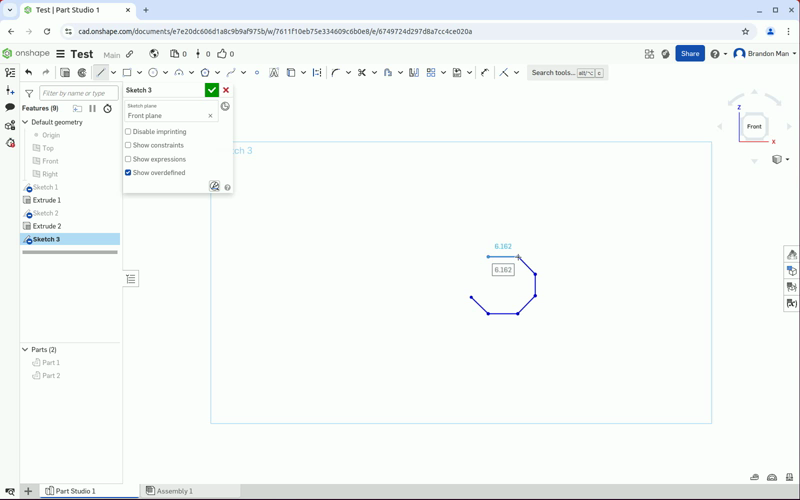
mouse_move(471, 273)
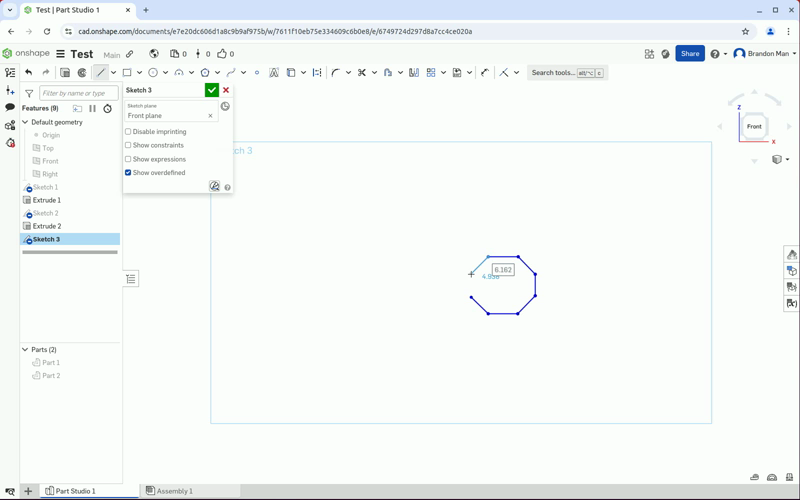
click(471, 273)
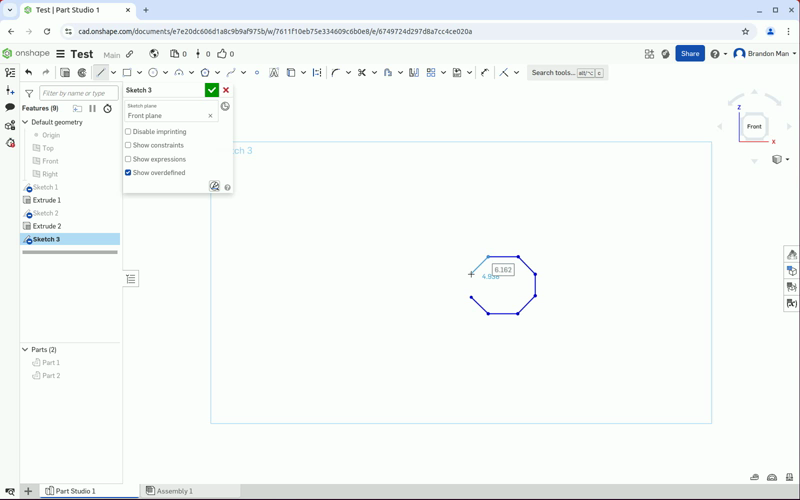
key_up(shift)
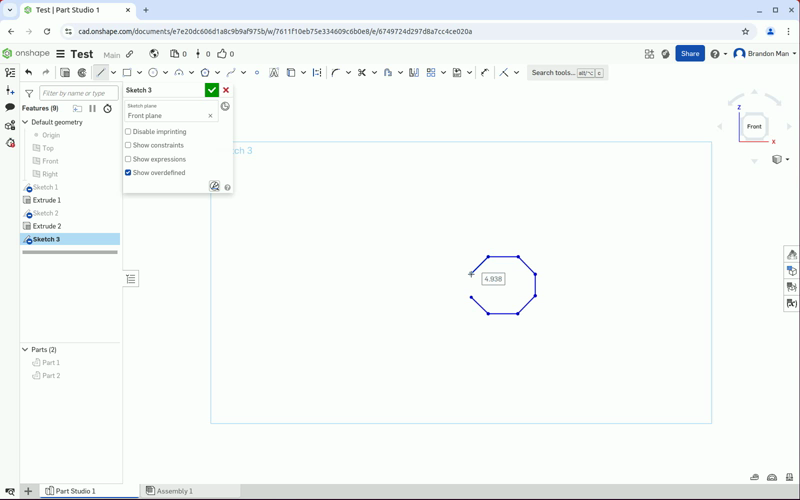
mouse_move(501, 273)
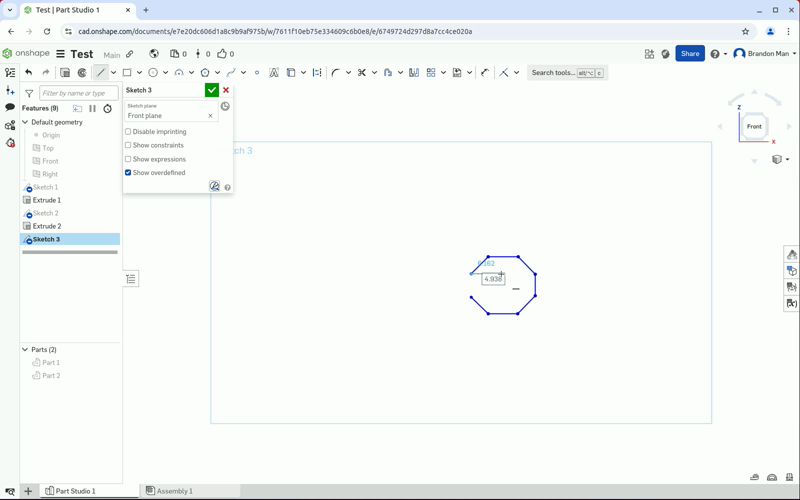
key_down(shift)
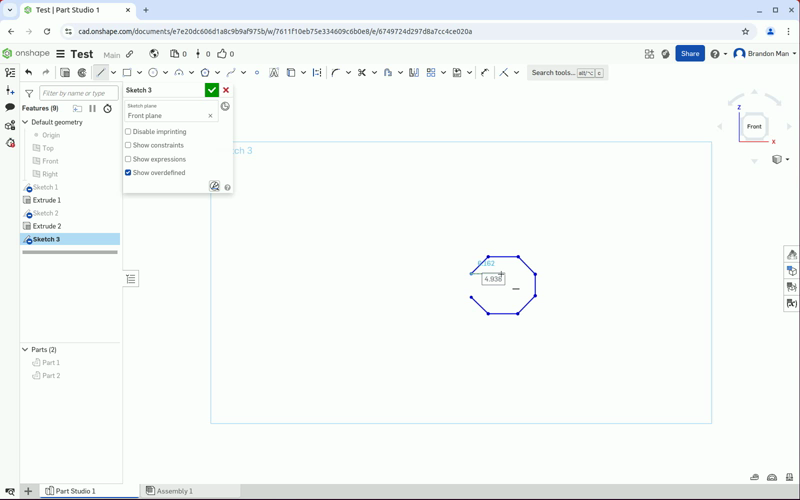
mouse_move(471, 297)
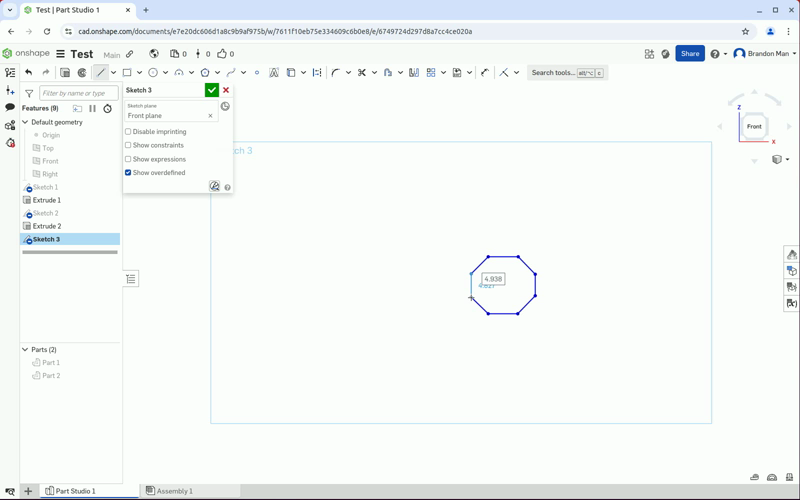
key_up(shift)
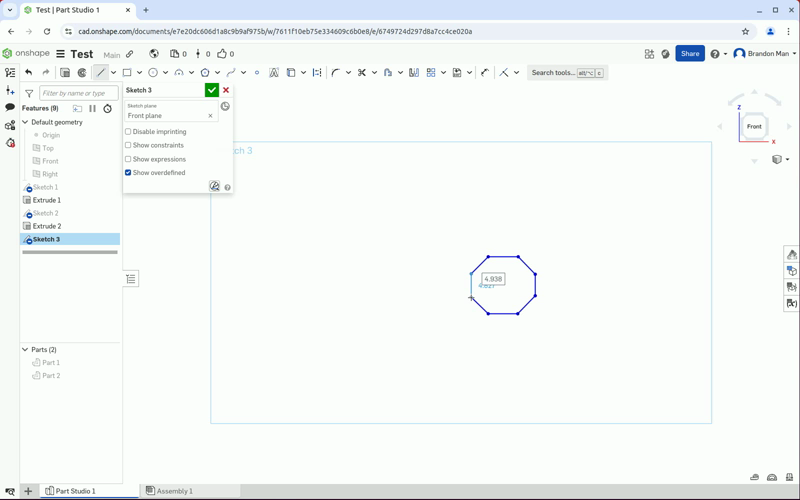
click(471, 297)
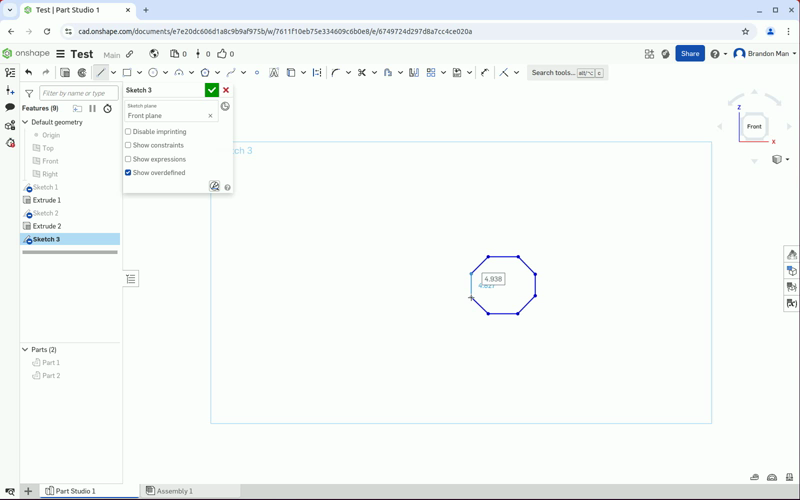
key(esc)
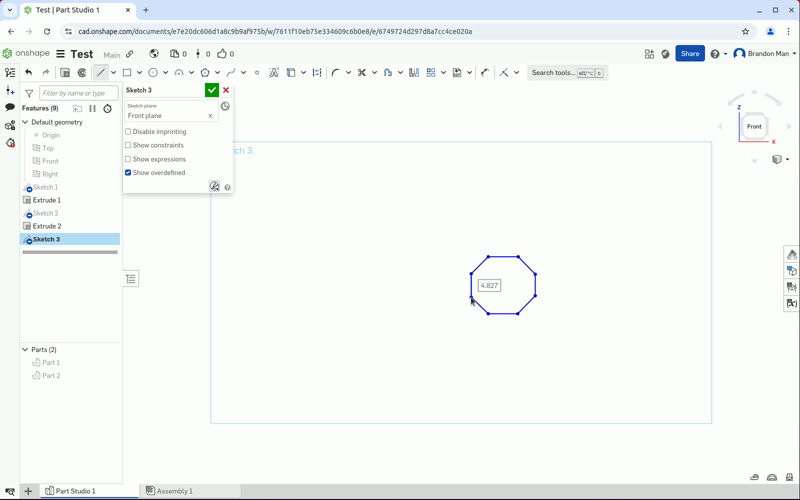
key(l)
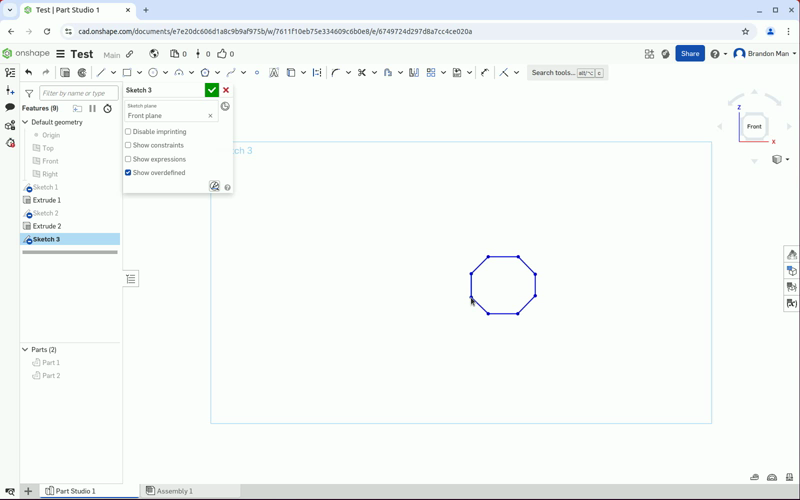
key_down(shift)
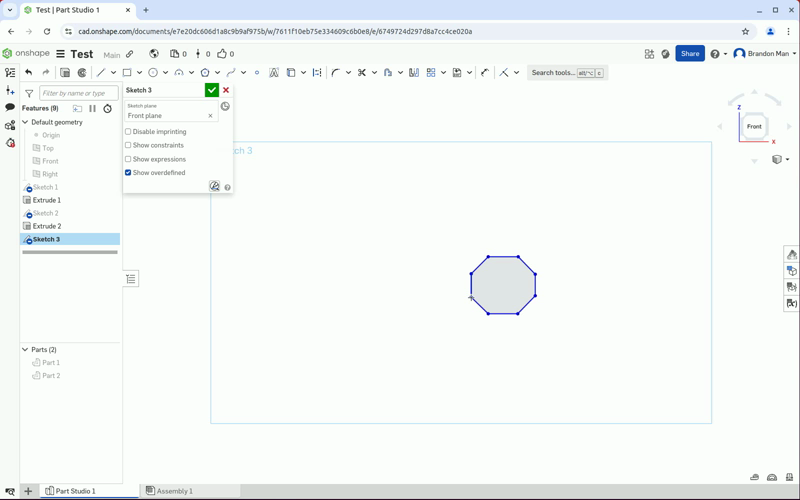
mouse_move(484, 293)
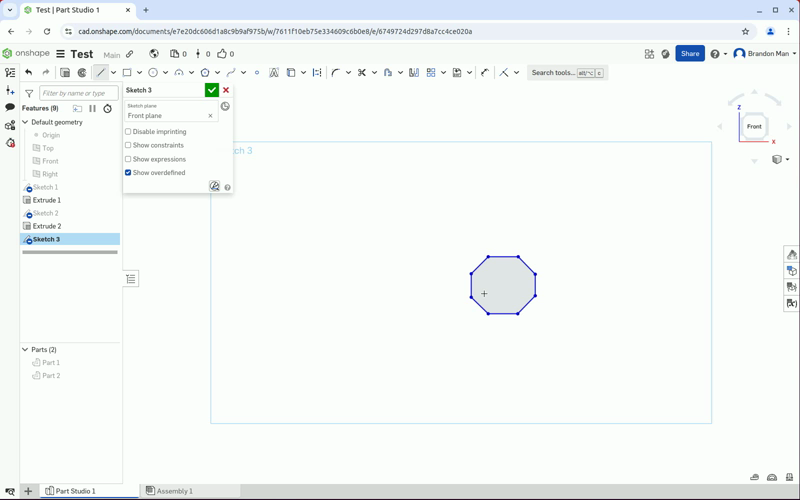
click(484, 293)
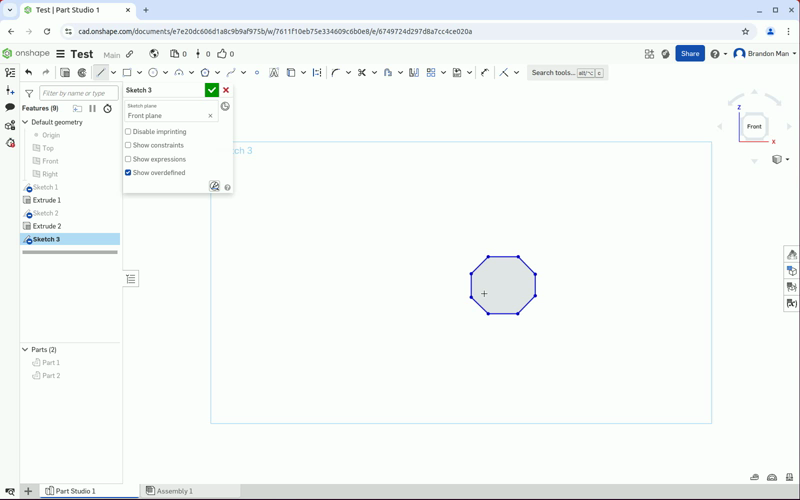
key_up(shift)
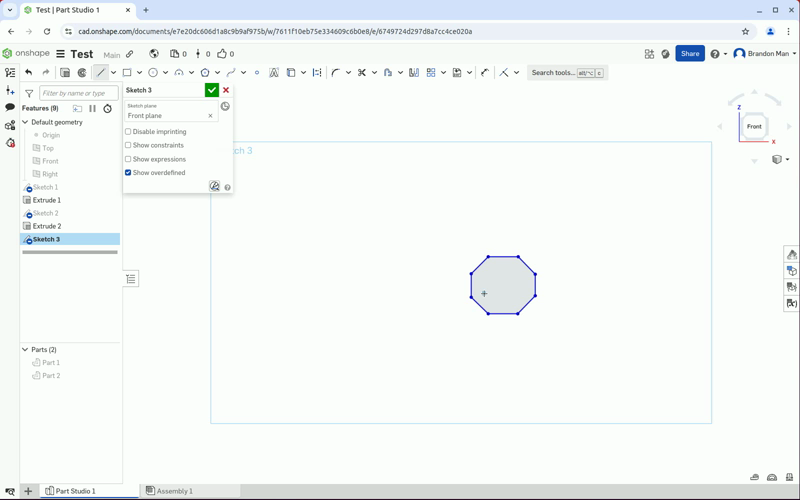
key_down(shift)
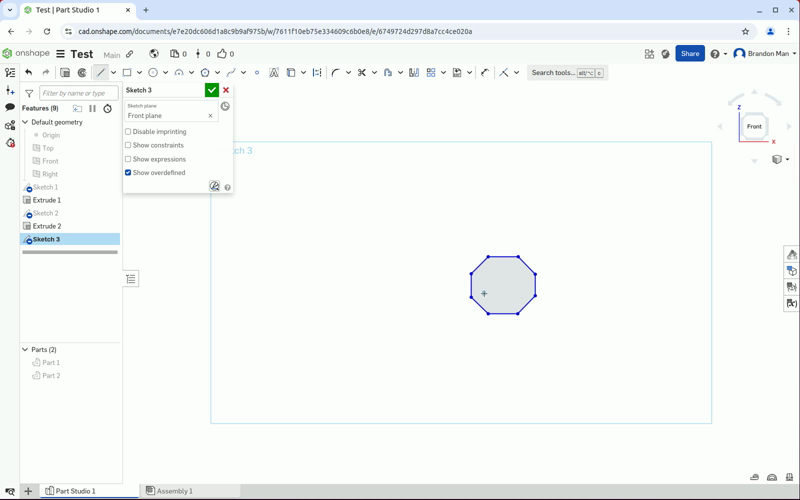
mouse_move(514, 293)
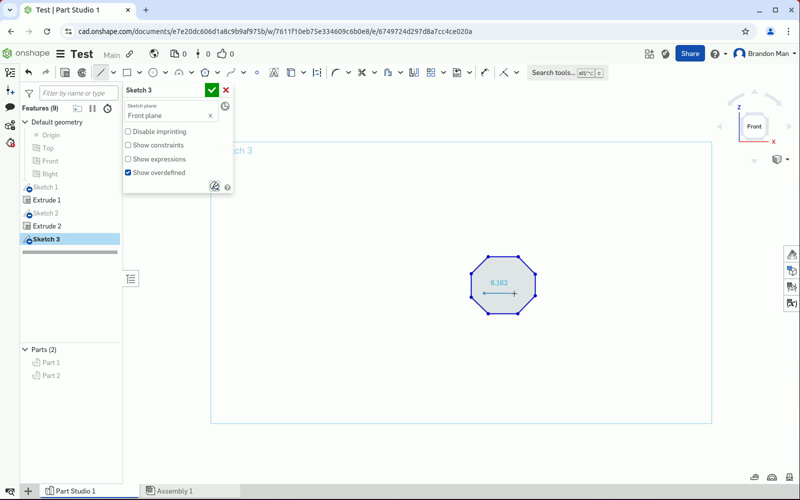
mouse_move(494, 303)
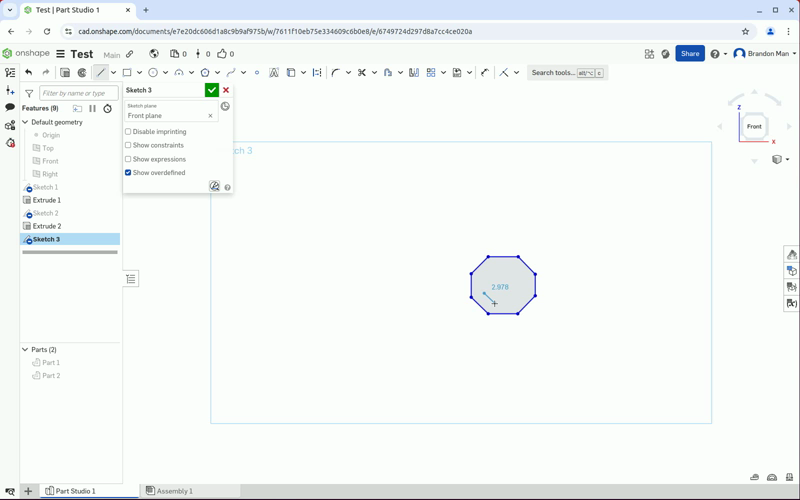
click(494, 303)
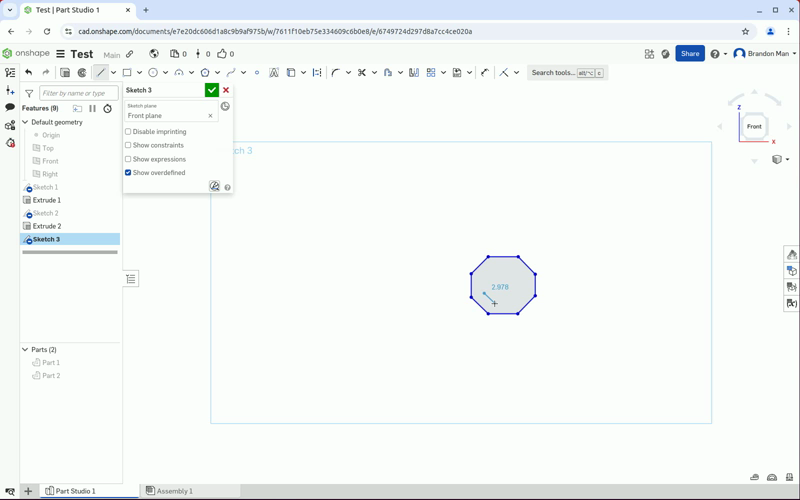
key_up(shift)
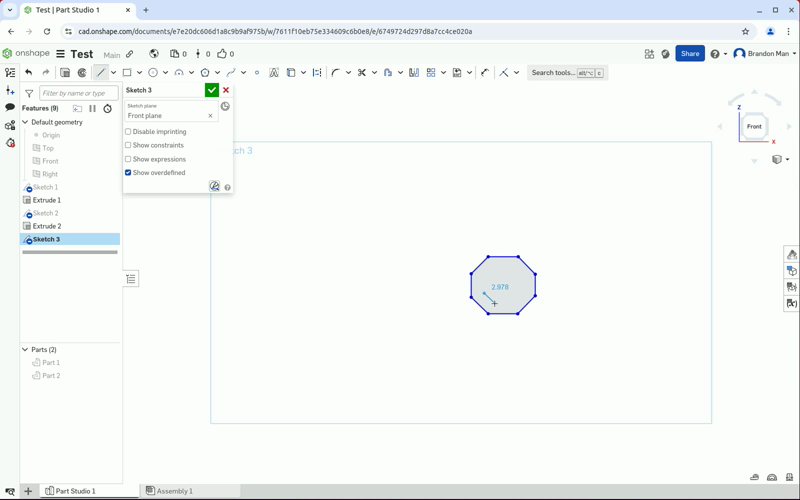
key_down(shift)
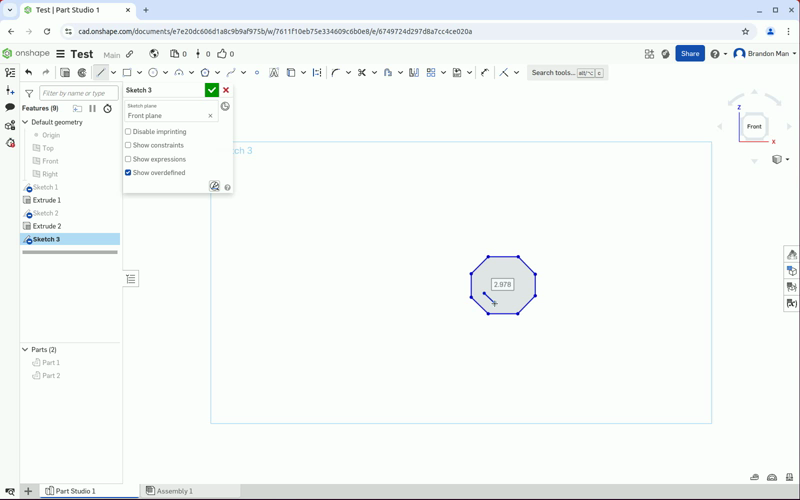
mouse_move(524, 303)
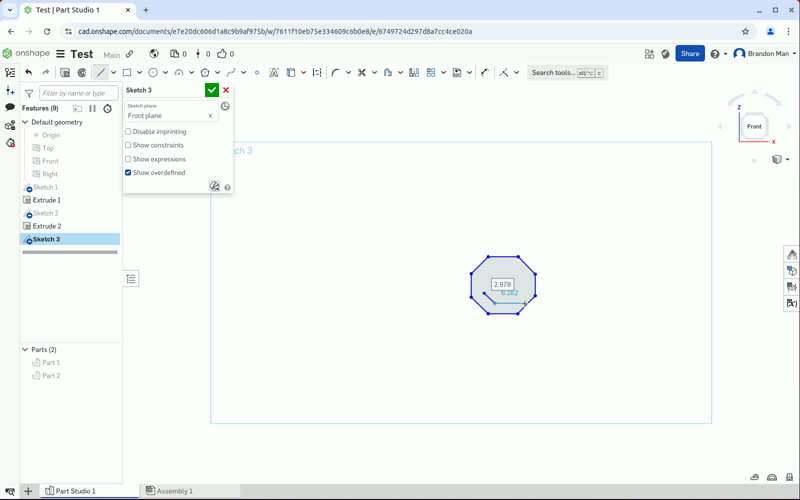
mouse_move(513, 303)
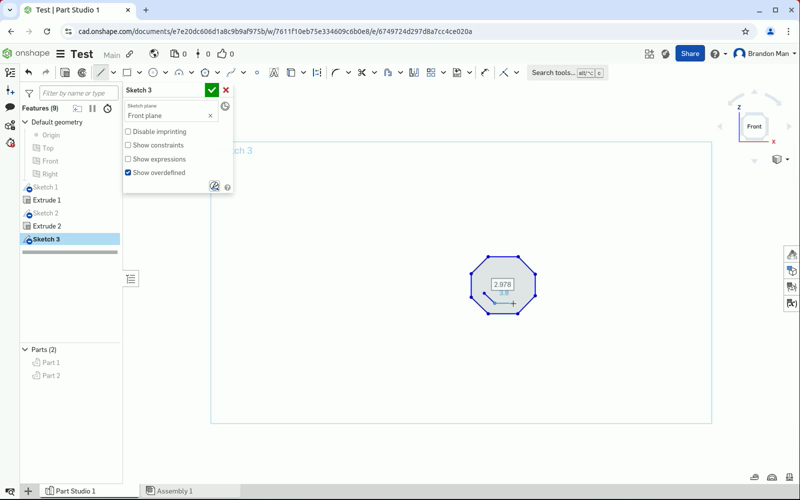
click(513, 303)
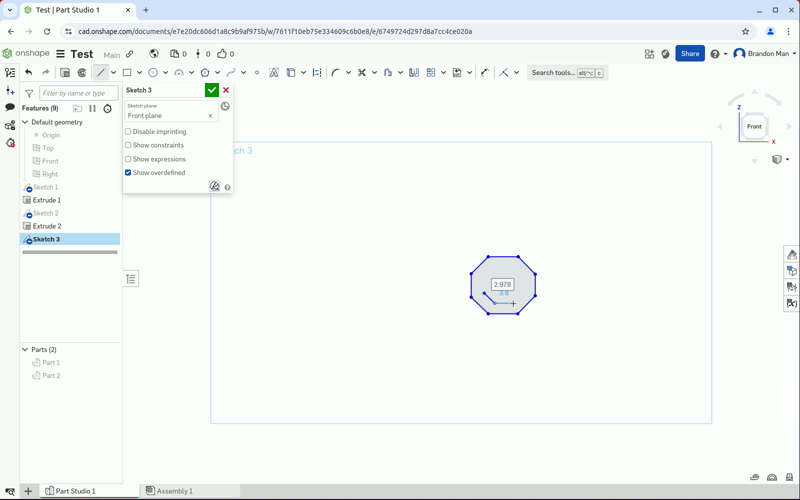
key_up(shift)
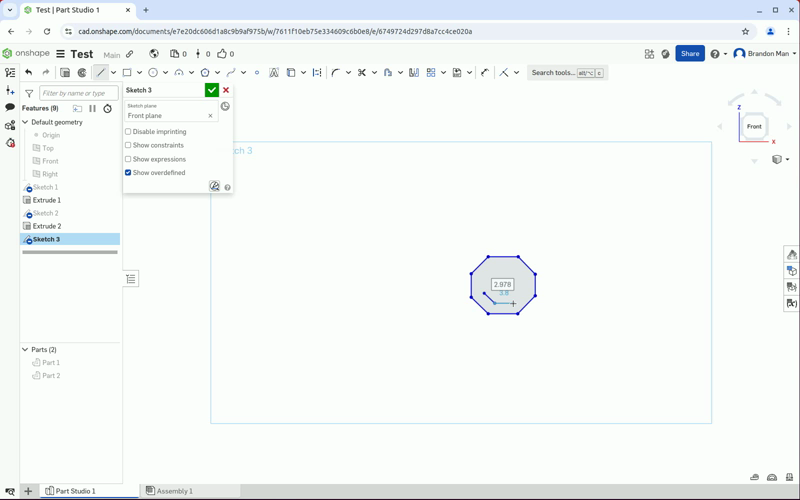
key_down(shift)
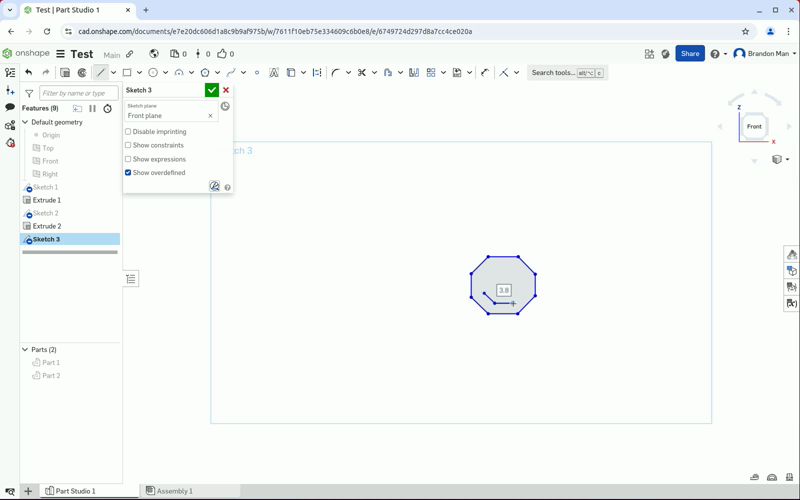
mouse_move(543, 303)
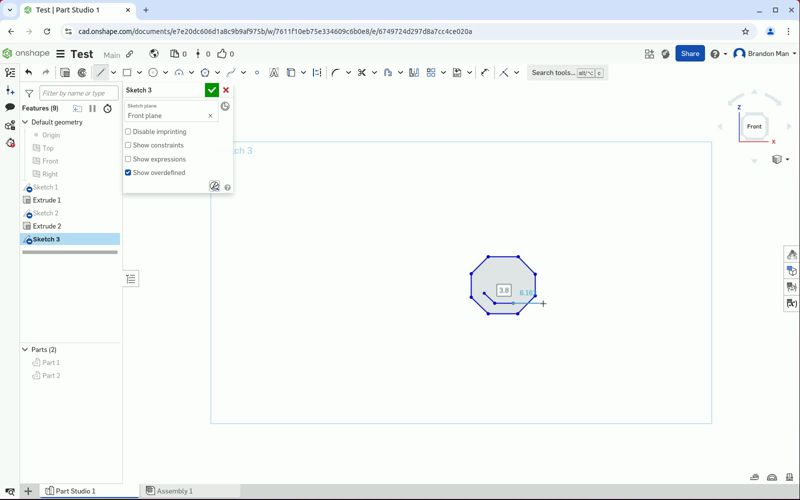
mouse_move(525, 293)
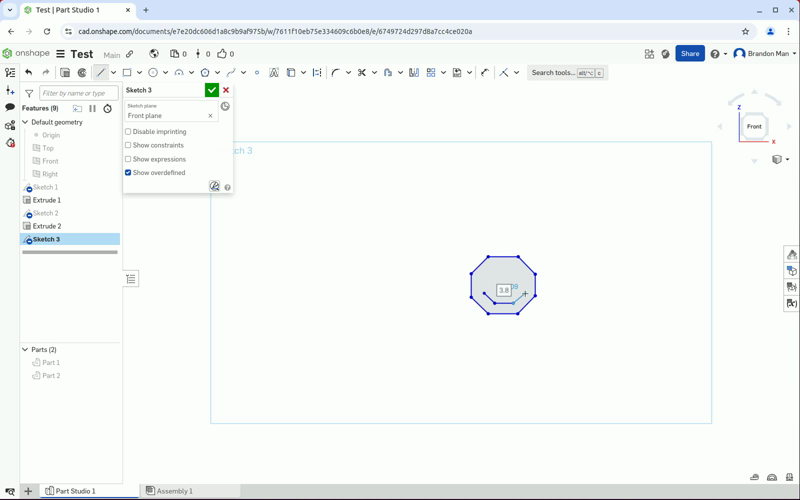
click(525, 293)
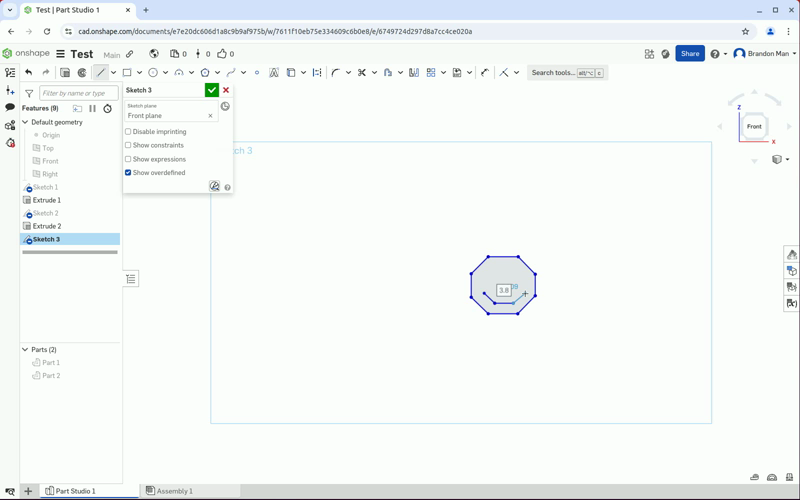
key_up(shift)
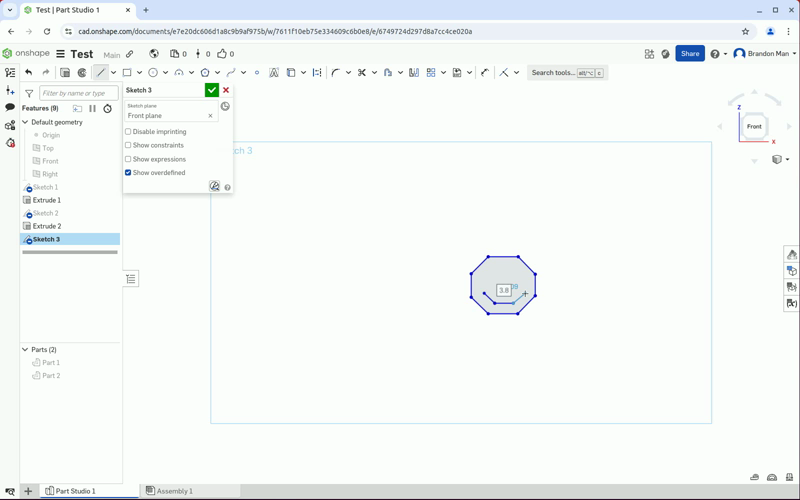
key_down(shift)
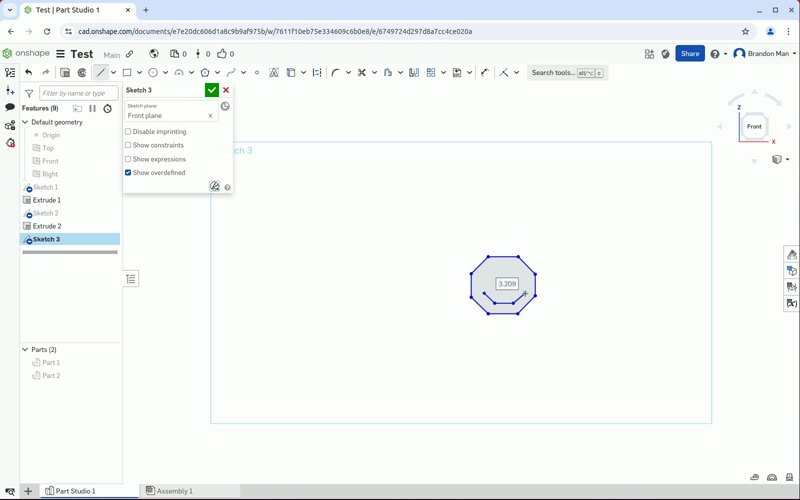
mouse_move(555, 293)
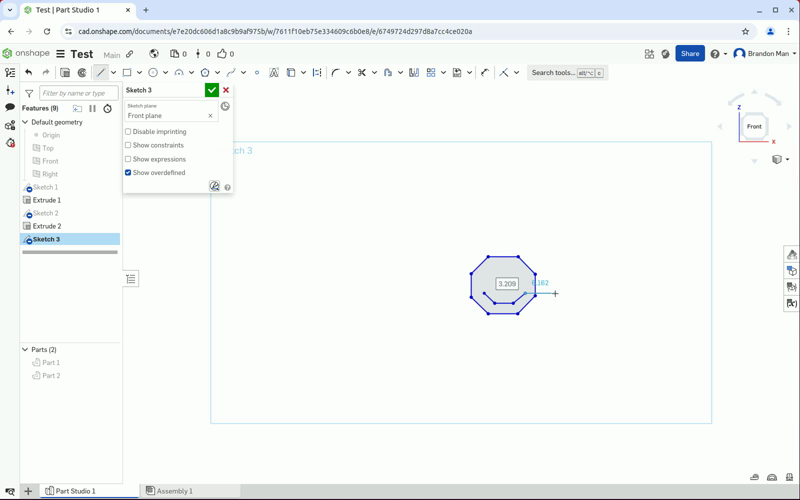
mouse_move(525, 282)
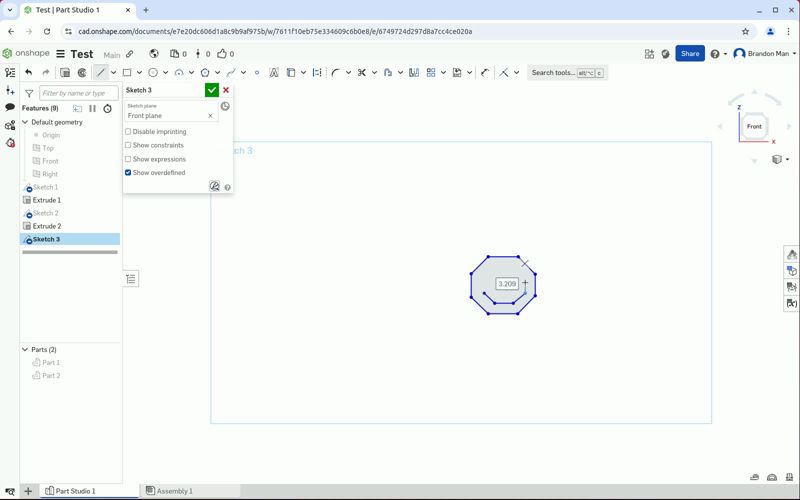
click(525, 282)
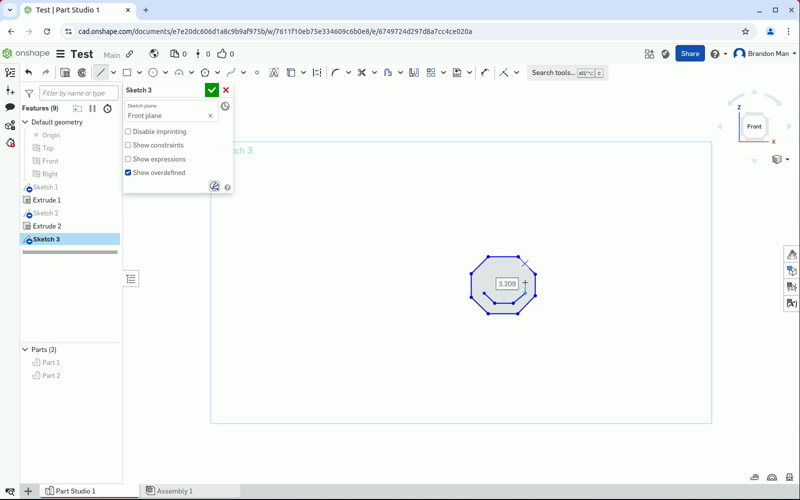
key_up(shift)
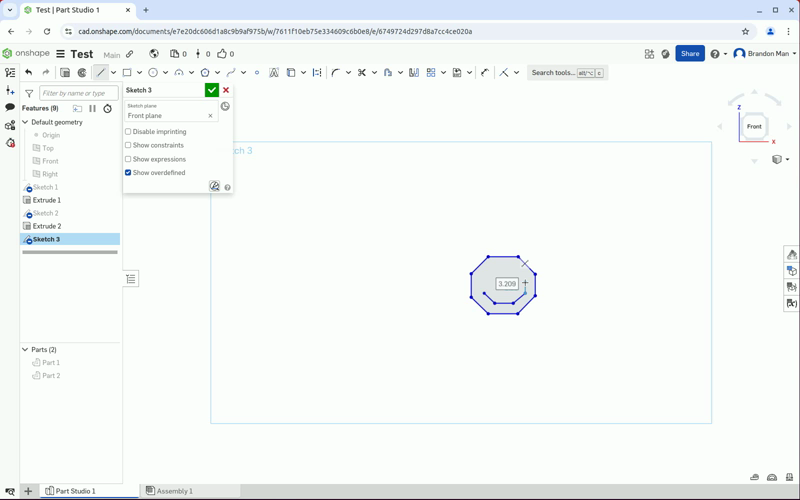
key_down(shift)
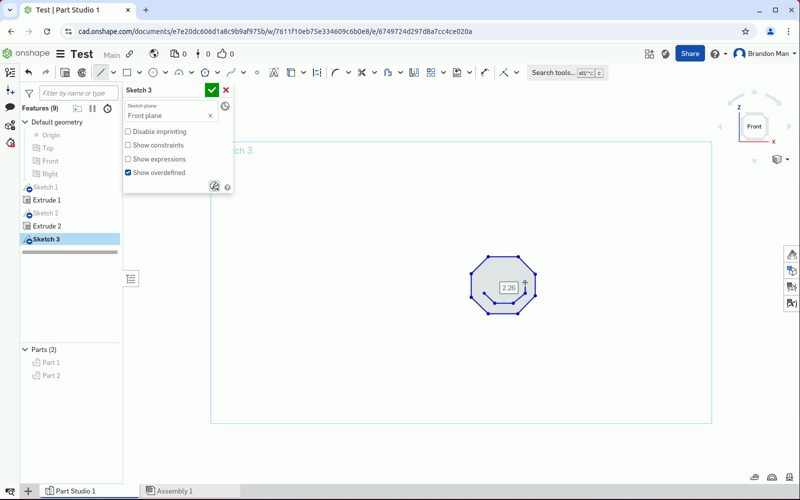
mouse_move(555, 282)
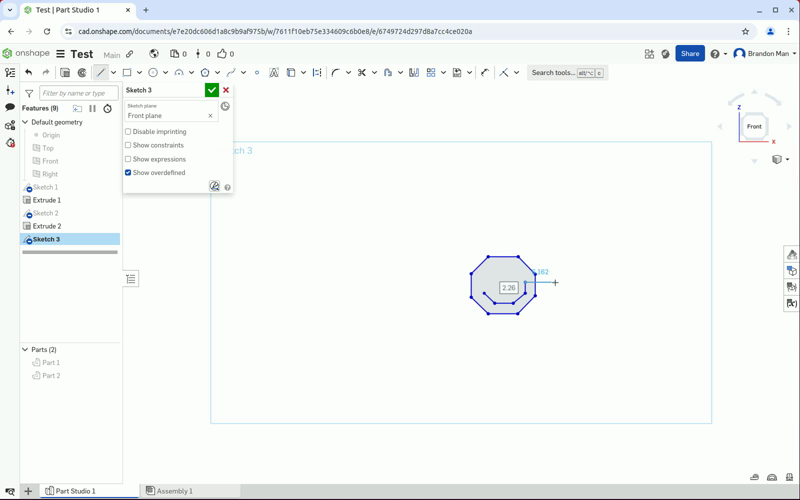
mouse_move(514, 272)
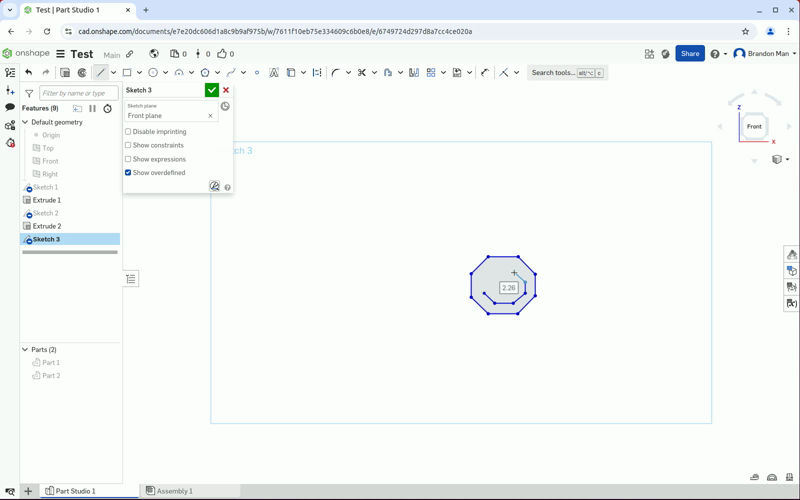
click(514, 272)
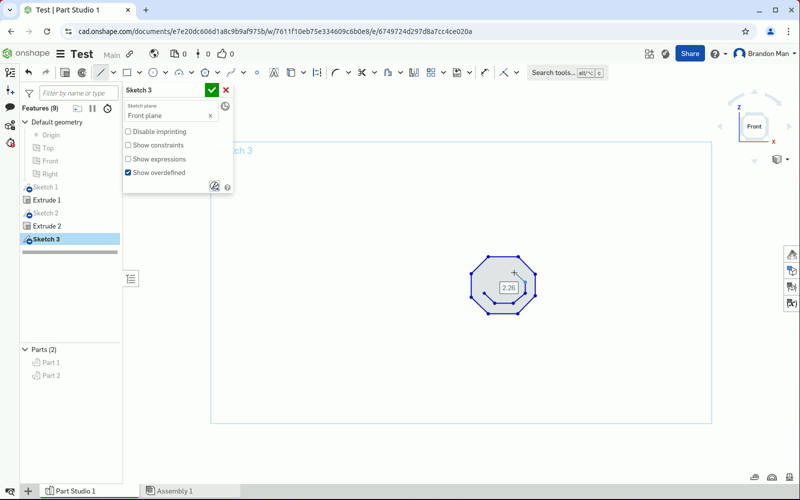
key_up(shift)
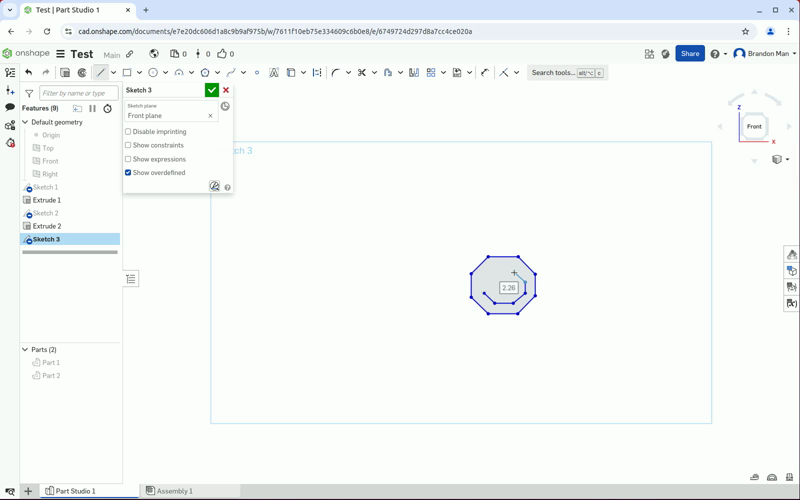
key_down(shift)
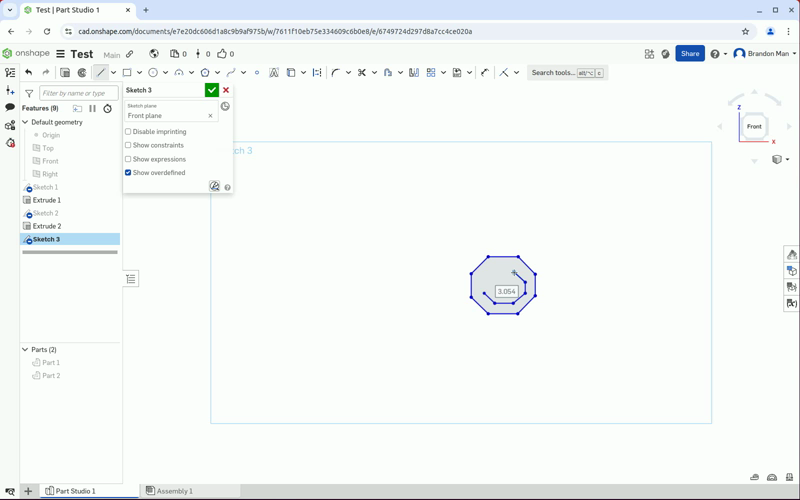
mouse_move(544, 272)
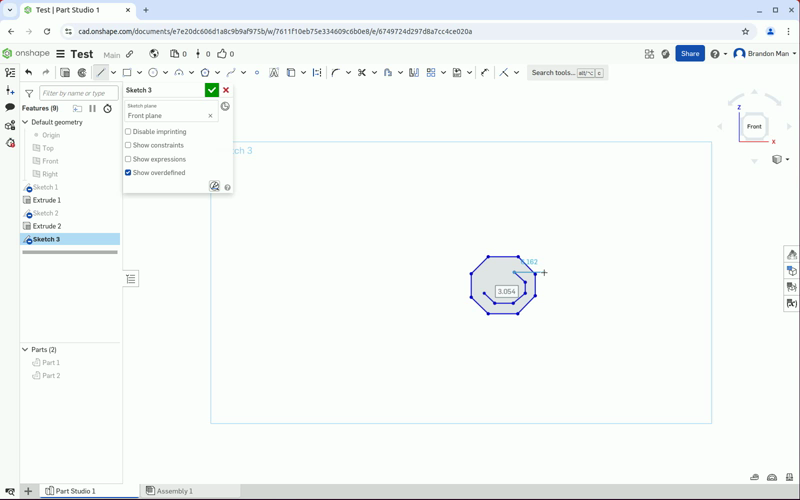
mouse_move(492, 272)
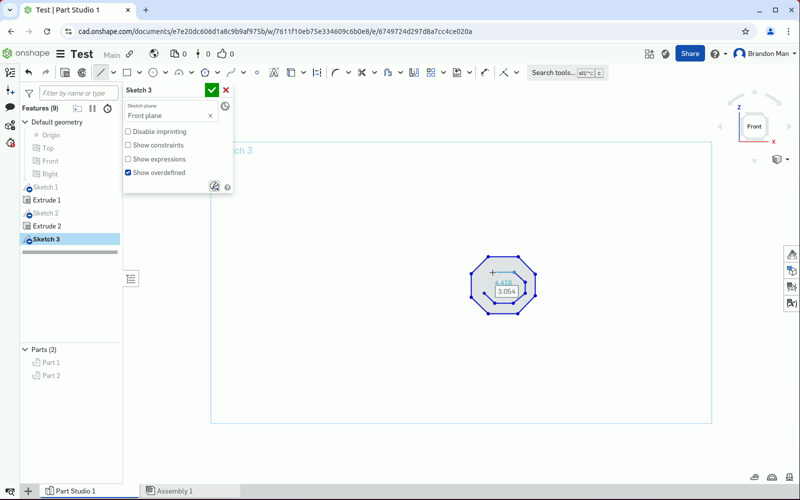
click(492, 272)
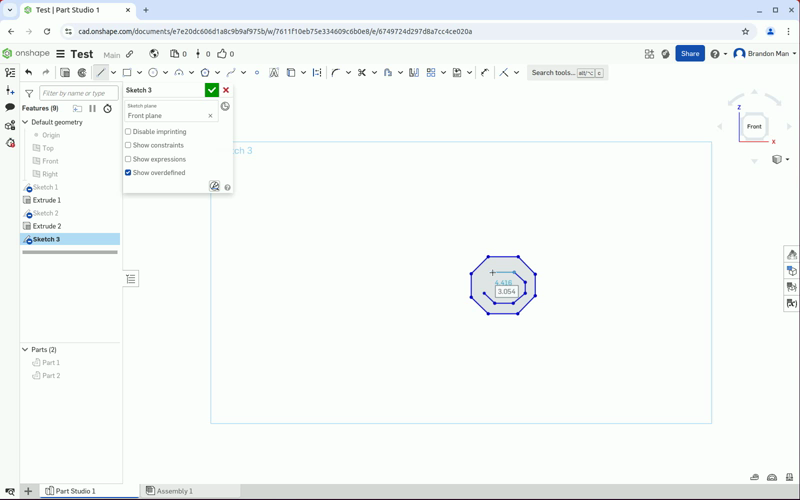
key_up(shift)
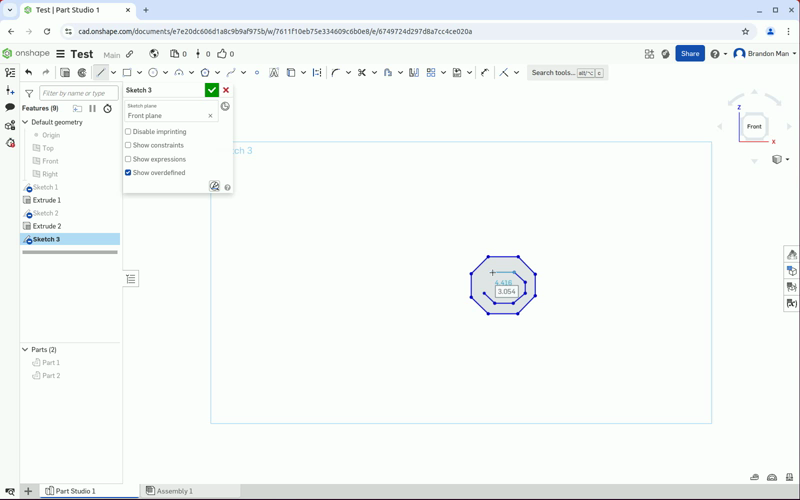
key_down(shift)
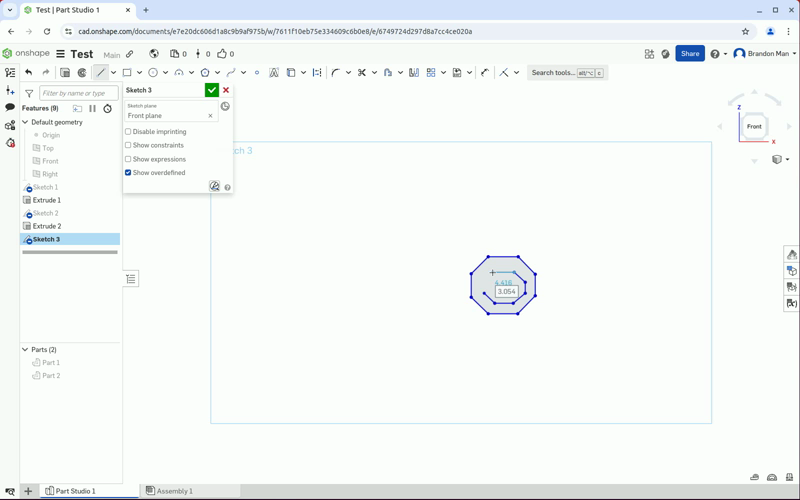
mouse_move(522, 272)
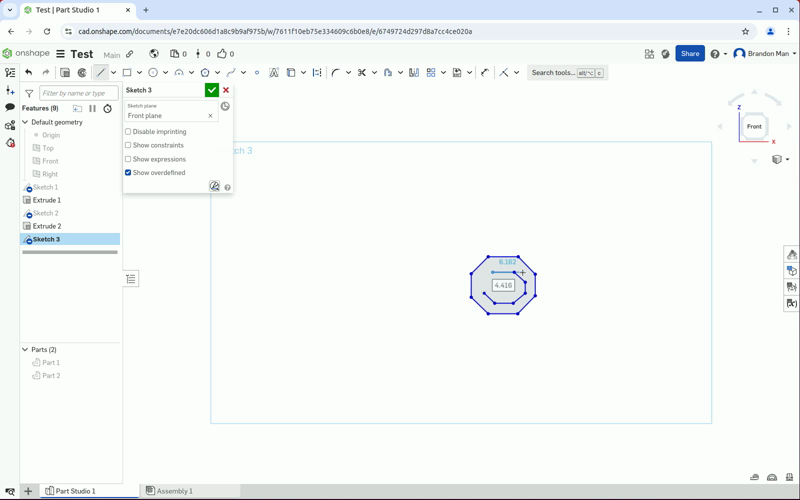
mouse_move(484, 282)
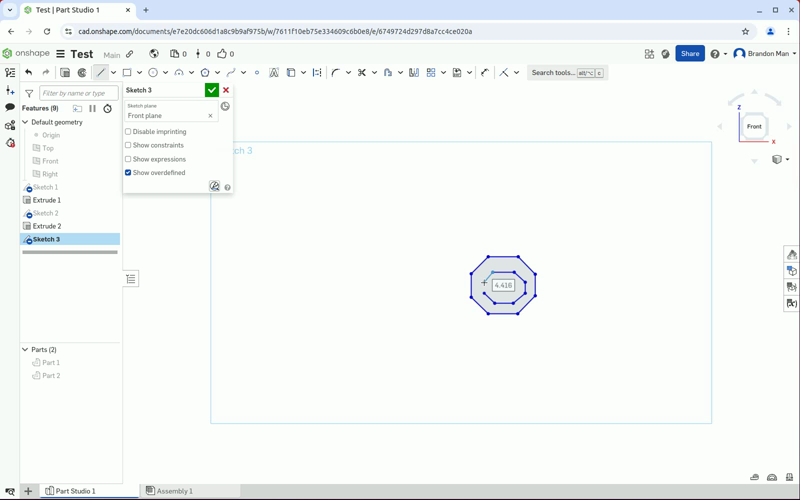
click(484, 282)
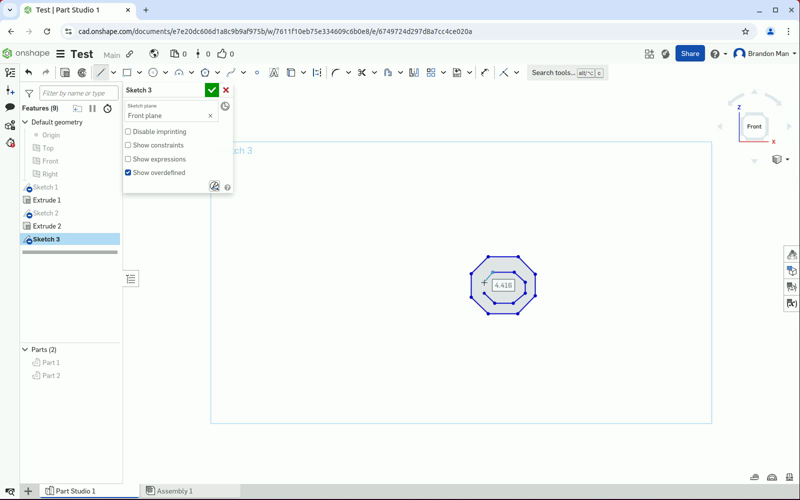
key_up(shift)
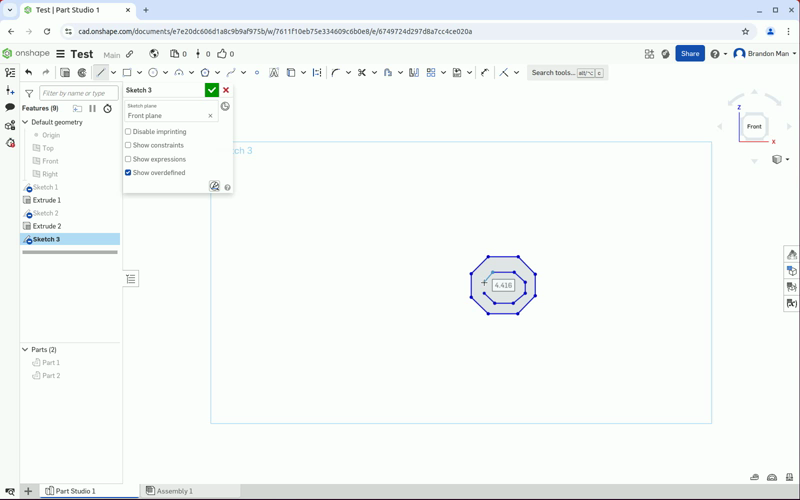
mouse_move(514, 282)
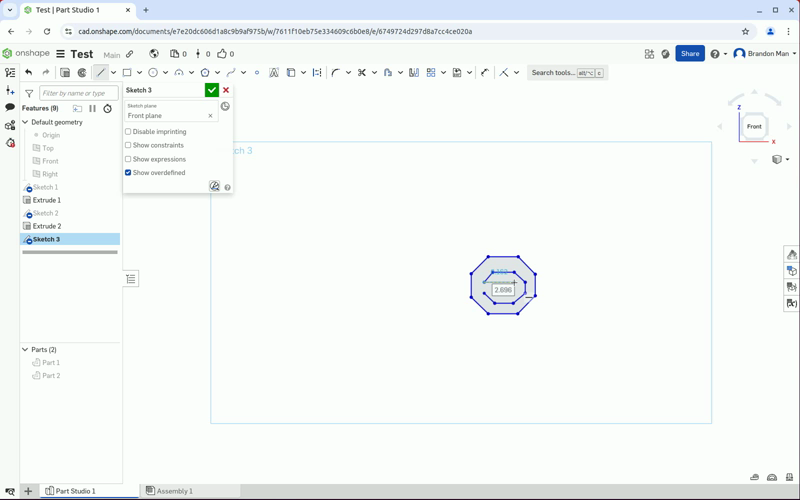
key_down(shift)
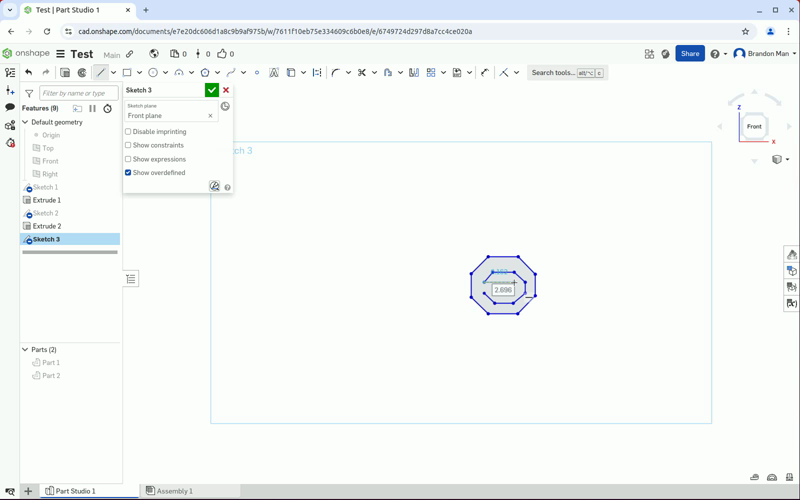
mouse_move(484, 293)
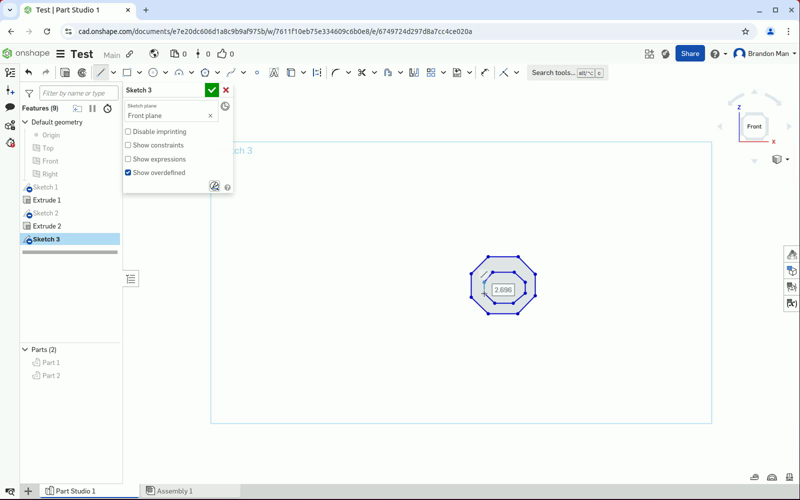
key_up(shift)
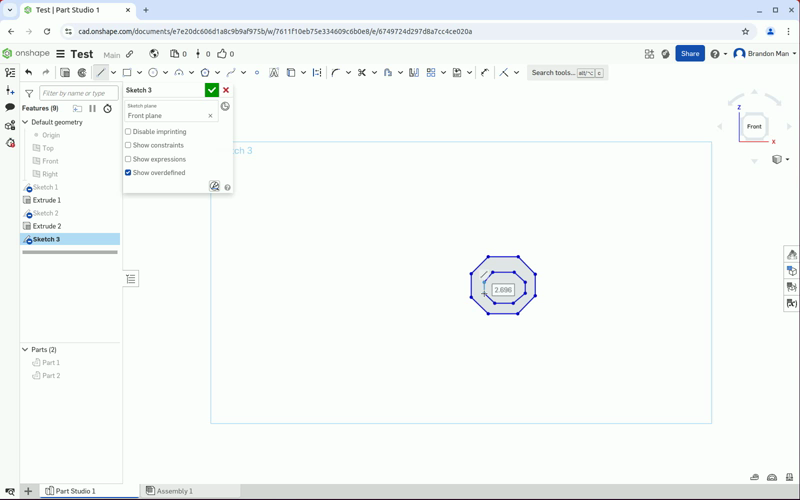
click(484, 293)
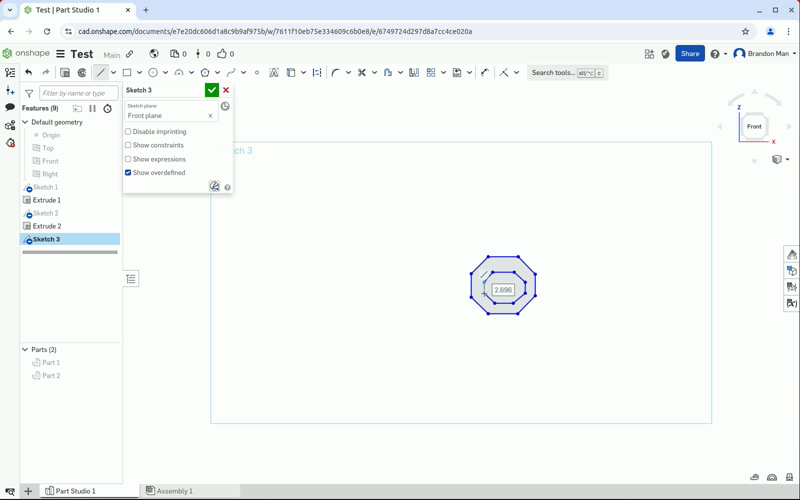
key(esc)
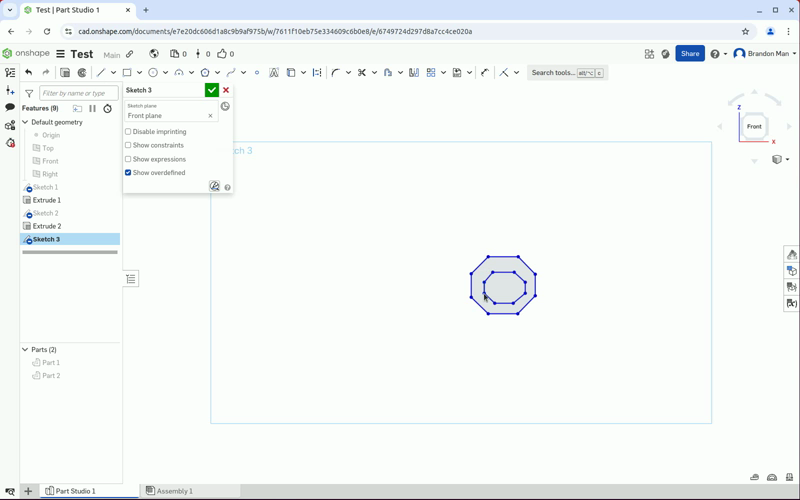
mouse_move(516, 310)
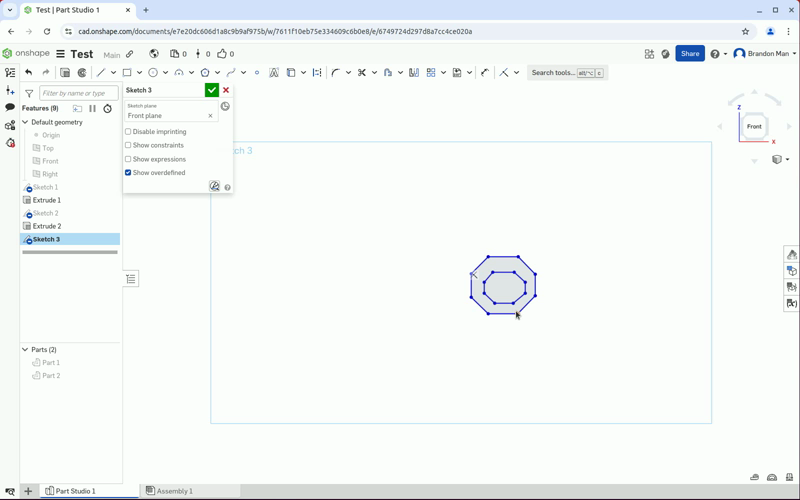
click(516, 310)
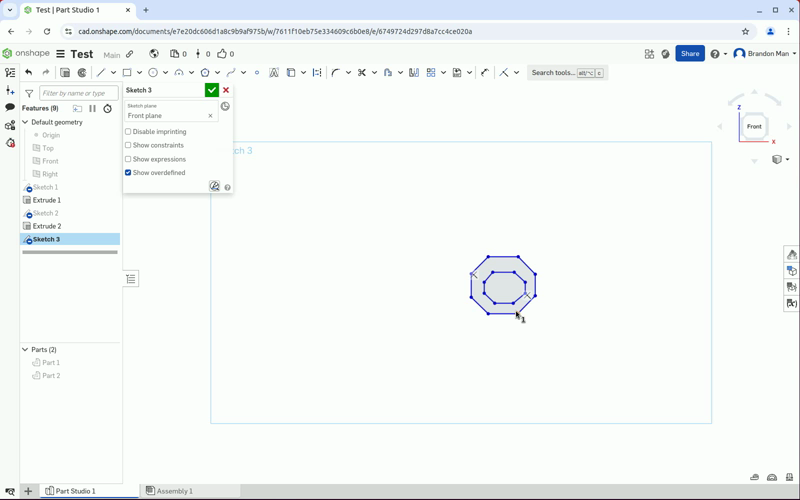
mouse_move(73, 352)
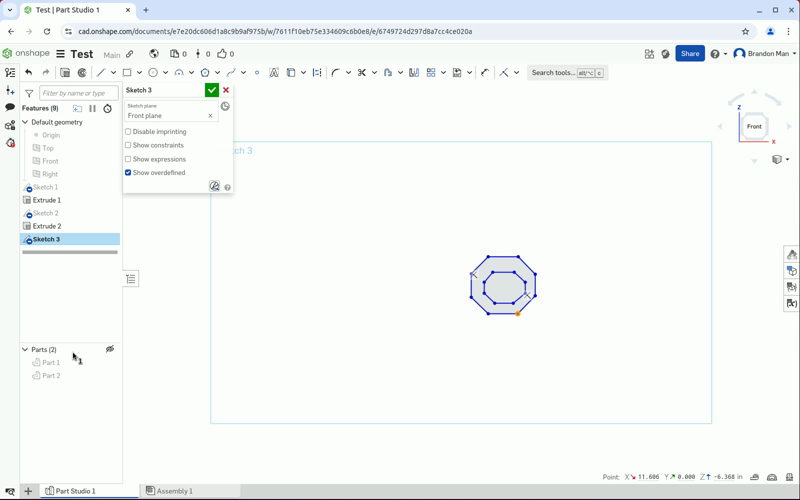
key(shift+y)
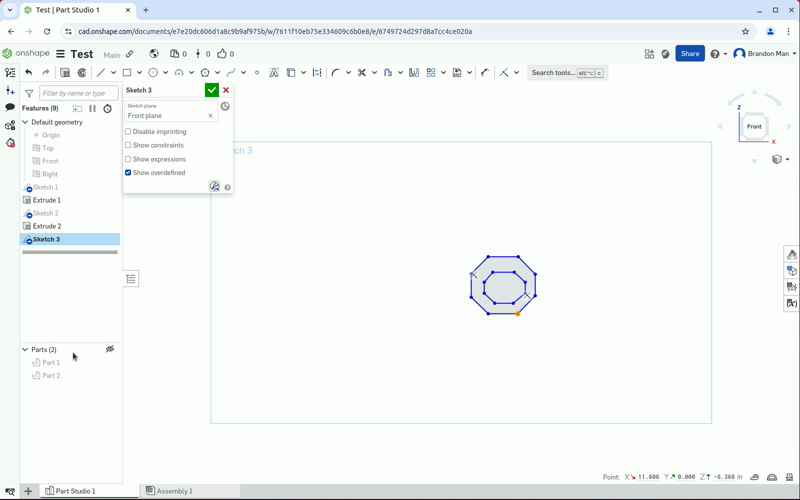
key(shift+e)
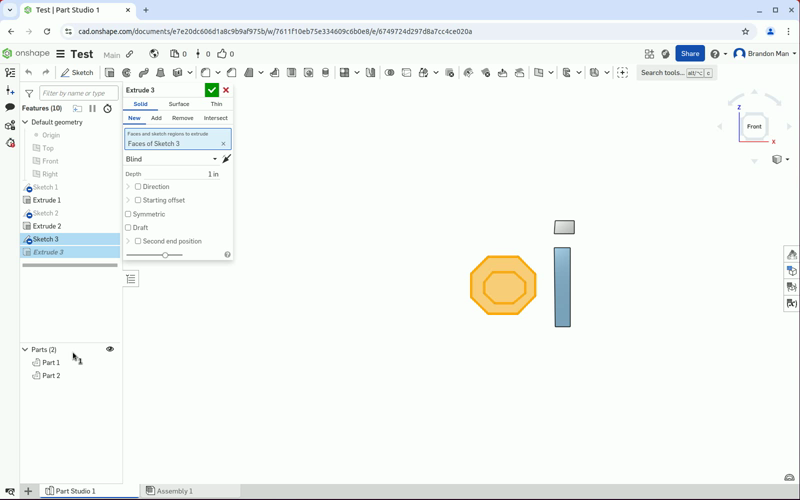
mouse_move(143, 106)
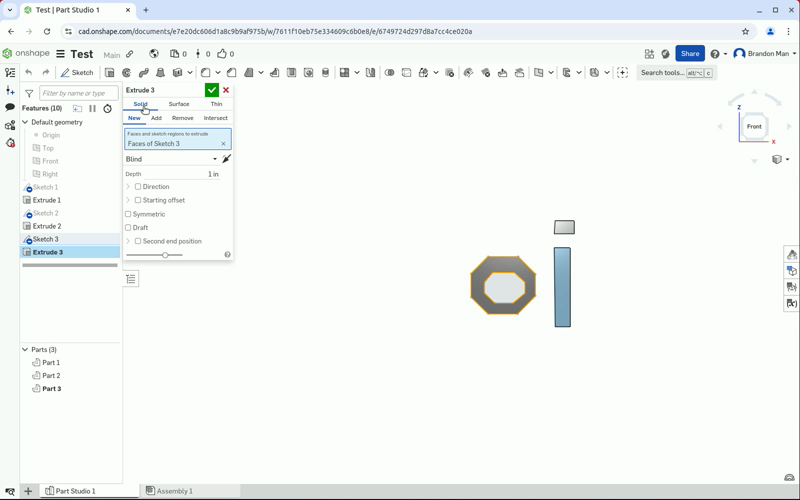
click(143, 106)
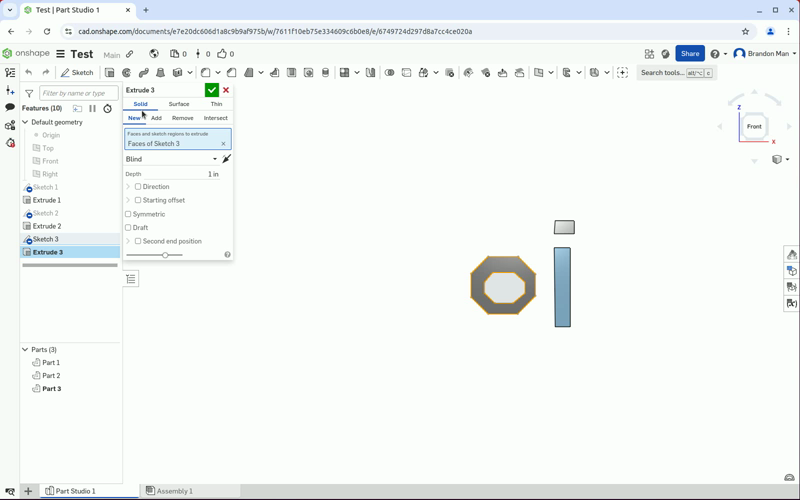
mouse_move(137, 120)
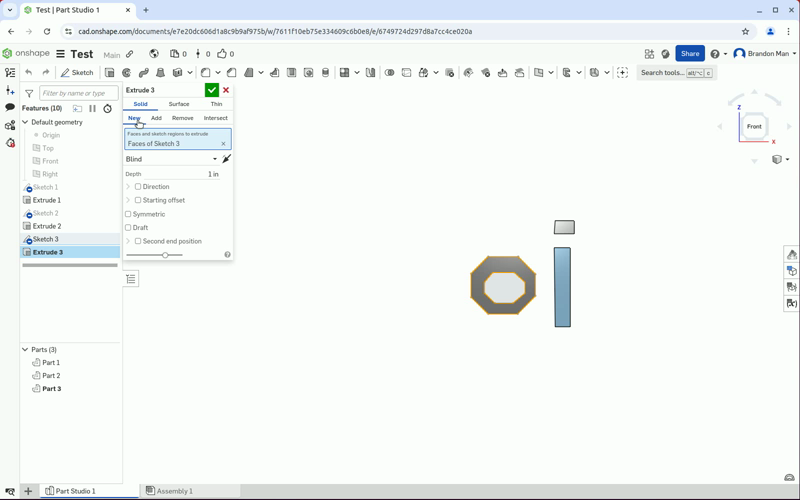
click(137, 120)
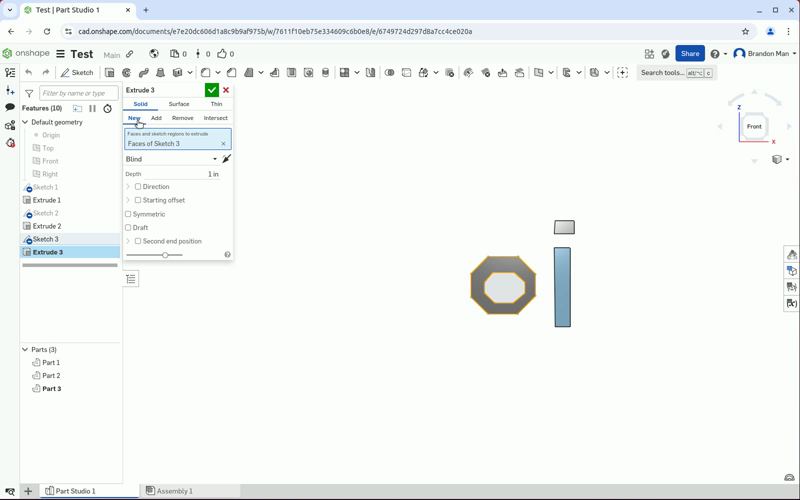
key(tab, 4)
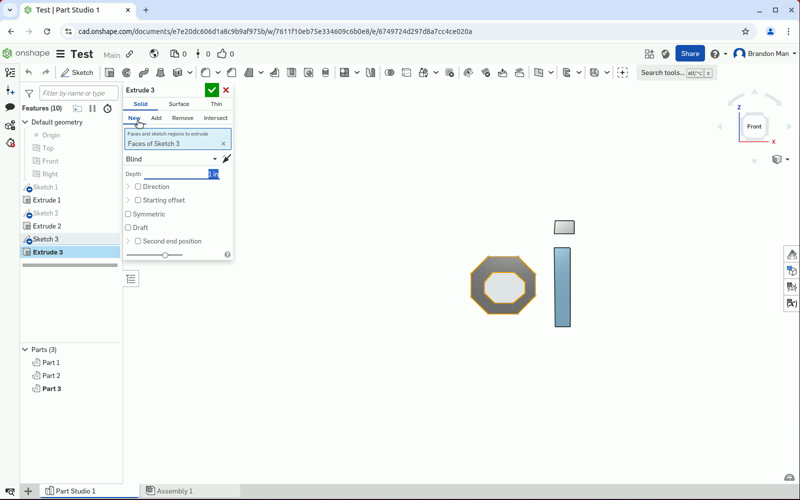
text(4.333)
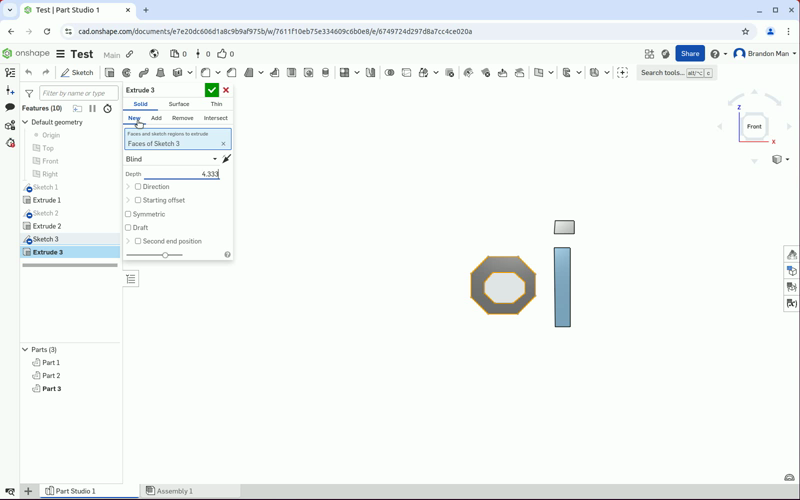
key(enter)
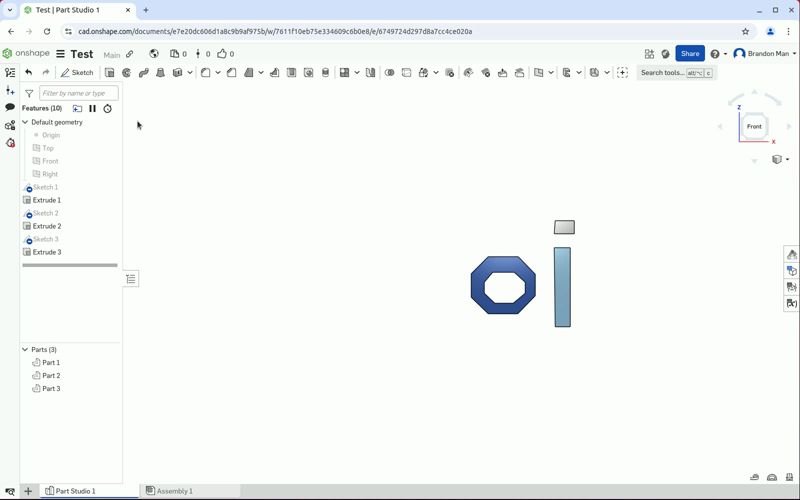
key(shift+h)
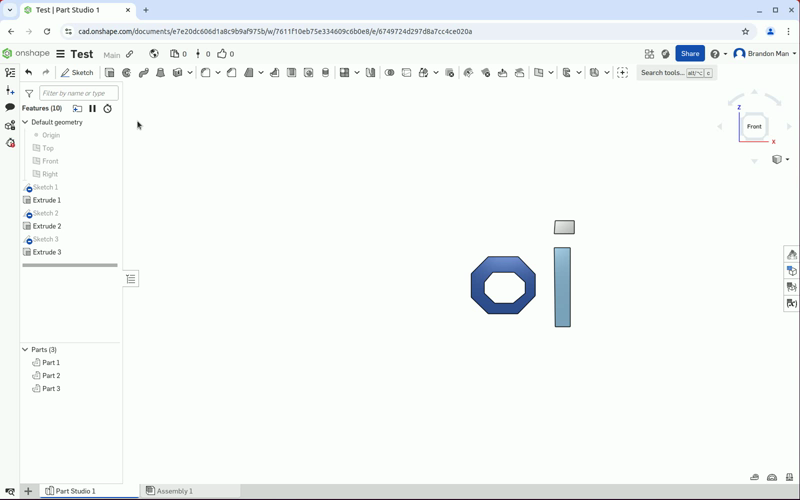
key(shift+h)
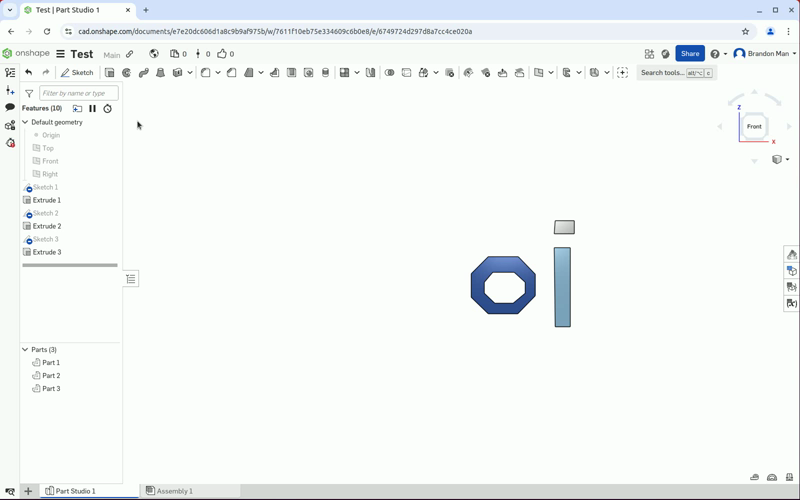
mouse_move(73, 189)
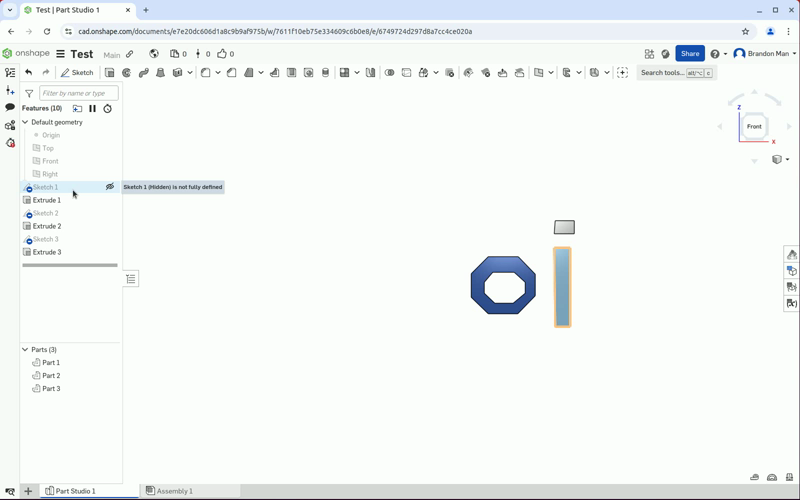
click(73, 189)
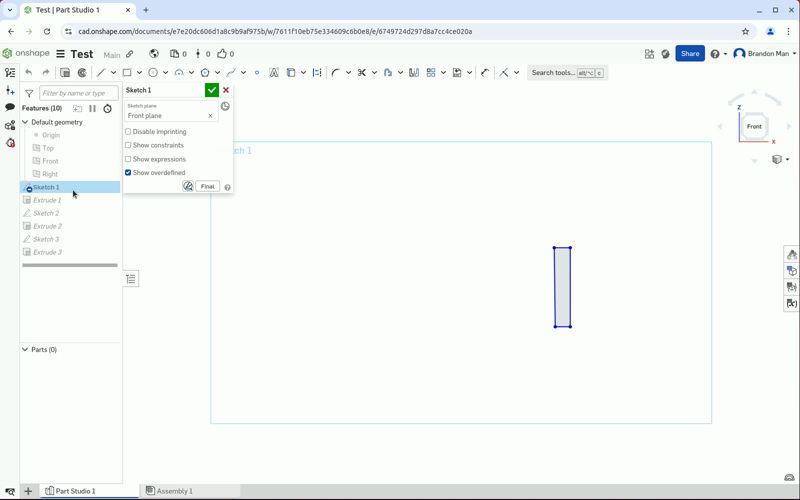
mouse_move(229, 92)
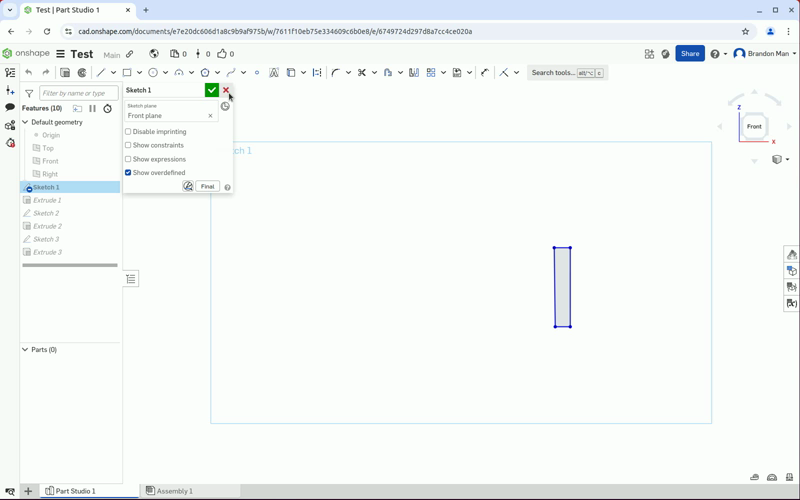
click(229, 92)
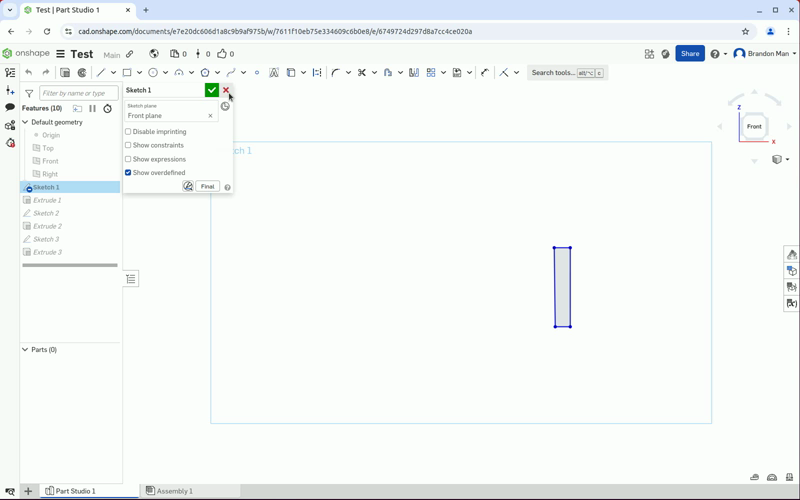
key(shift+s)
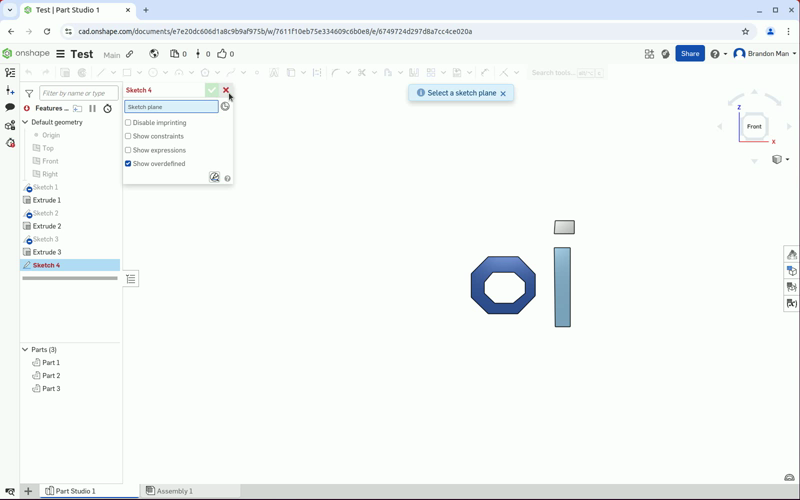
mouse_move(73, 163)
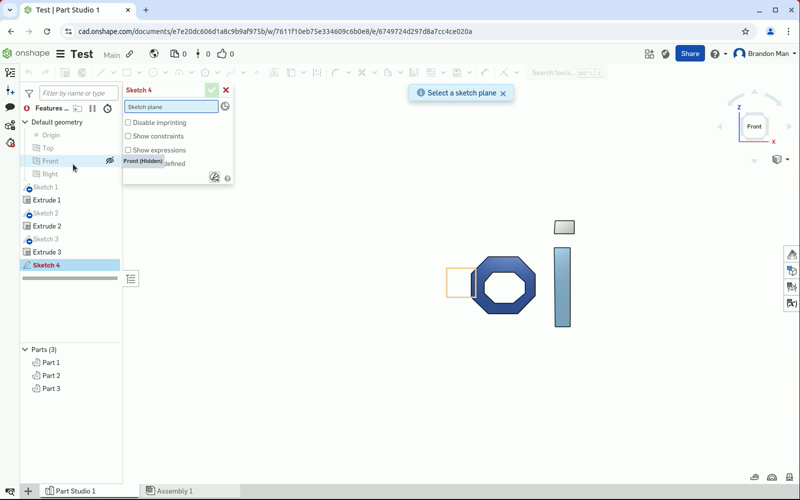
click(73, 163)
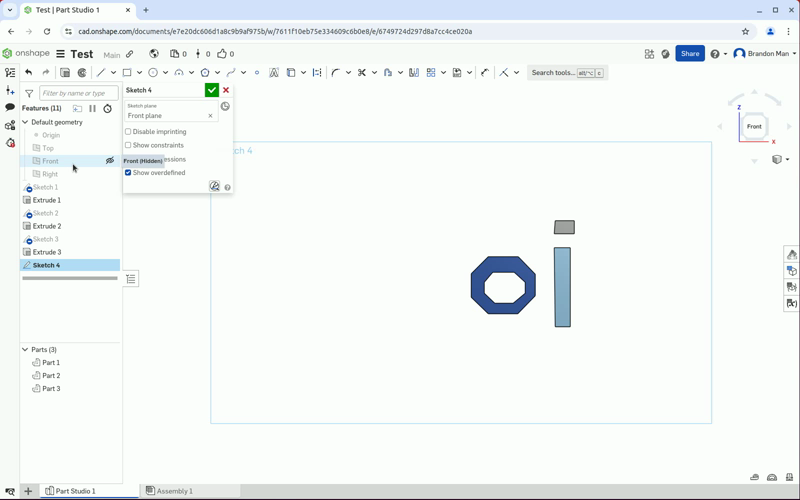
mouse_move(73, 352)
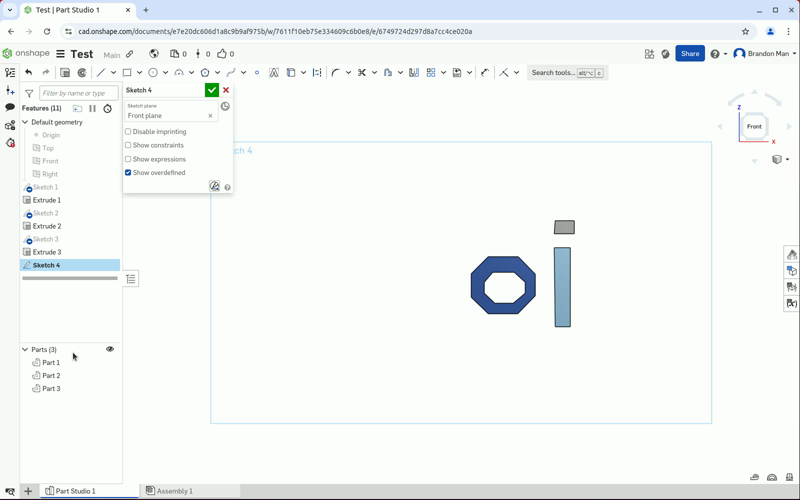
key(y)
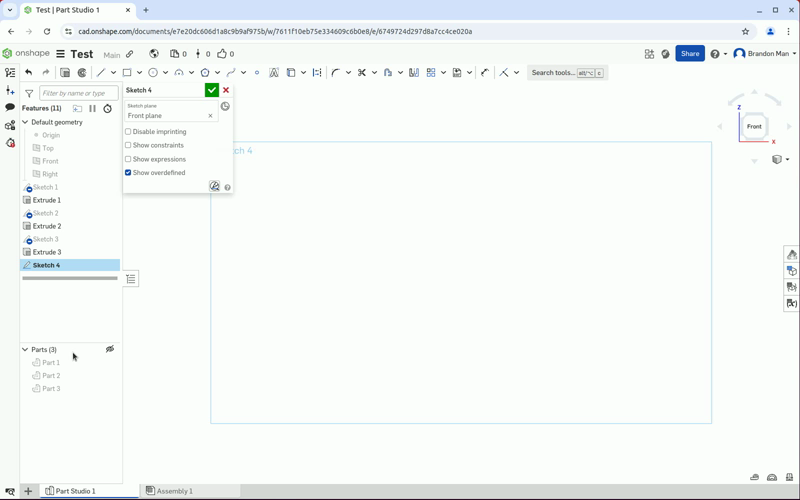
key(l)
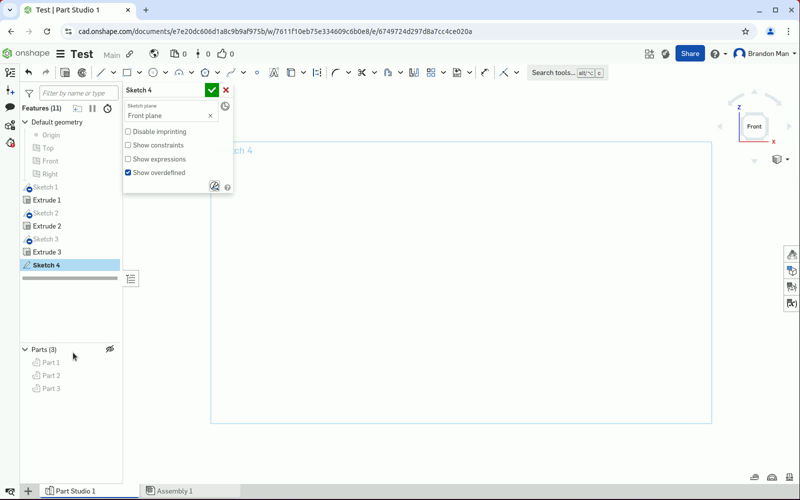
key_down(shift)
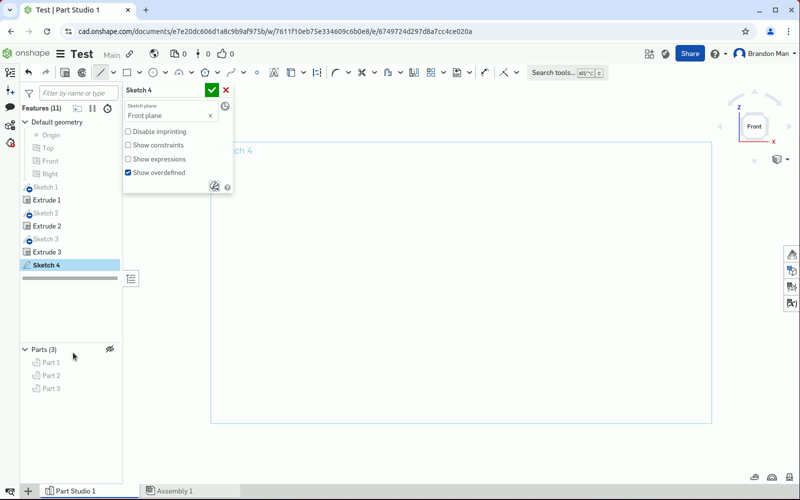
mouse_move(418, 282)
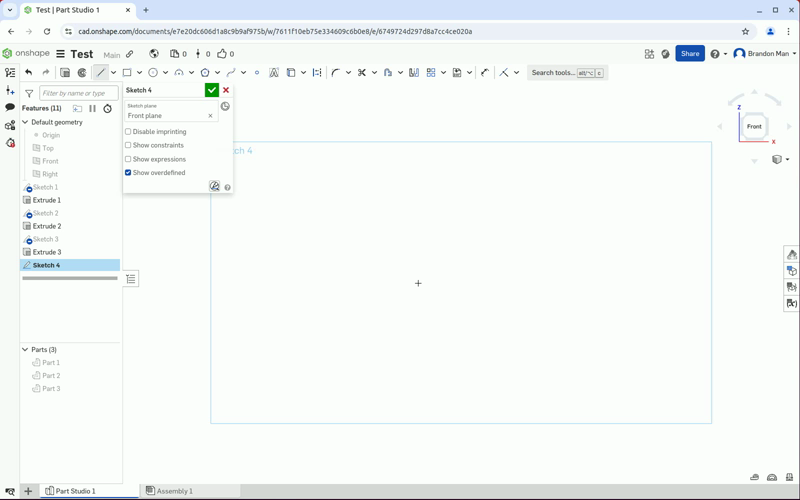
click(418, 282)
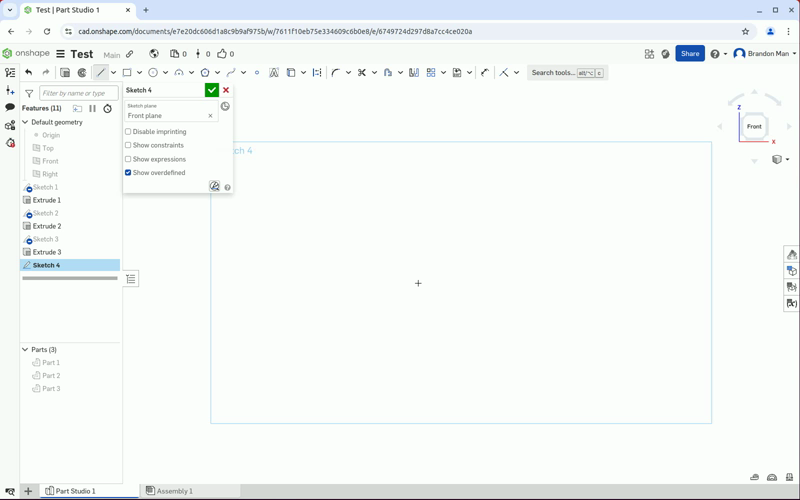
key_up(shift)
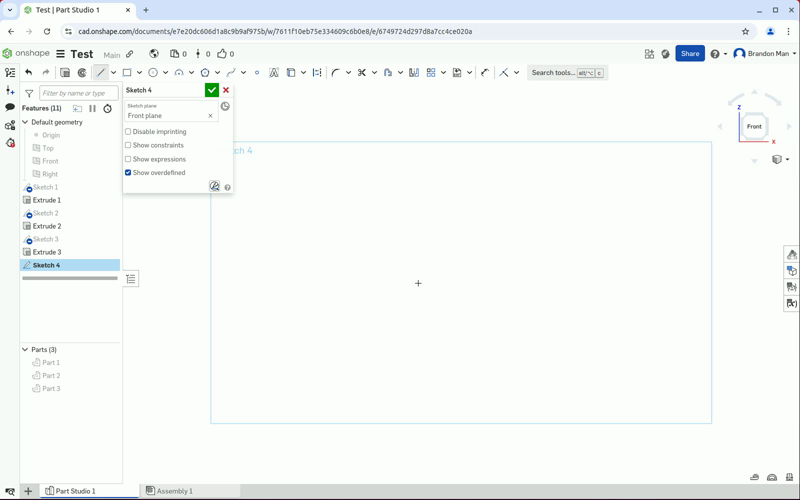
key_down(shift)
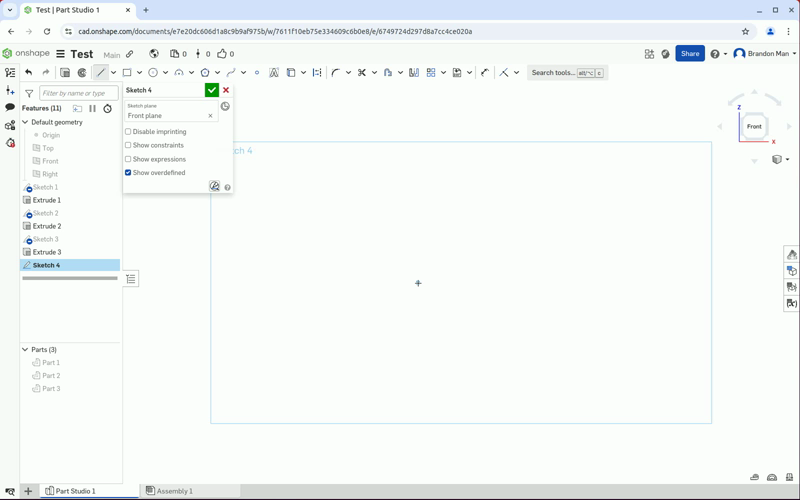
mouse_move(448, 282)
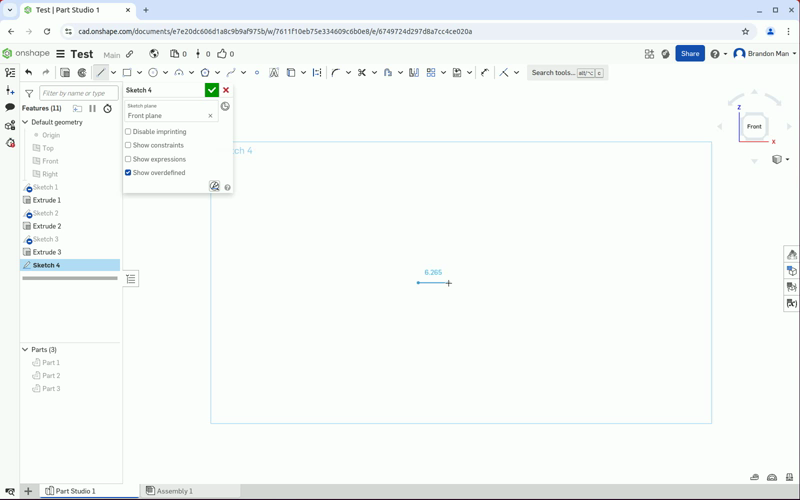
mouse_move(448, 282)
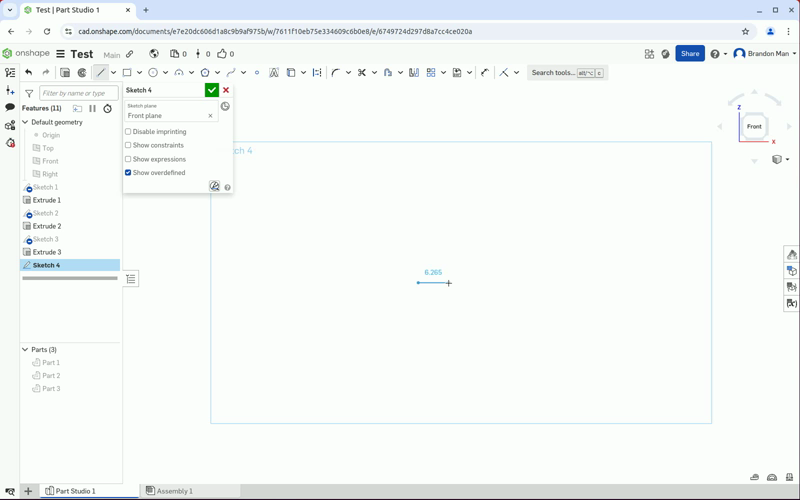
click(448, 282)
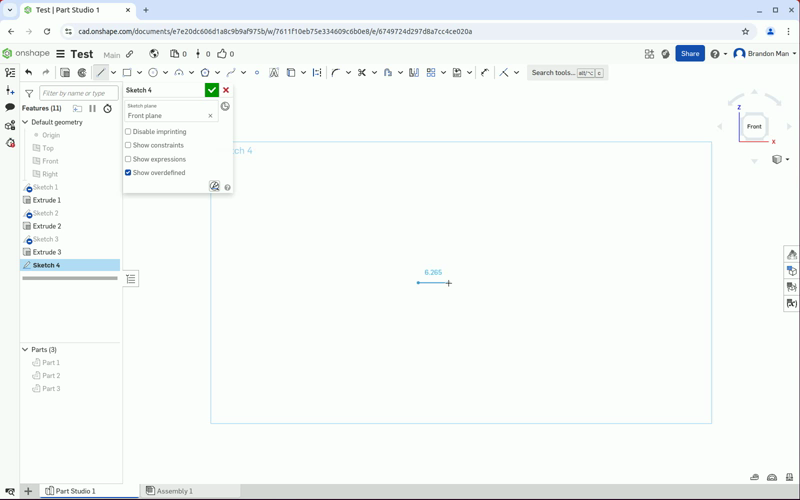
key_up(shift)
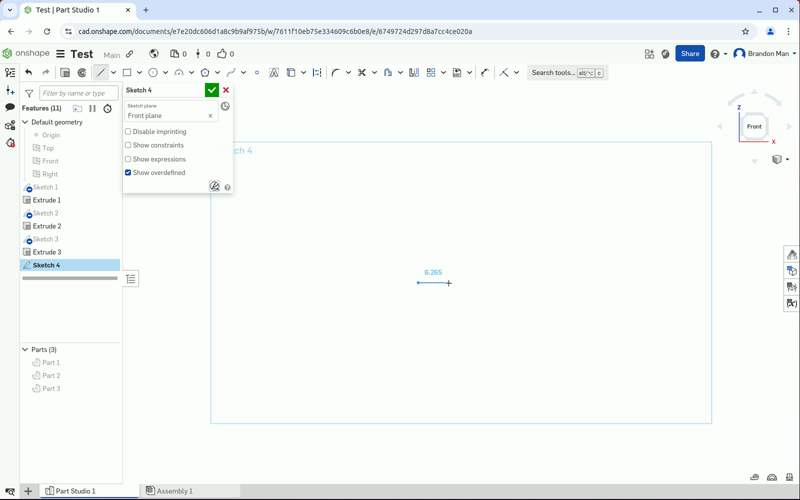
key_down(shift)
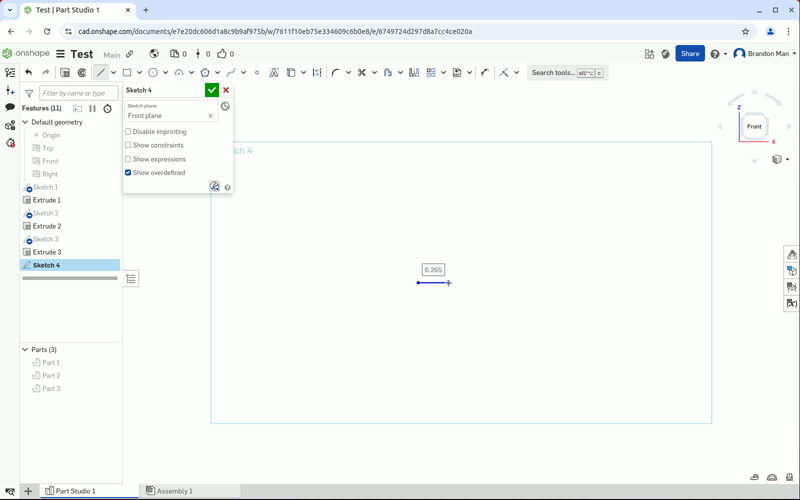
mouse_move(478, 282)
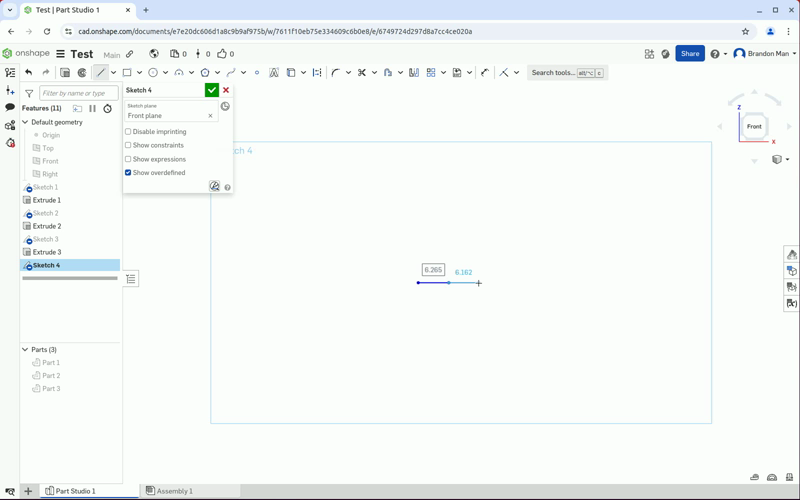
mouse_move(461, 267)
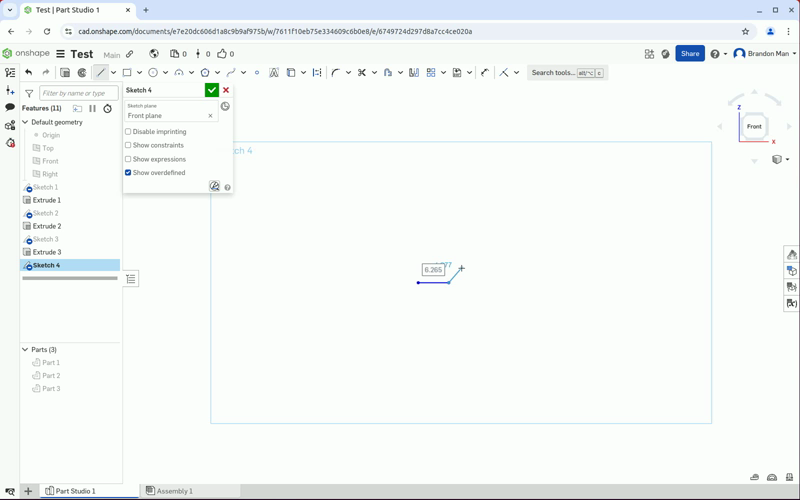
click(461, 267)
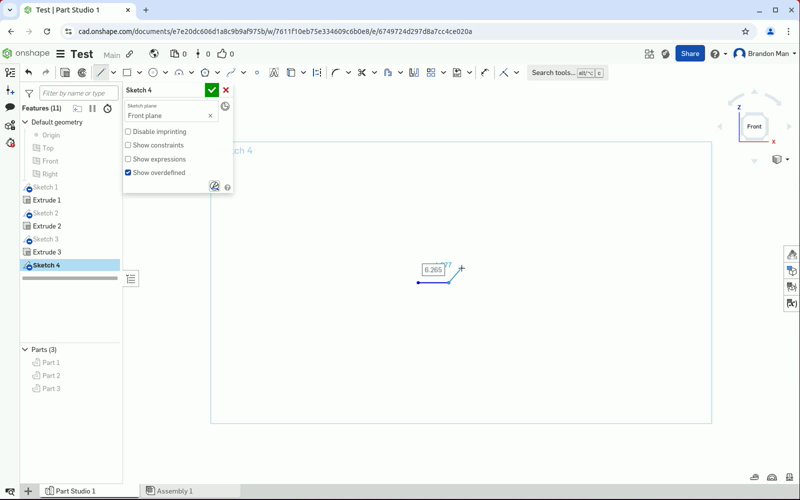
key_up(shift)
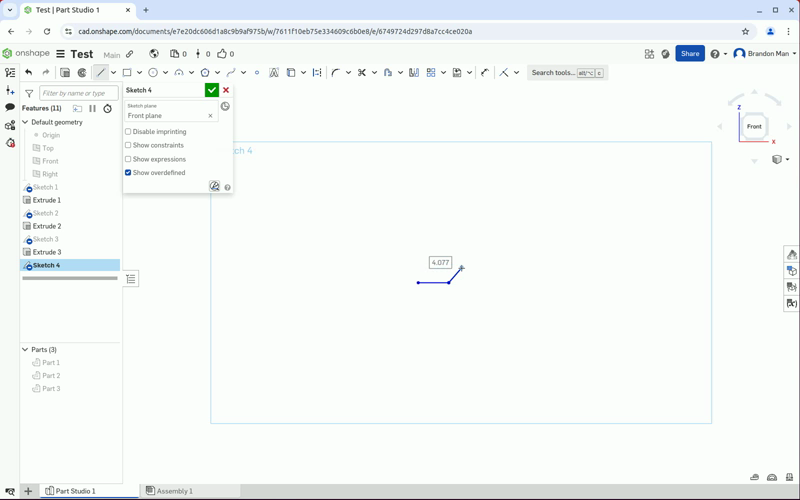
key_down(shift)
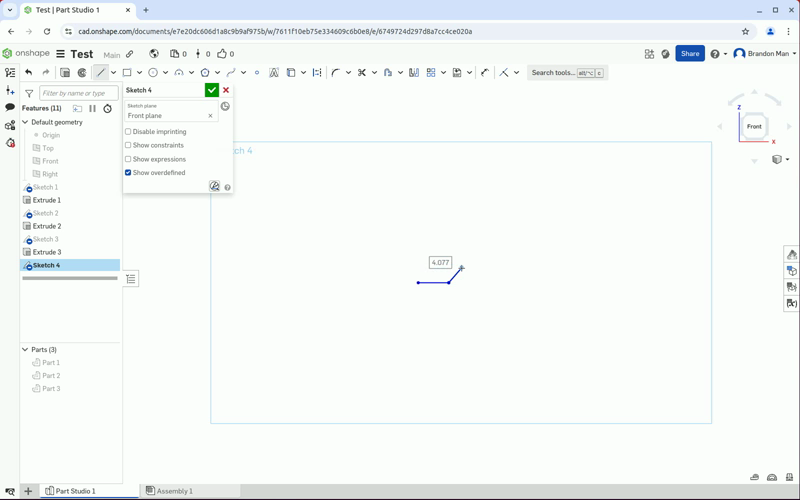
mouse_move(491, 267)
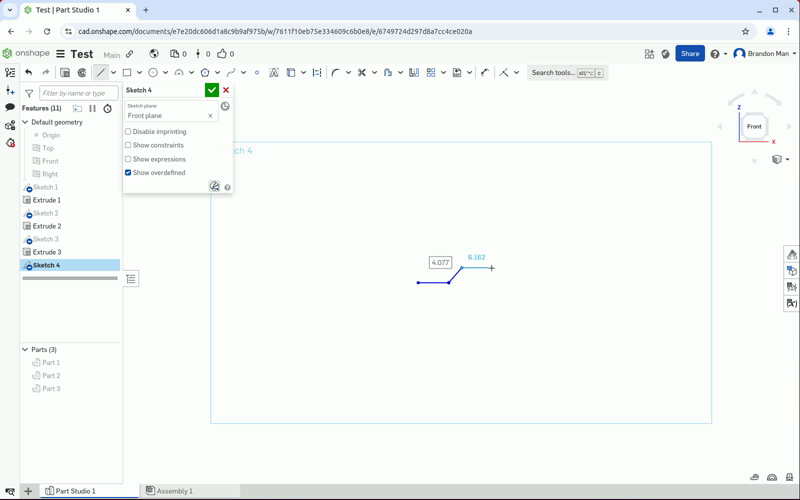
mouse_move(461, 251)
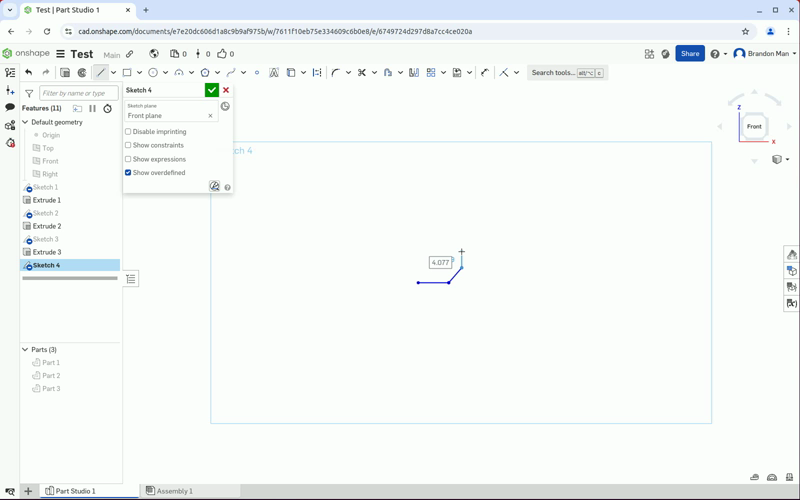
click(461, 251)
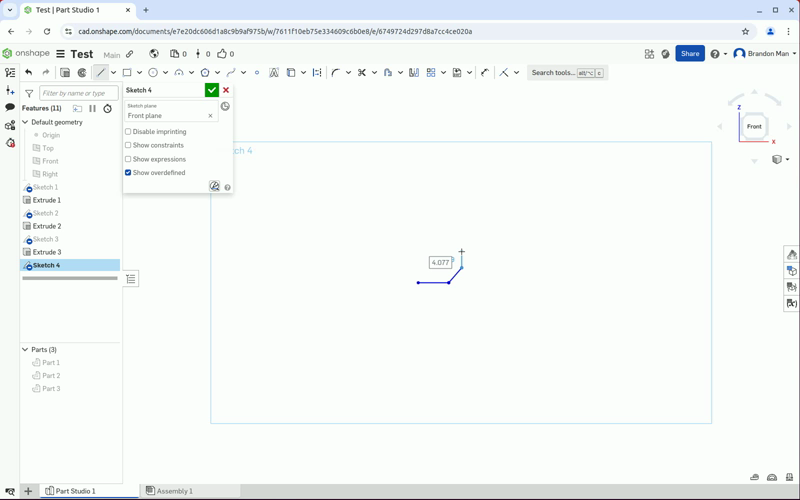
key_up(shift)
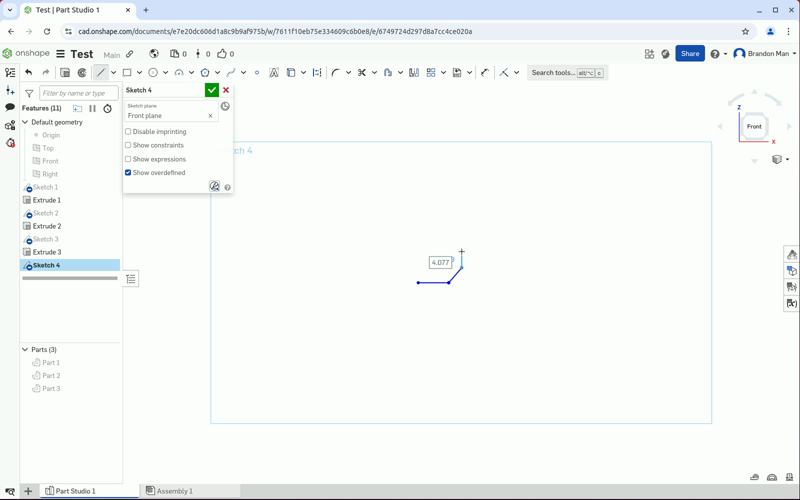
key_down(shift)
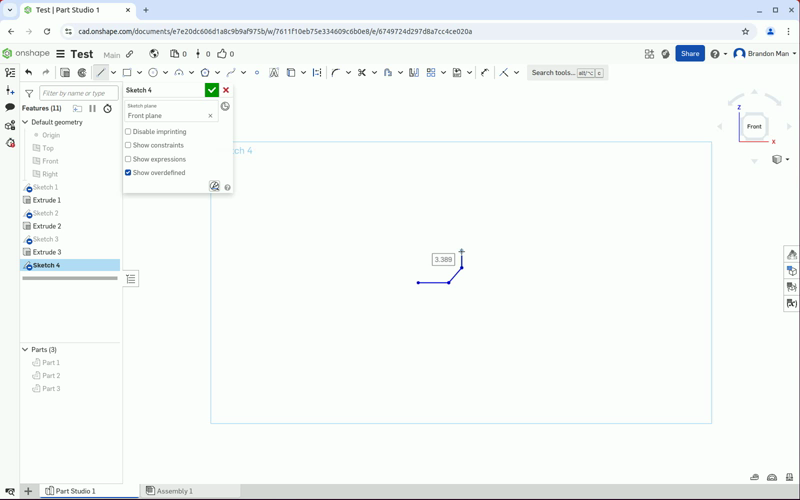
mouse_move(491, 251)
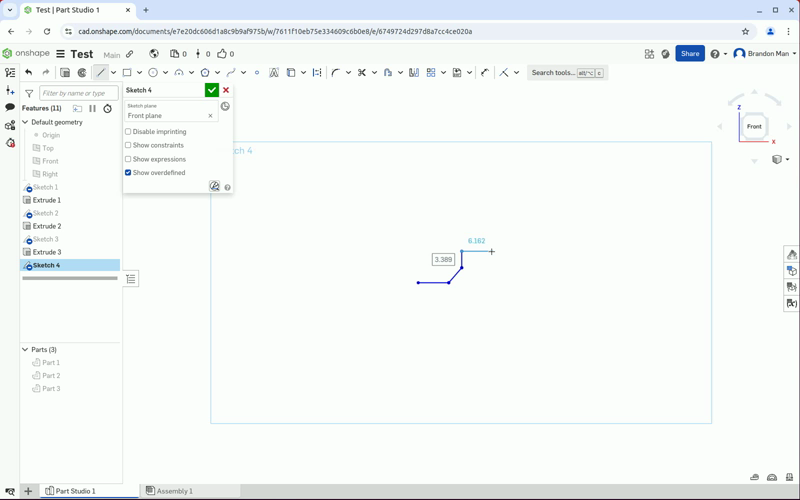
mouse_move(443, 236)
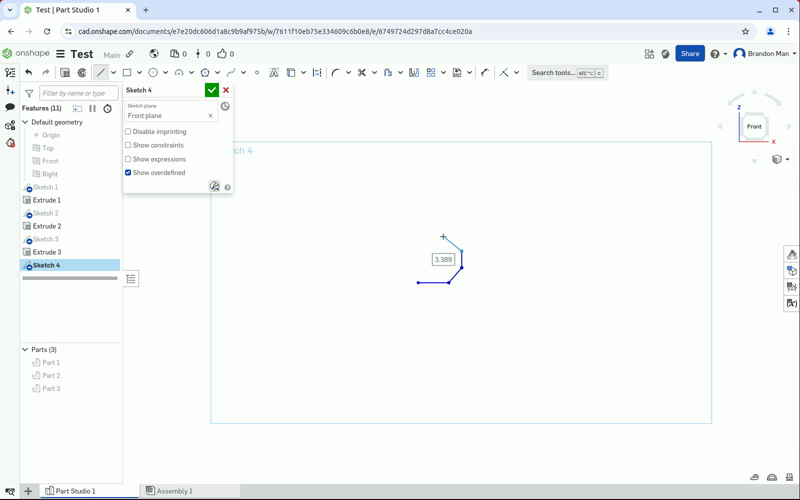
click(443, 236)
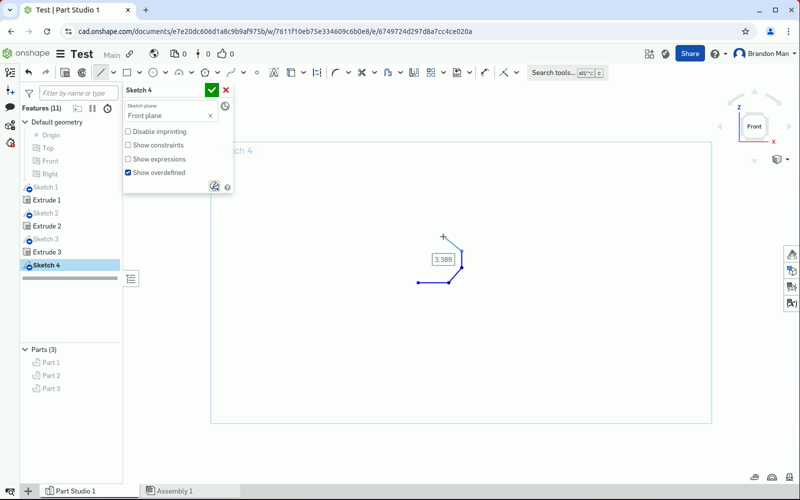
key_up(shift)
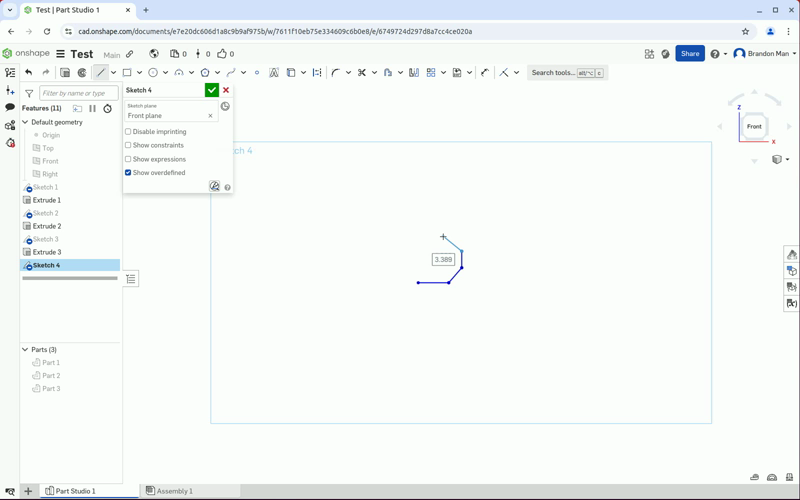
key_down(shift)
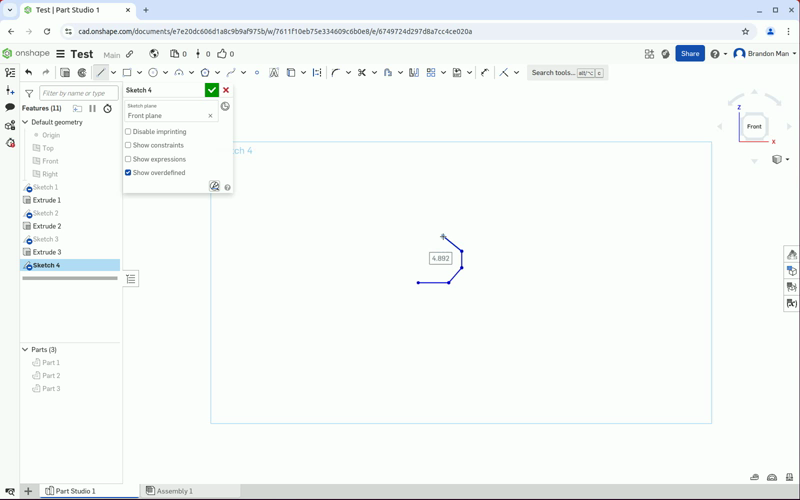
mouse_move(473, 236)
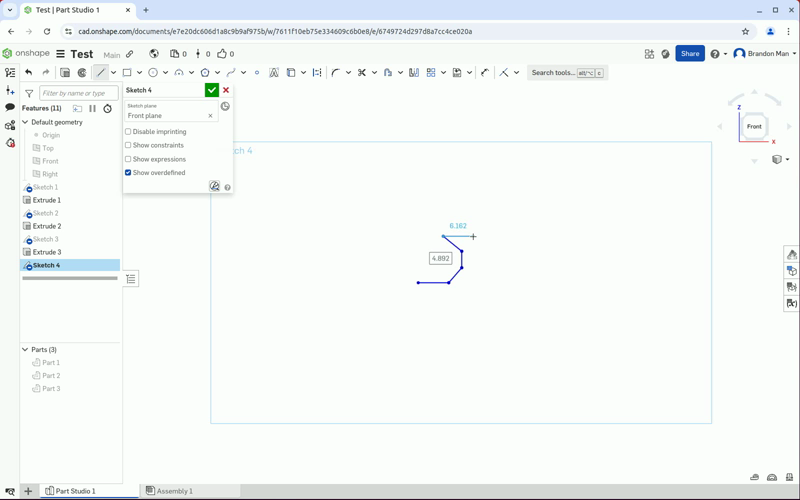
mouse_move(418, 236)
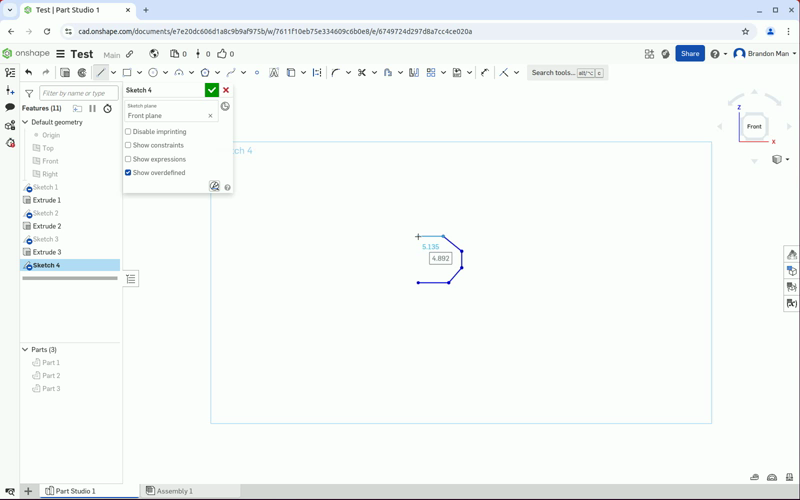
click(418, 236)
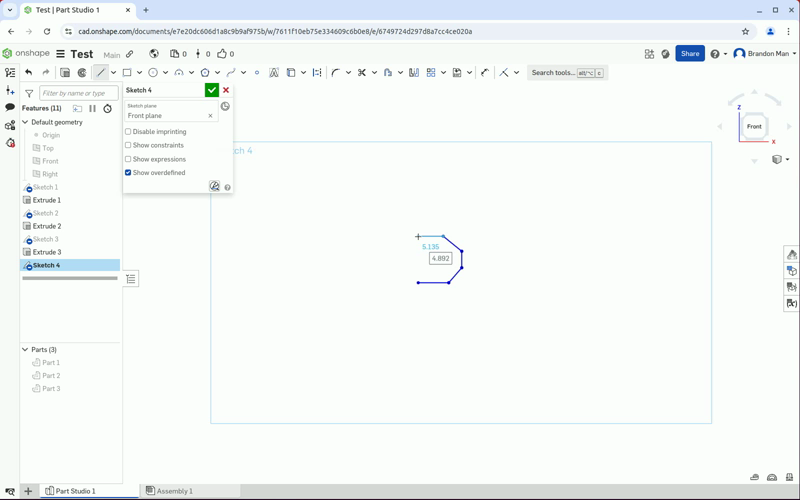
key_up(shift)
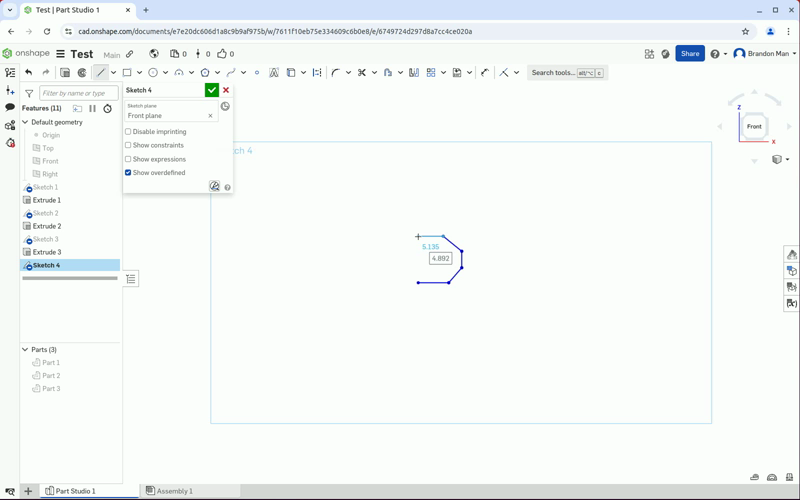
mouse_move(448, 236)
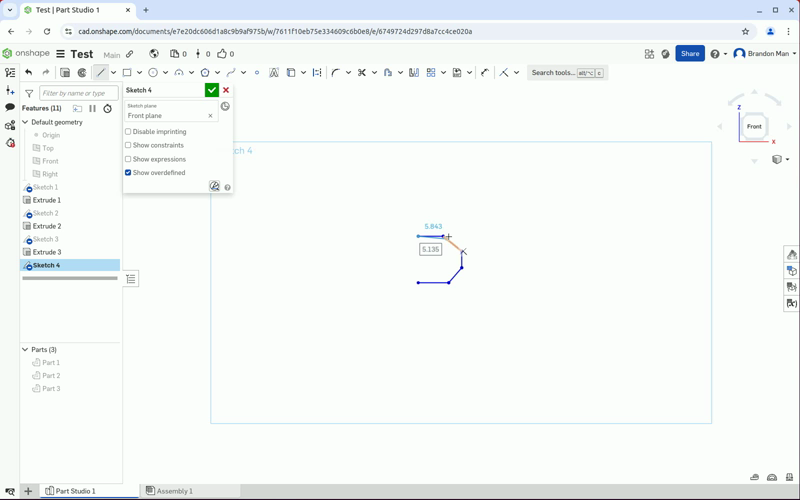
key_down(shift)
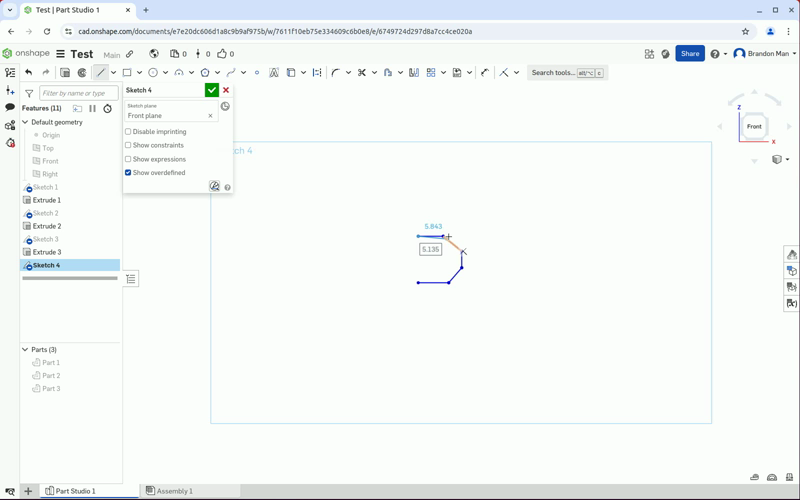
mouse_move(418, 282)
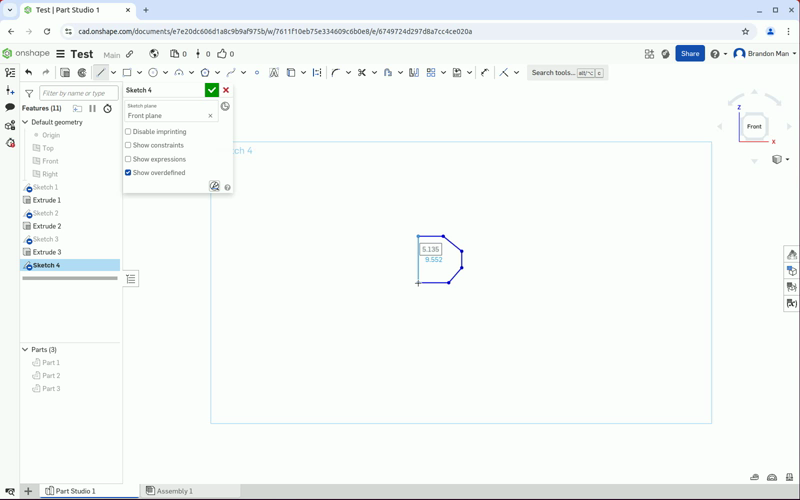
key_up(shift)
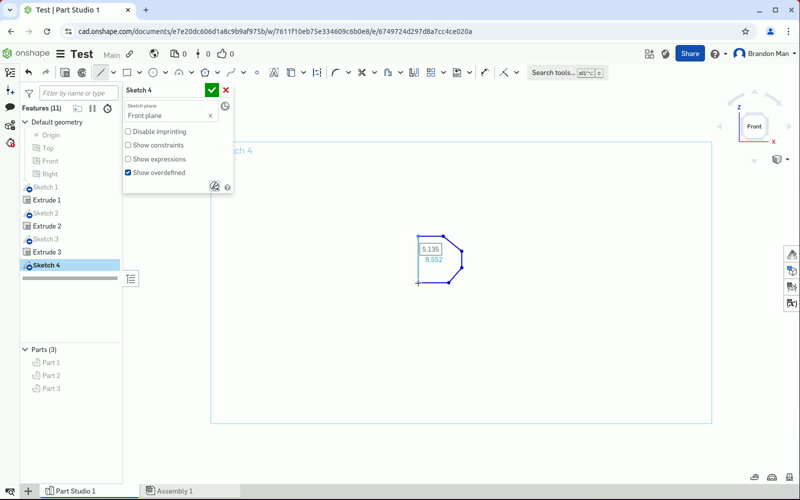
click(418, 282)
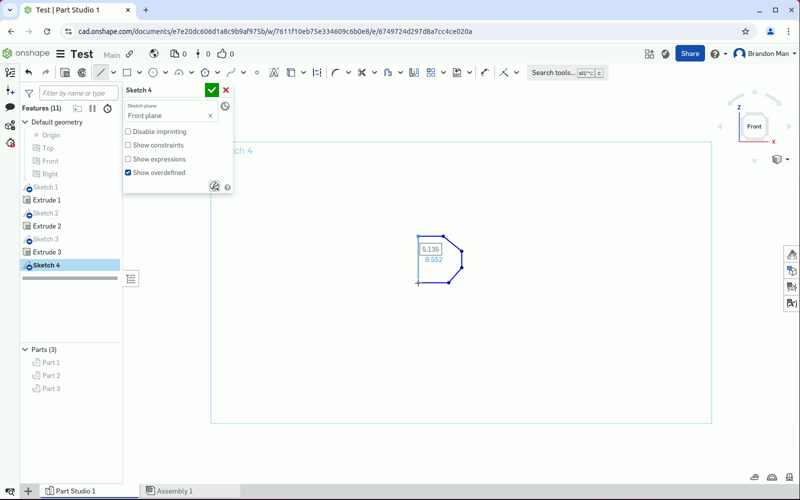
key(esc)
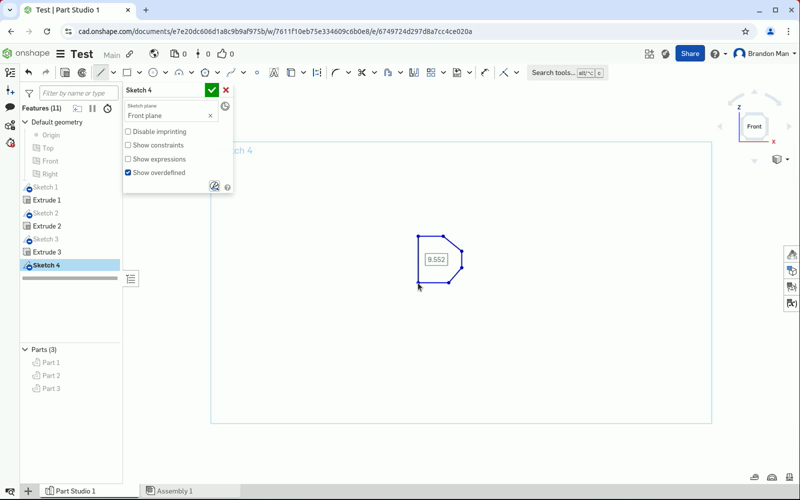
key(l)
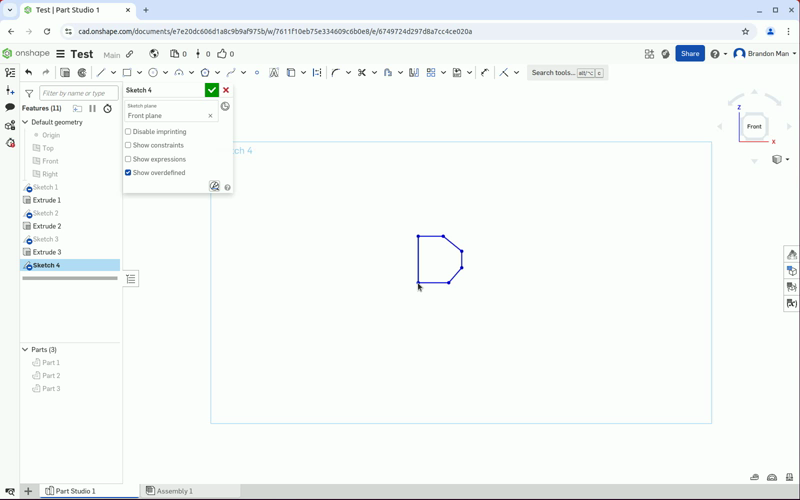
key_down(shift)
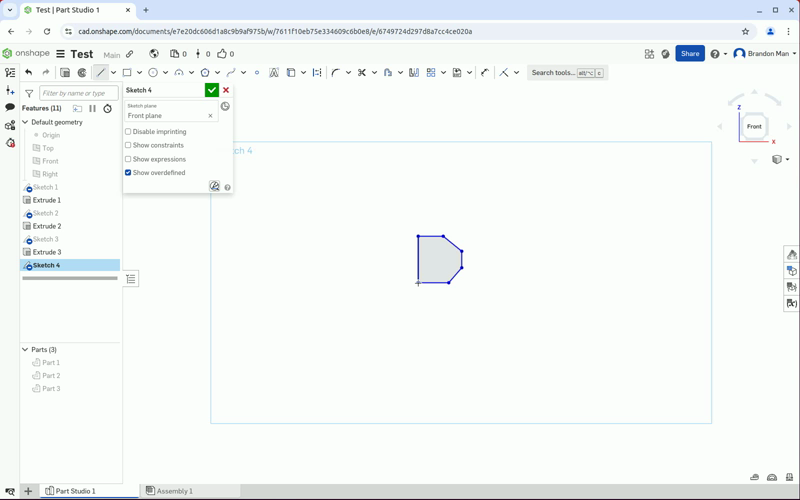
mouse_move(426, 270)
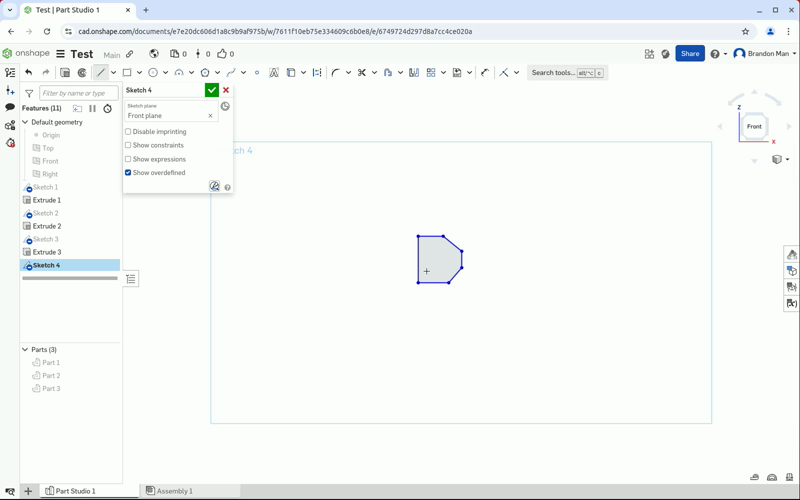
click(426, 270)
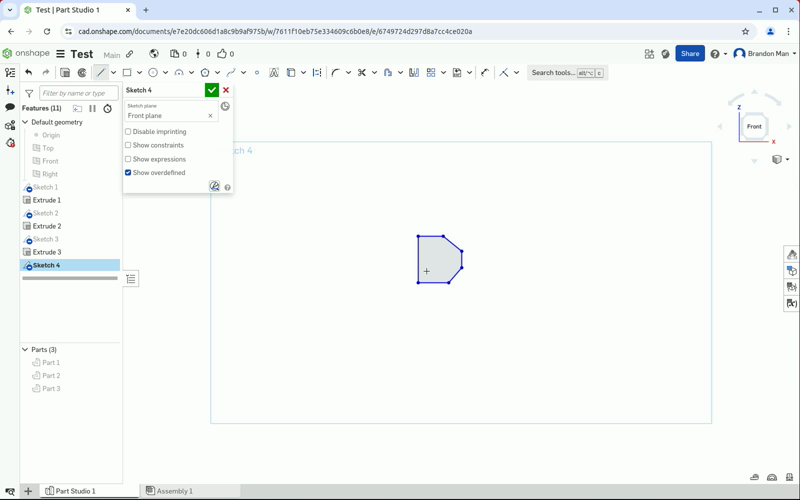
key_up(shift)
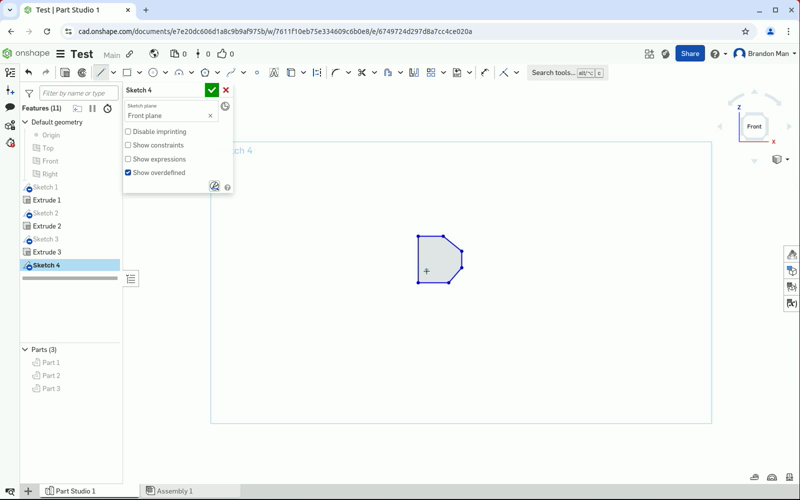
key_down(shift)
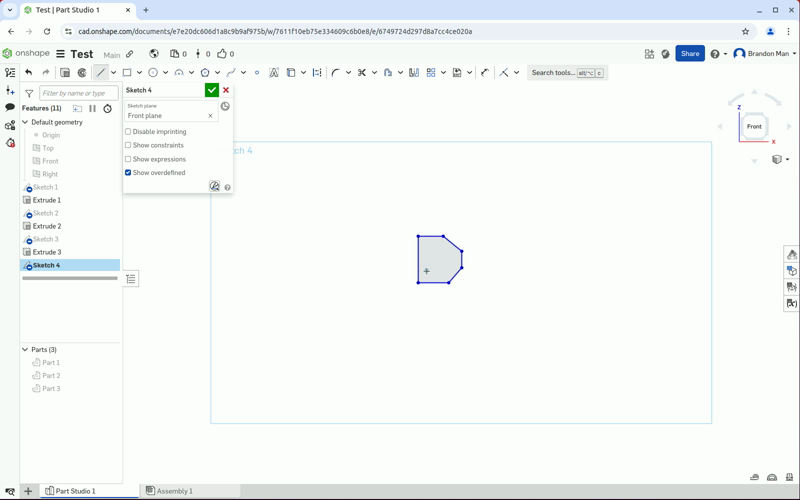
mouse_move(456, 270)
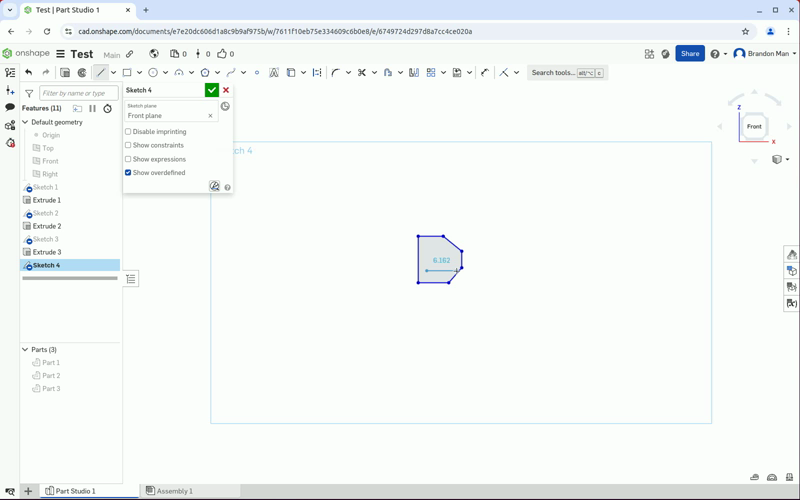
mouse_move(447, 270)
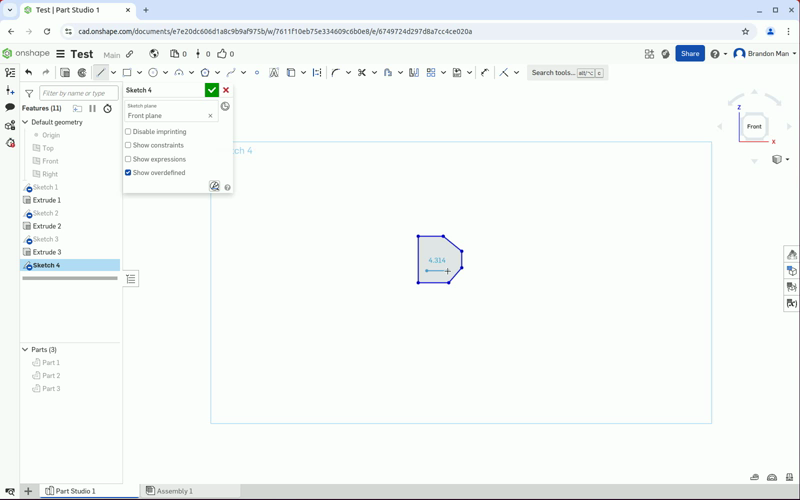
click(447, 270)
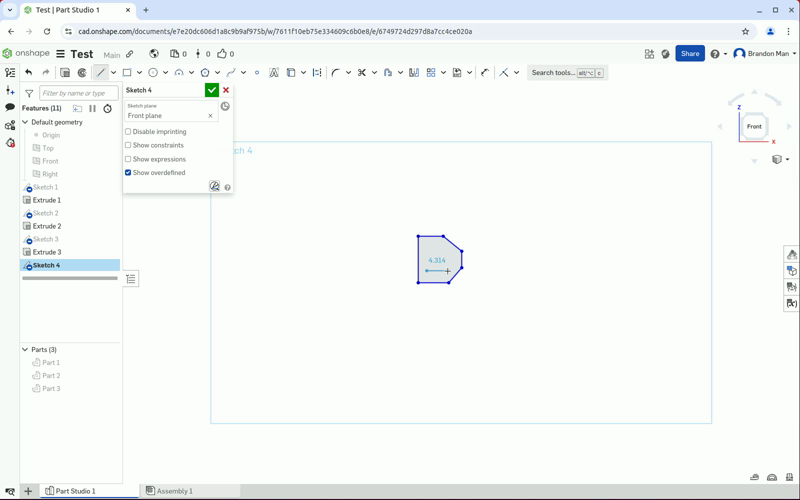
key_up(shift)
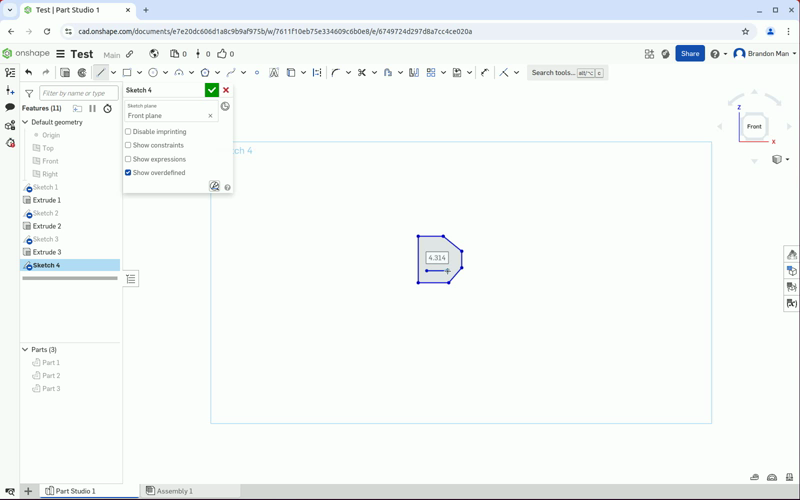
key_down(shift)
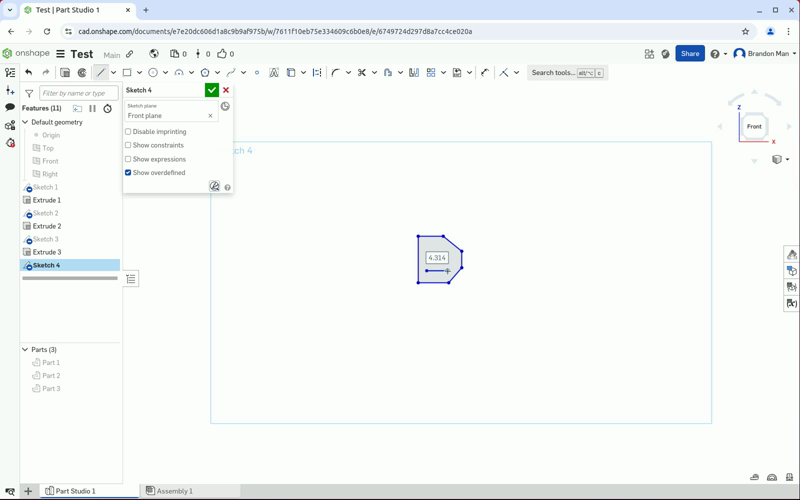
mouse_move(477, 270)
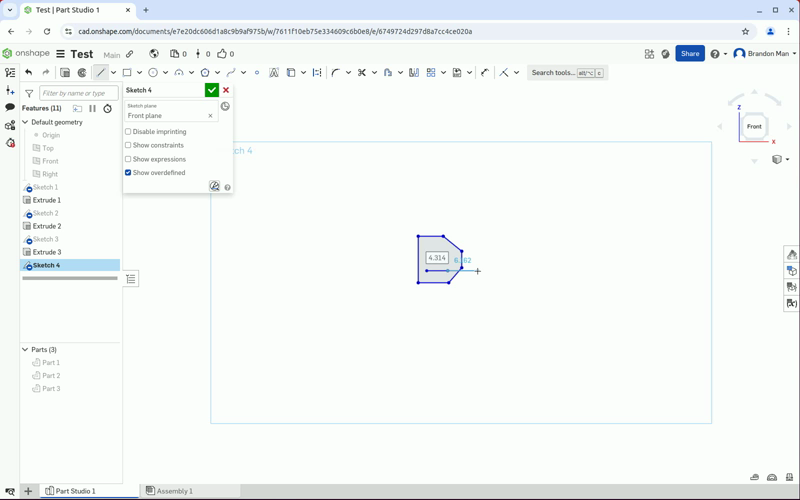
mouse_move(447, 246)
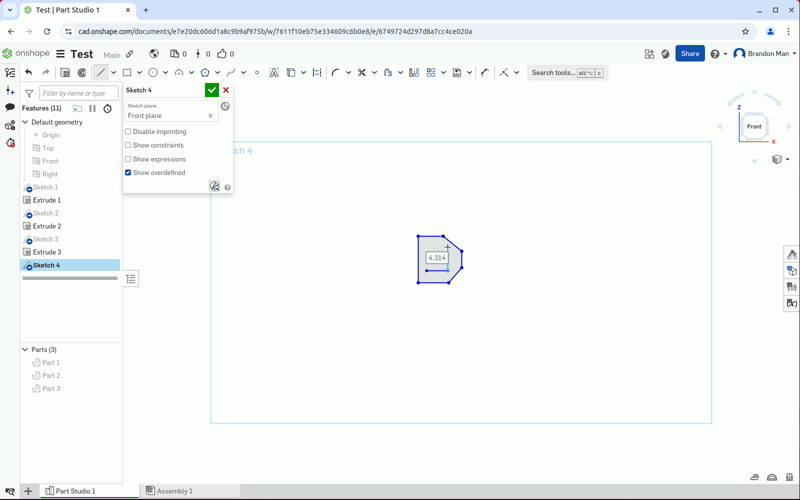
click(447, 246)
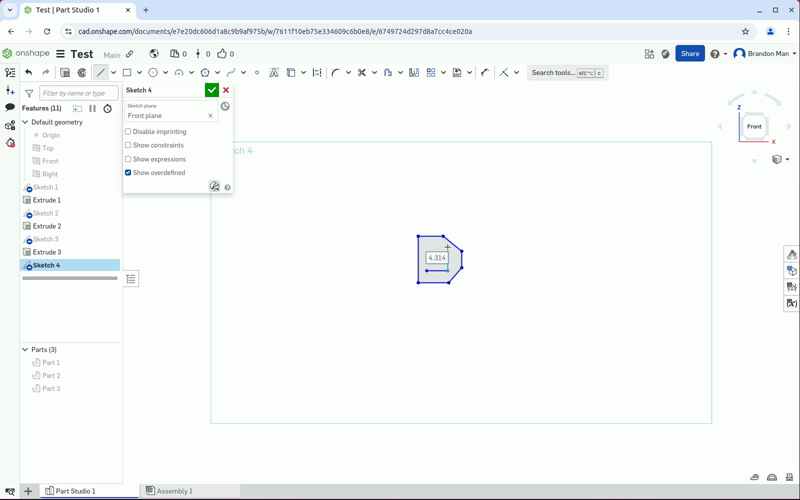
key_up(shift)
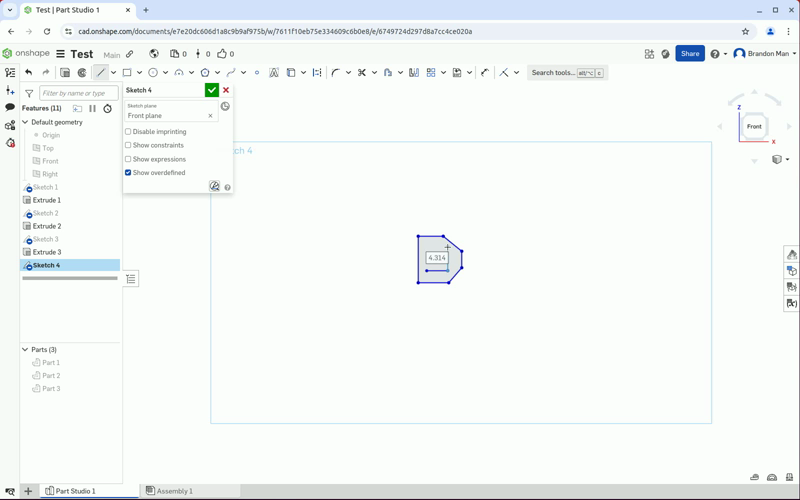
key_down(shift)
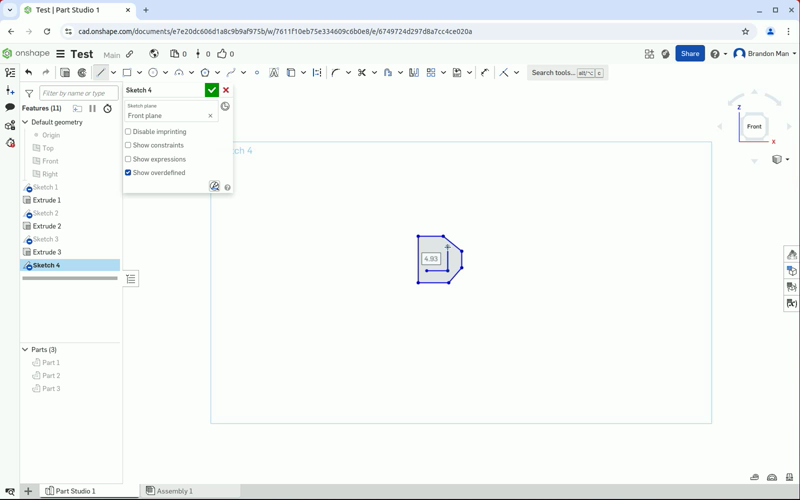
mouse_move(477, 246)
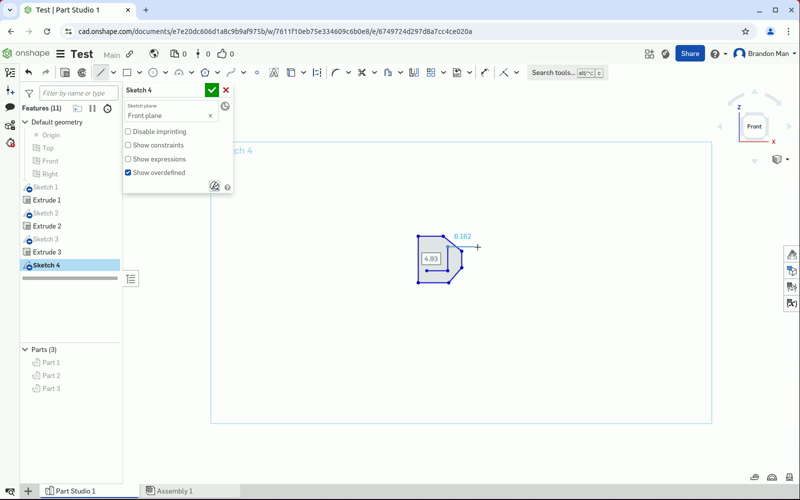
mouse_move(426, 247)
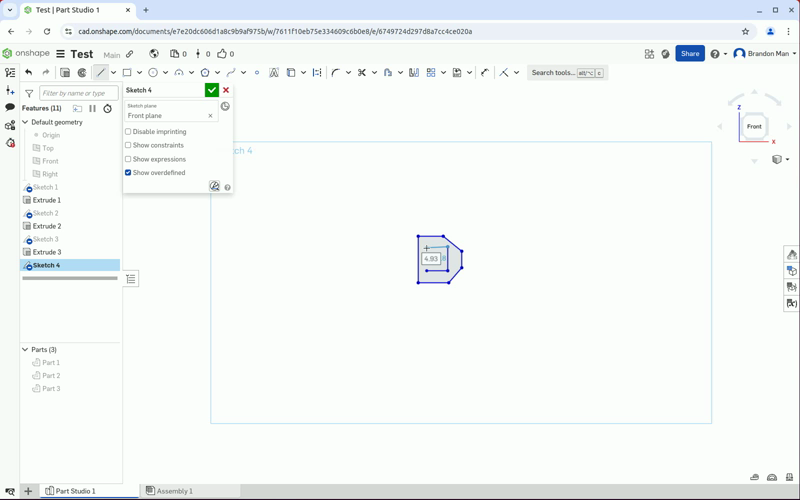
click(426, 247)
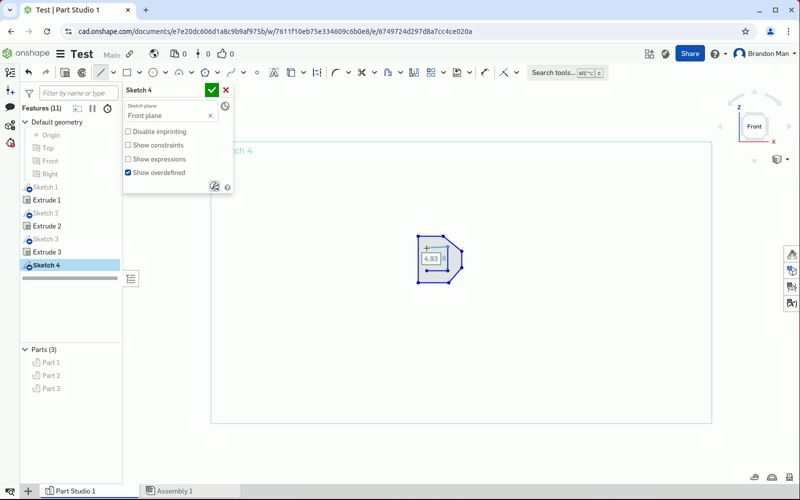
key_up(shift)
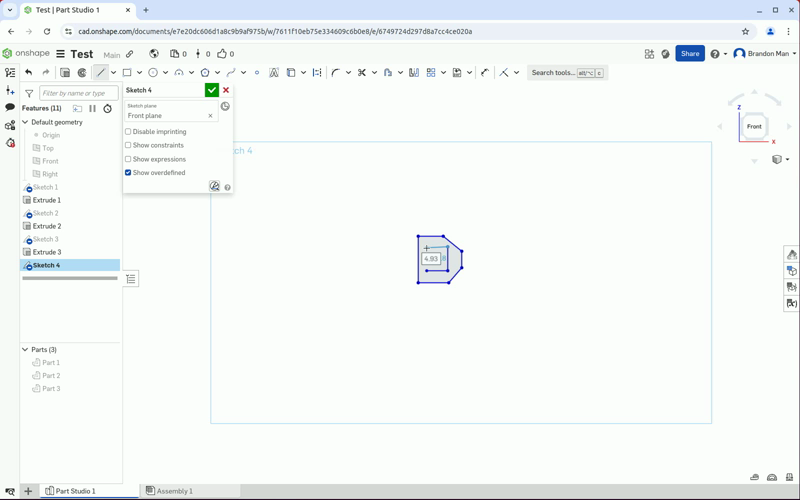
mouse_move(456, 247)
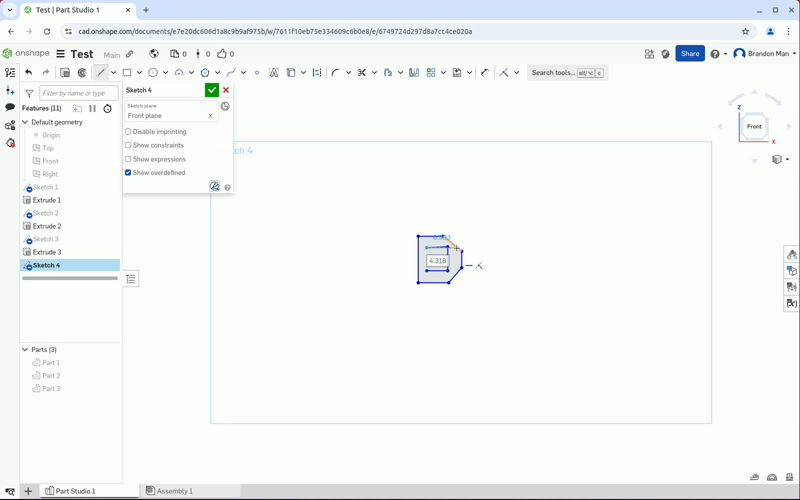
key_down(shift)
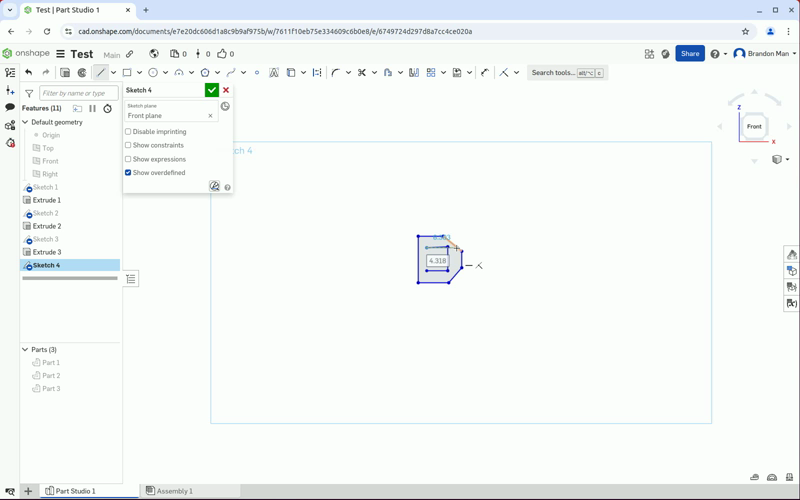
mouse_move(426, 270)
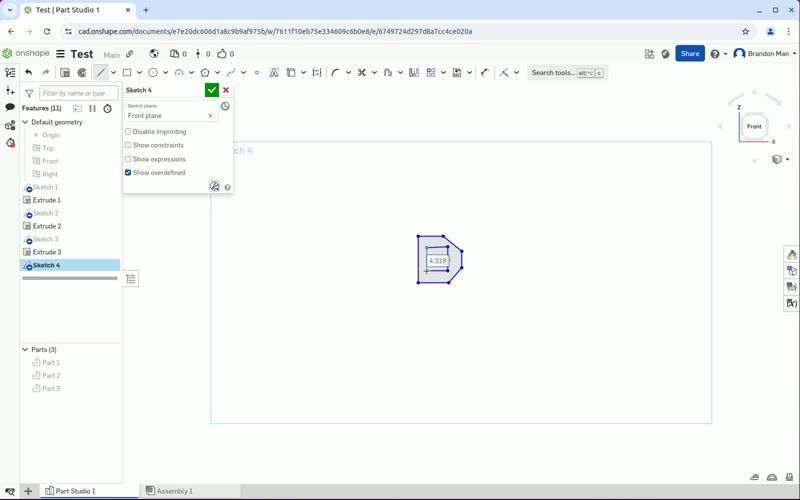
key_up(shift)
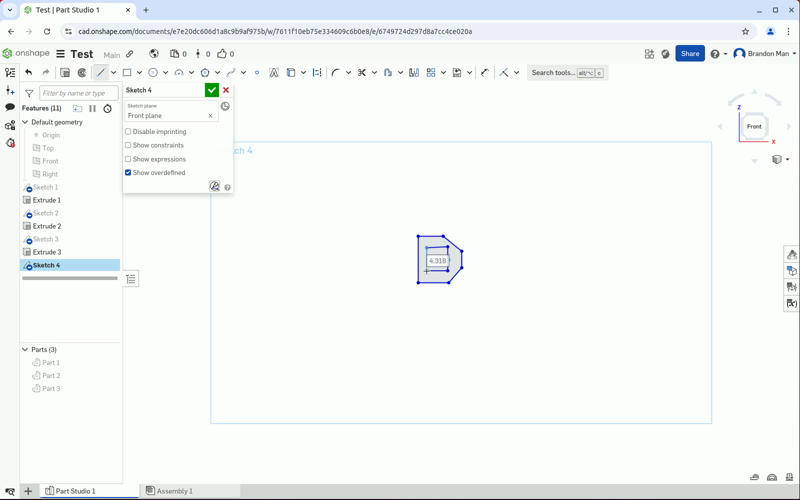
click(426, 270)
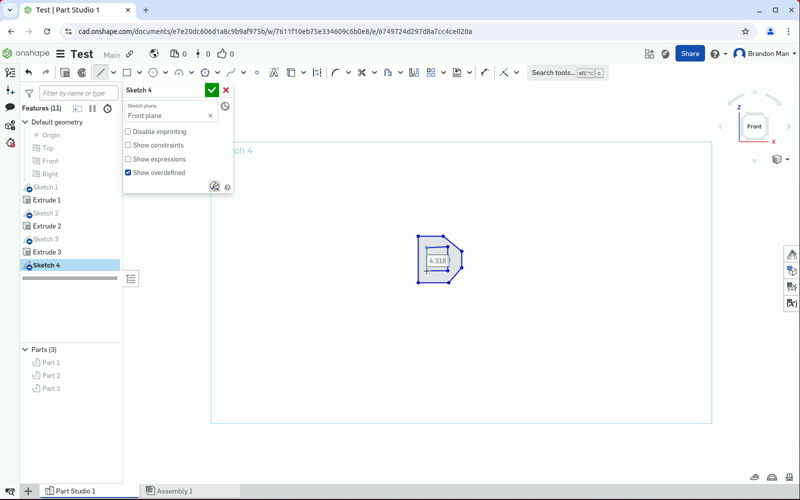
key(esc)
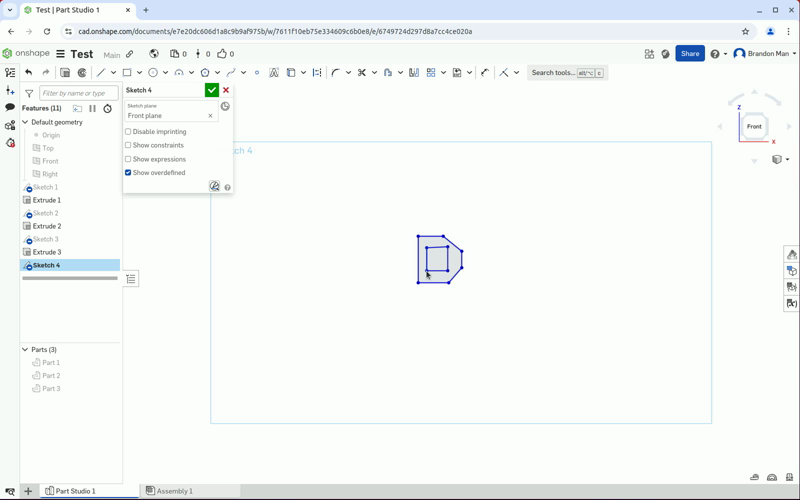
mouse_move(428, 241)
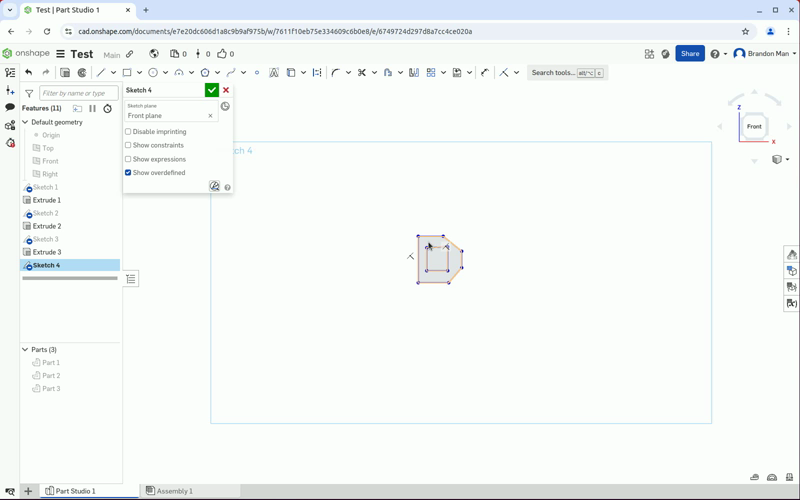
scroll(6)
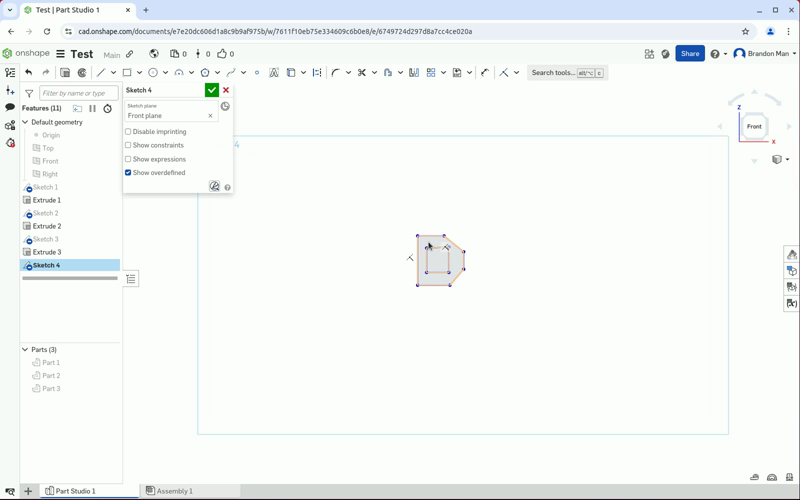
scroll(6)
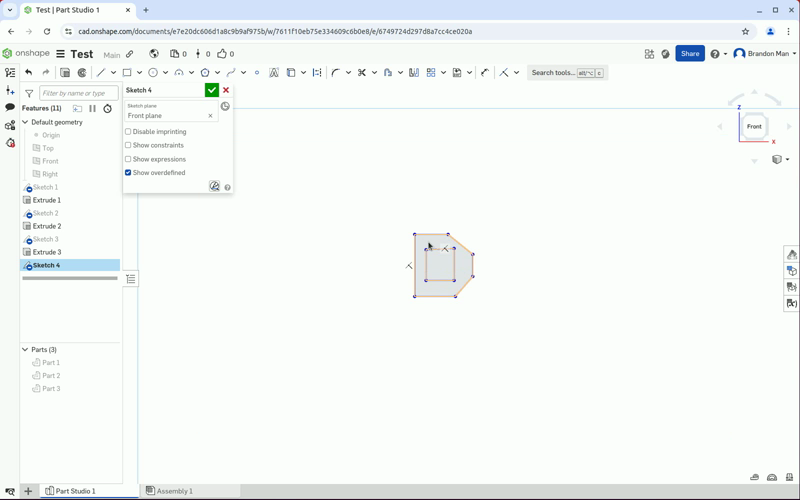
scroll(6)
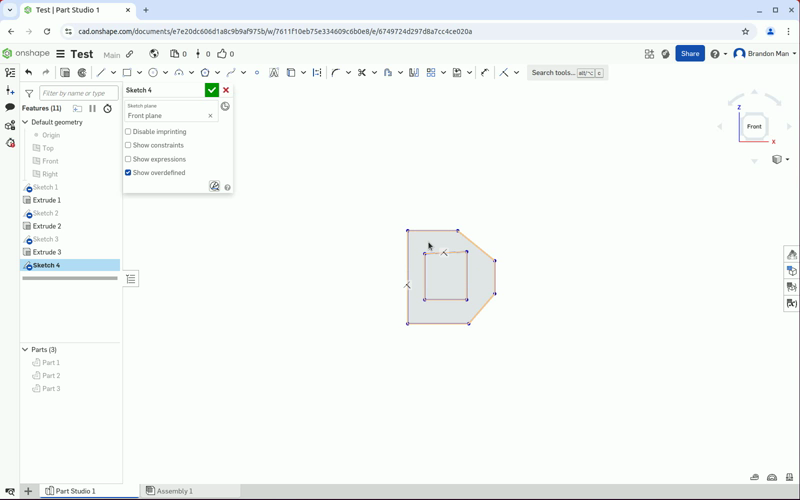
scroll(6)
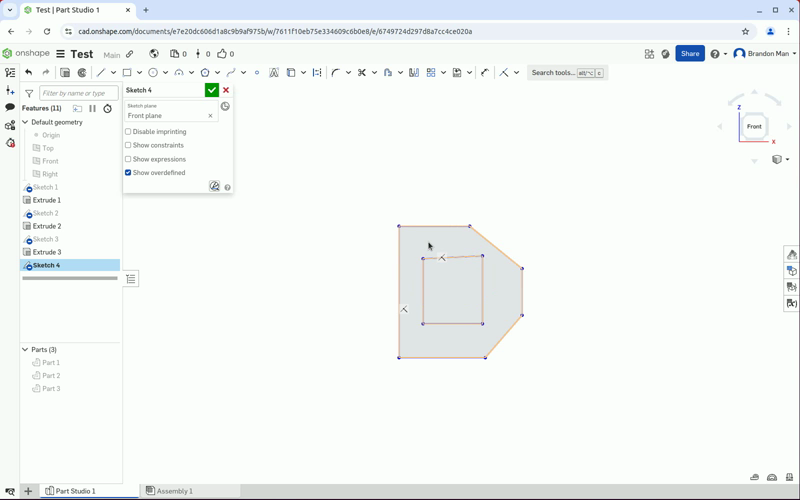
scroll(6)
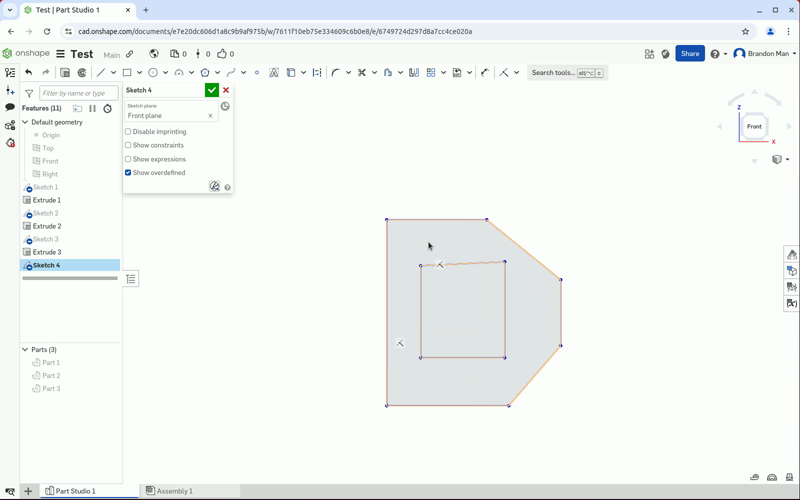
scroll(6)
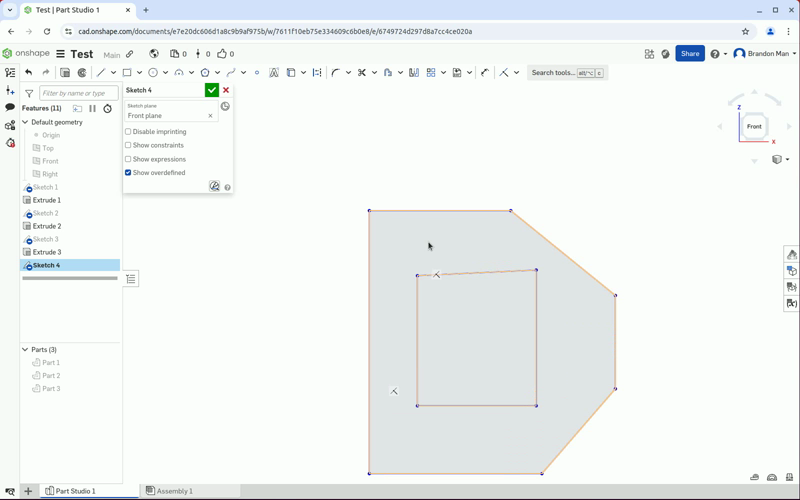
scroll(6)
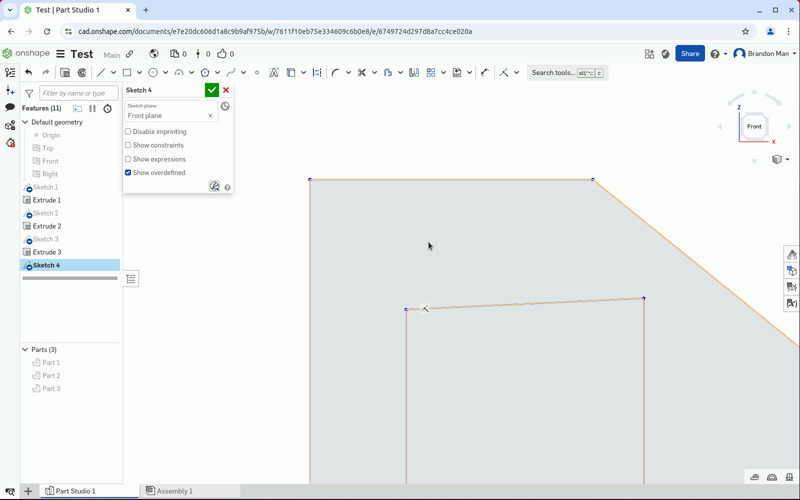
click(428, 241)
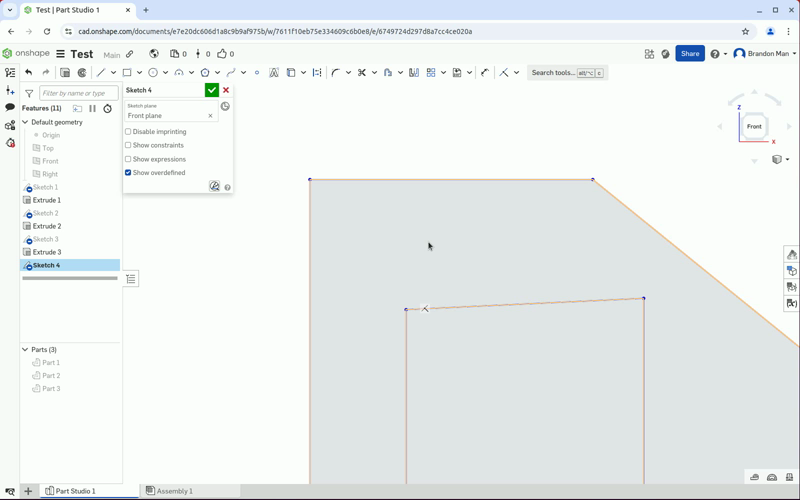
scroll(-6)
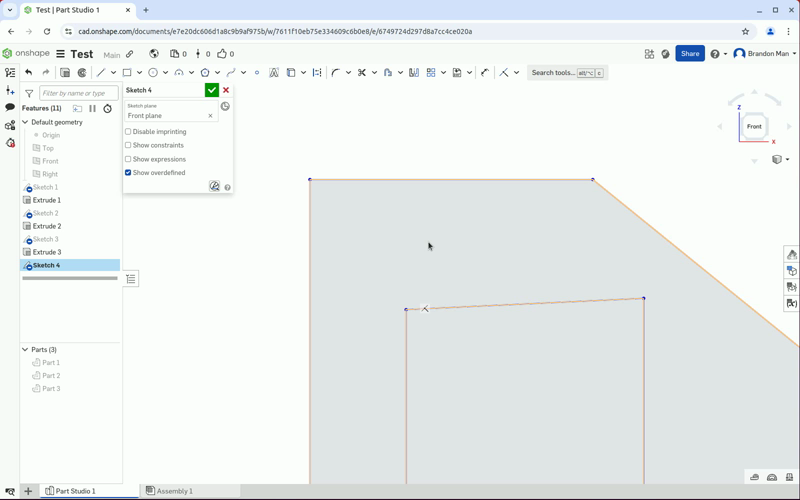
scroll(-6)
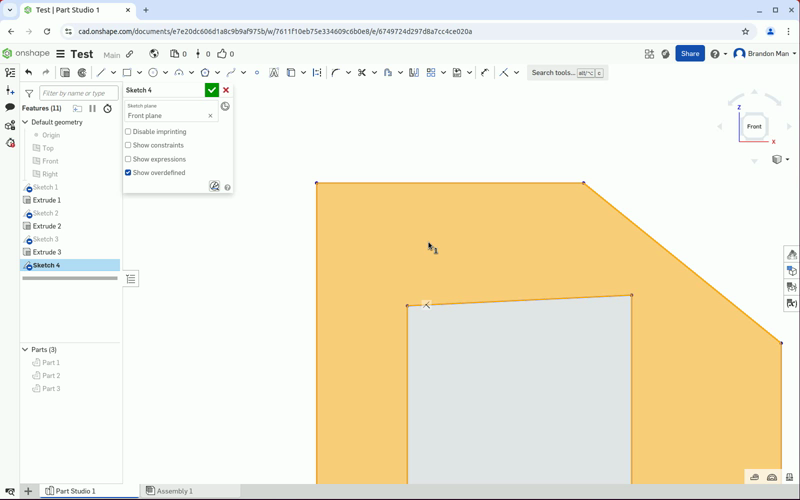
scroll(-6)
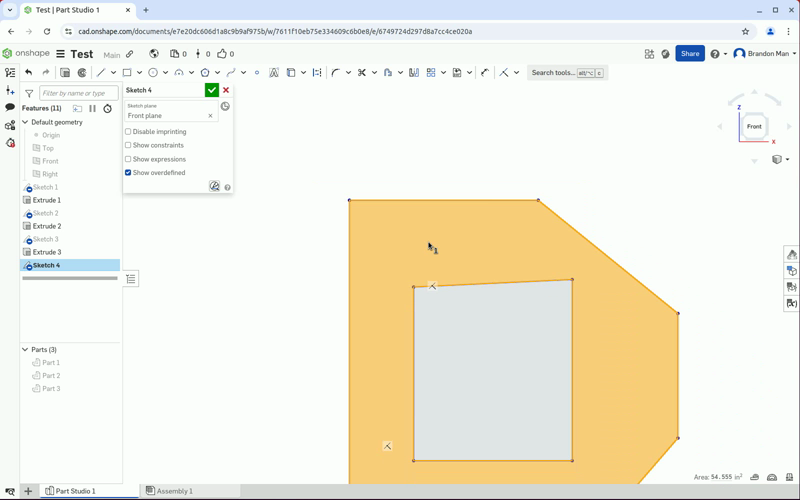
scroll(-6)
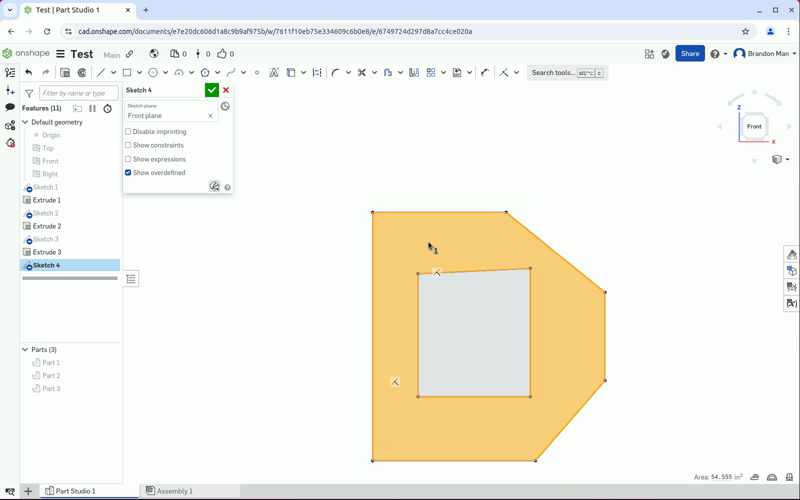
scroll(-6)
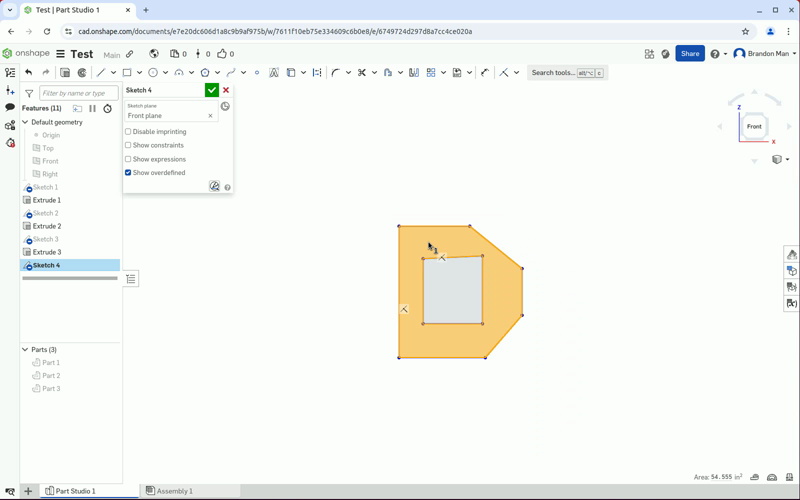
scroll(-6)
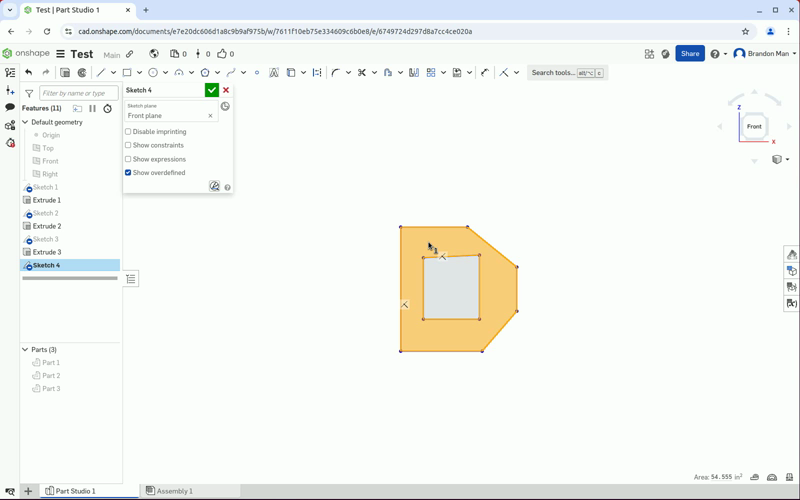
scroll(-6)
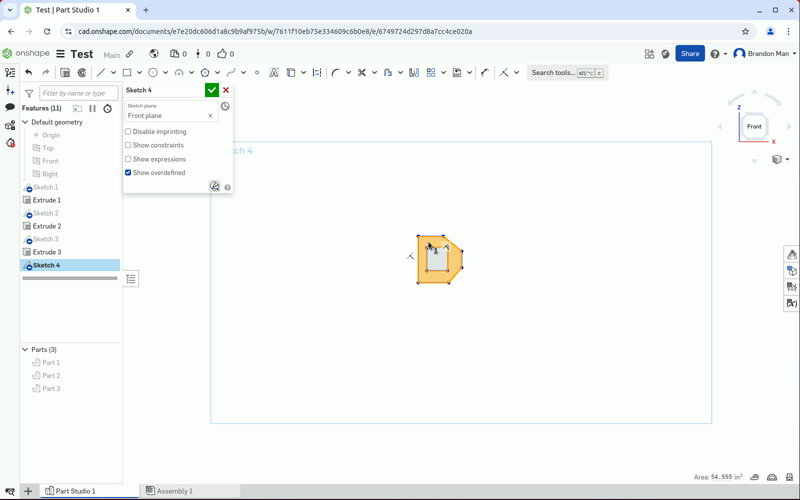
mouse_move(73, 352)
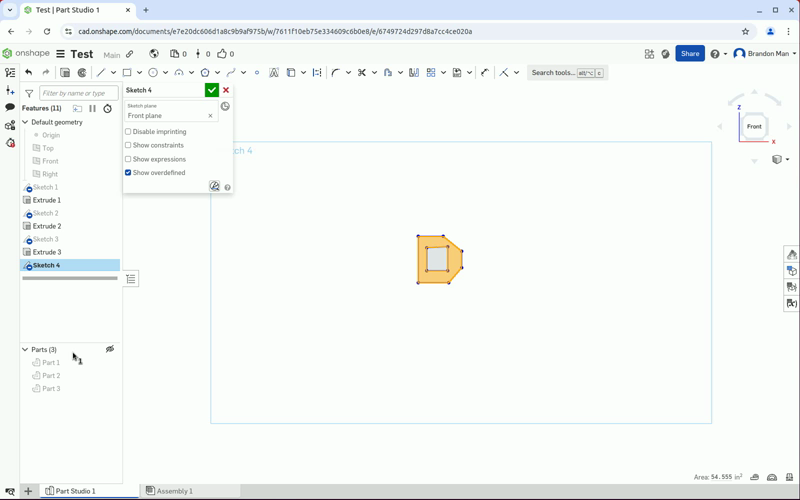
key(shift+y)
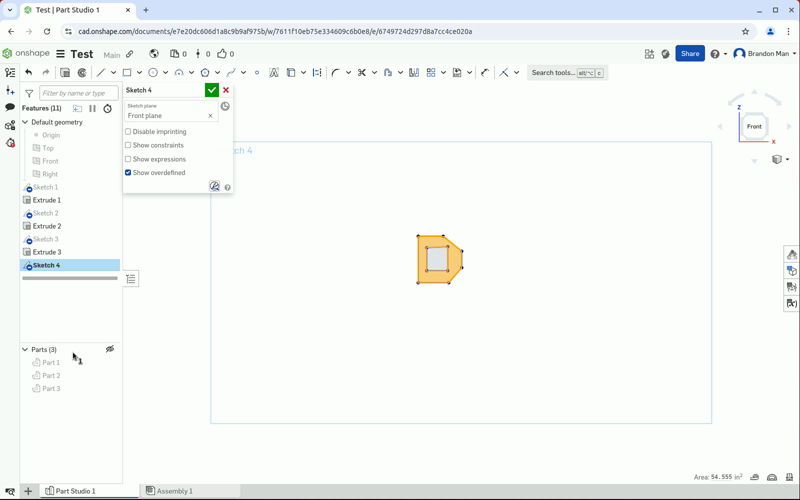
key(shift+e)
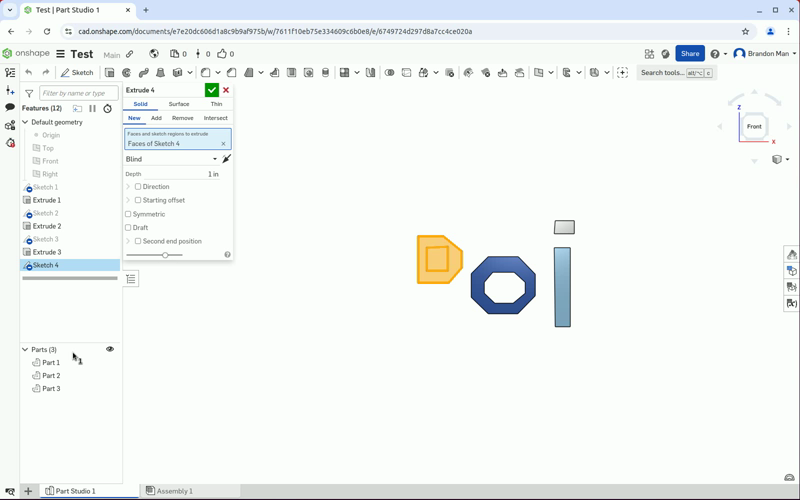
mouse_move(143, 106)
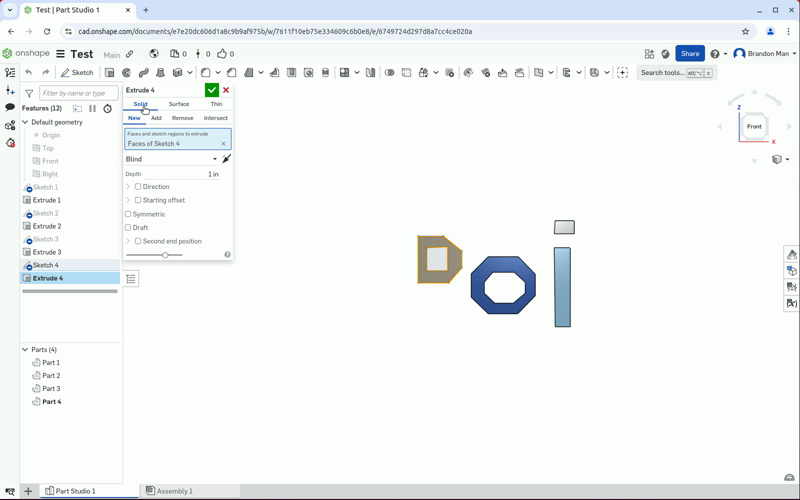
click(143, 106)
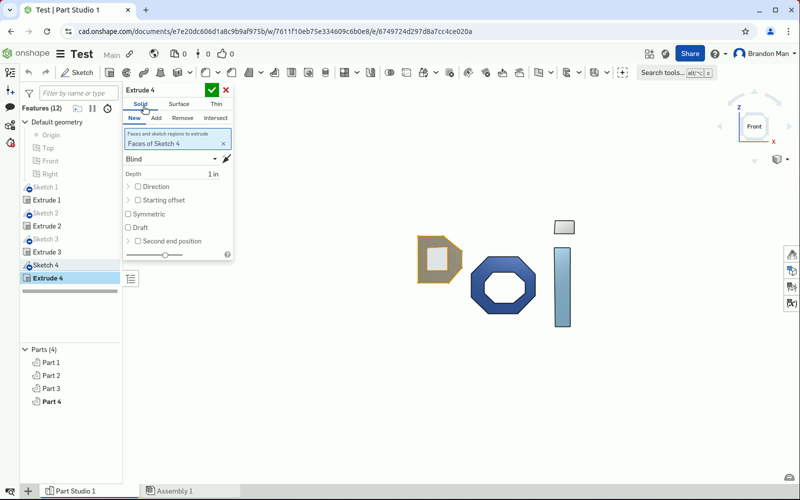
mouse_move(137, 120)
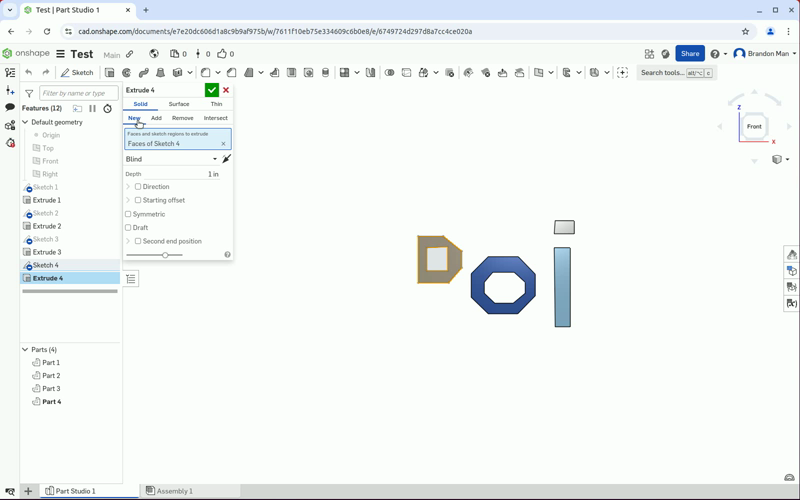
click(137, 120)
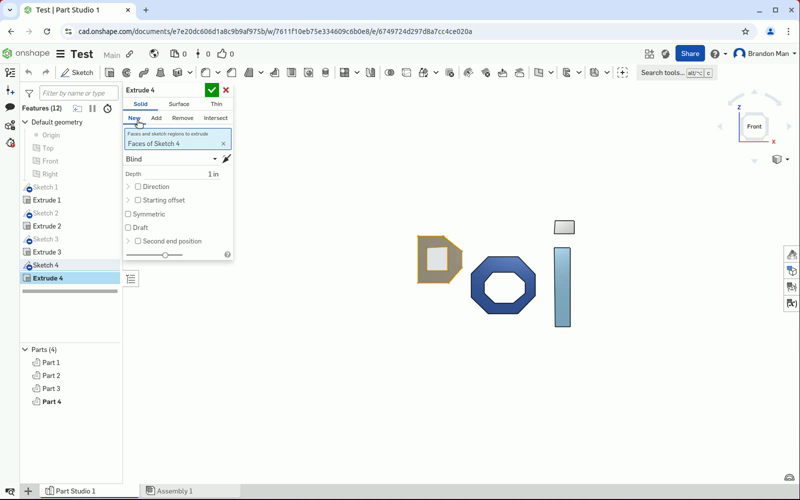
key(tab, 4)
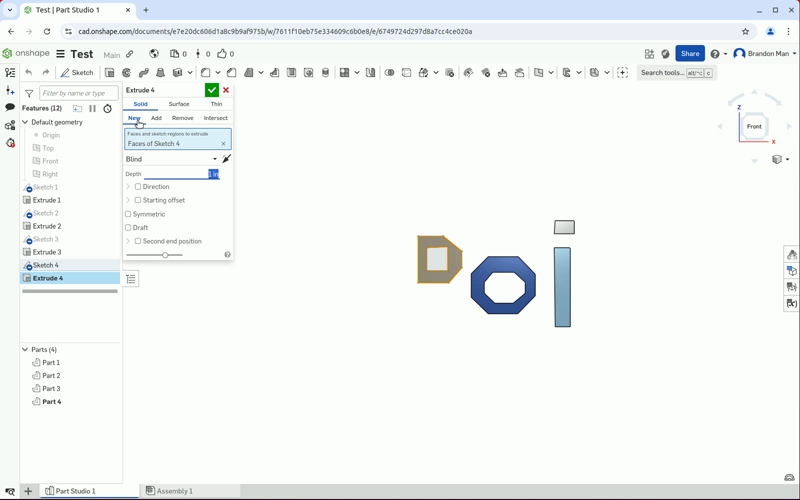
text(4.333)
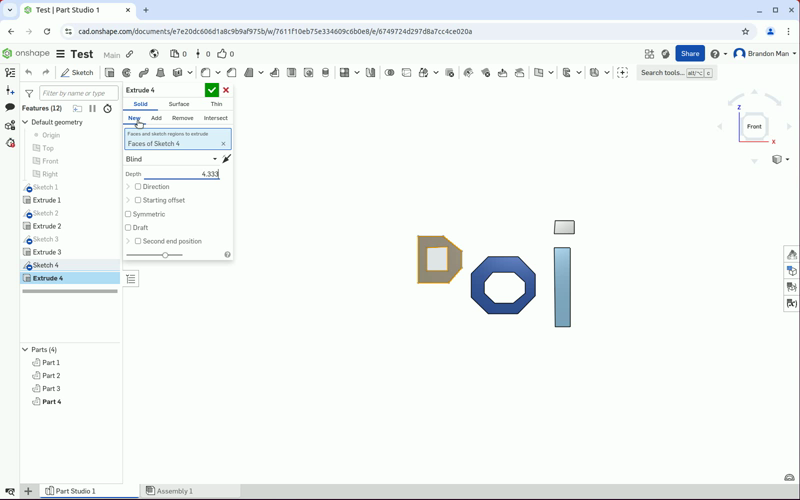
key(enter)
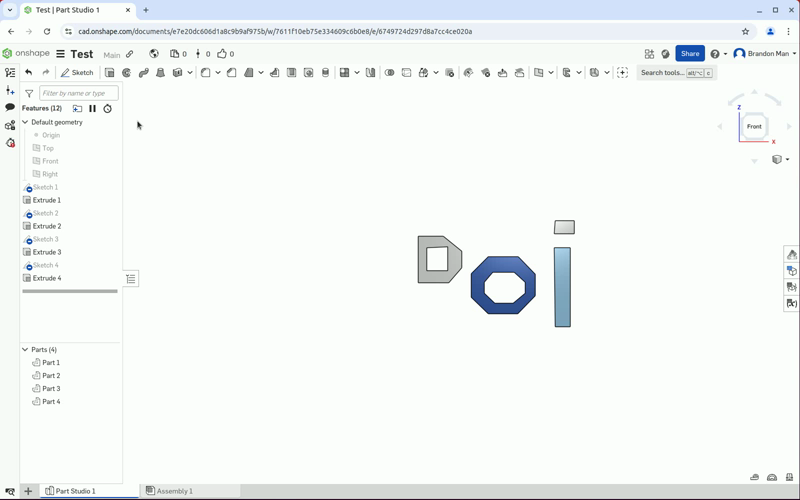
key(shift+h)
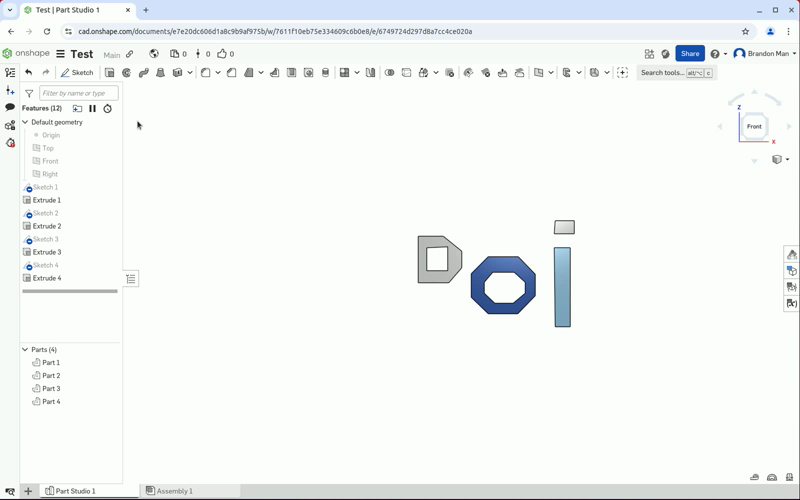
key(shift+h)
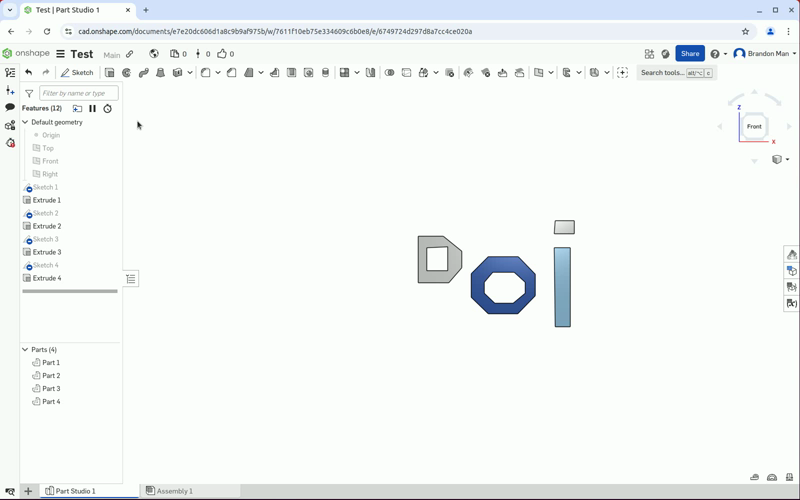
mouse_move(73, 189)
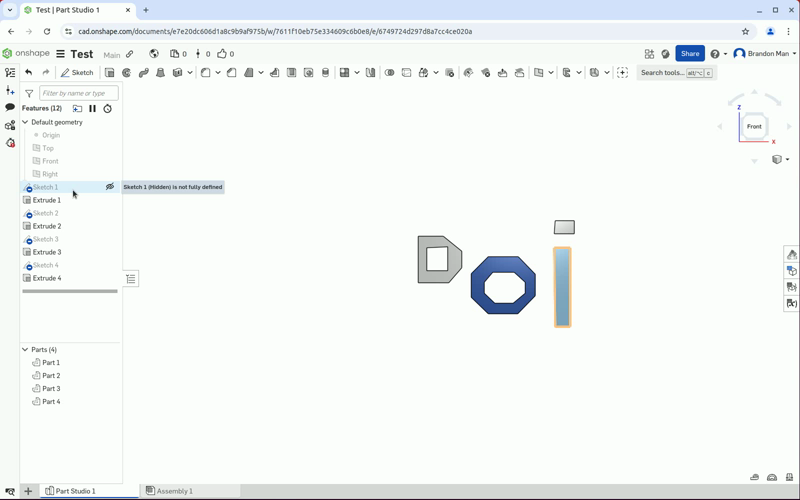
click(73, 189)
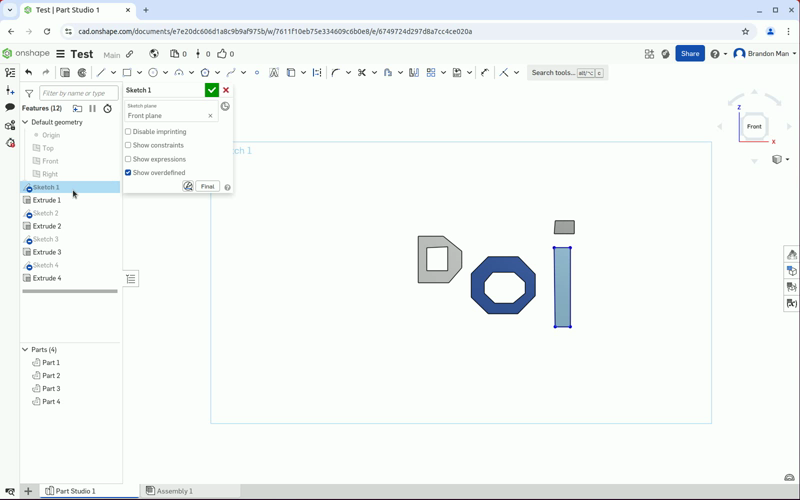
mouse_move(229, 92)
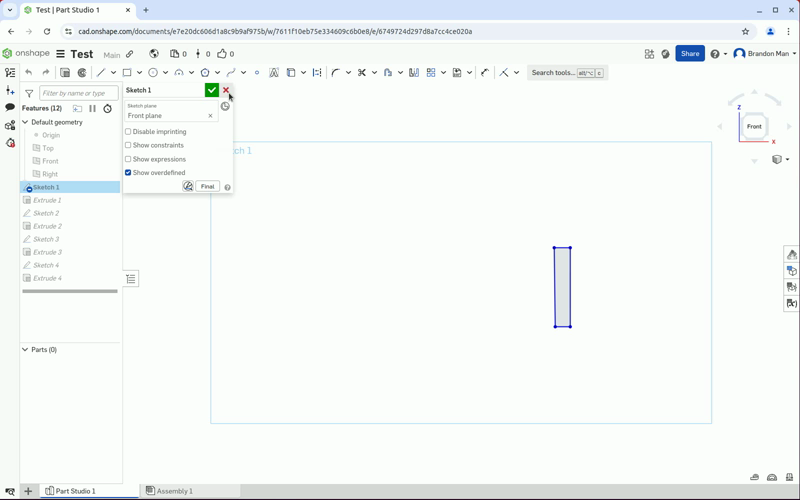
click(229, 92)
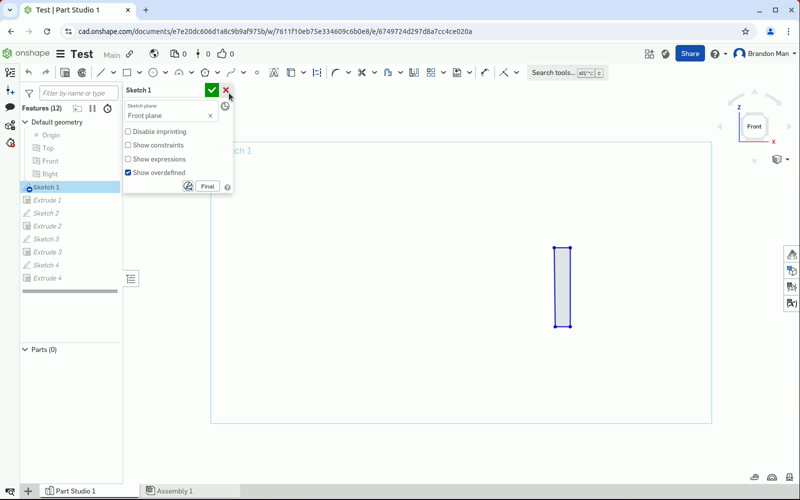
key(shift+s)
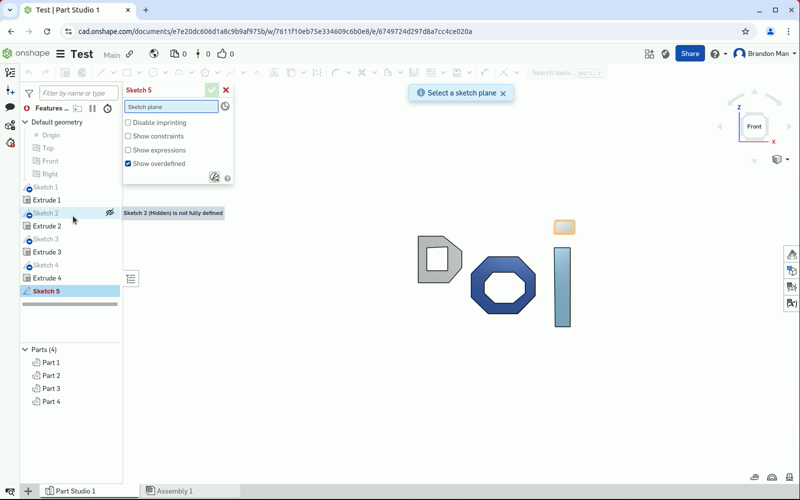
scroll(3)
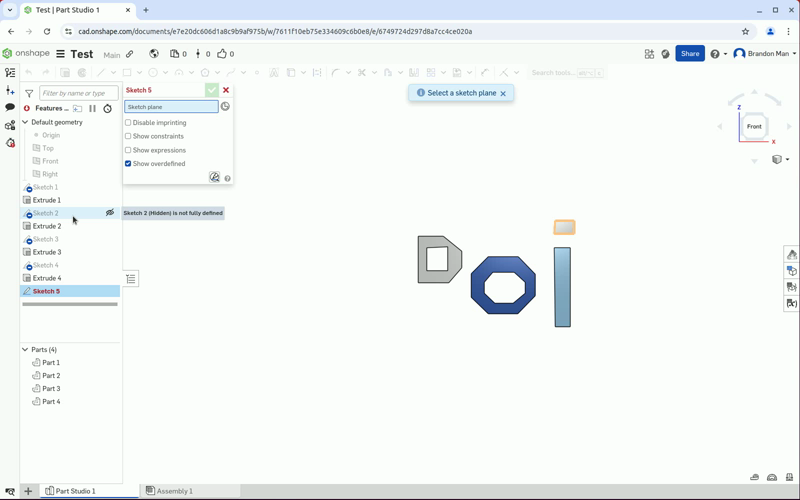
mouse_move(73, 163)
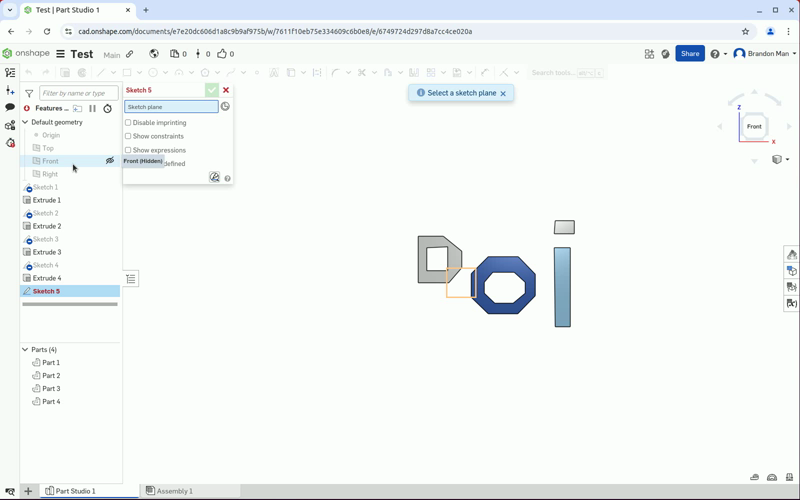
click(73, 163)
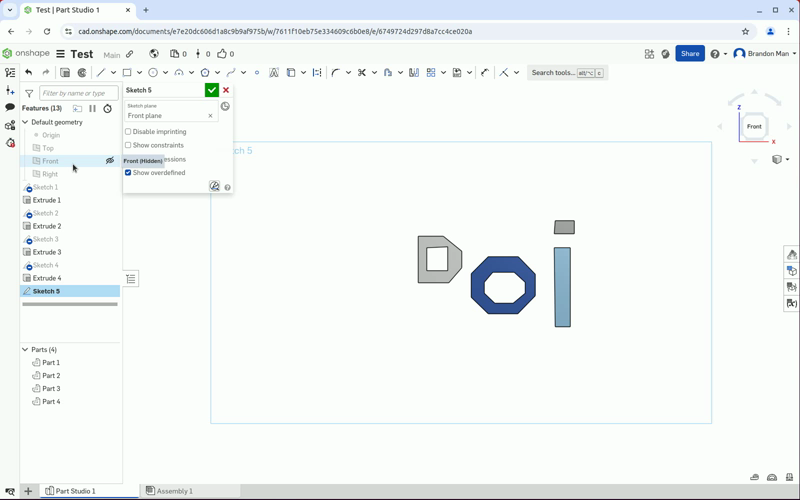
mouse_move(73, 352)
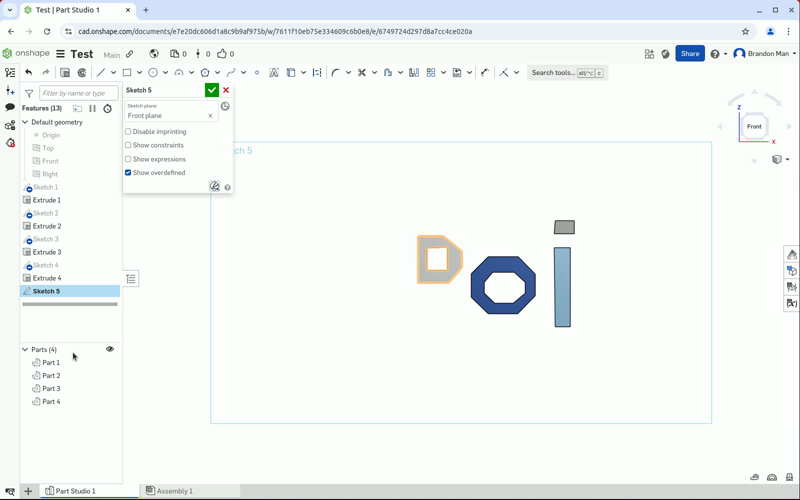
key(y)
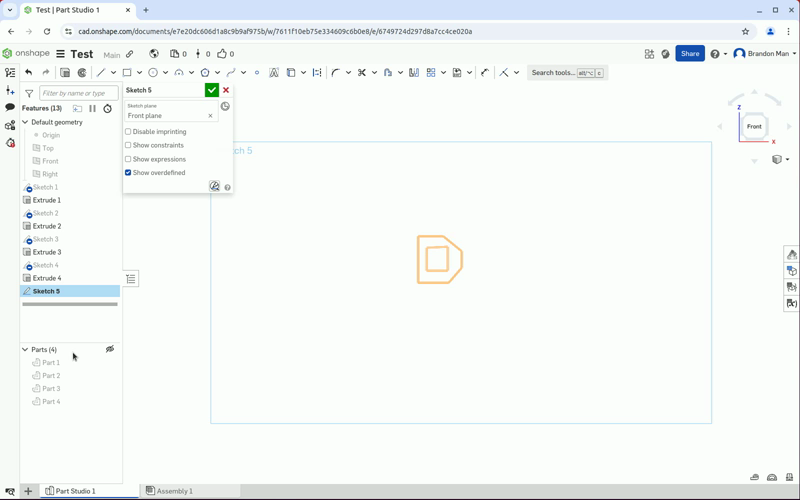
key(l)
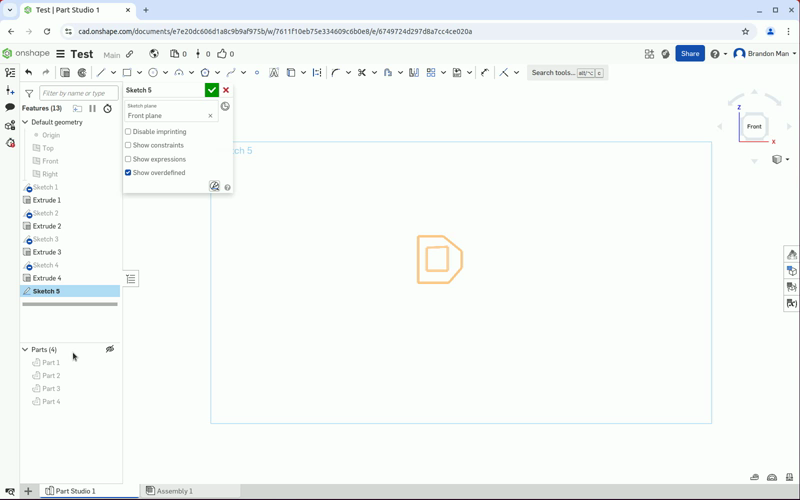
key_down(shift)
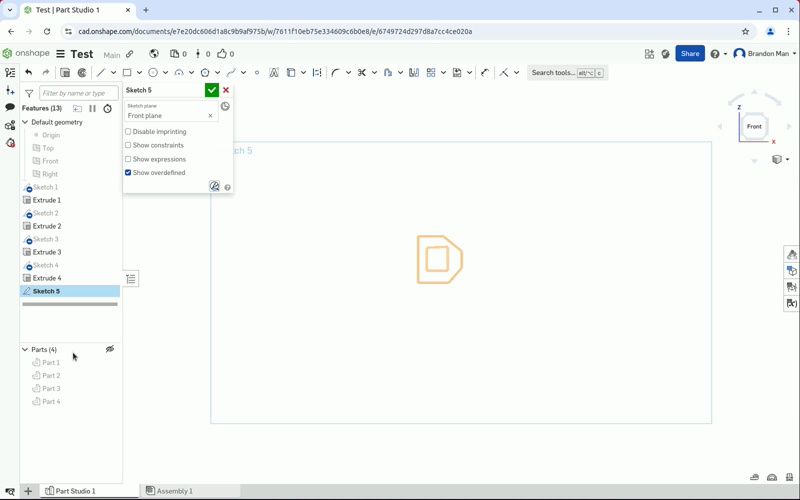
mouse_move(418, 326)
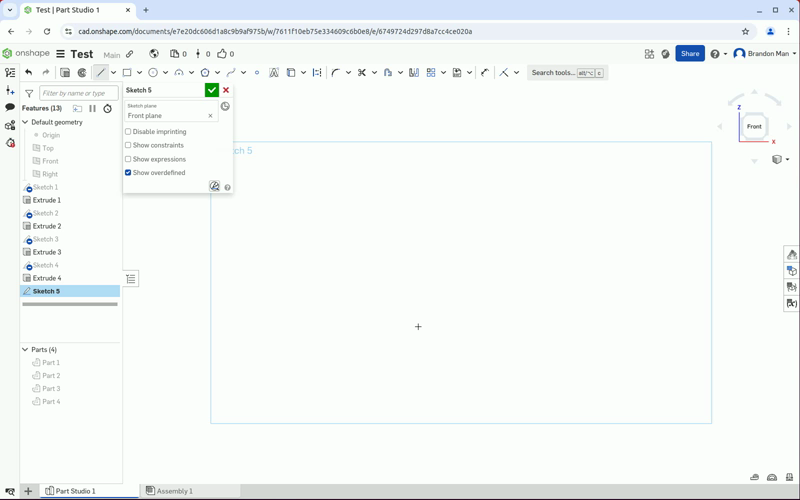
click(418, 326)
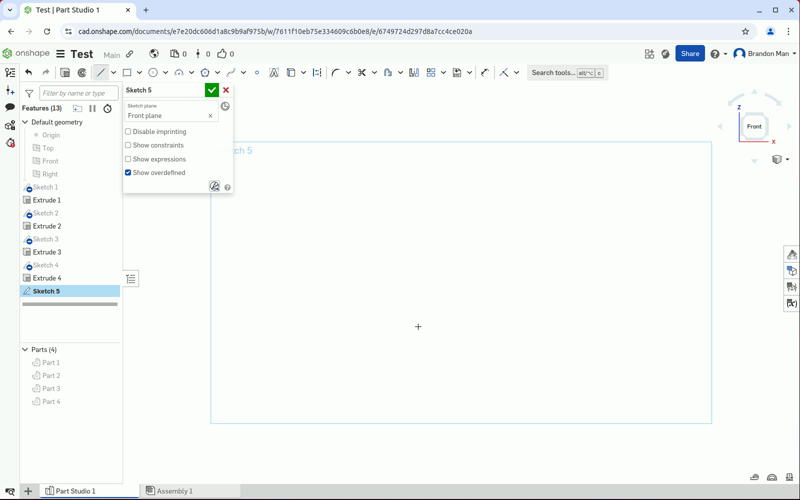
key_up(shift)
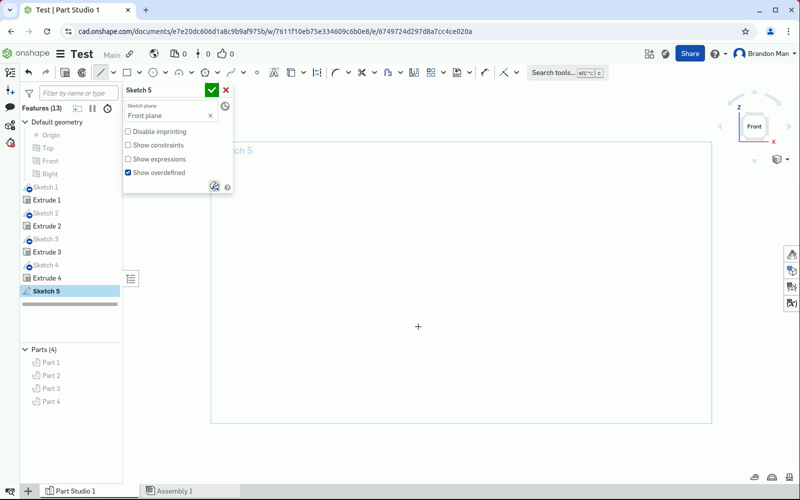
key_down(shift)
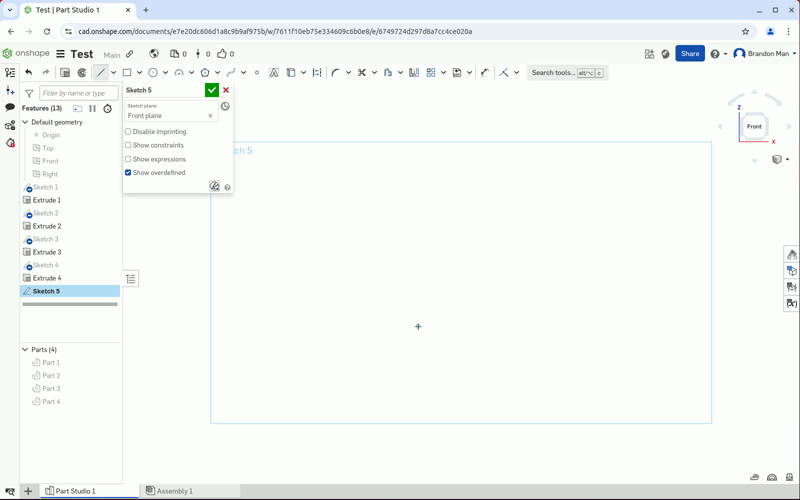
mouse_move(448, 326)
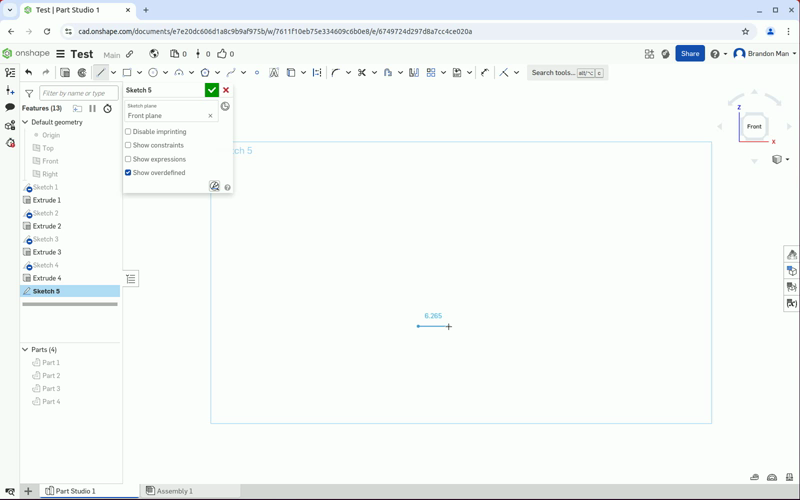
mouse_move(450, 326)
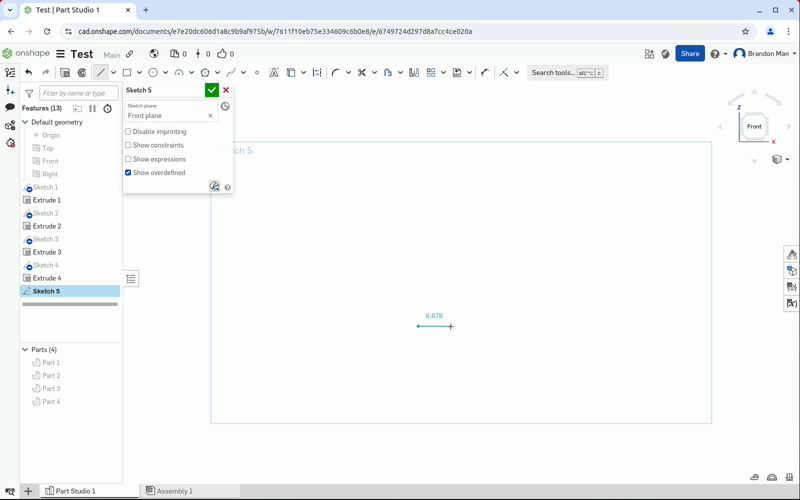
click(450, 326)
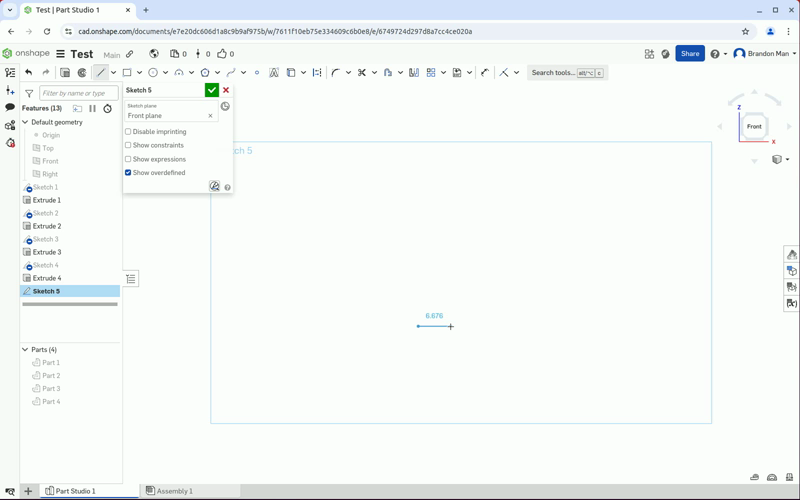
key_up(shift)
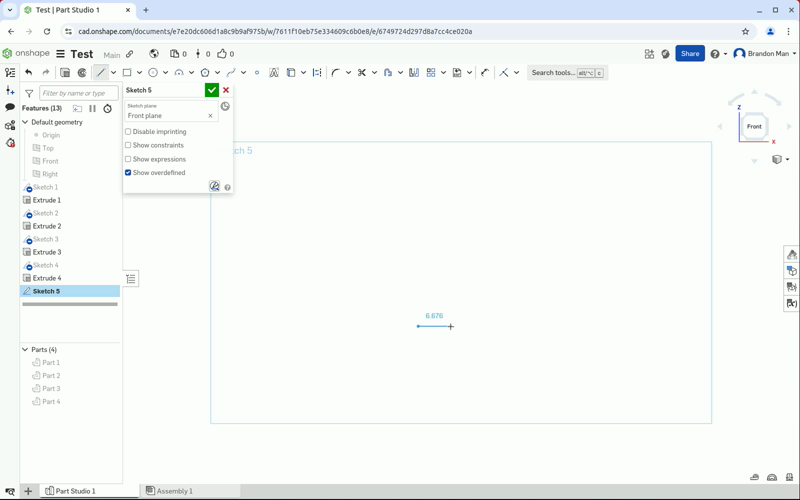
key_down(shift)
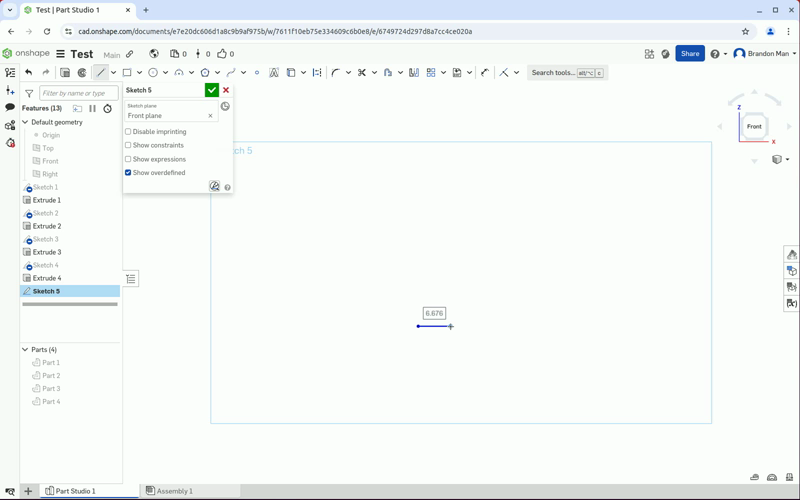
mouse_move(480, 326)
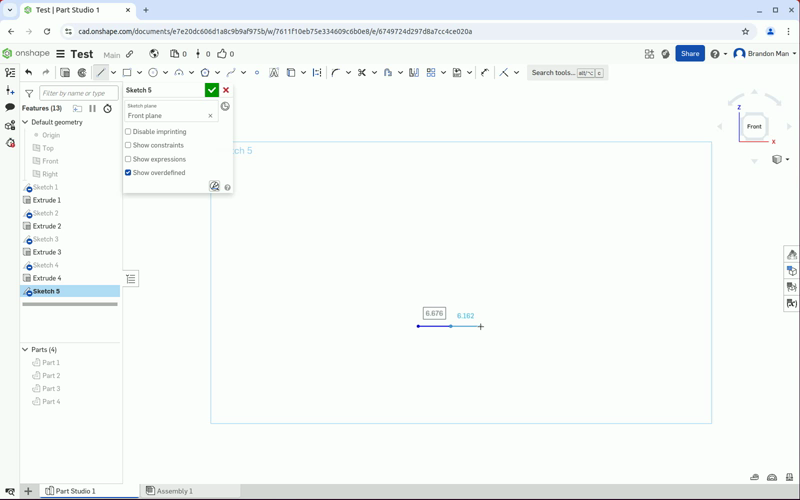
mouse_move(462, 313)
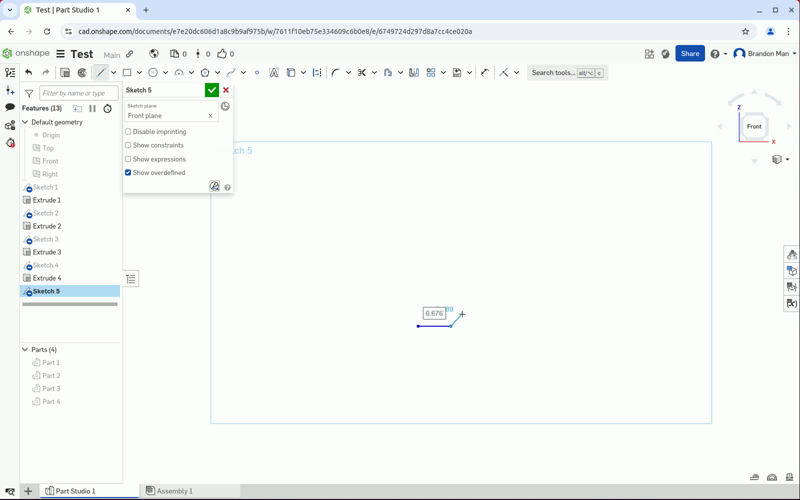
click(462, 313)
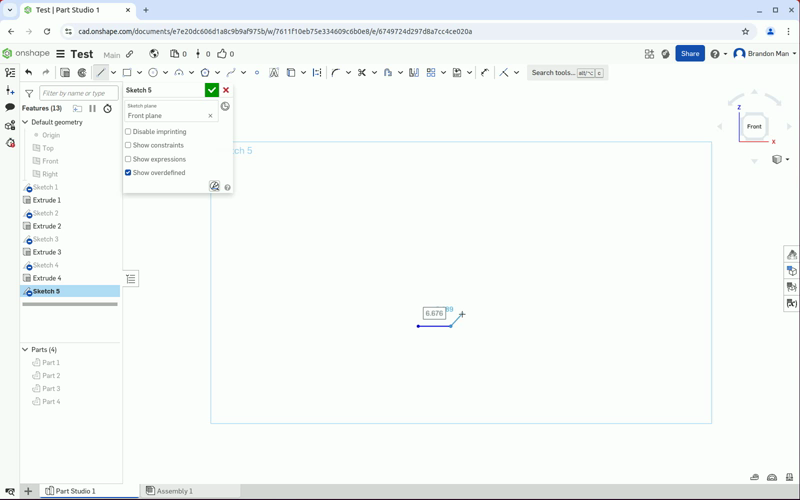
key_up(shift)
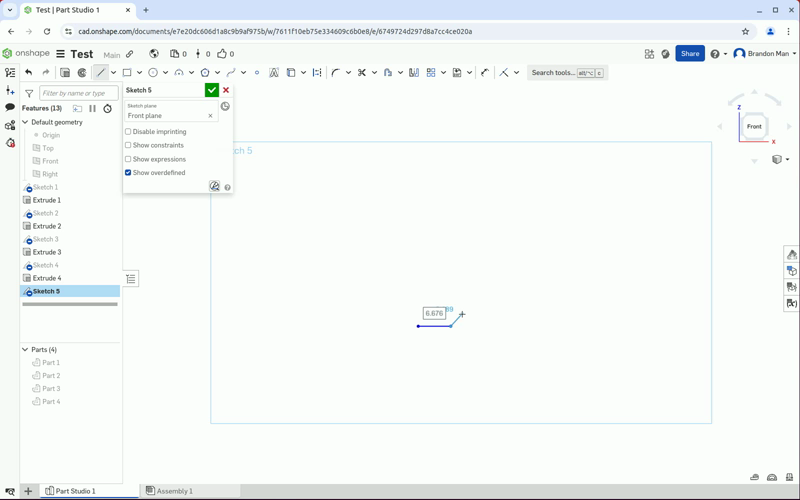
key_down(shift)
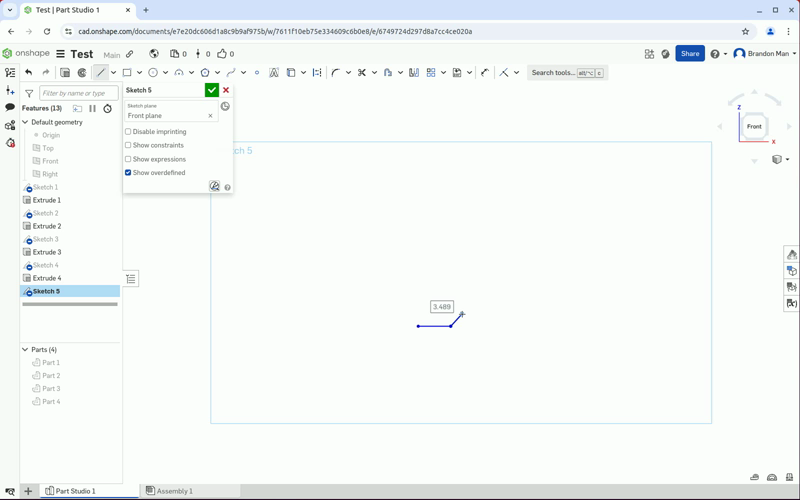
mouse_move(492, 313)
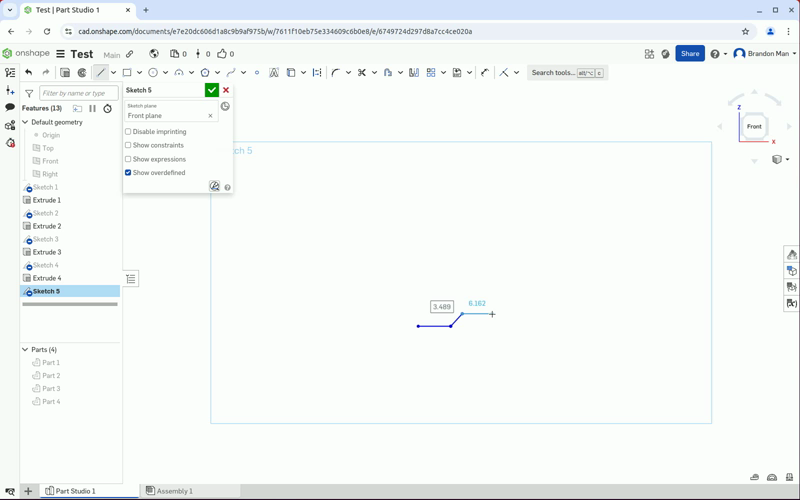
mouse_move(462, 294)
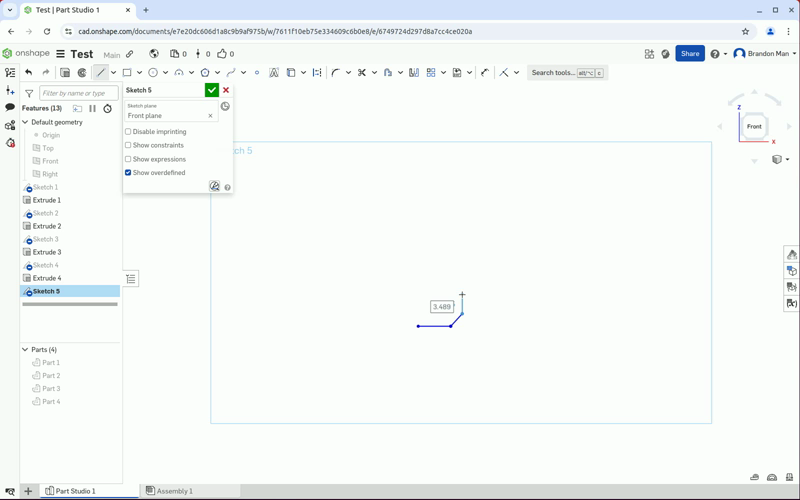
click(462, 294)
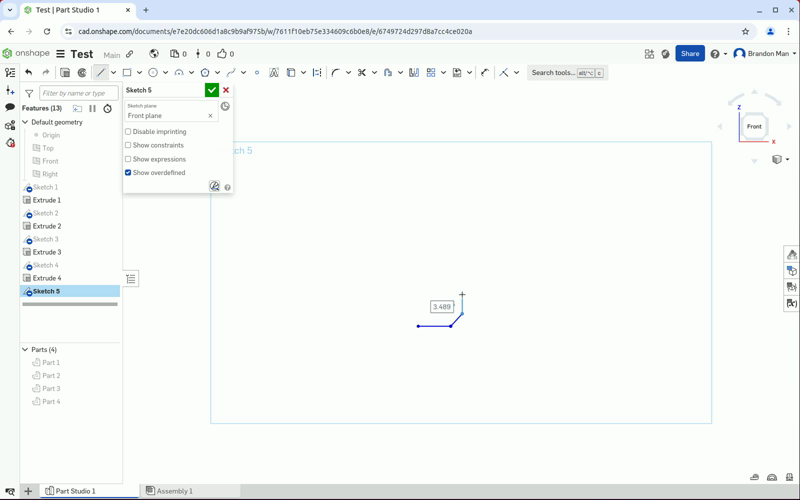
key_up(shift)
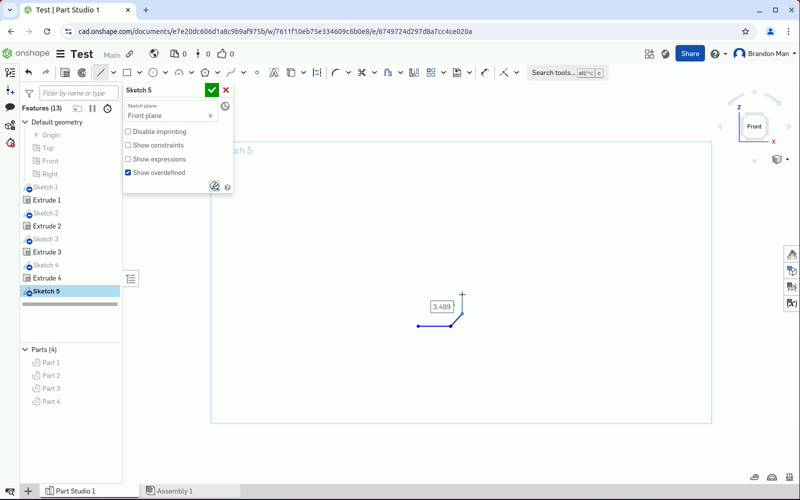
key_down(shift)
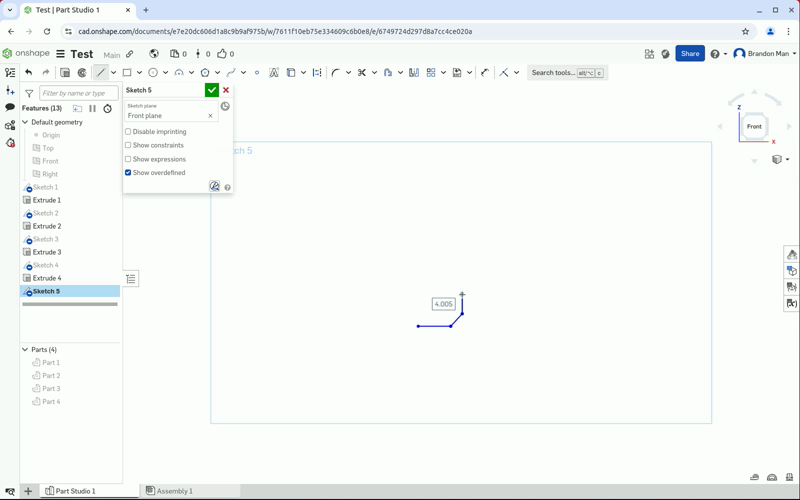
mouse_move(492, 294)
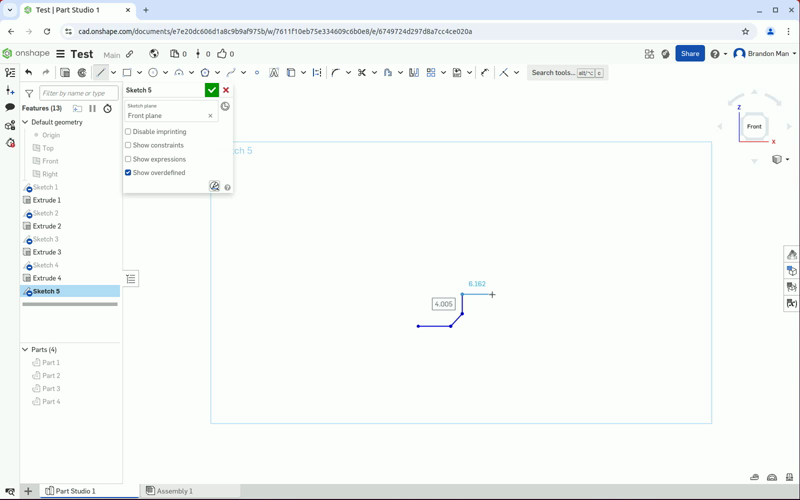
mouse_move(448, 282)
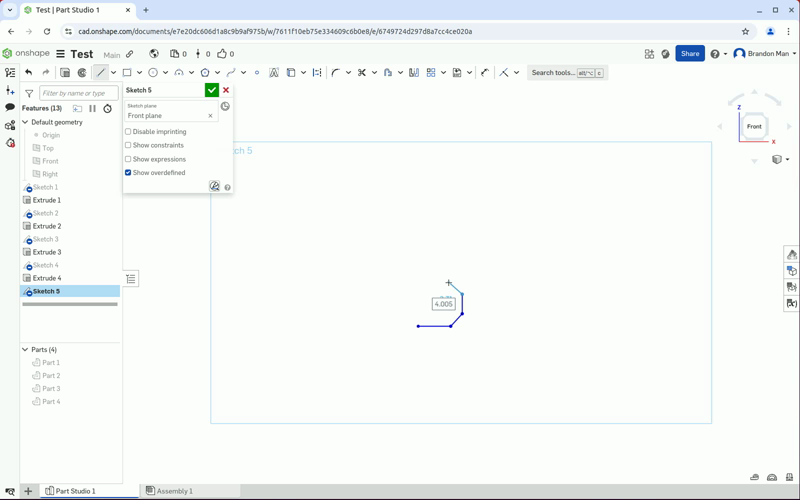
click(448, 282)
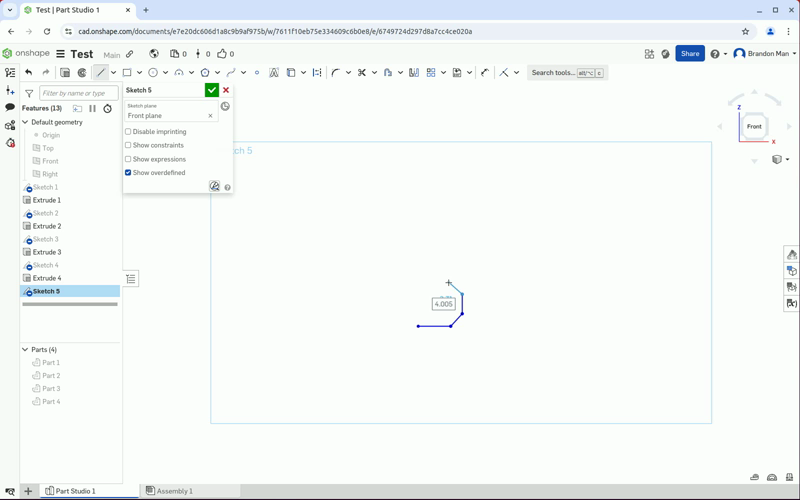
key_up(shift)
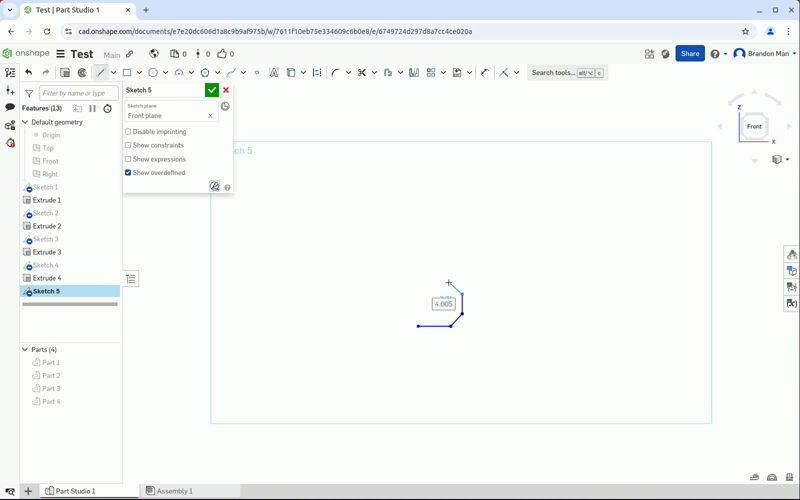
key_down(shift)
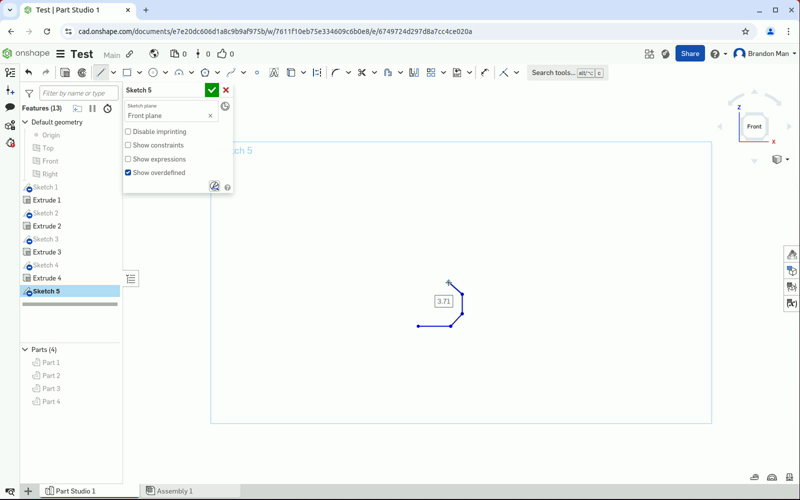
mouse_move(478, 282)
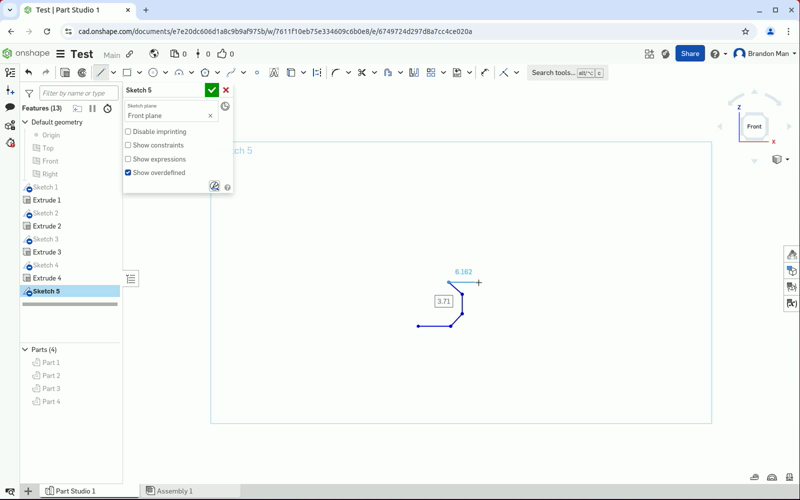
mouse_move(418, 282)
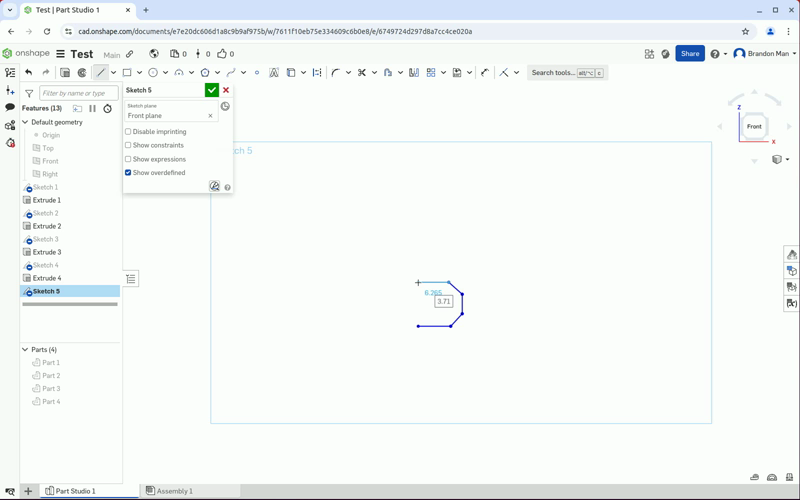
click(418, 282)
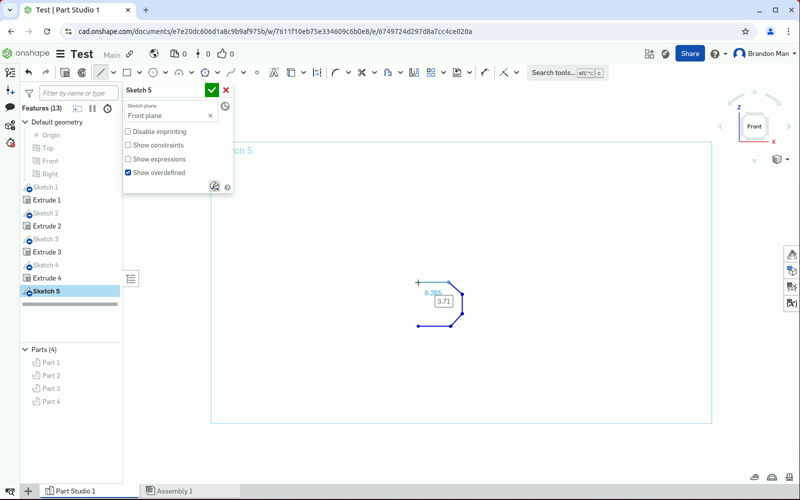
key_up(shift)
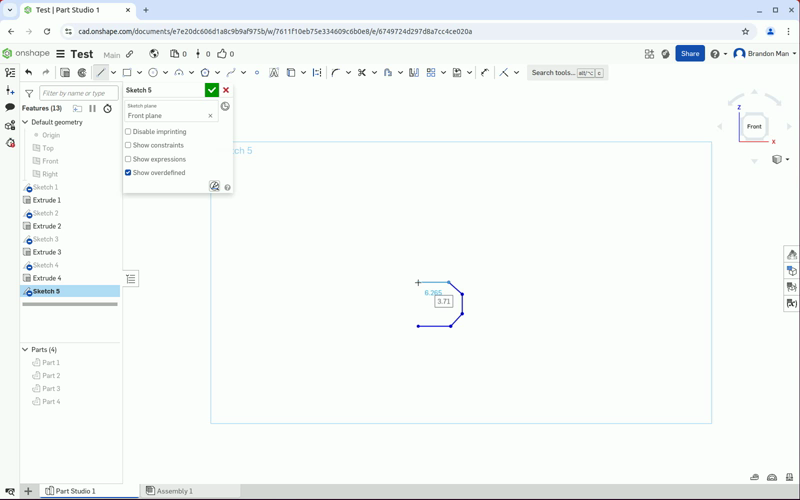
mouse_move(448, 282)
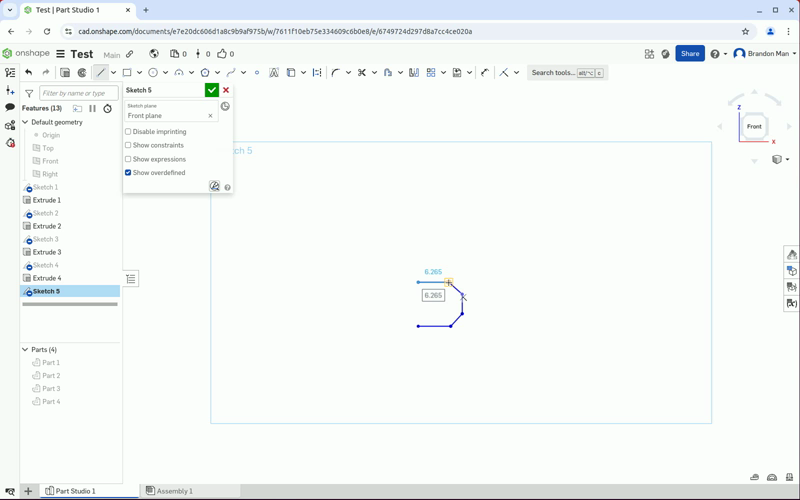
key_down(shift)
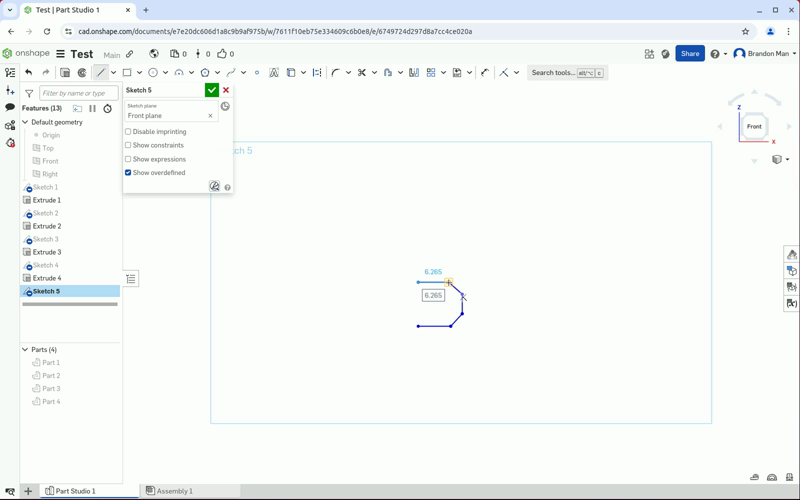
mouse_move(418, 326)
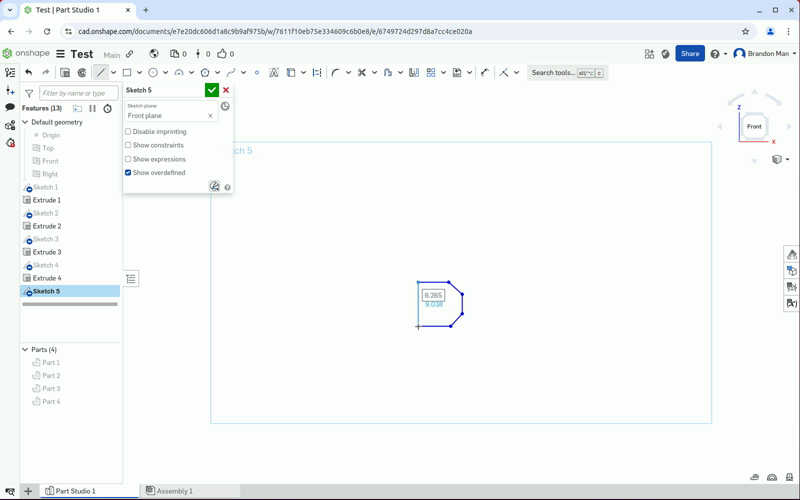
key_up(shift)
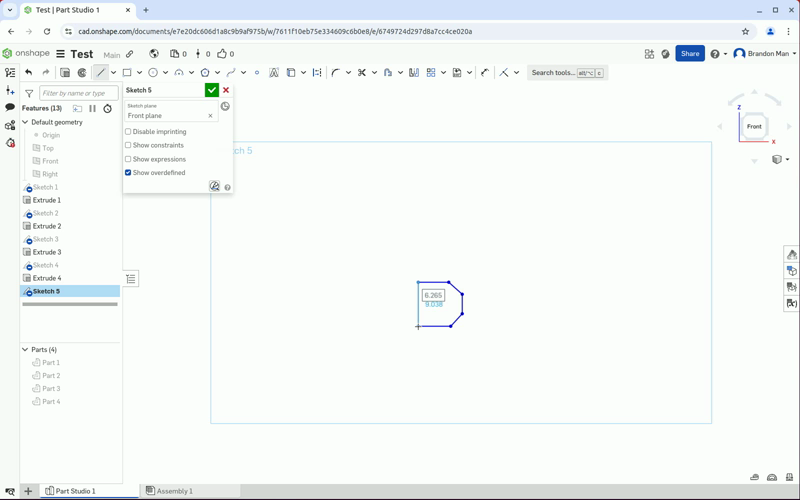
click(418, 326)
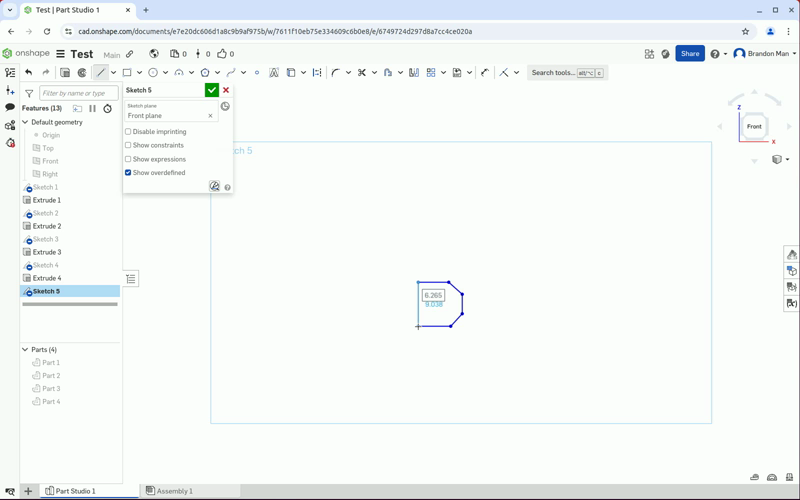
key(esc)
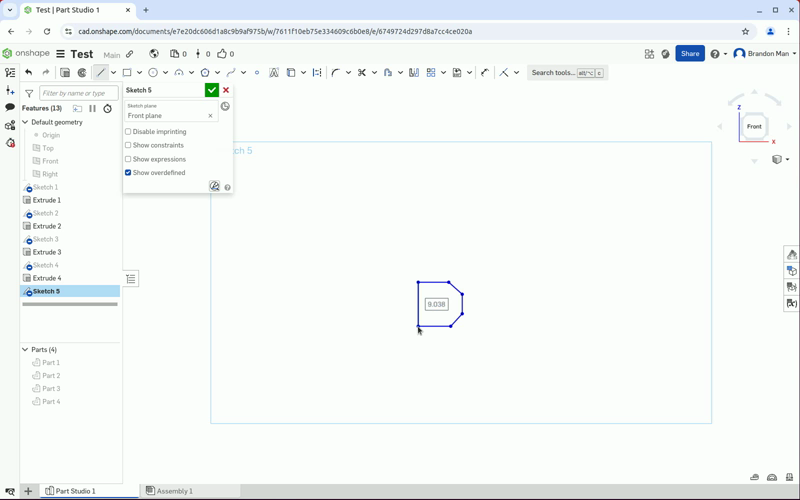
key(l)
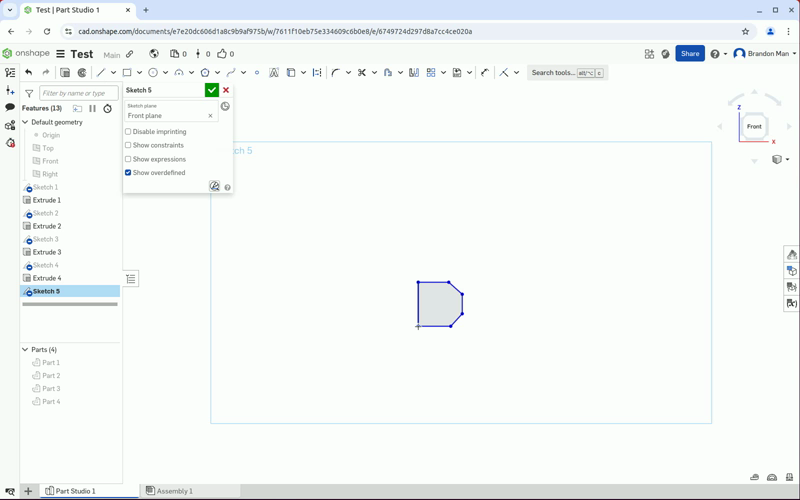
key_down(shift)
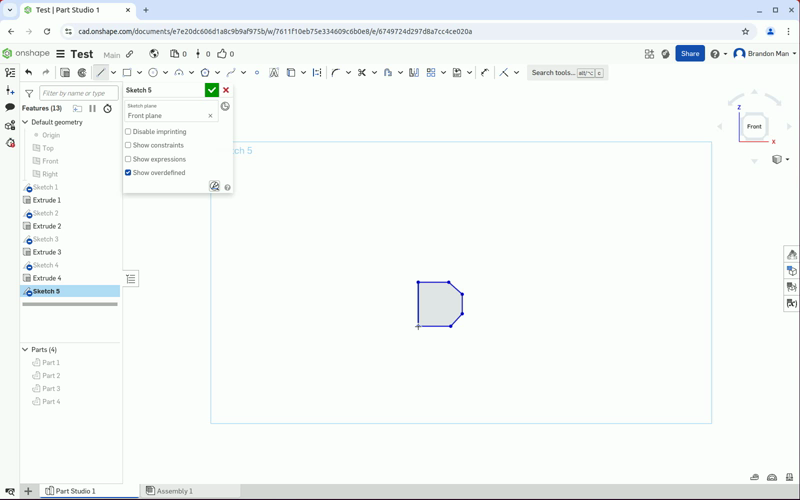
mouse_move(425, 314)
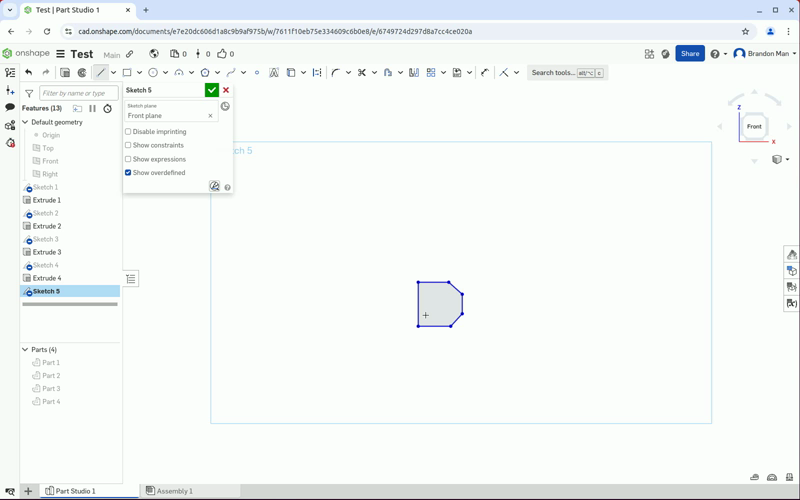
click(425, 314)
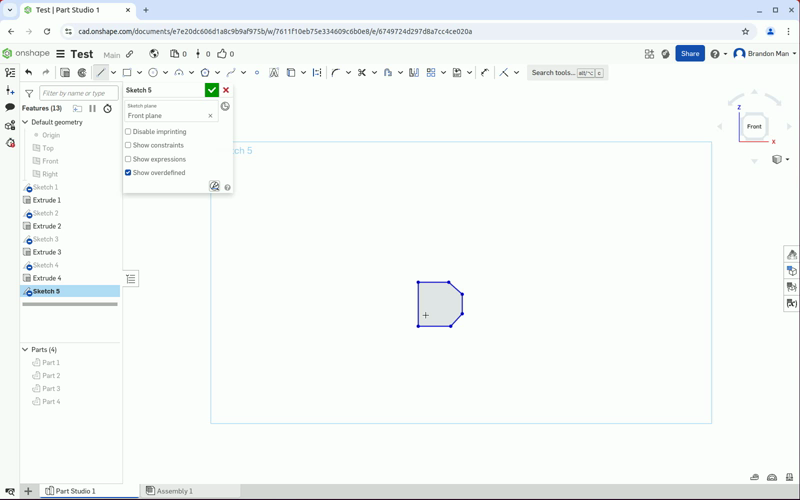
key_up(shift)
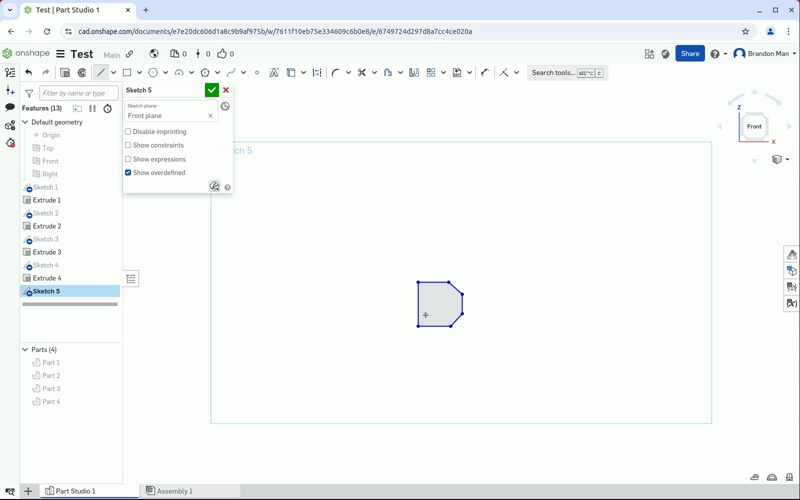
key_down(shift)
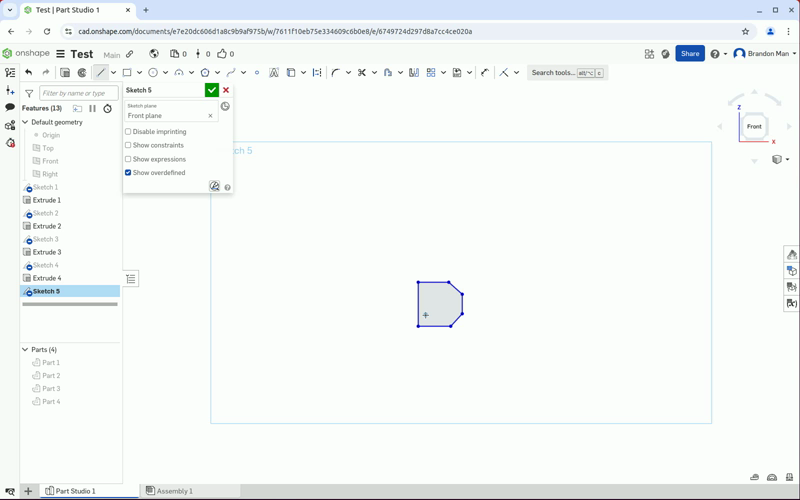
mouse_move(455, 314)
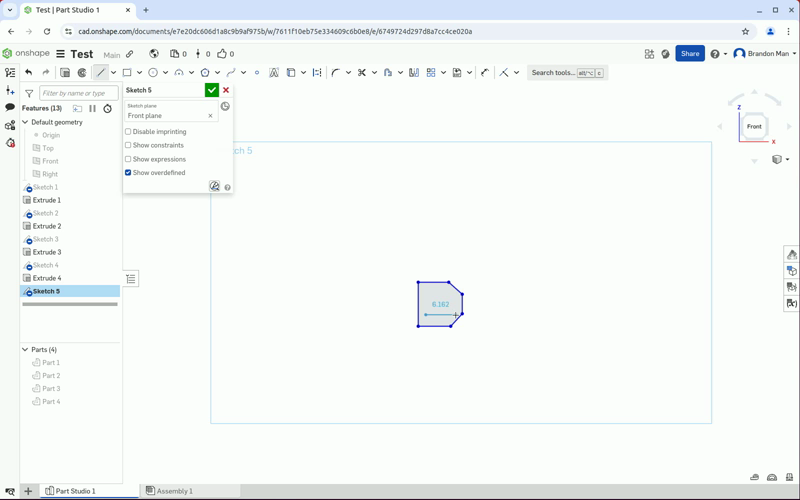
mouse_move(451, 314)
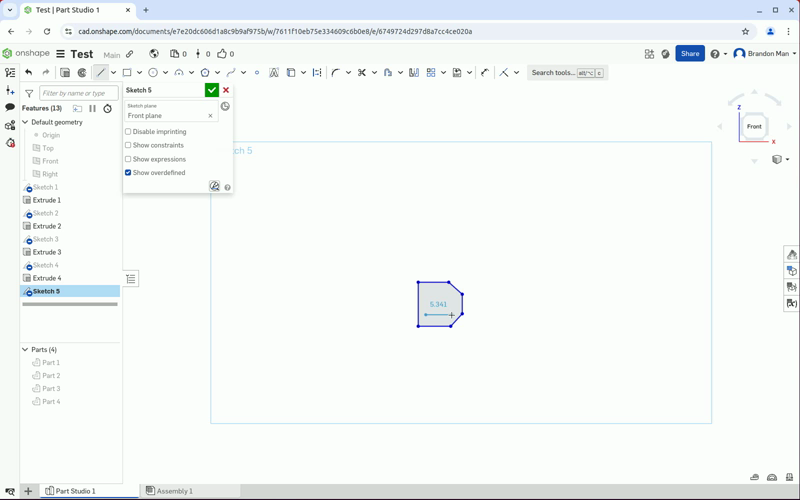
click(451, 314)
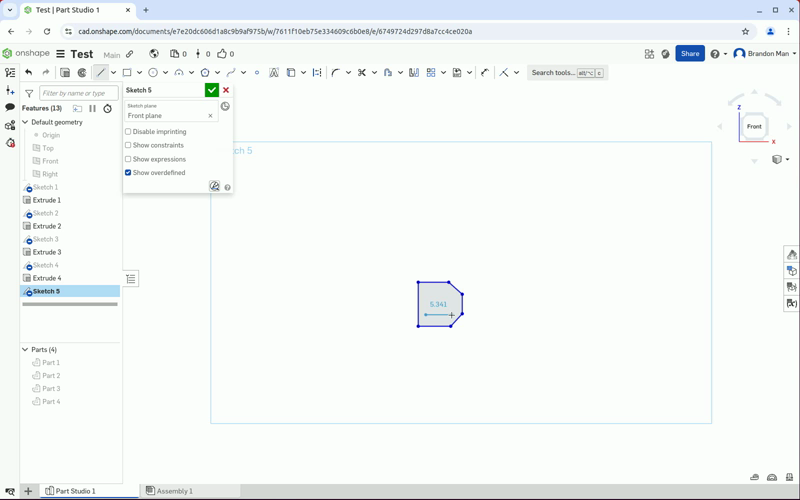
key_up(shift)
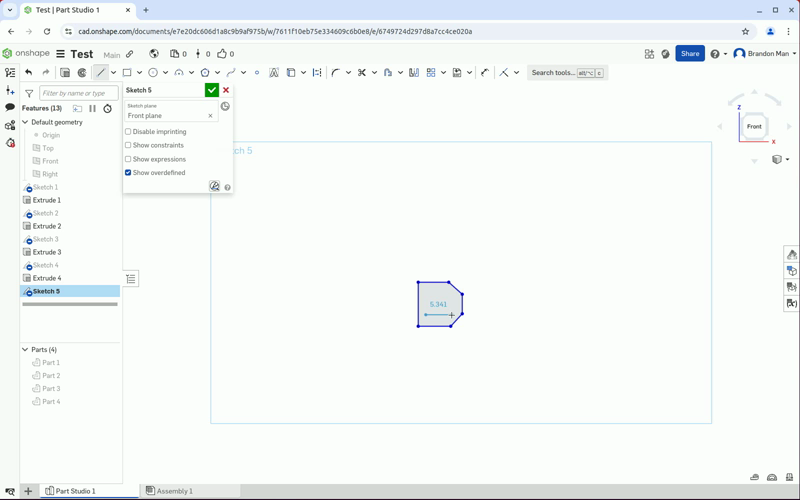
key_down(shift)
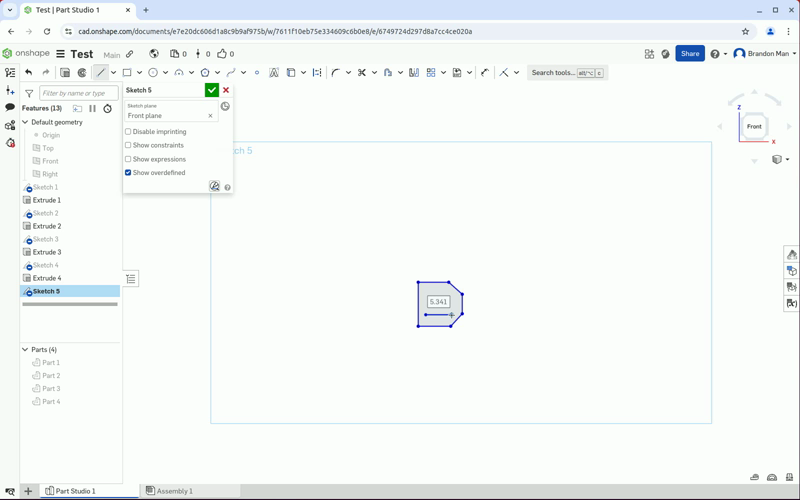
mouse_move(481, 314)
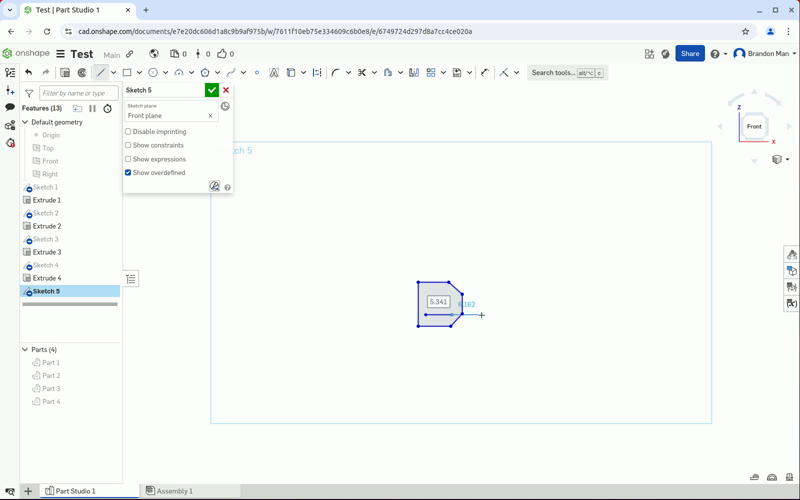
mouse_move(451, 291)
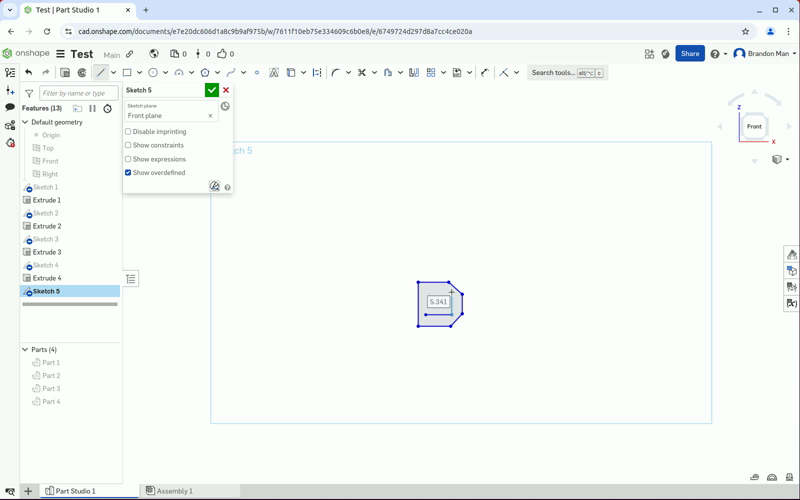
click(451, 291)
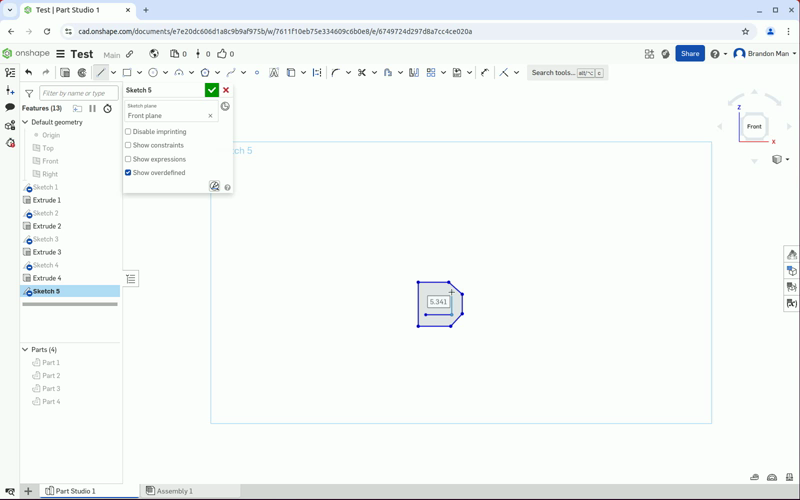
key_up(shift)
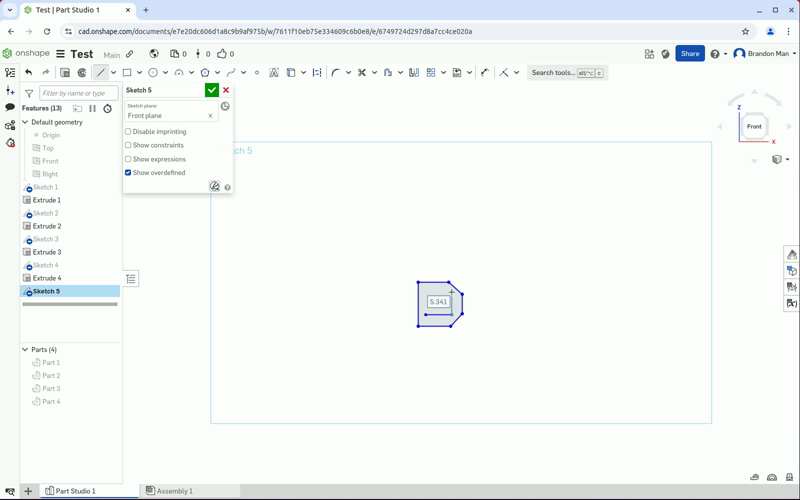
key_down(shift)
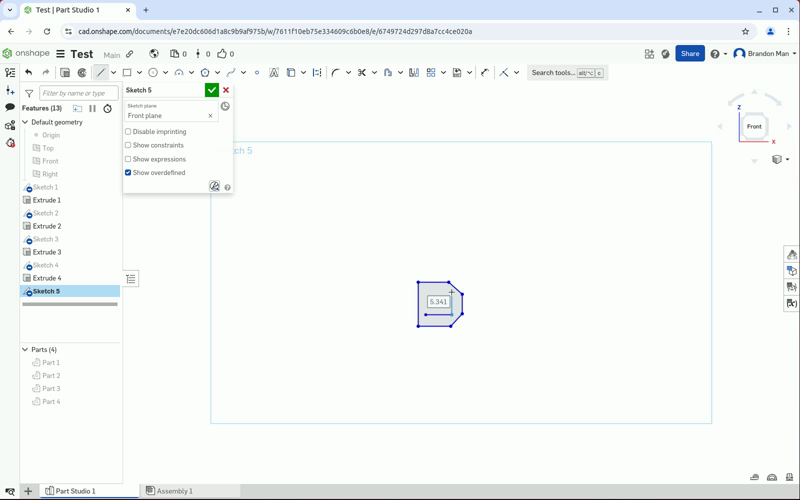
mouse_move(481, 291)
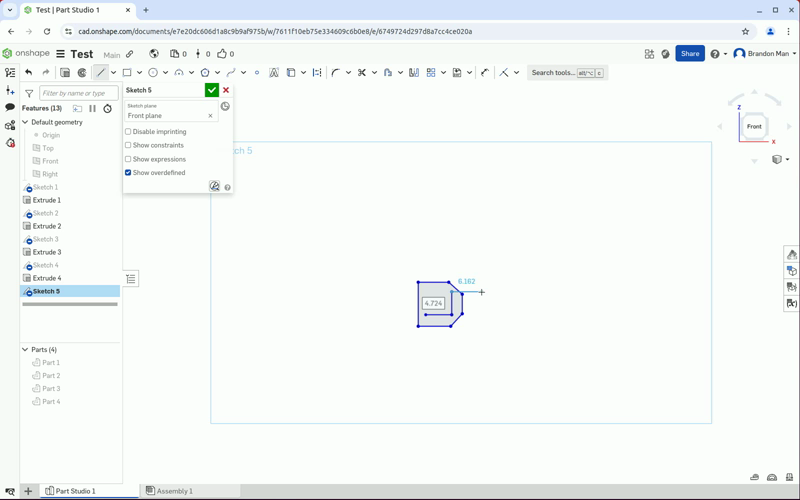
mouse_move(425, 292)
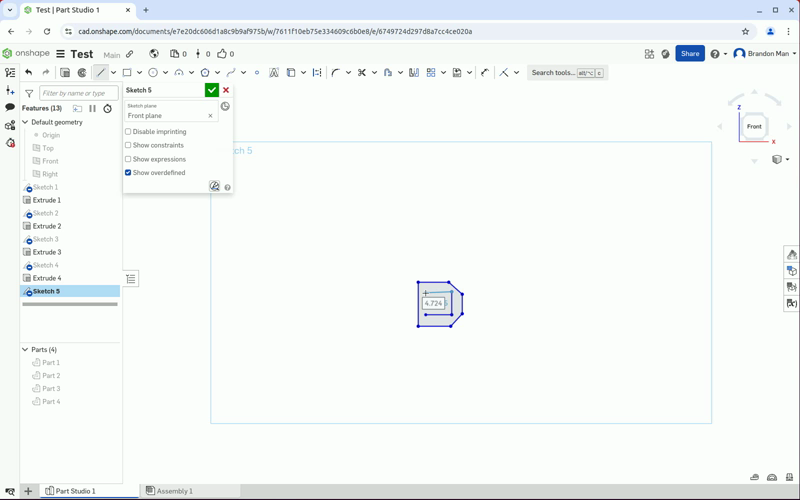
click(425, 292)
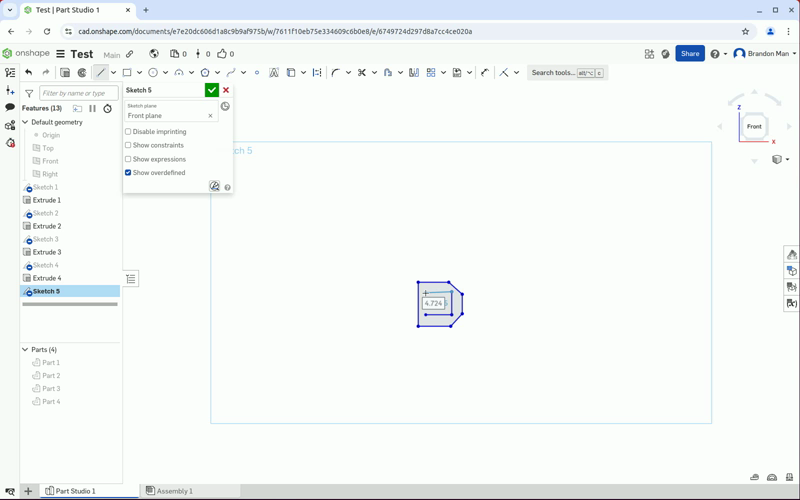
key_up(shift)
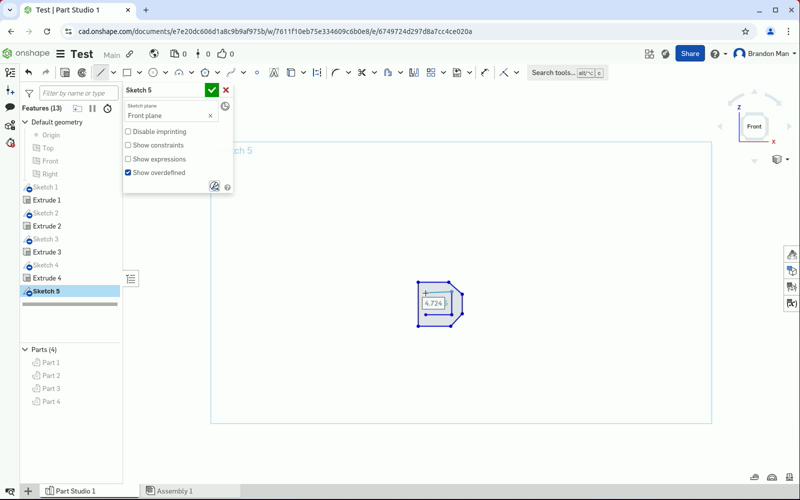
mouse_move(455, 292)
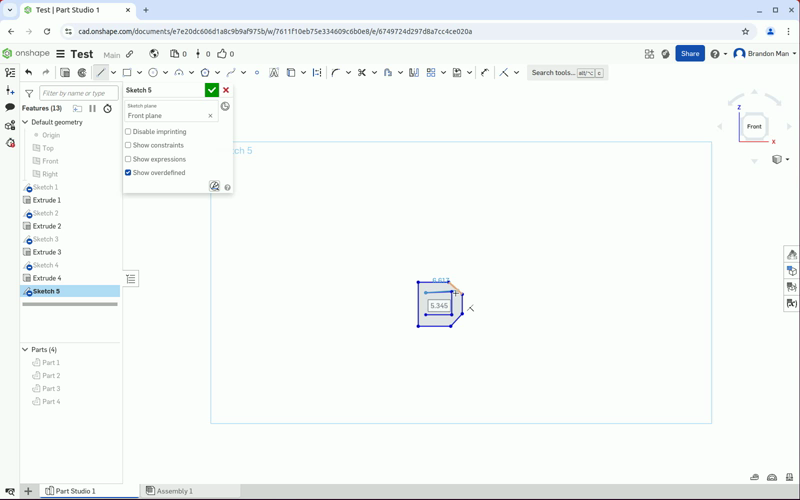
key_down(shift)
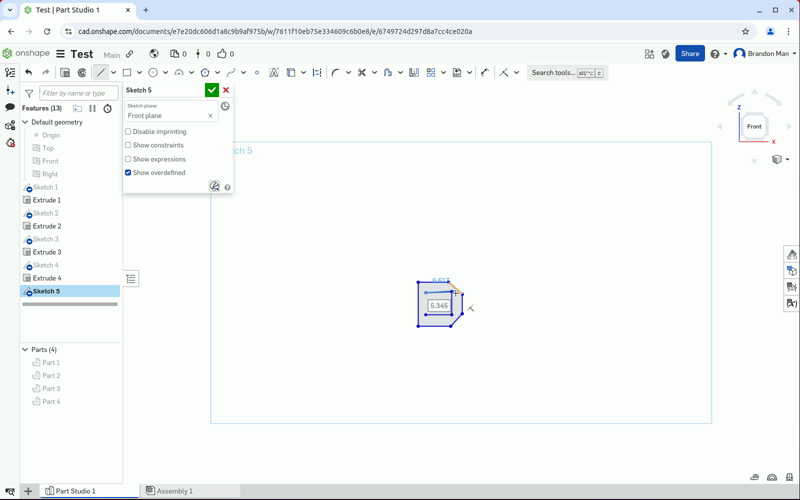
mouse_move(425, 314)
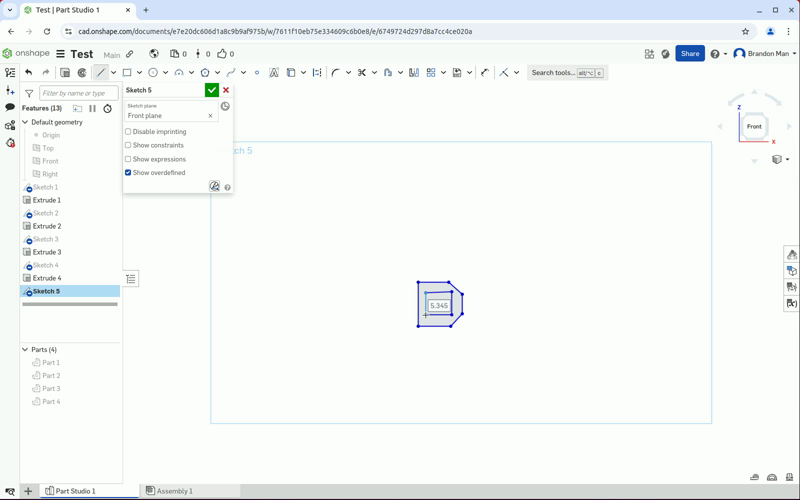
key_up(shift)
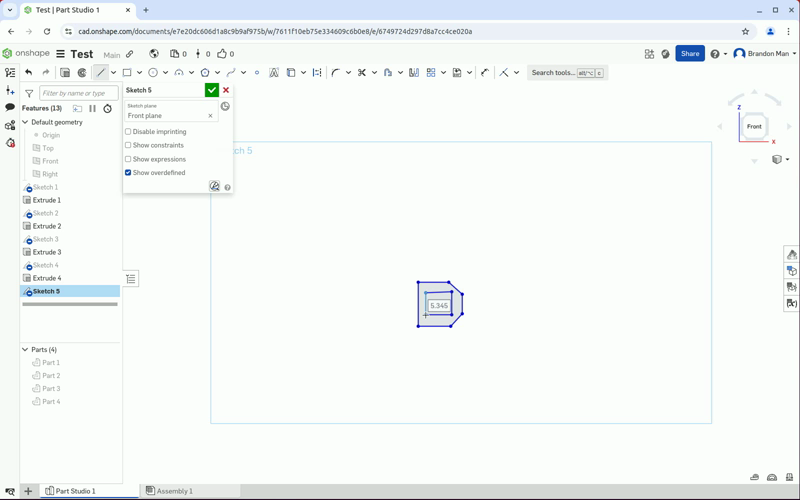
click(425, 314)
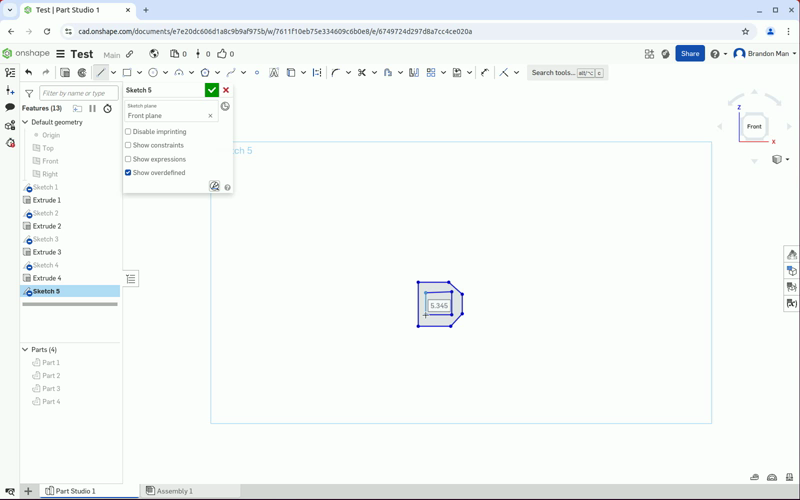
key(esc)
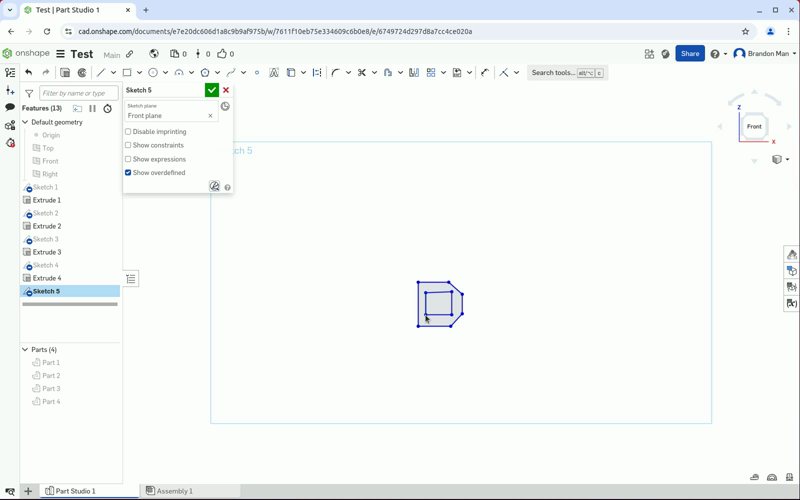
mouse_move(454, 299)
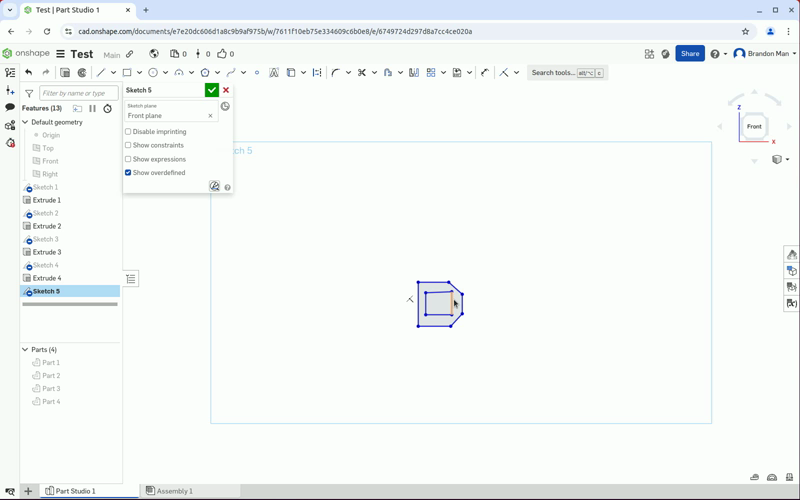
scroll(6)
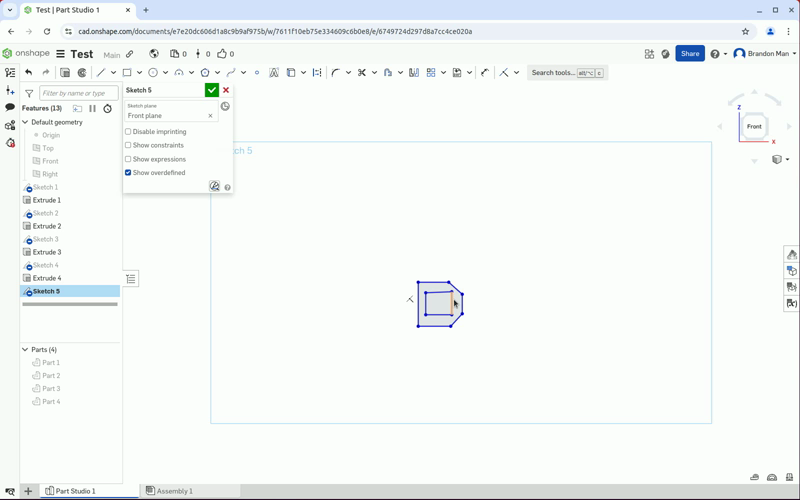
scroll(6)
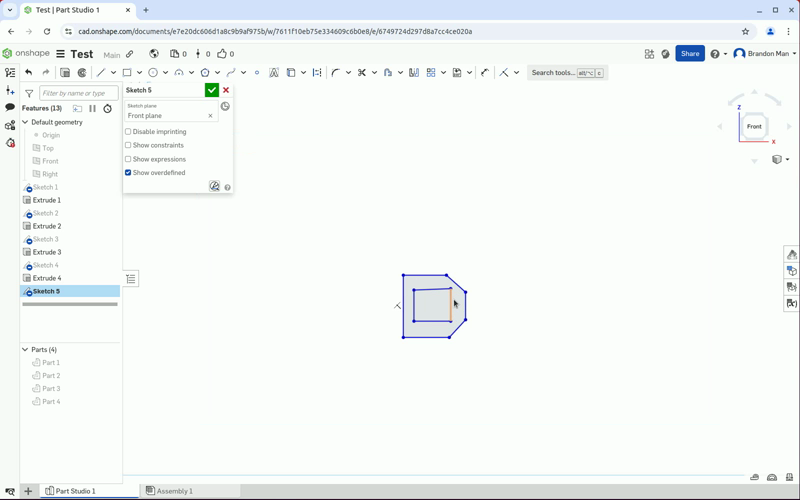
scroll(6)
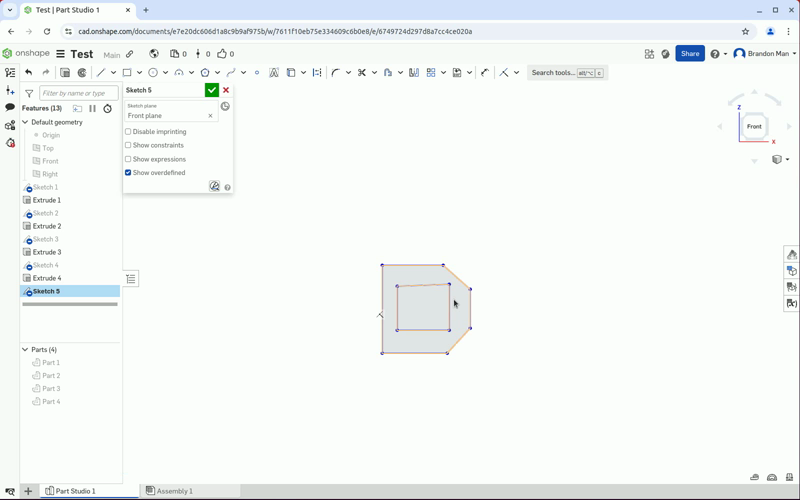
scroll(6)
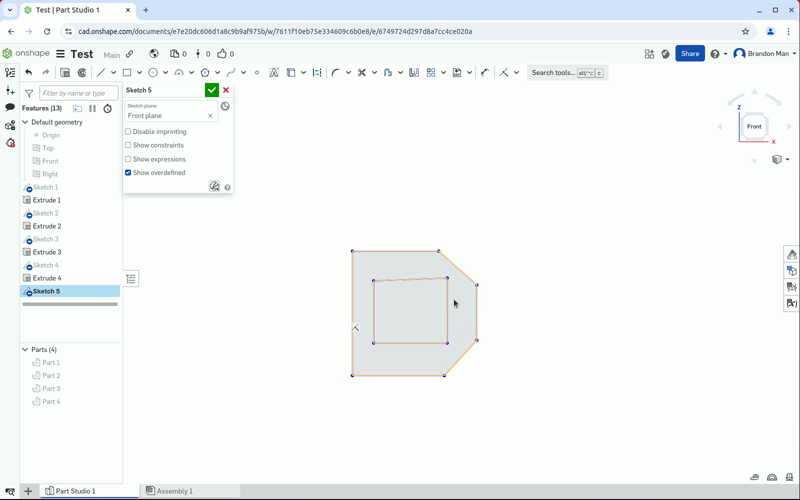
scroll(6)
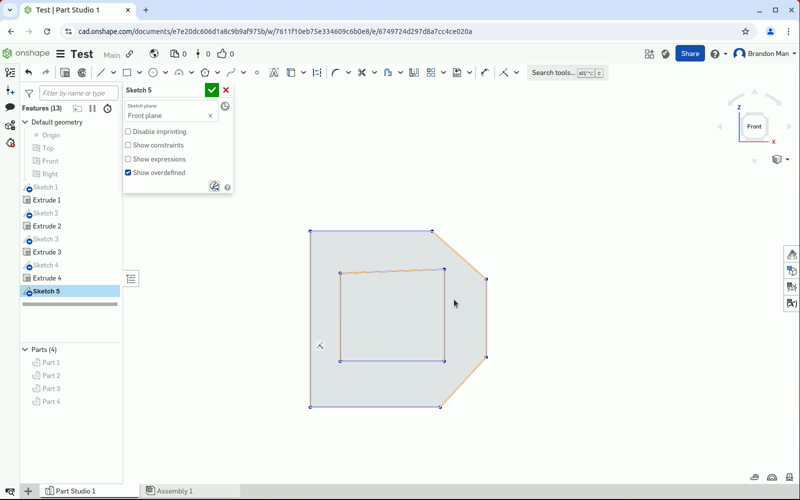
scroll(6)
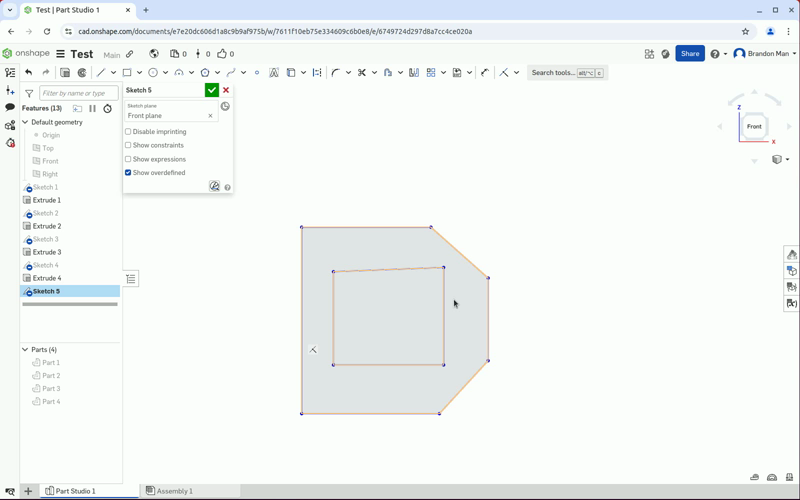
scroll(6)
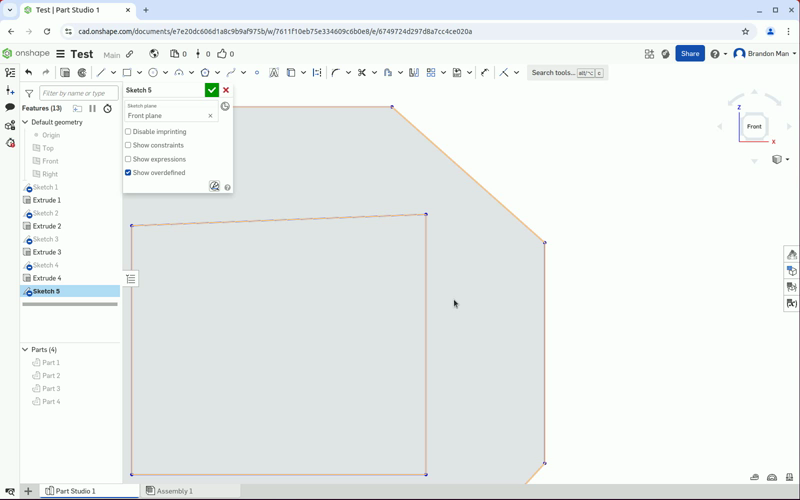
click(454, 299)
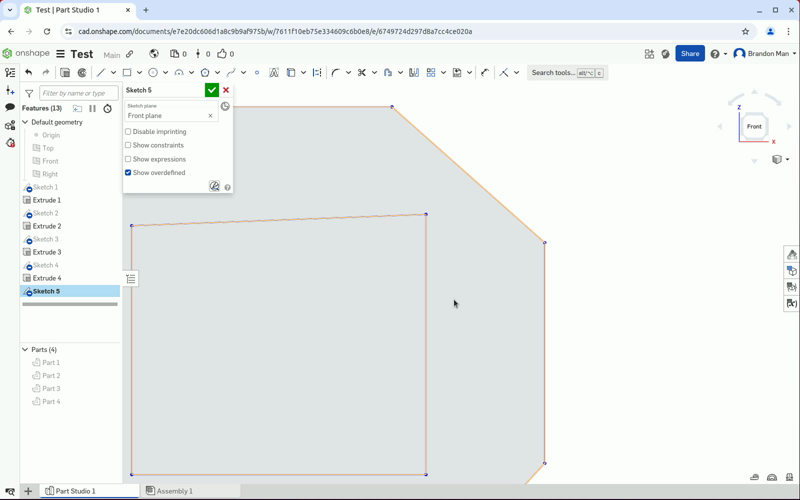
scroll(-6)
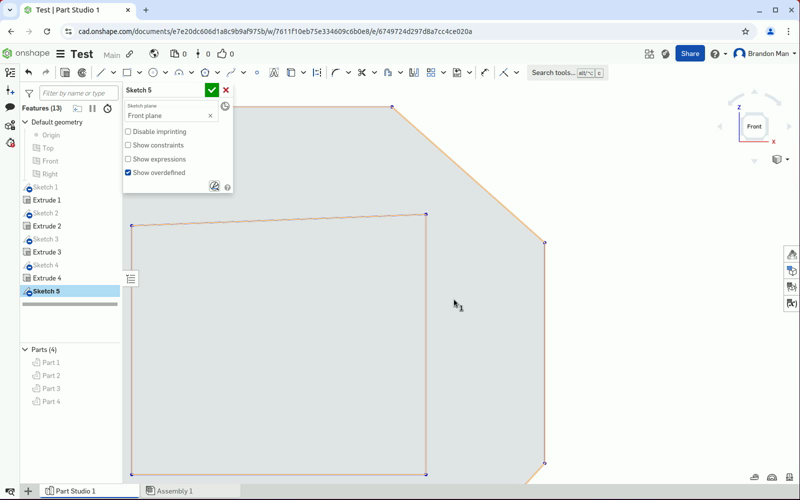
scroll(-6)
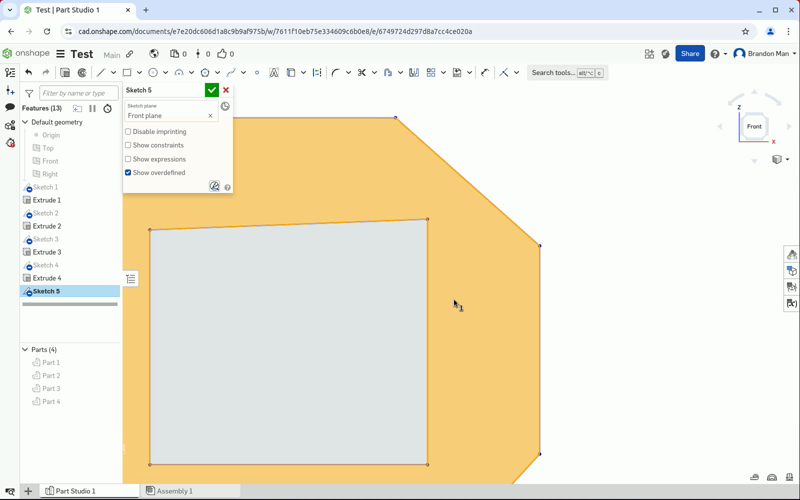
scroll(-6)
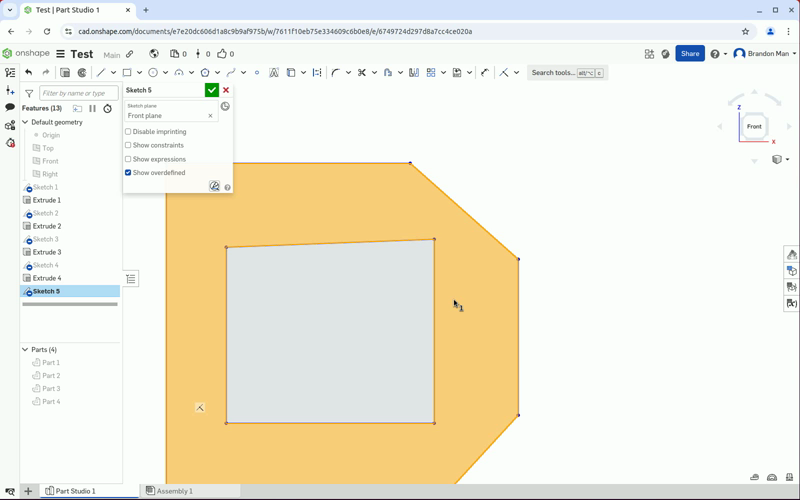
scroll(-6)
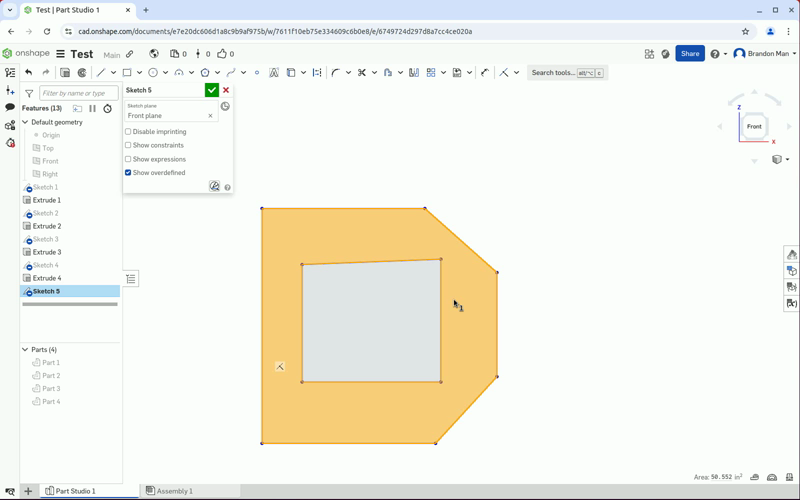
scroll(-6)
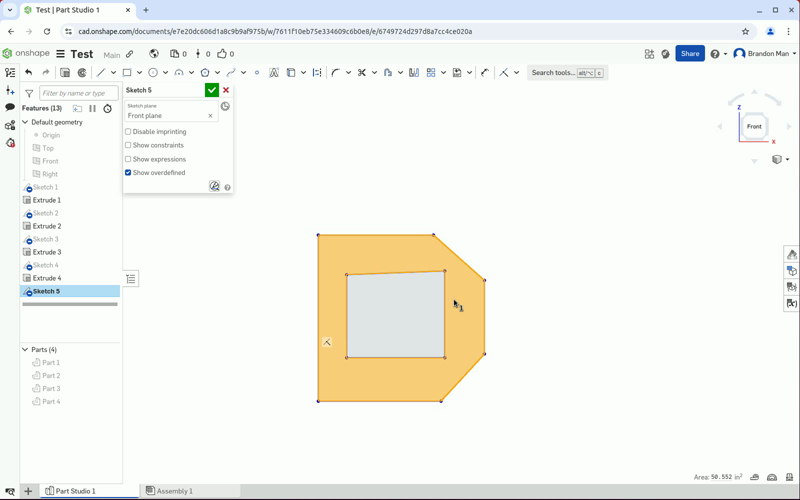
scroll(-6)
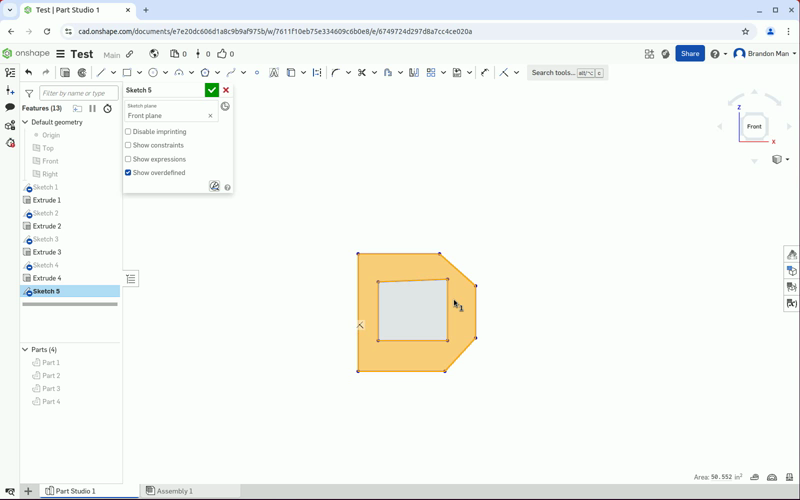
scroll(-6)
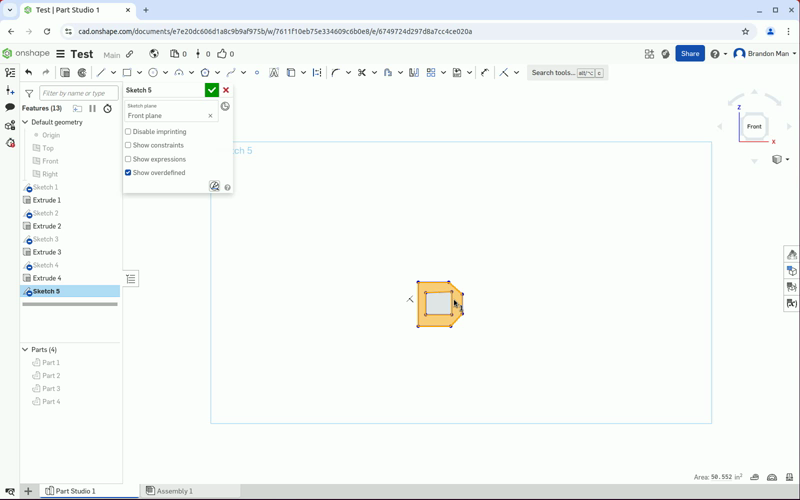
mouse_move(73, 352)
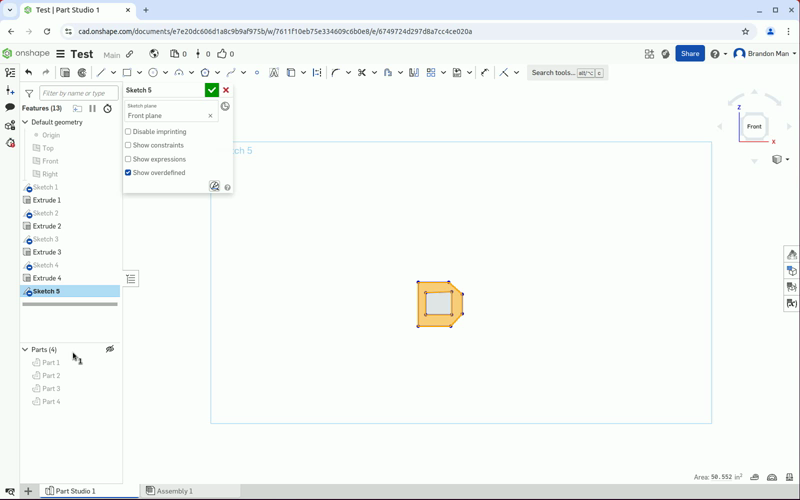
key(shift+y)
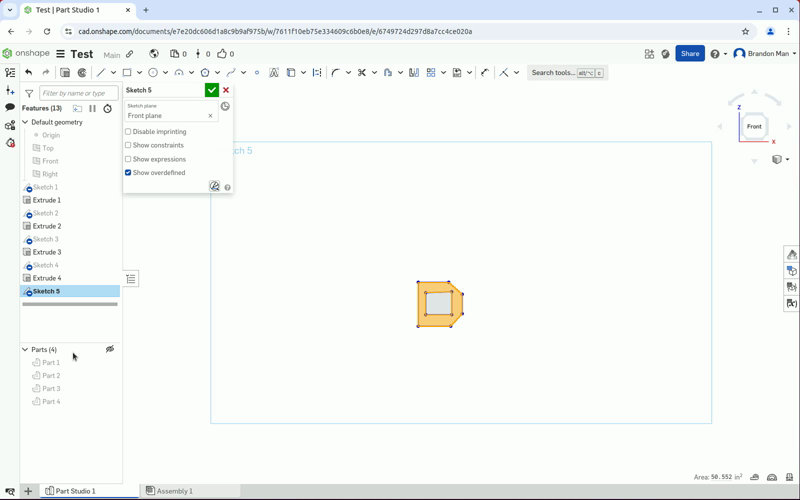
key(shift+e)
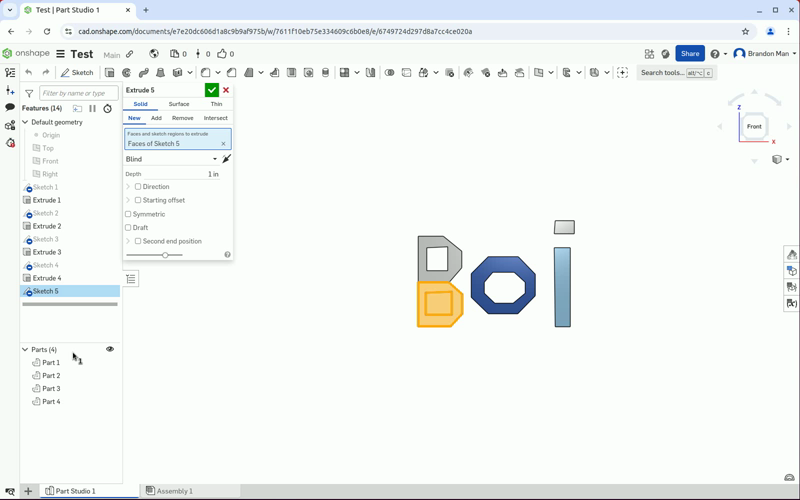
mouse_move(143, 106)
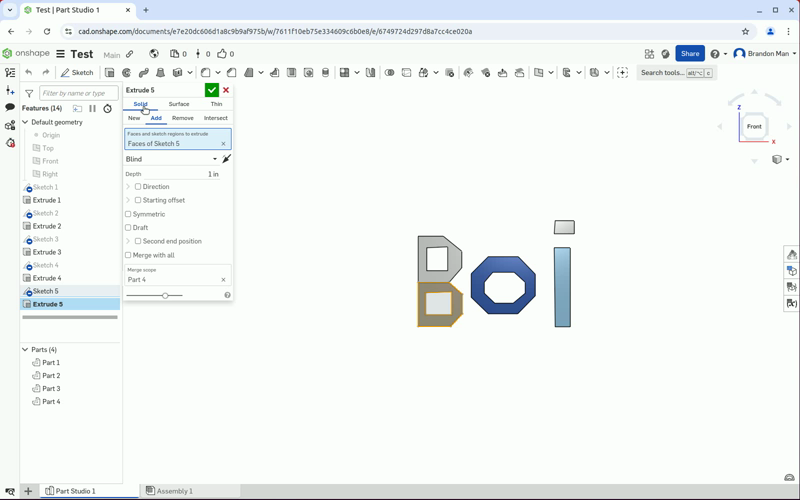
click(143, 106)
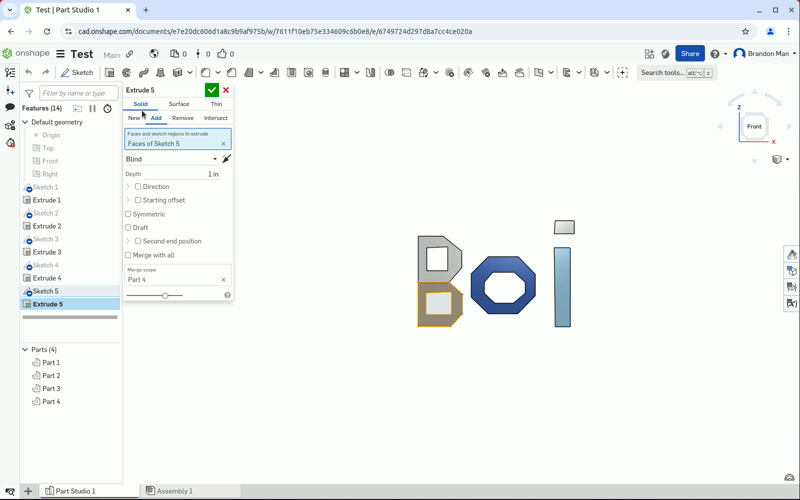
mouse_move(137, 120)
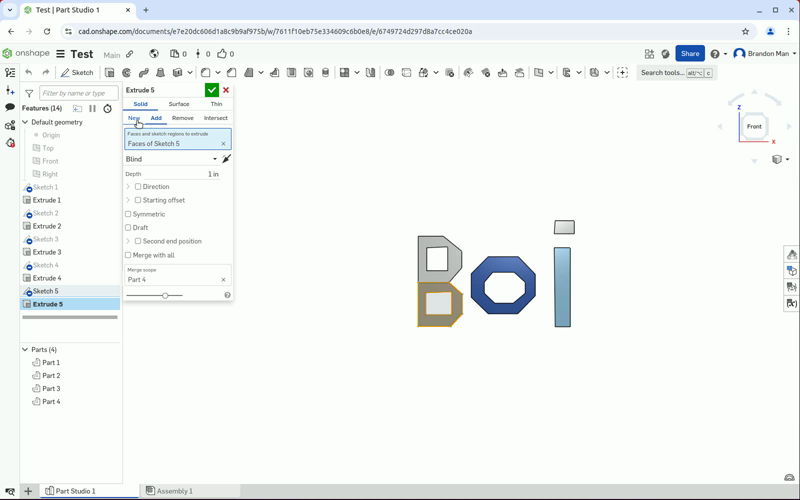
click(137, 120)
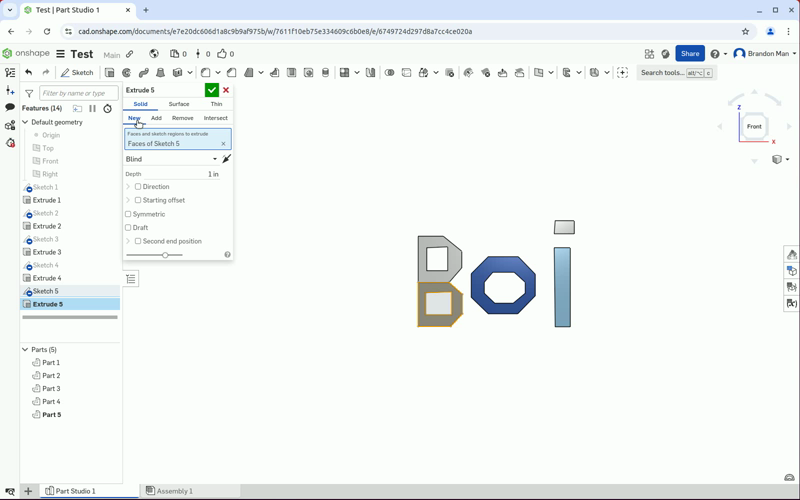
key(tab, 4)
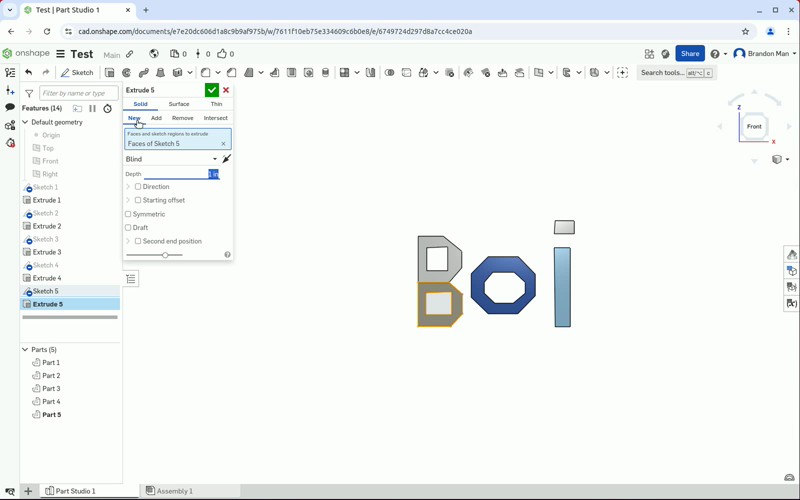
text(4.333)
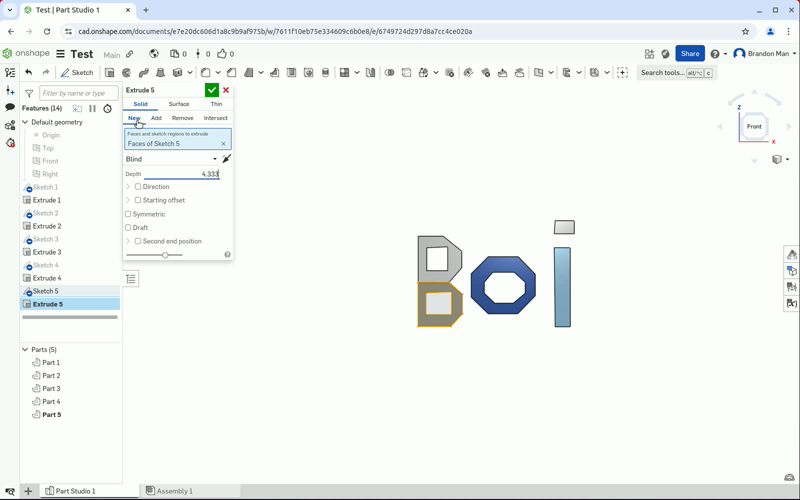
key(enter)
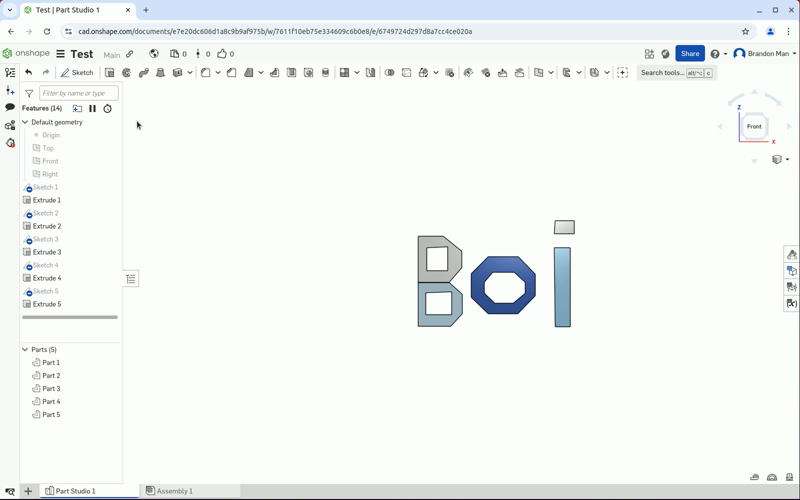
key(shift+h)
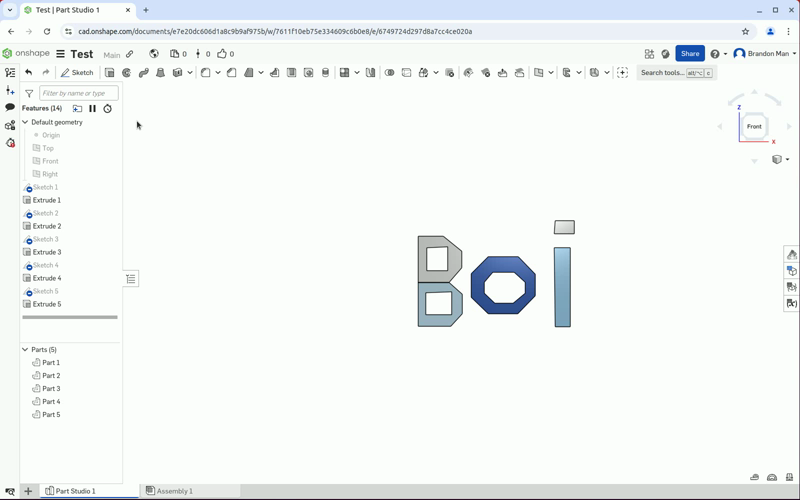
key(shift+h)
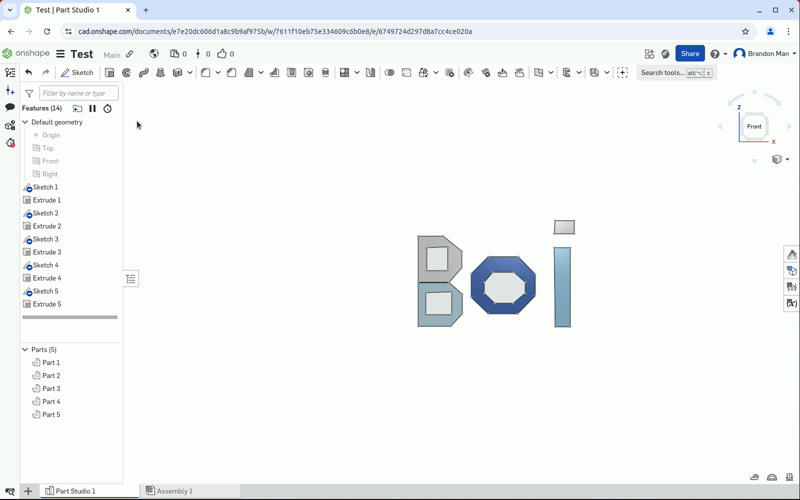
key(shift+7)
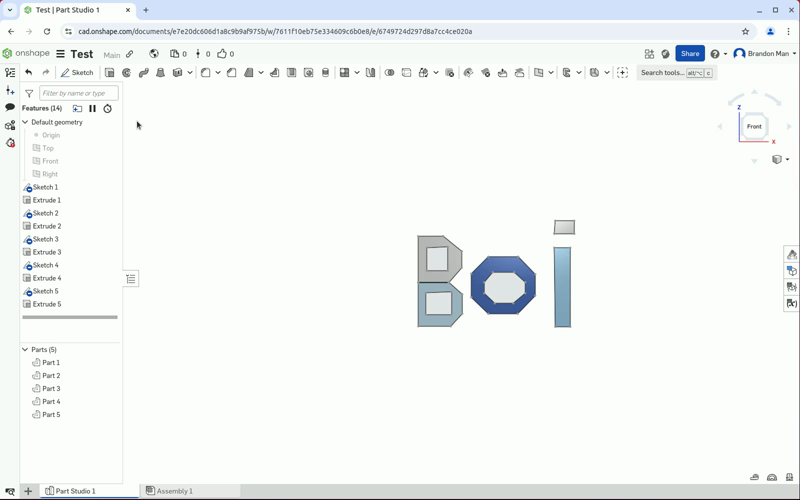
key(left, 2)
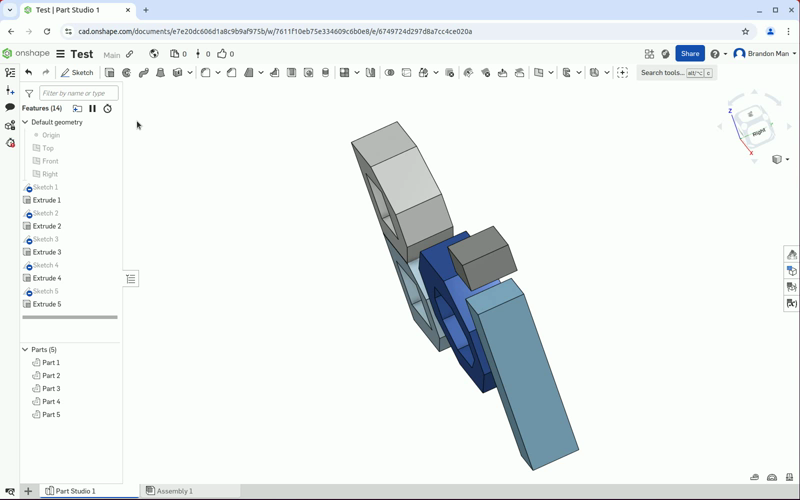
key(down, 2)
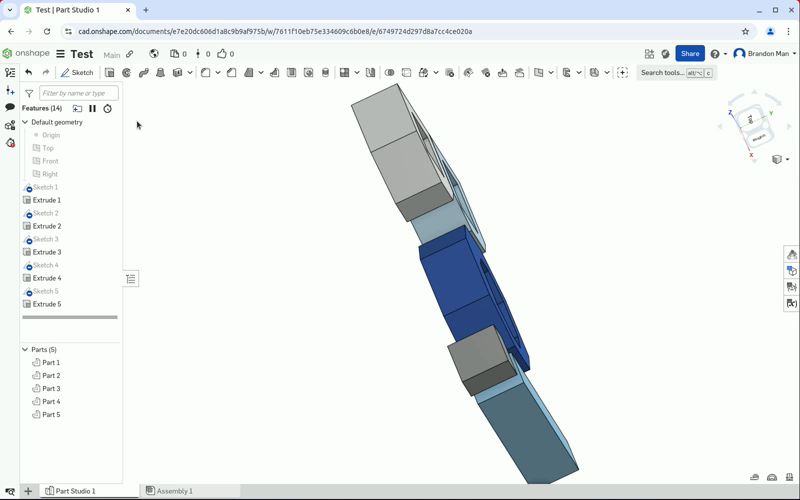
key(up, 2)
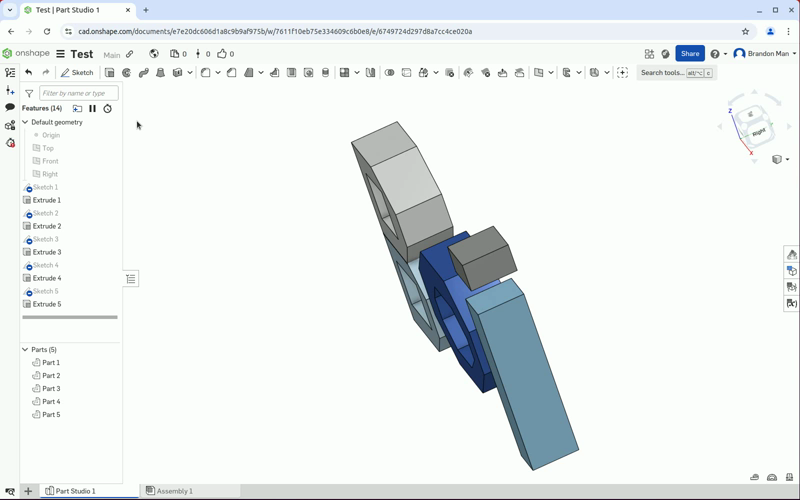
key(right, 2)
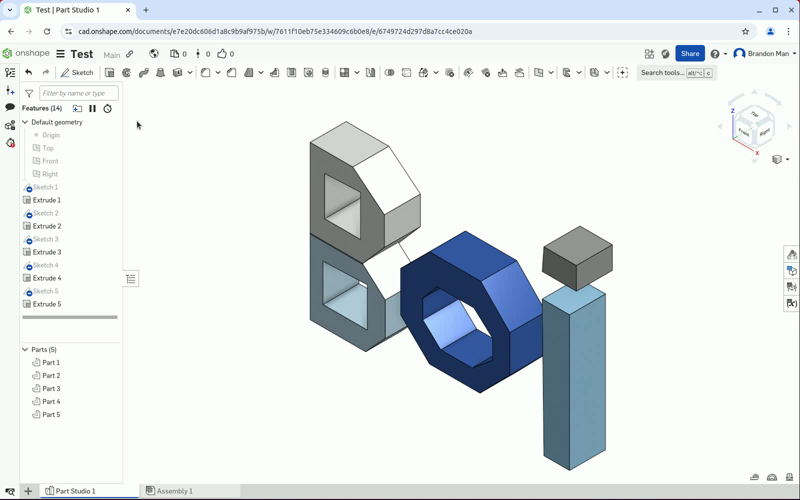
mouse_move(73, 189)
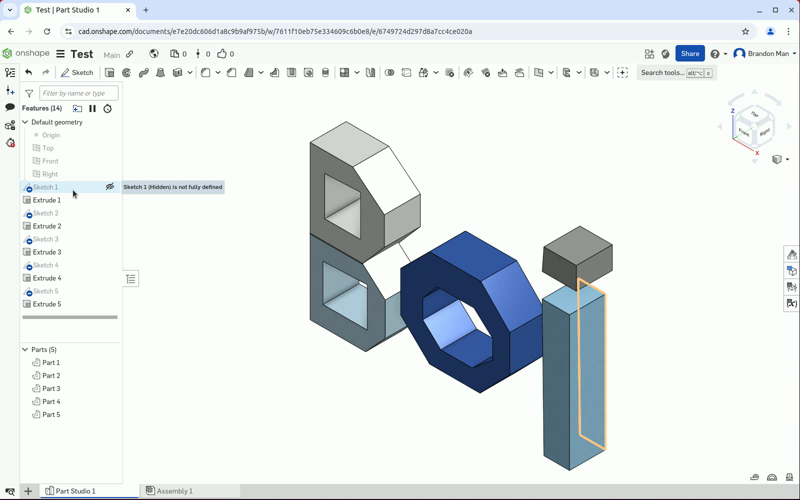
click(73, 189)